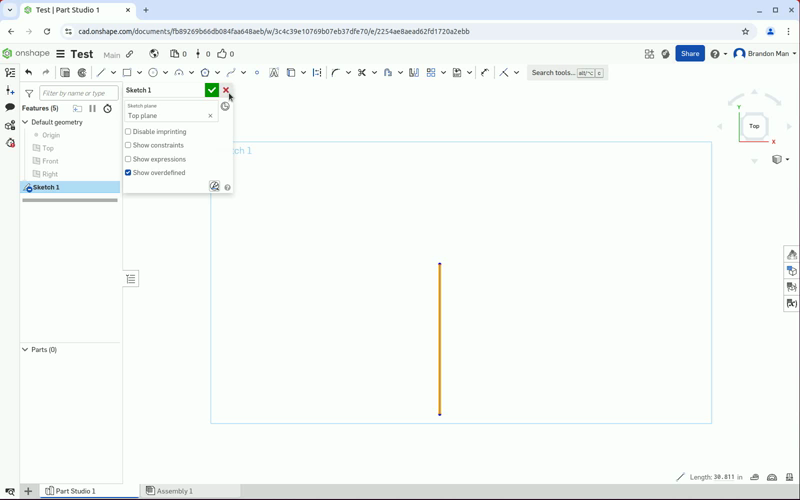
key(shift+h)
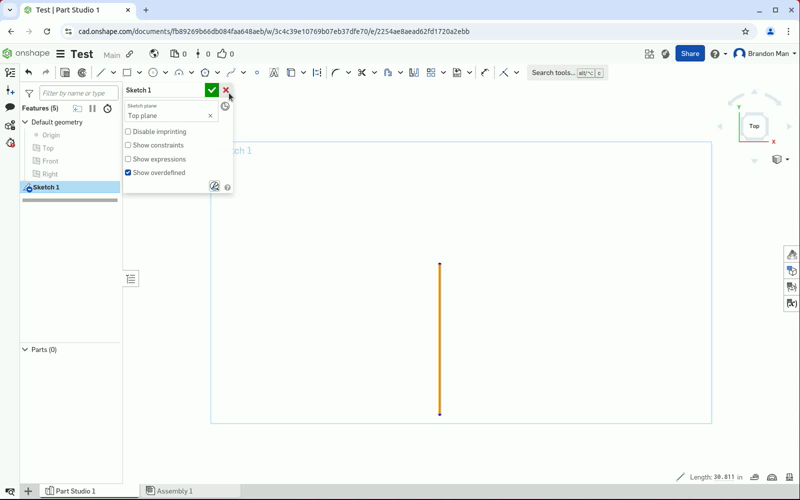
key(shift+s)
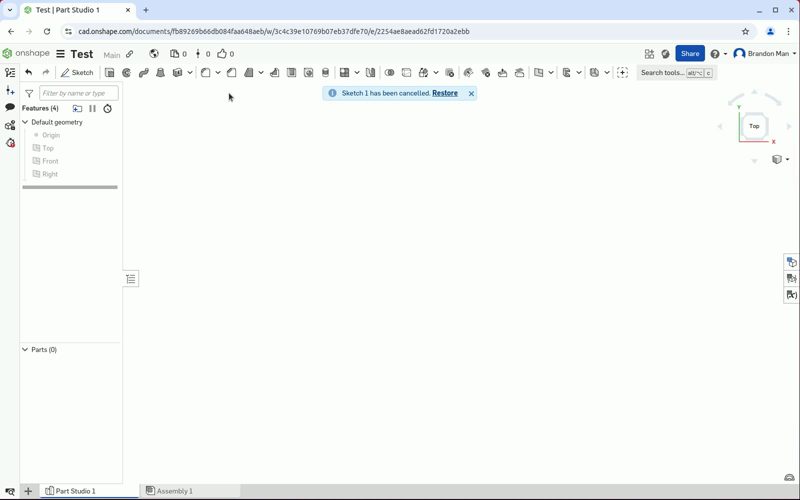
mouse_move(73, 150)
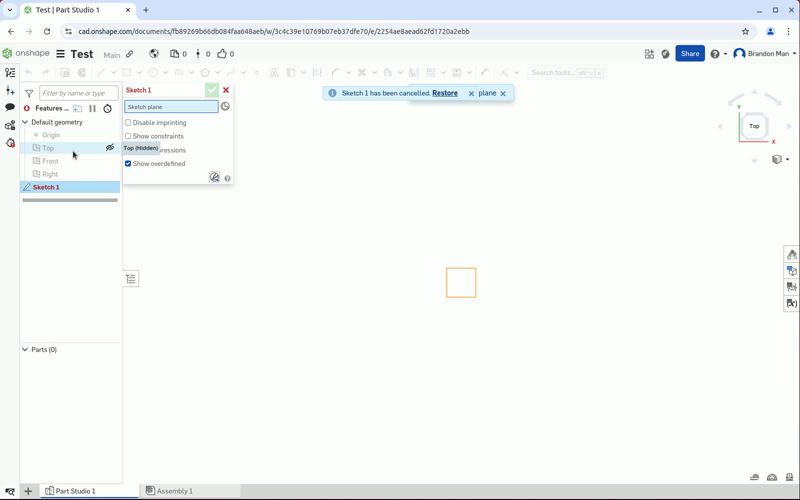
click(73, 150)
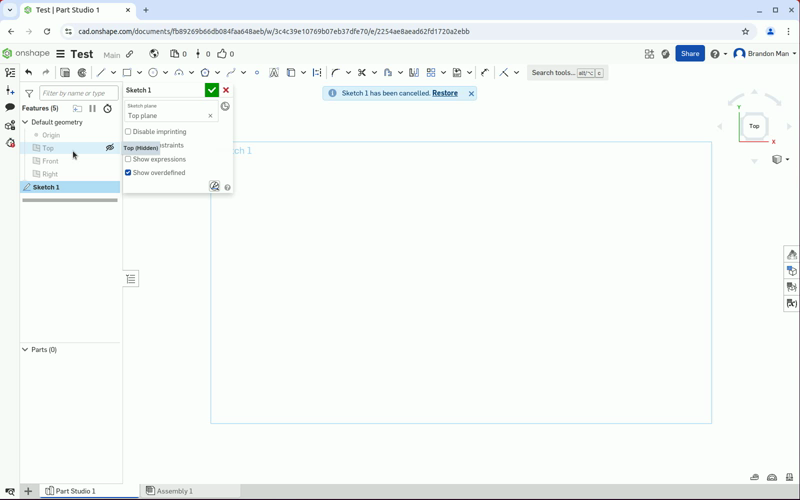
mouse_move(73, 352)
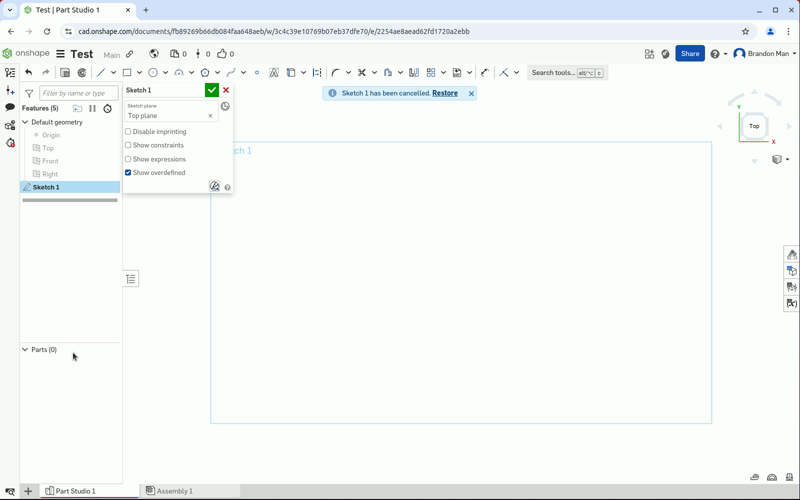
key(y)
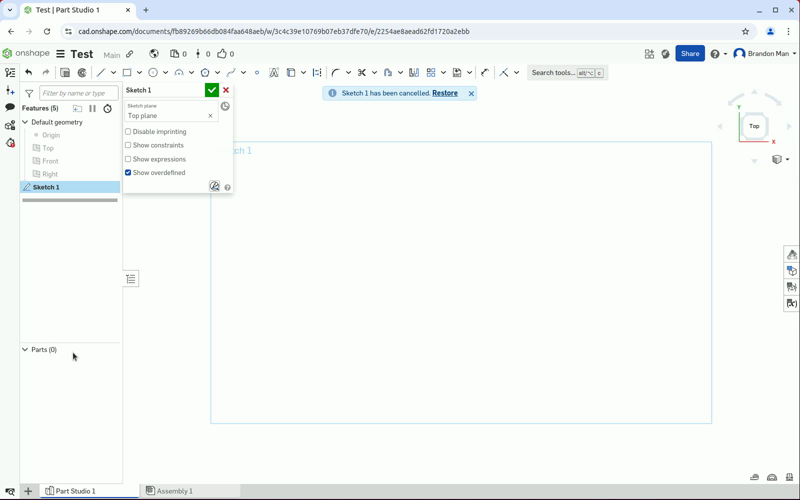
key(l)
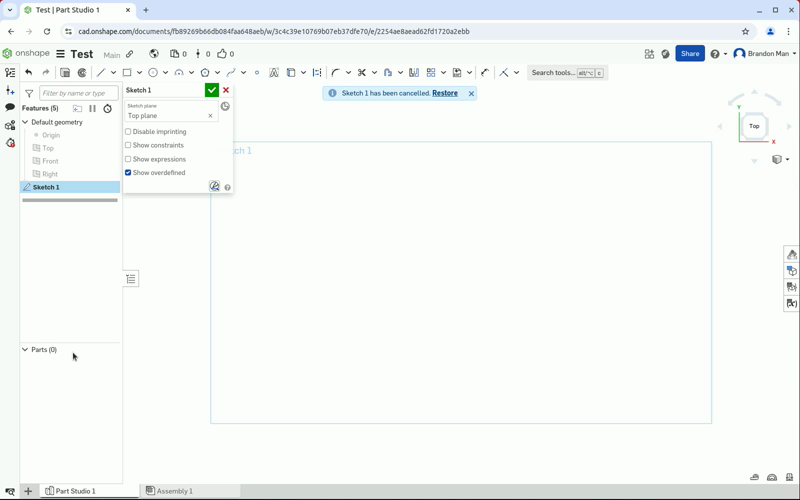
key_down(shift)
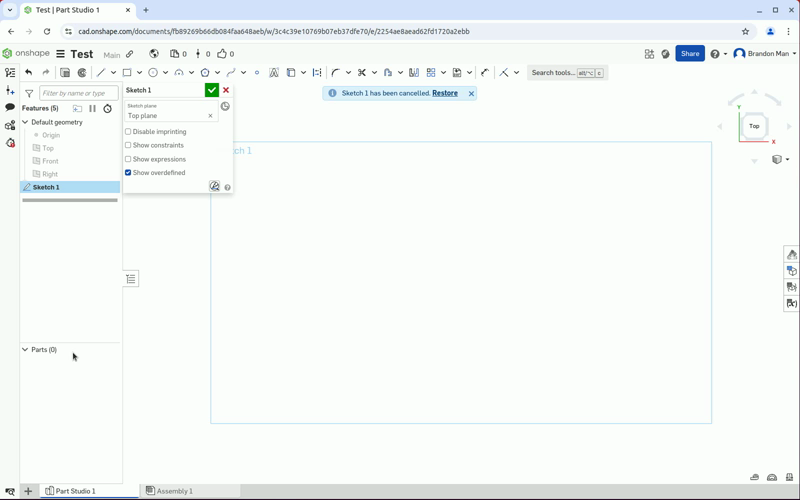
mouse_move(351, 335)
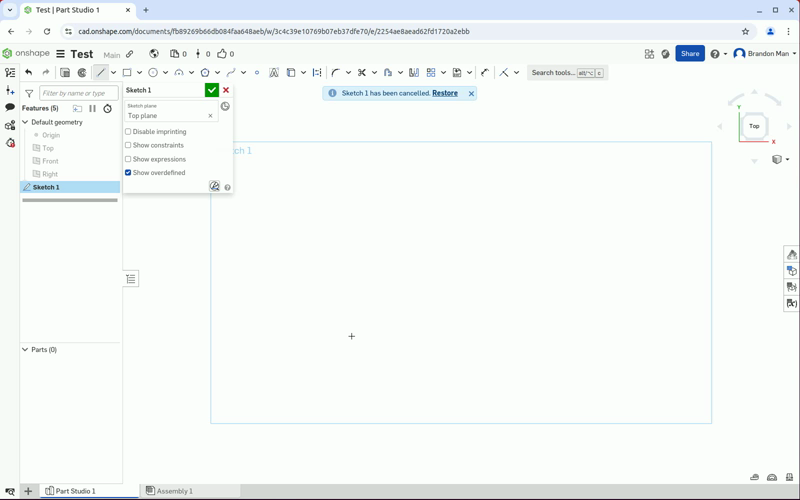
click(351, 335)
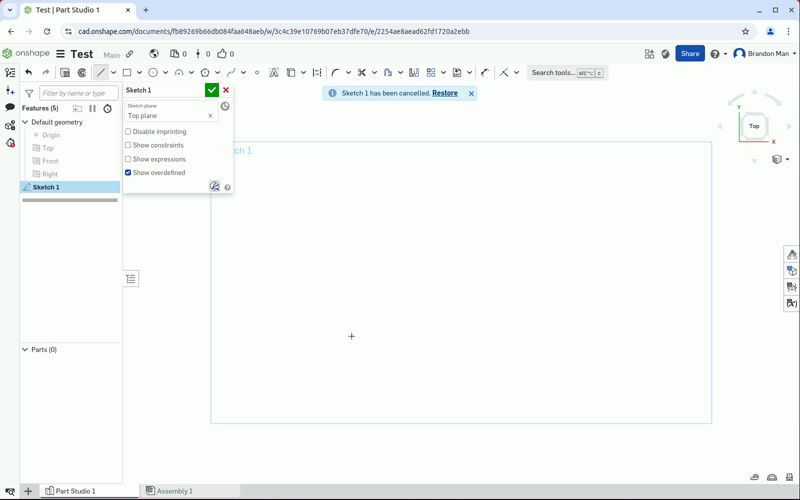
key_up(shift)
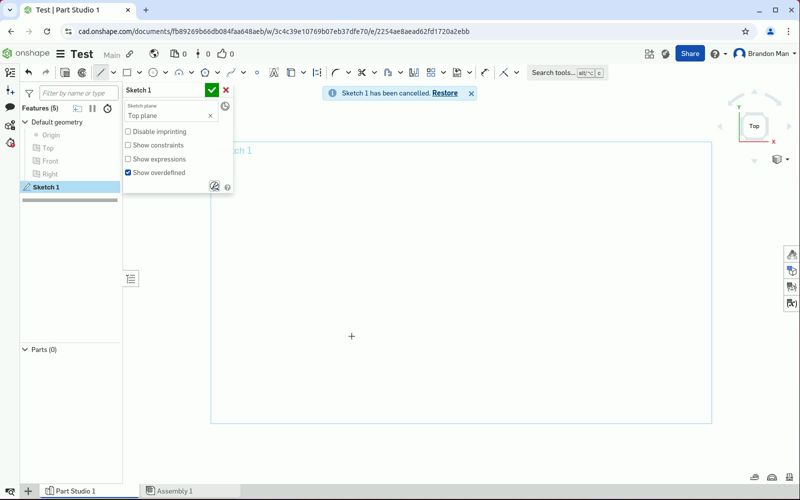
key_down(shift)
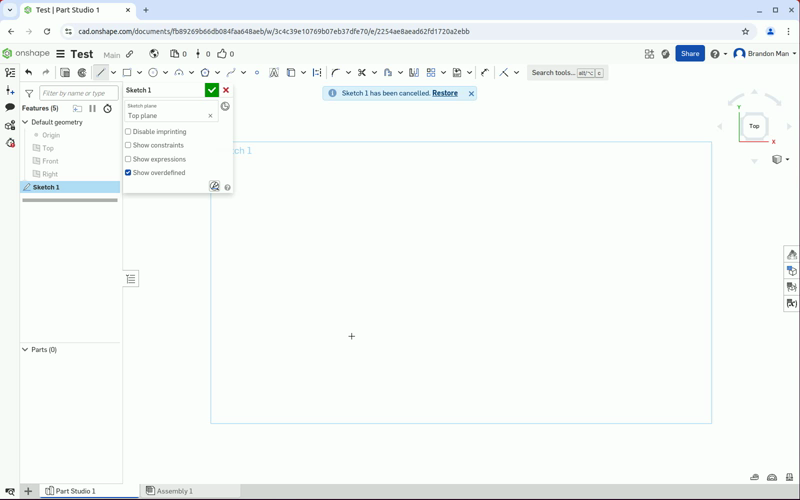
mouse_move(569, 335)
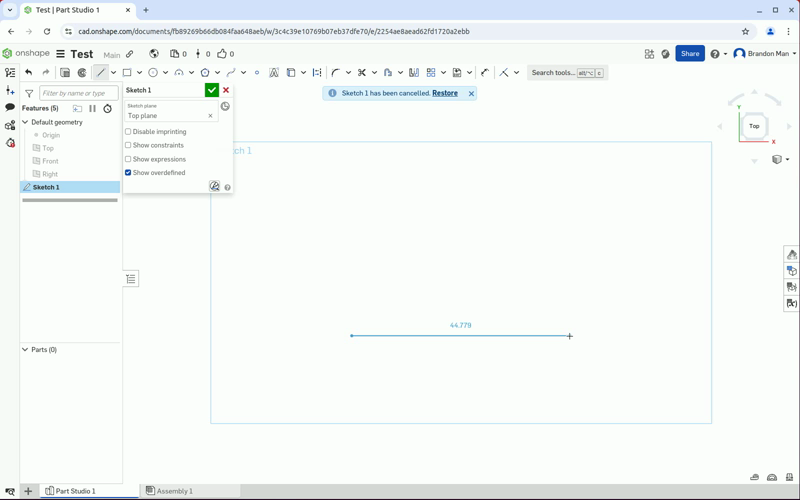
click(569, 335)
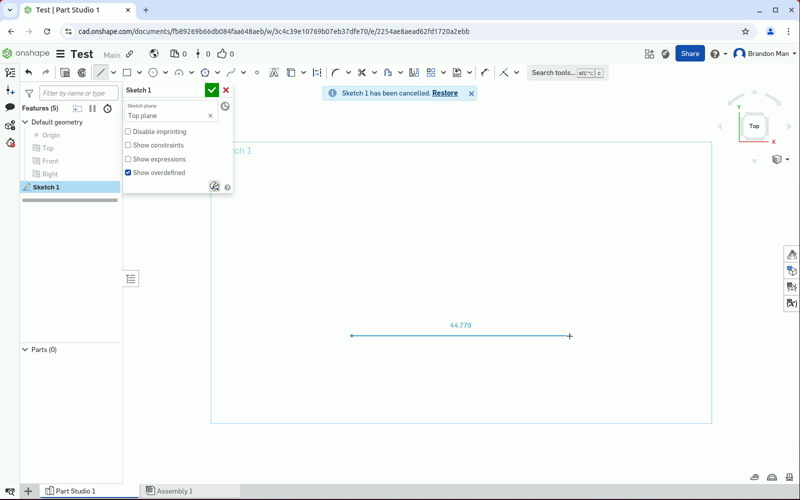
key_up(shift)
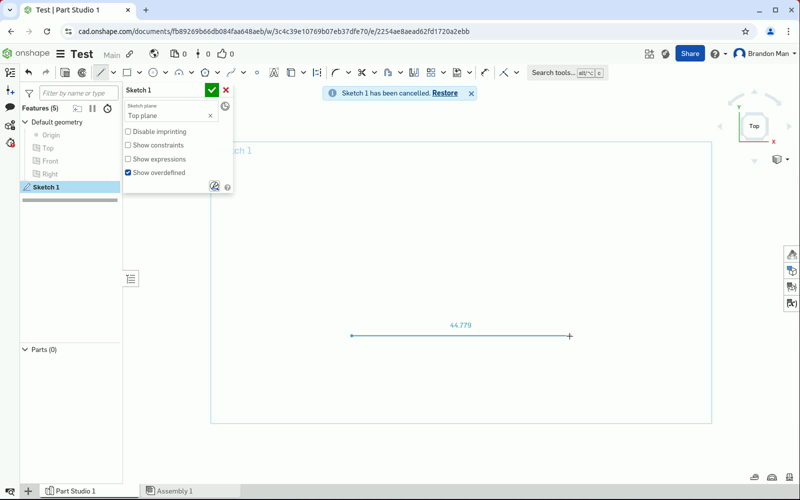
key_down(shift)
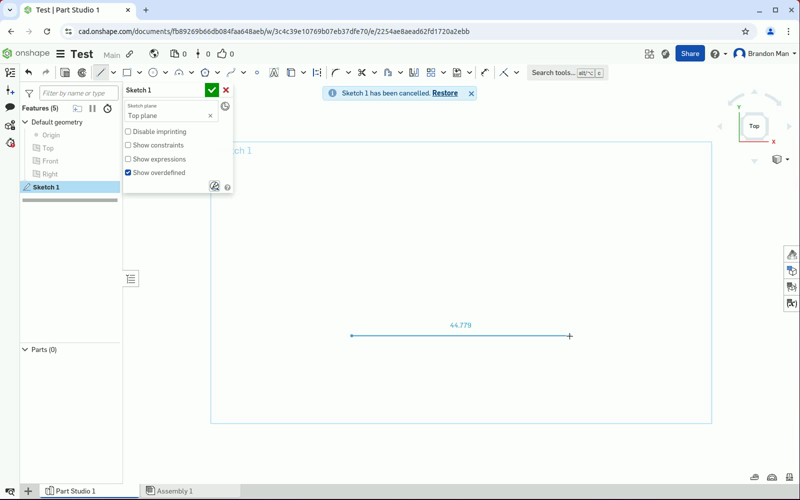
mouse_move(569, 230)
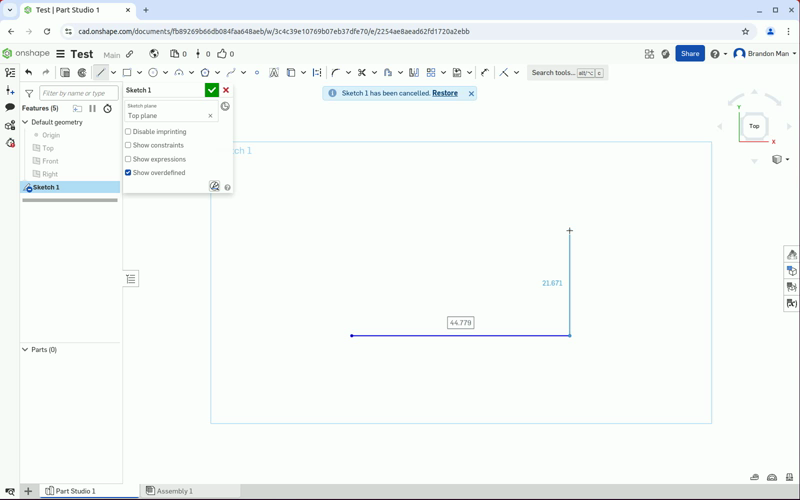
click(569, 230)
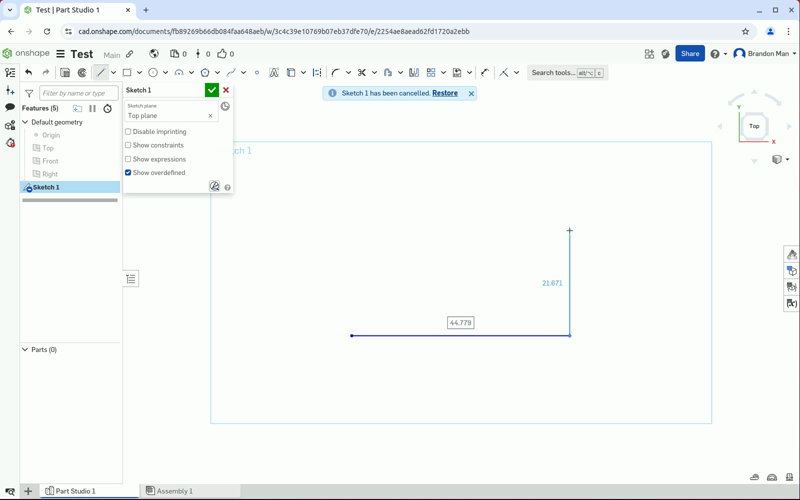
key_up(shift)
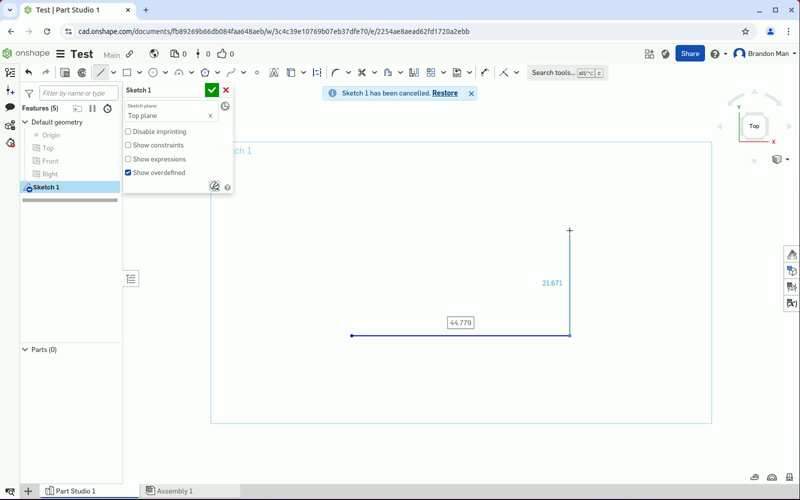
key_down(shift)
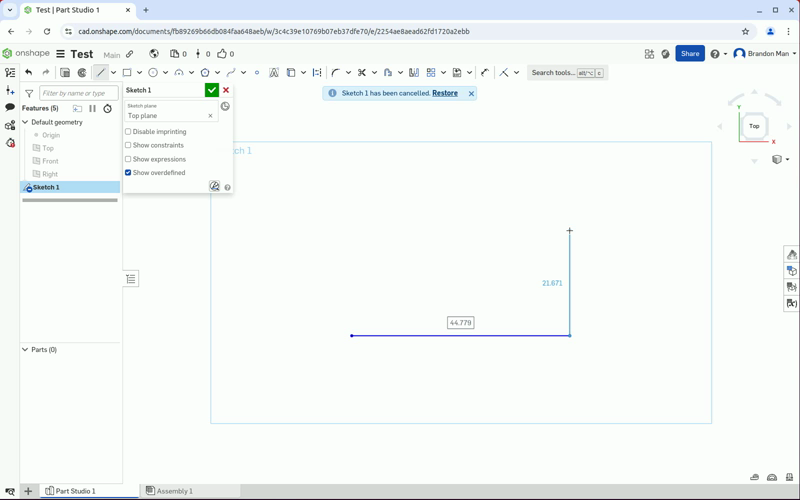
mouse_move(351, 230)
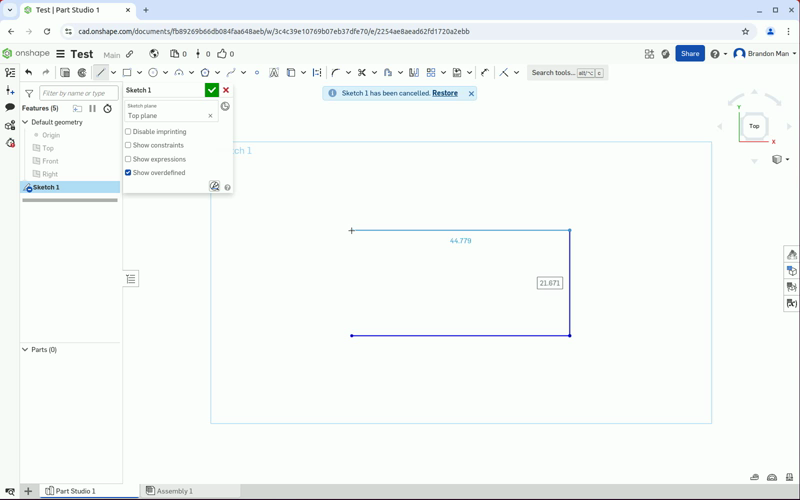
click(351, 230)
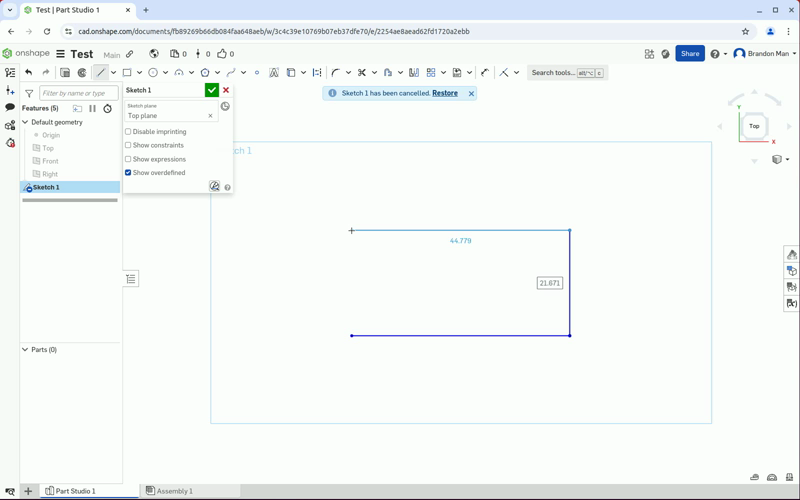
key_up(shift)
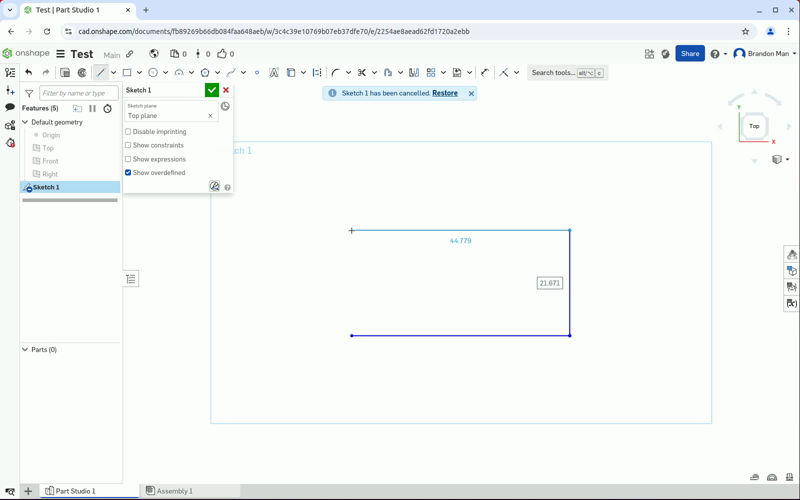
key_down(shift)
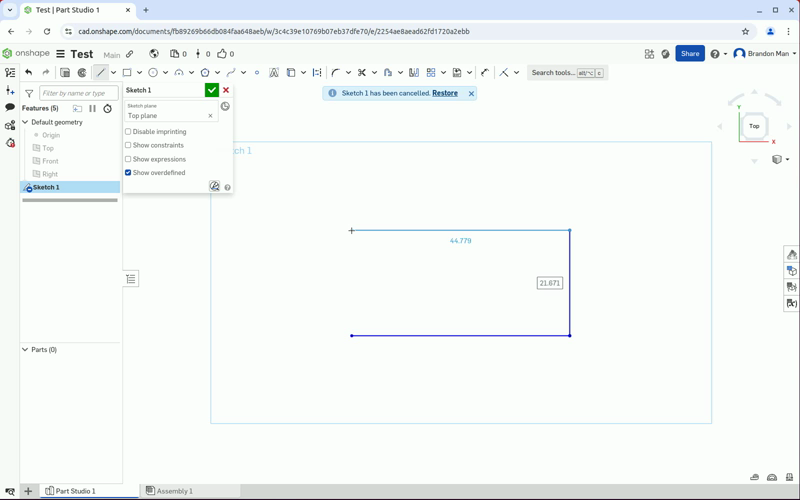
mouse_move(351, 335)
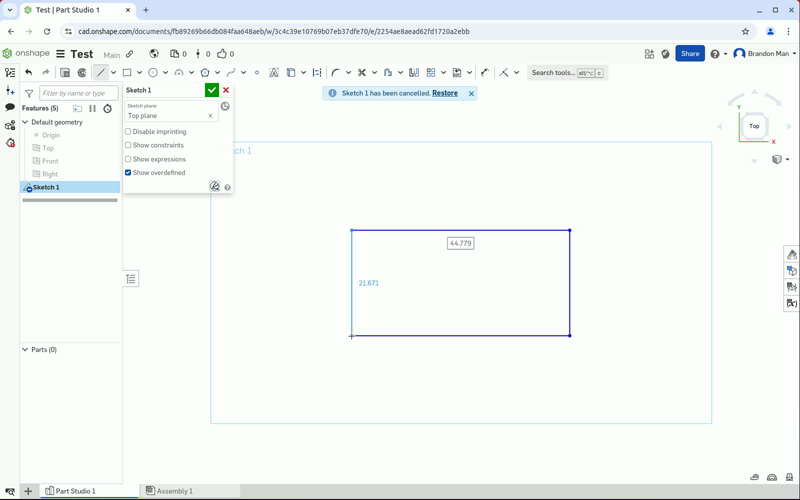
key_up(shift)
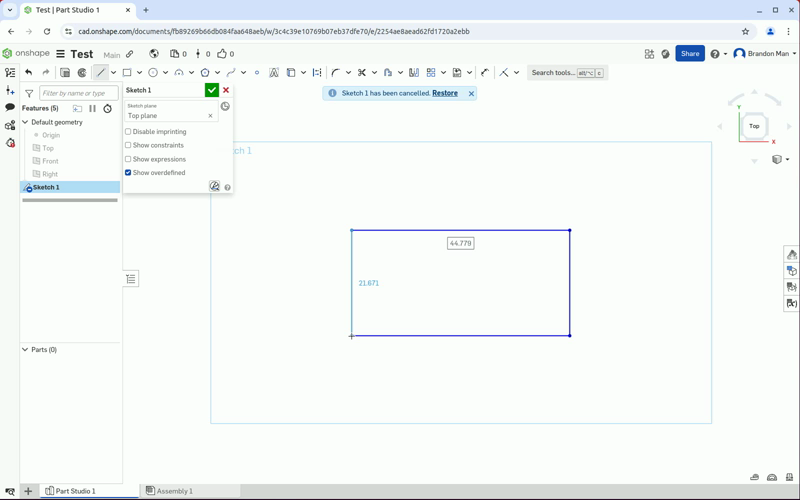
click(351, 335)
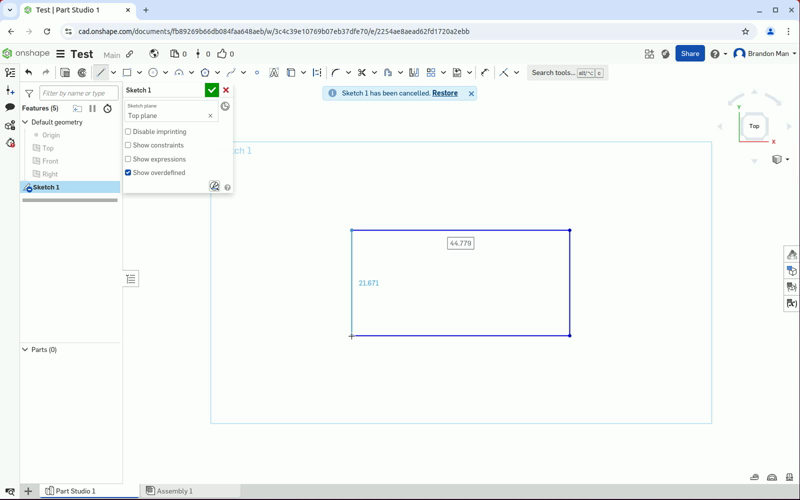
key(esc)
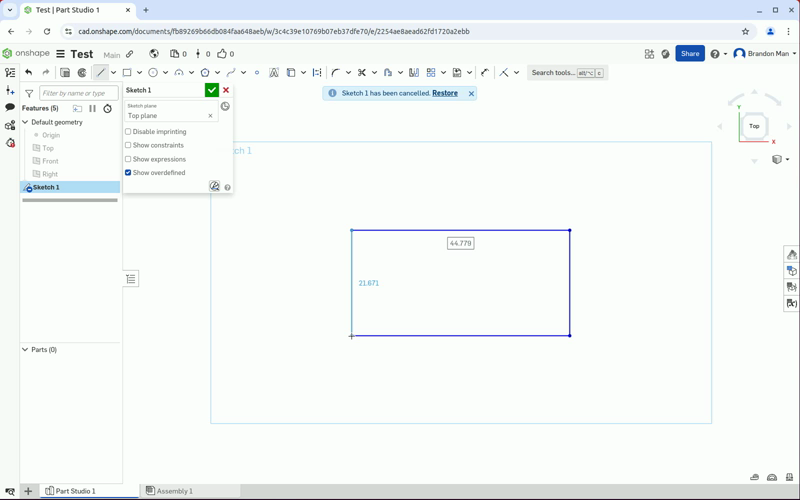
mouse_move(380, 245)
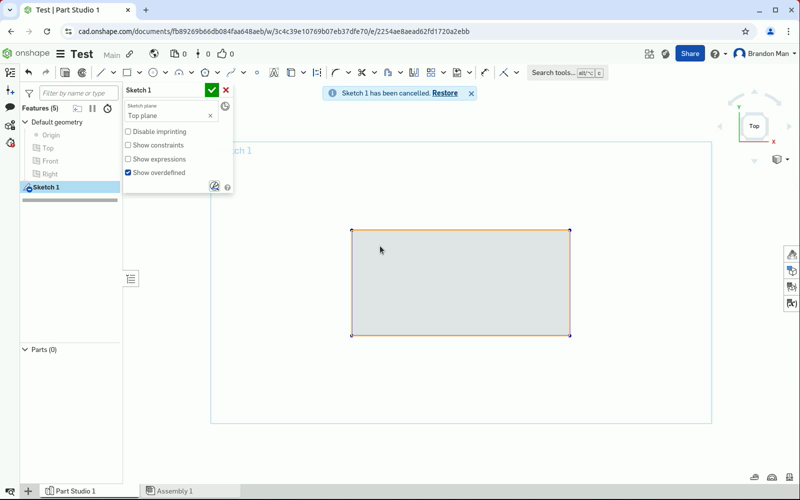
click(380, 245)
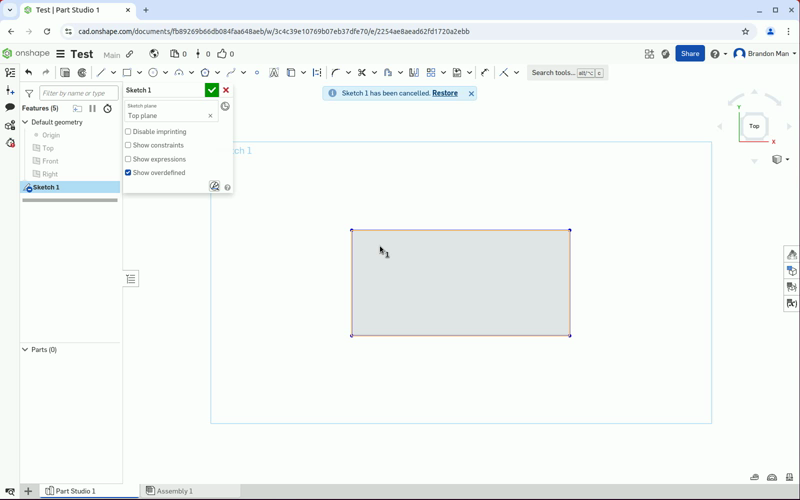
mouse_move(73, 352)
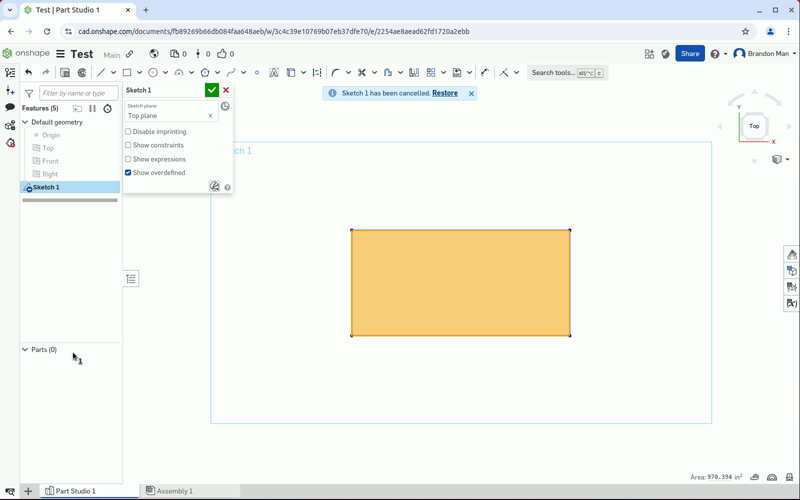
key(shift+y)
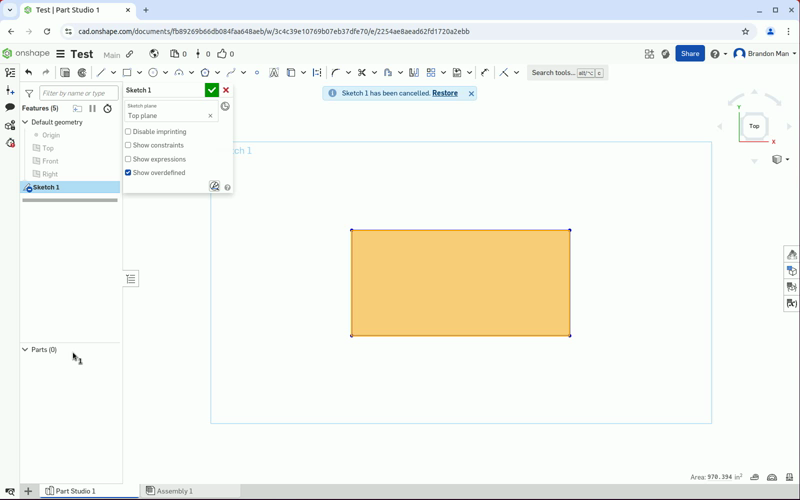
key(shift+e)
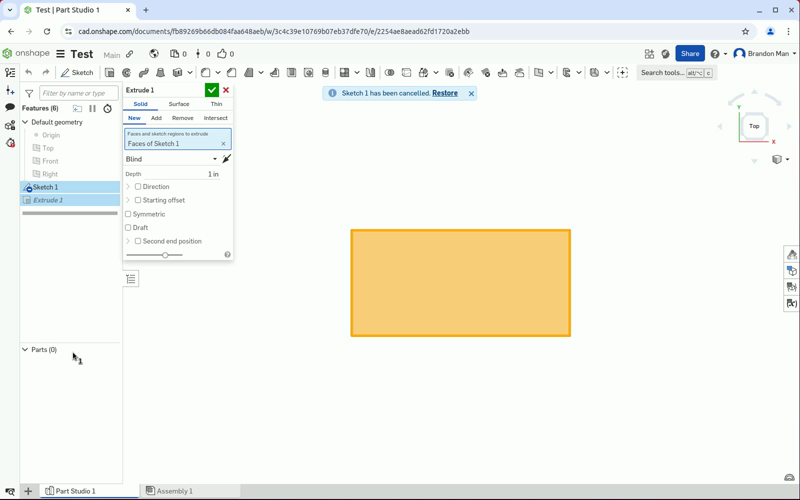
mouse_move(143, 106)
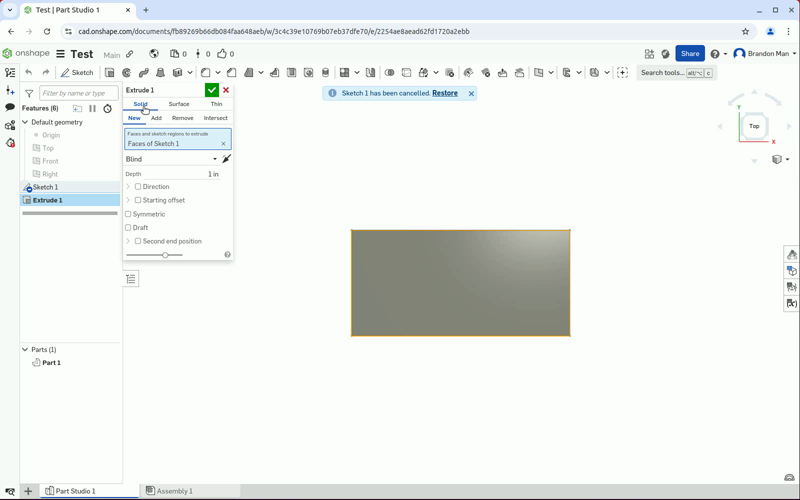
click(143, 106)
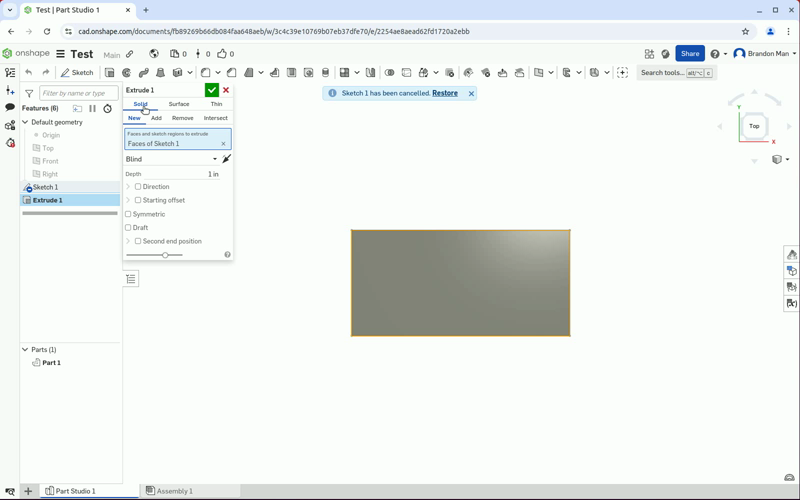
mouse_move(137, 120)
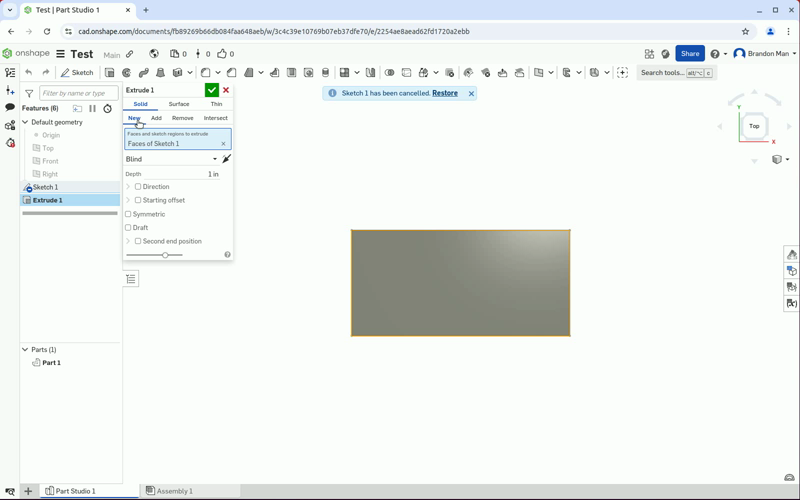
click(137, 120)
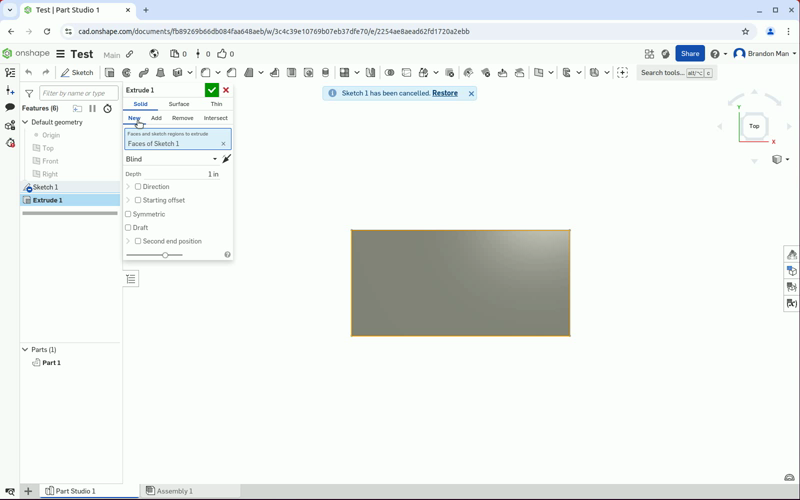
key(tab, 4)
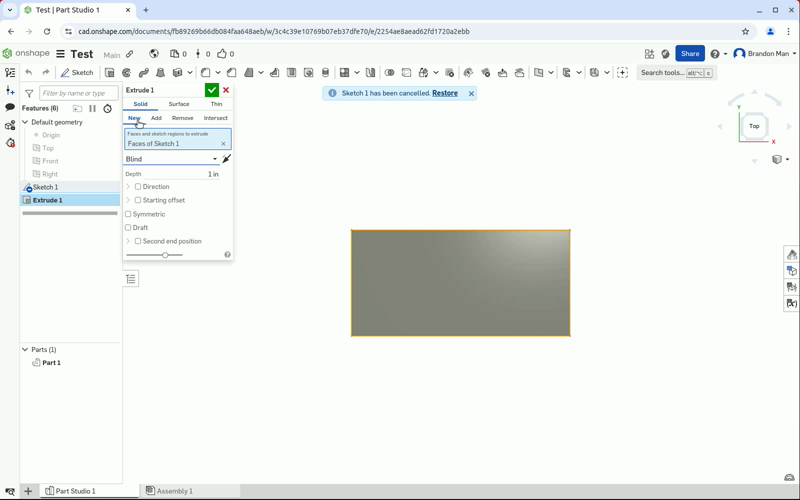
text(4.574)
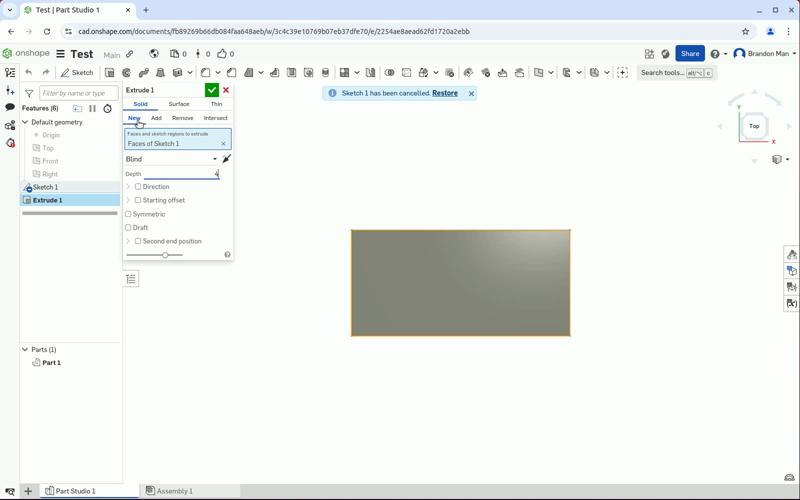
key(enter)
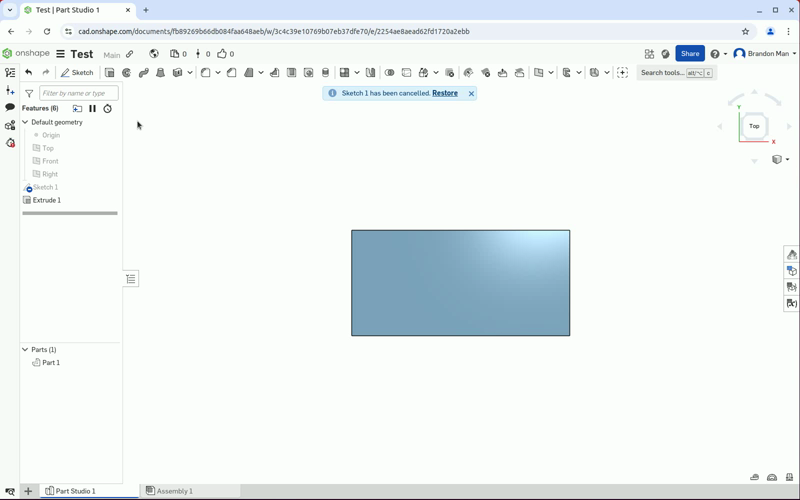
key(shift+h)
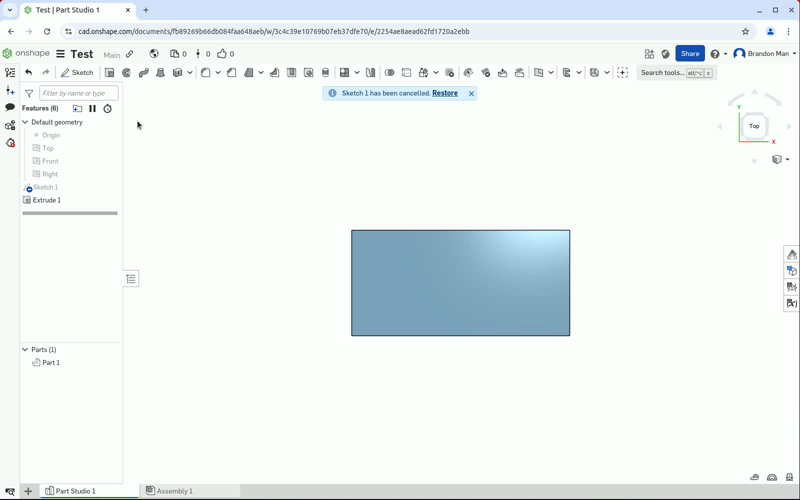
key(shift+h)
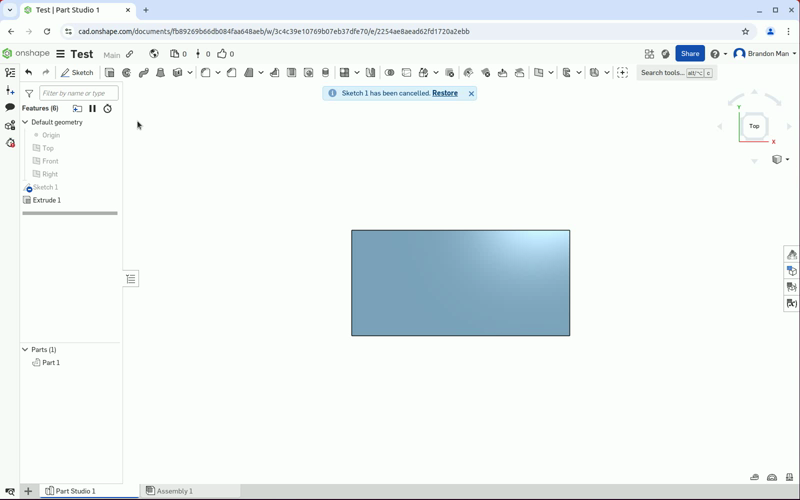
mouse_move(73, 189)
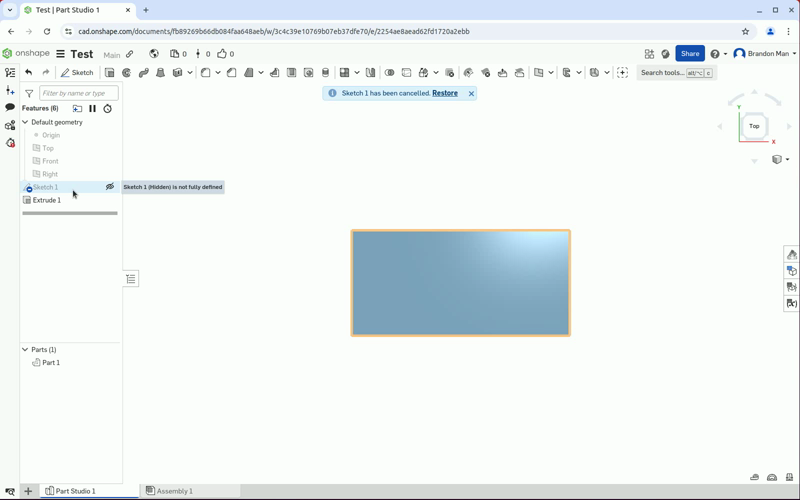
click(73, 189)
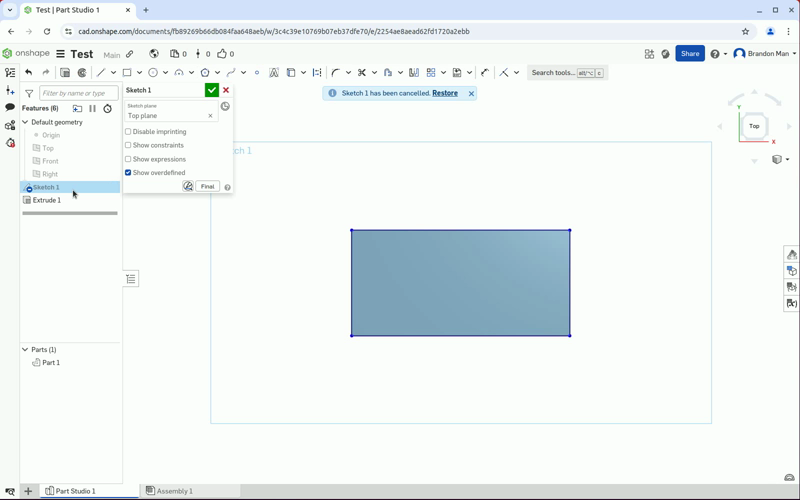
mouse_move(229, 92)
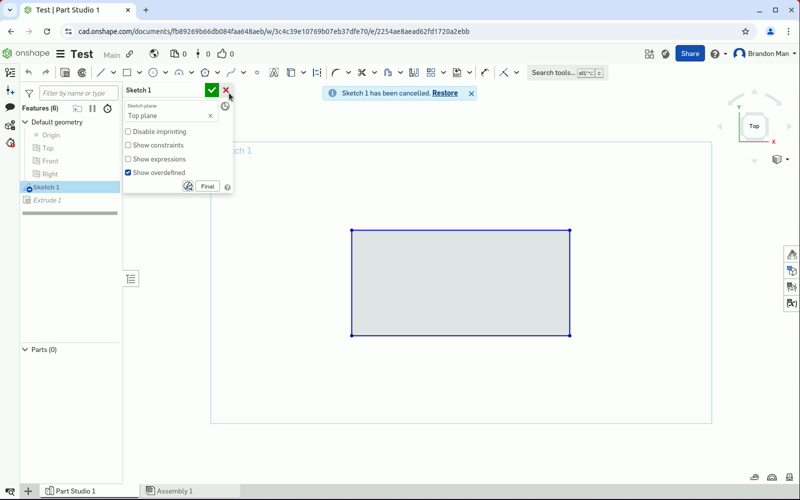
click(229, 92)
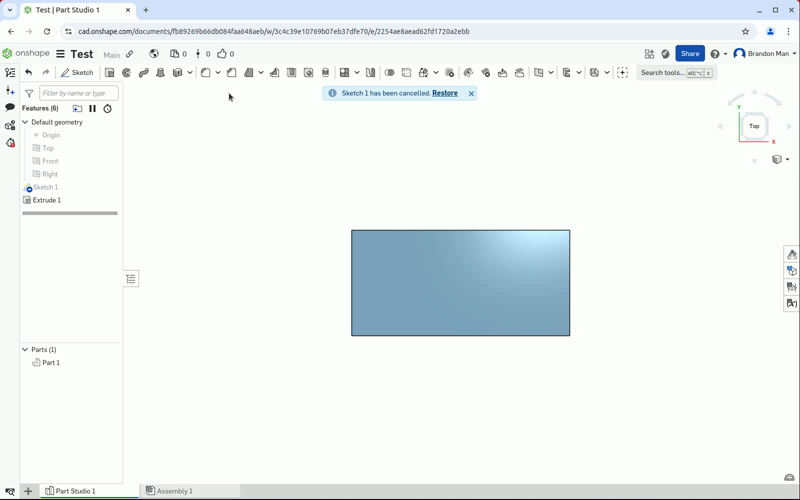
mouse_move(73, 352)
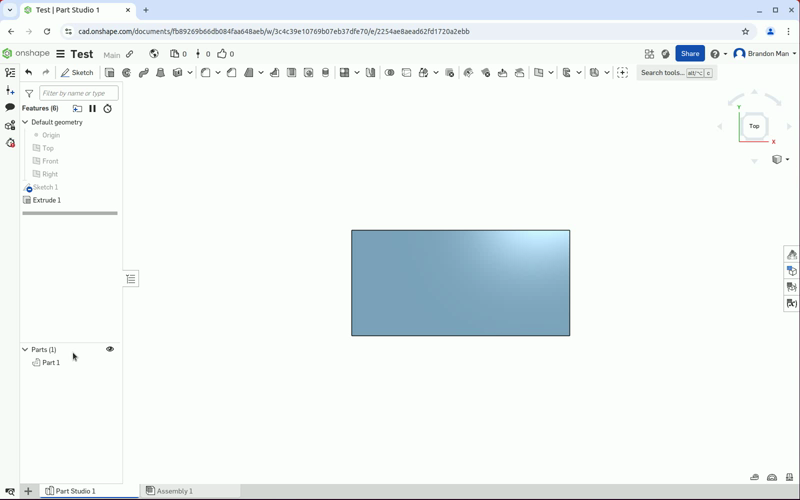
key(y)
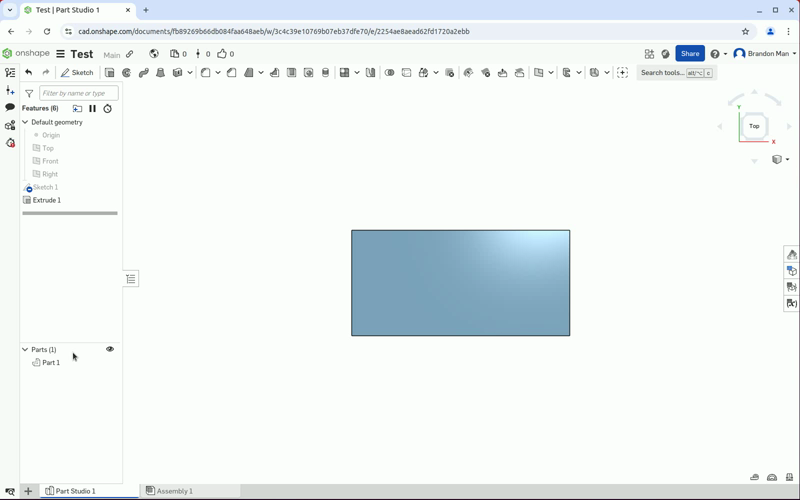
key(shift+p)
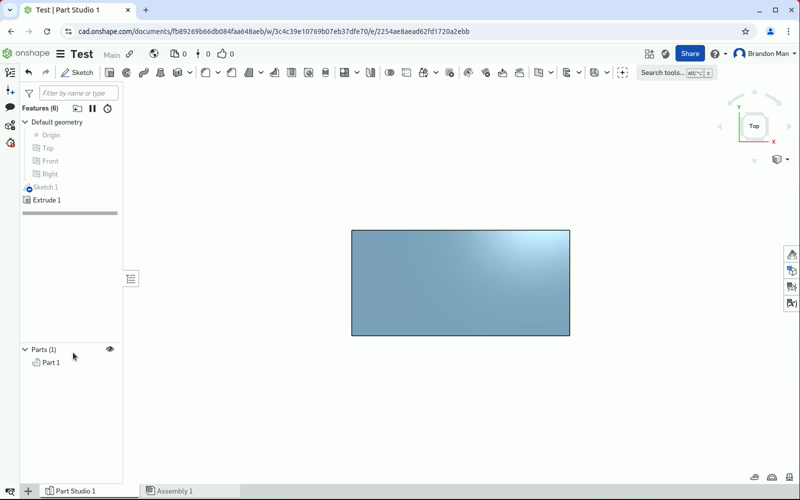
key(space)
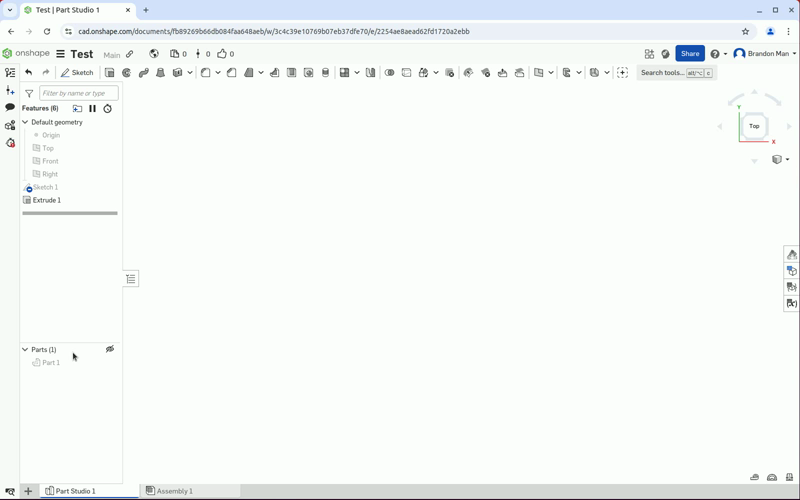
key_down(shift)
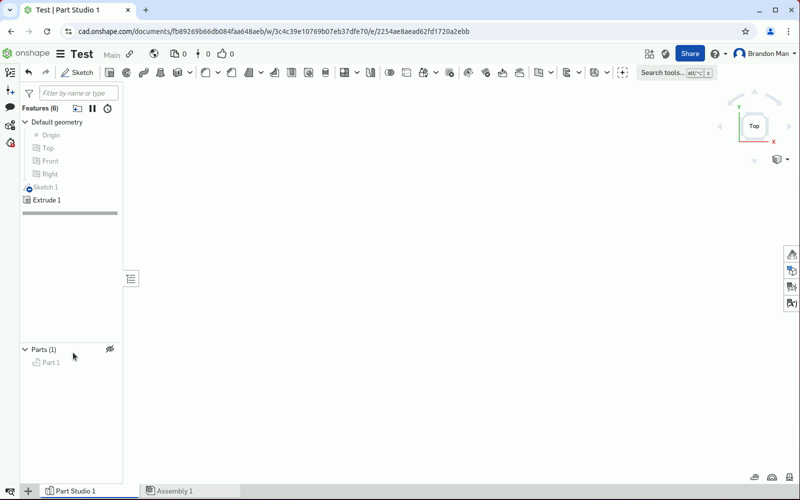
key(up)
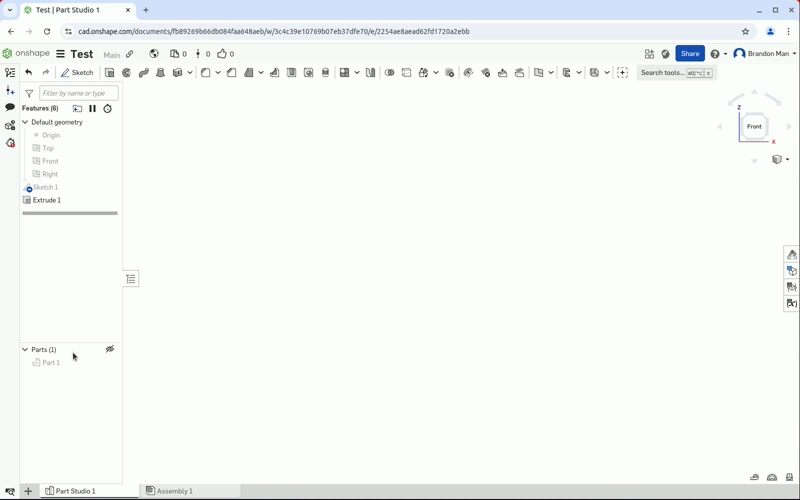
key_up(shift)
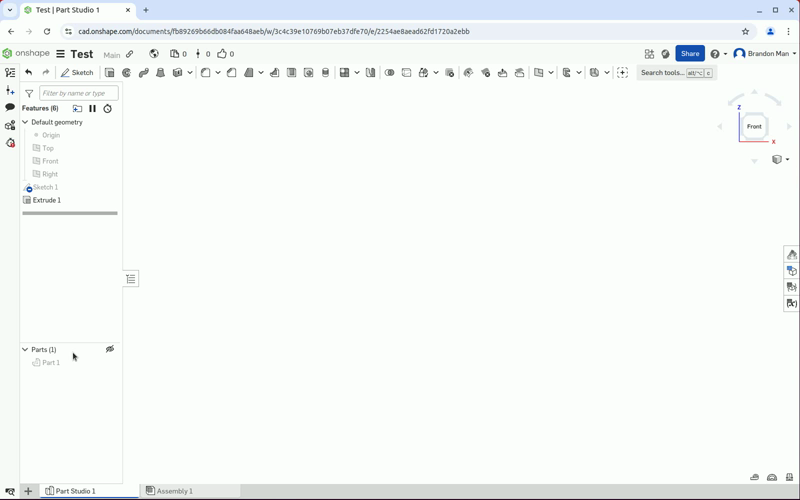
key(space)
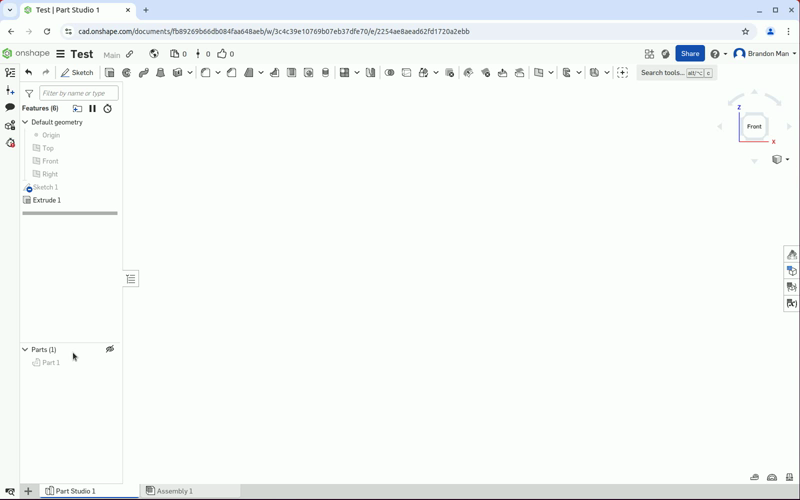
key_down(shift)
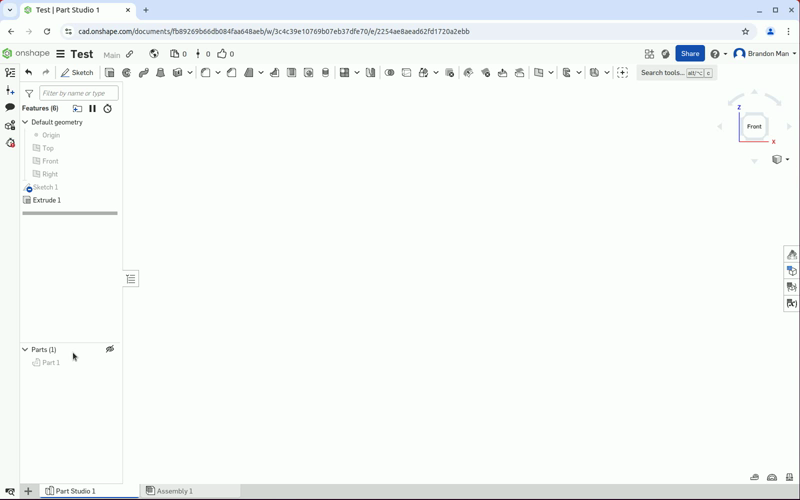
key(left)
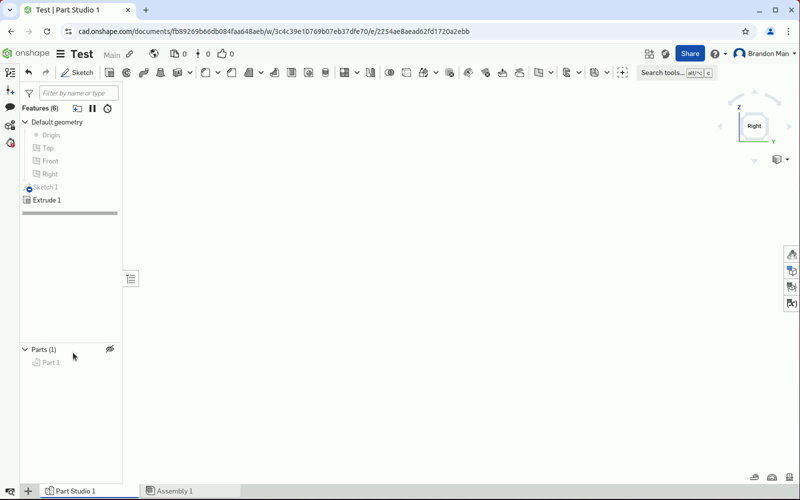
key_up(shift)
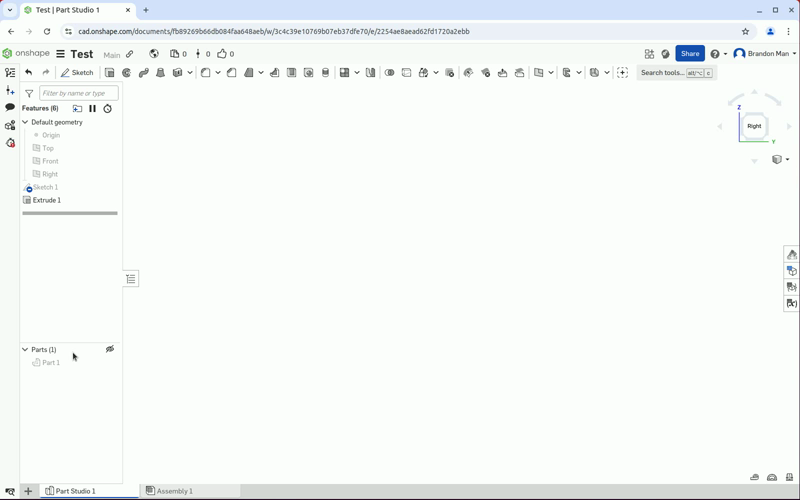
mouse_move(73, 352)
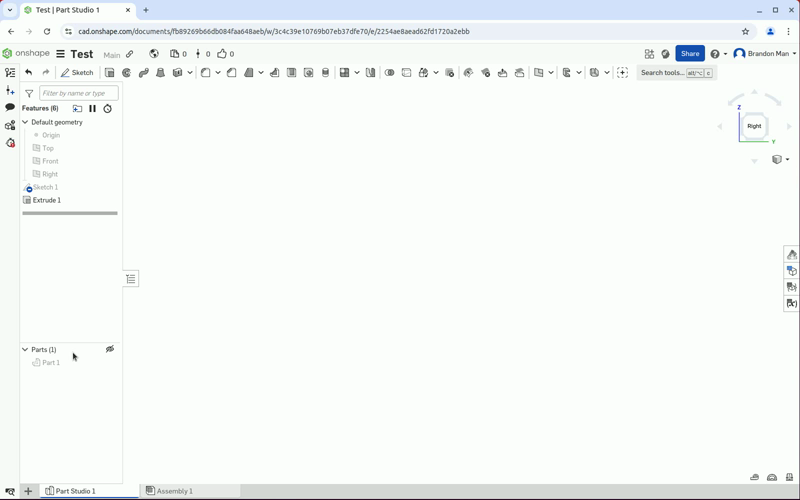
key(shift+y)
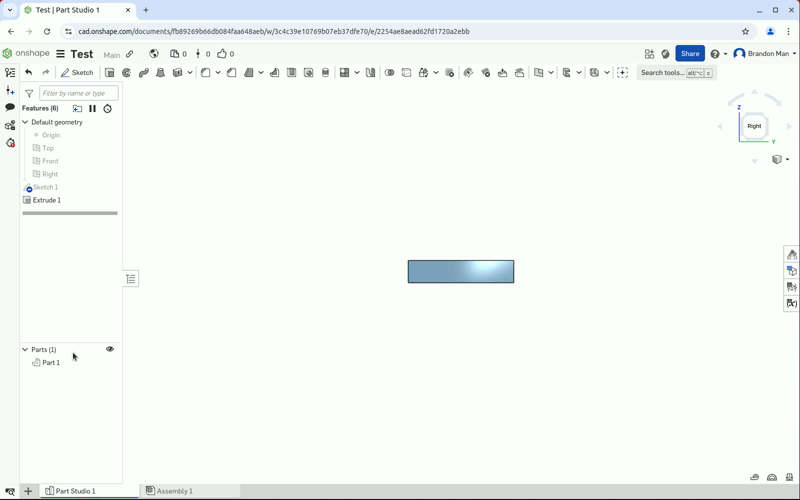
mouse_move(541, 75)
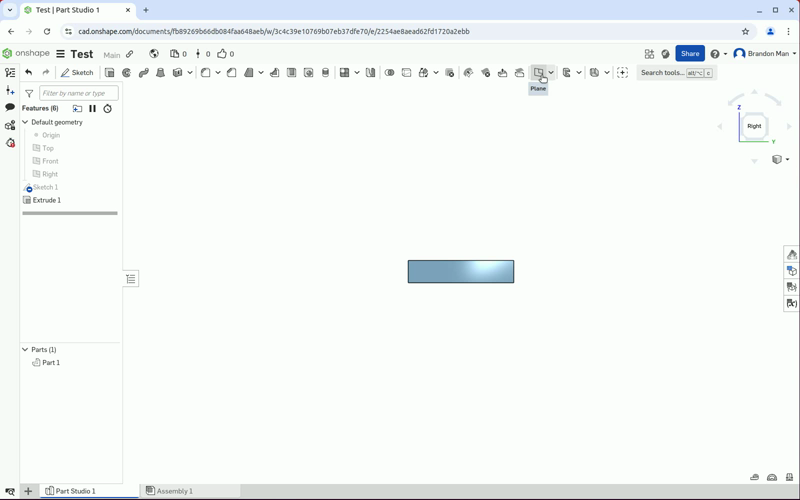
click(541, 75)
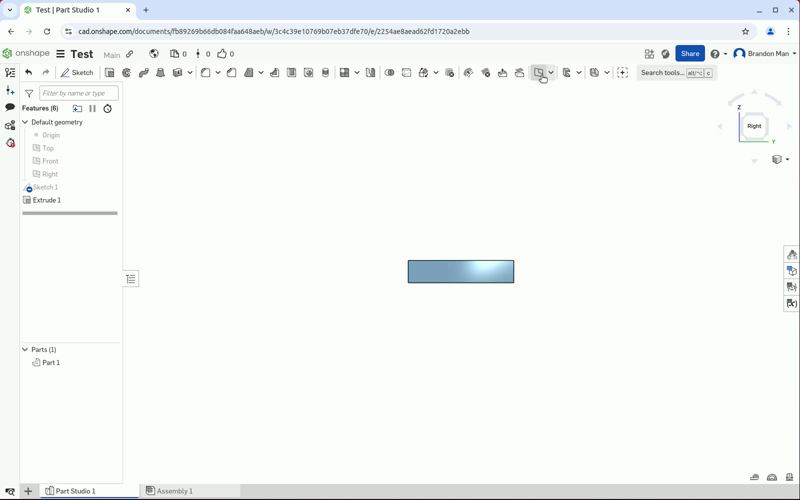
mouse_move(73, 176)
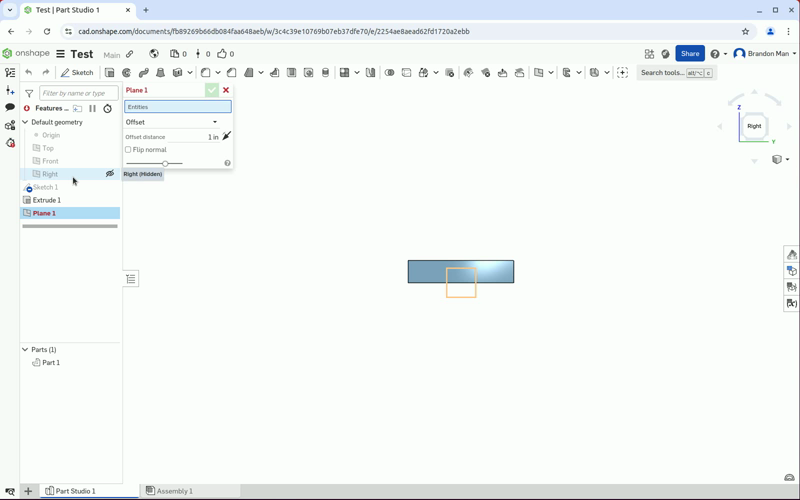
click(73, 176)
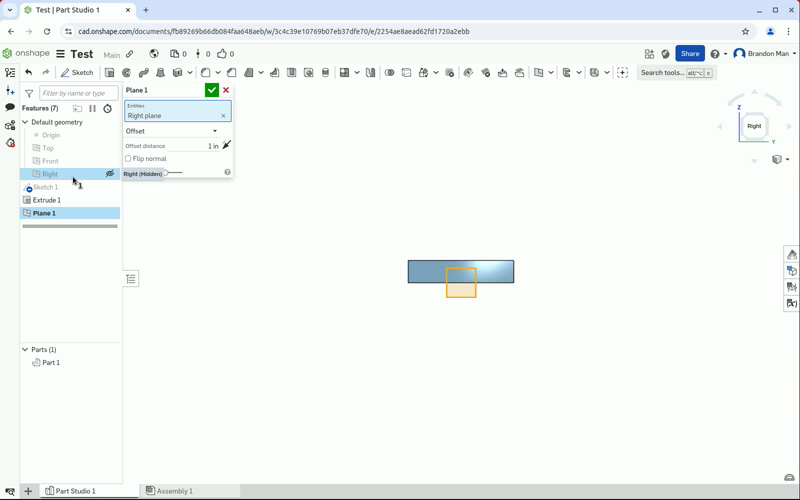
key(tab, 2)
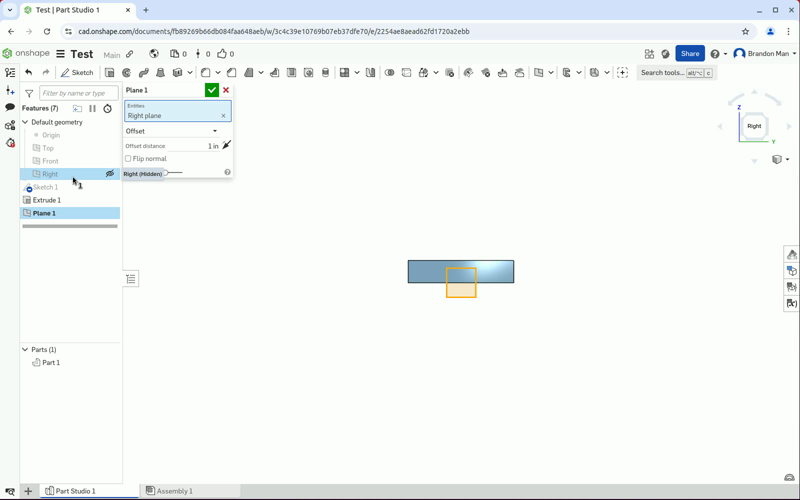
text(22.4)
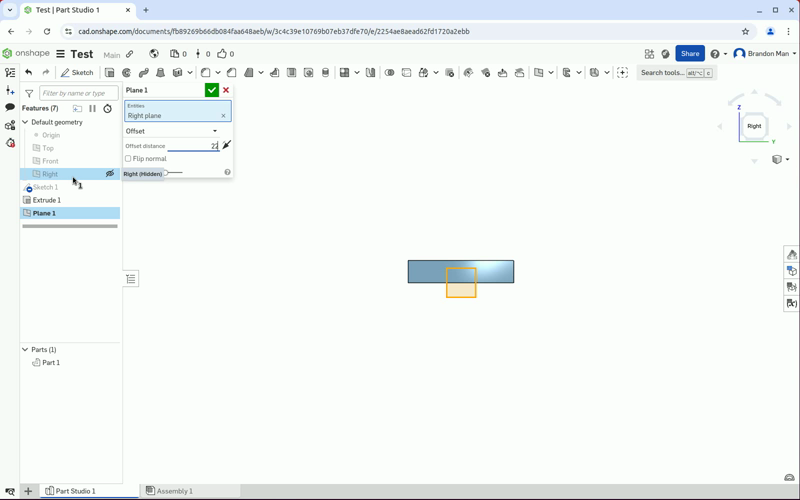
key(enter, 2)
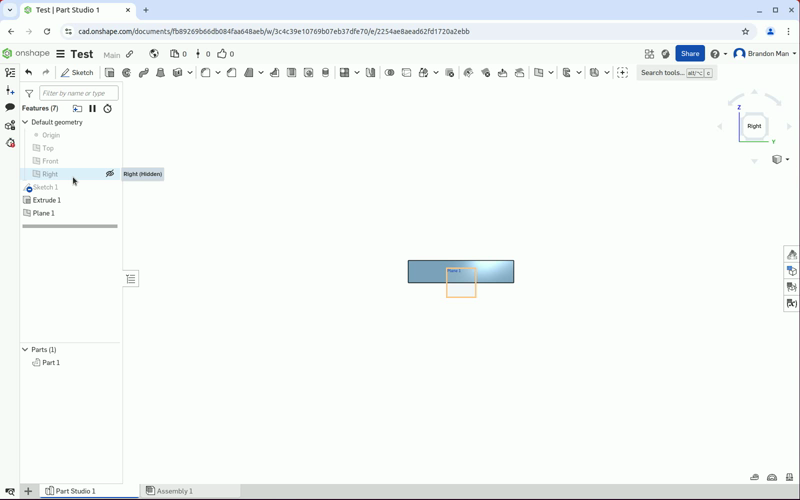
key(shift+s)
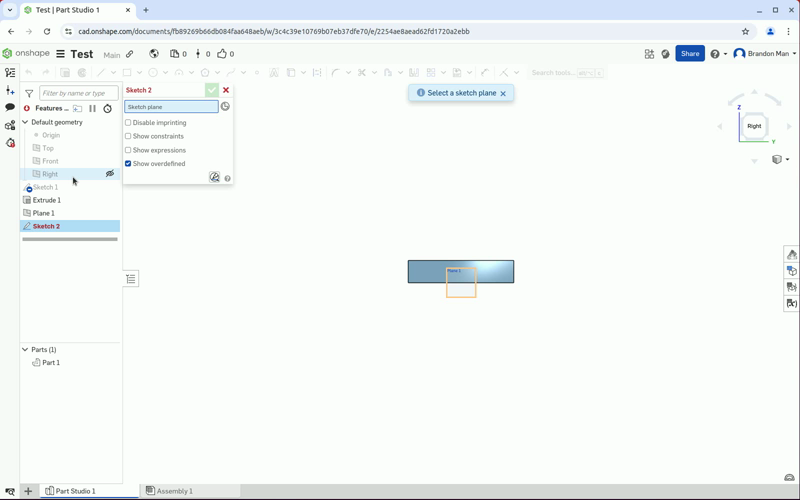
mouse_move(73, 215)
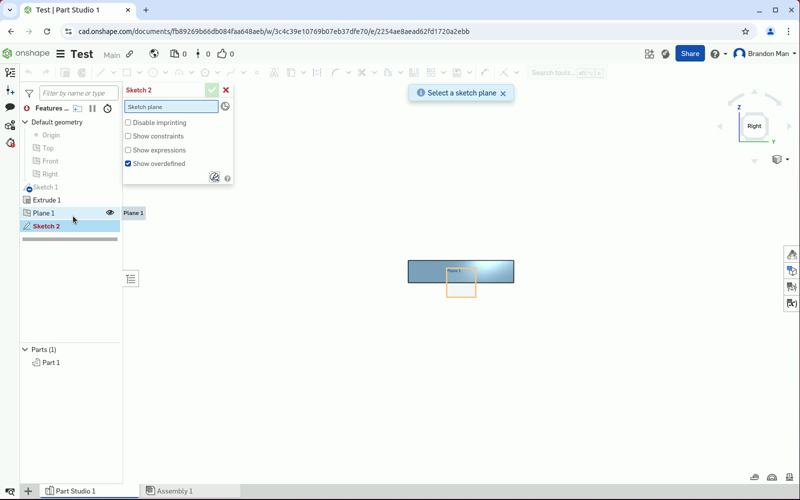
click(73, 215)
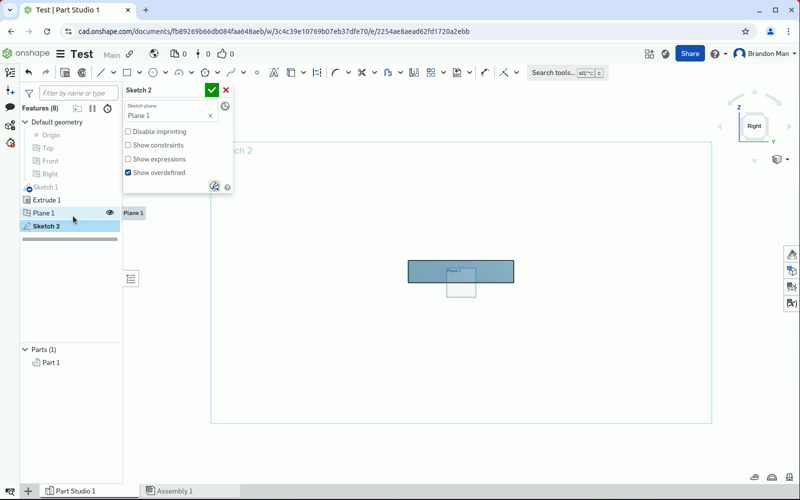
mouse_move(73, 352)
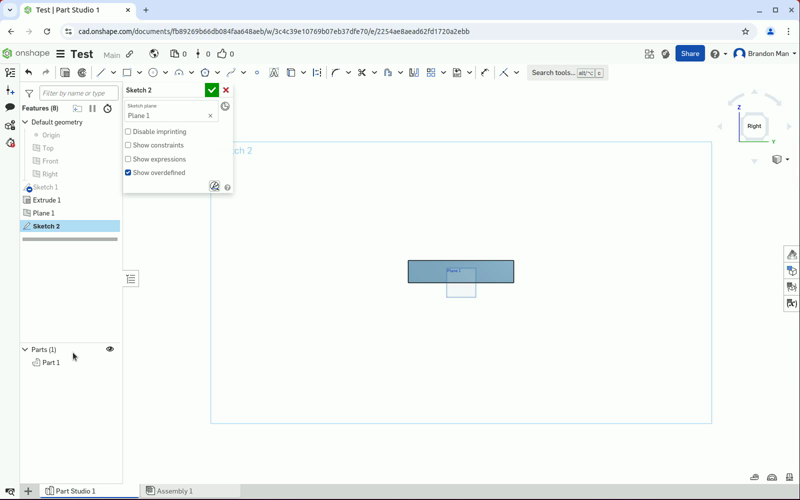
key(y)
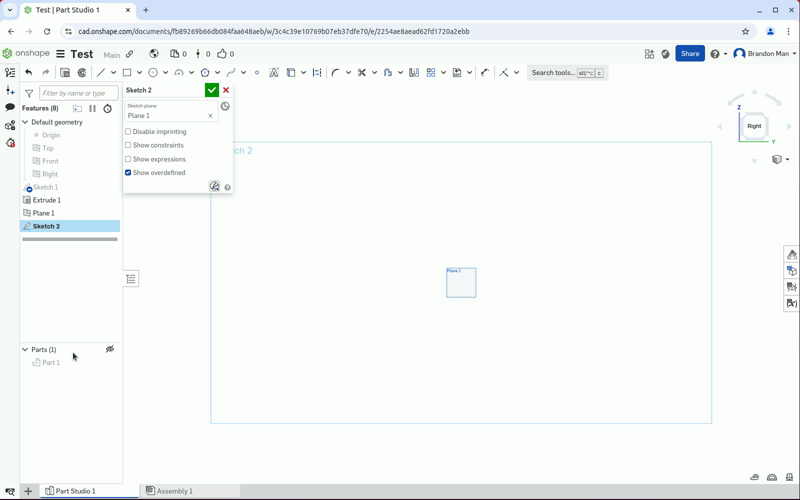
key(l)
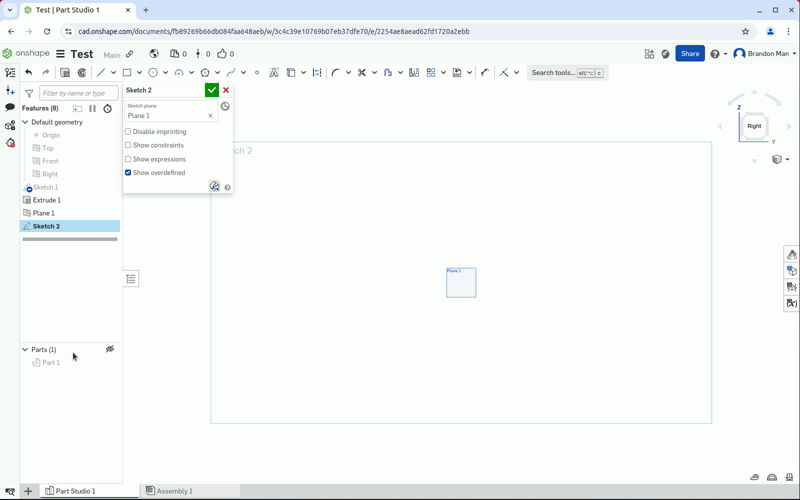
key_down(shift)
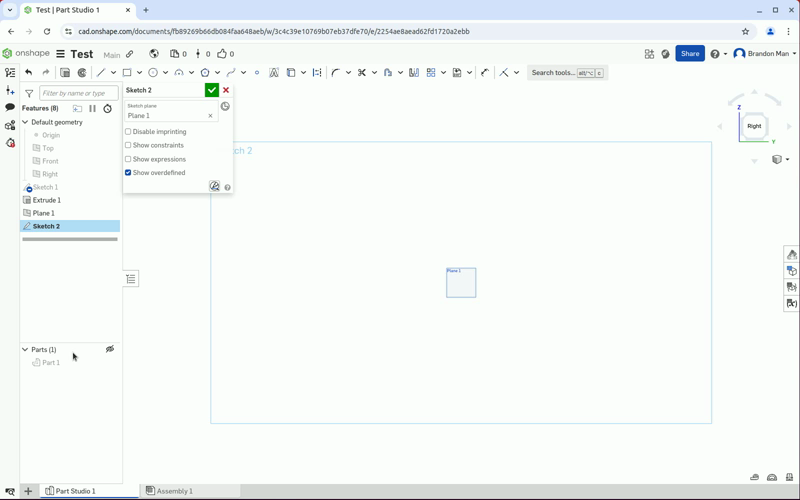
mouse_move(407, 282)
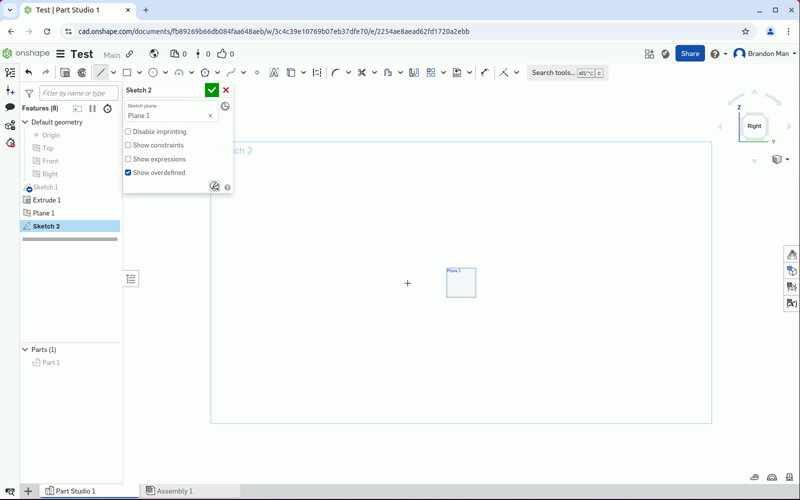
click(407, 282)
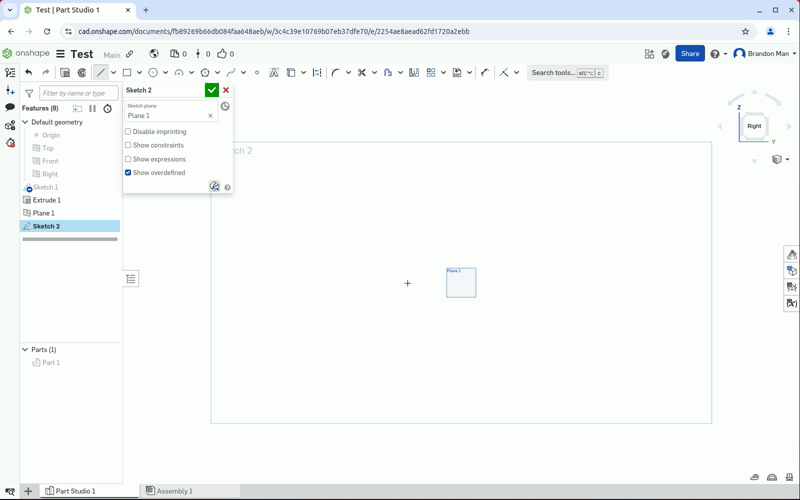
key_up(shift)
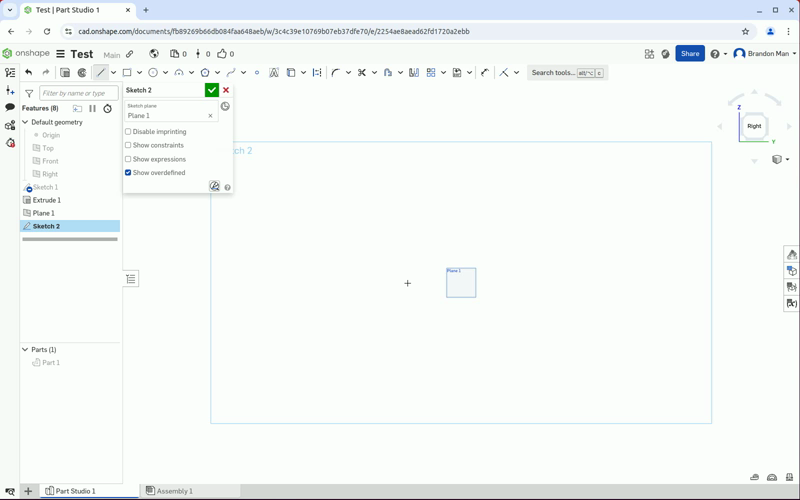
key_down(shift)
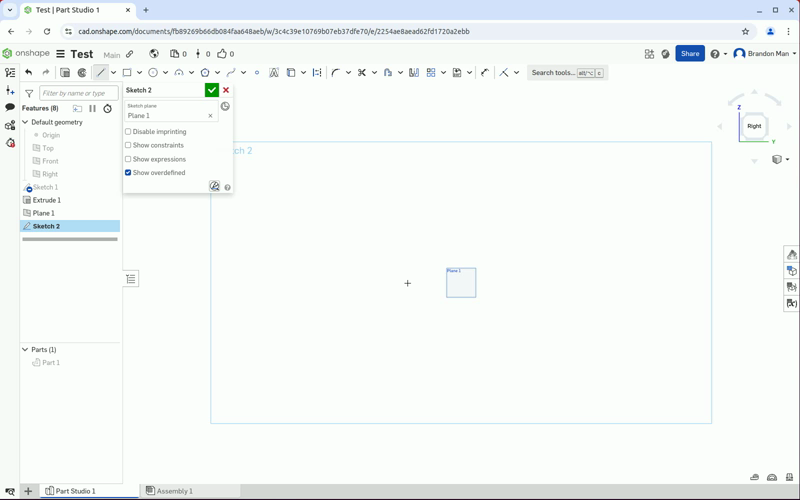
mouse_move(513, 282)
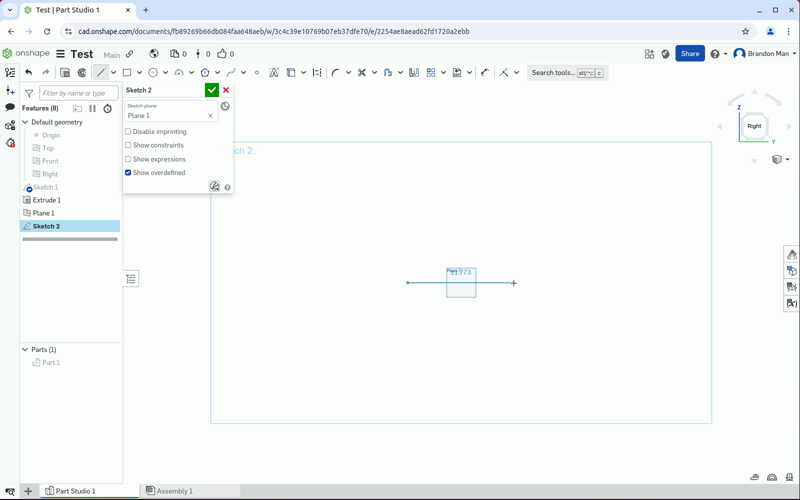
click(513, 282)
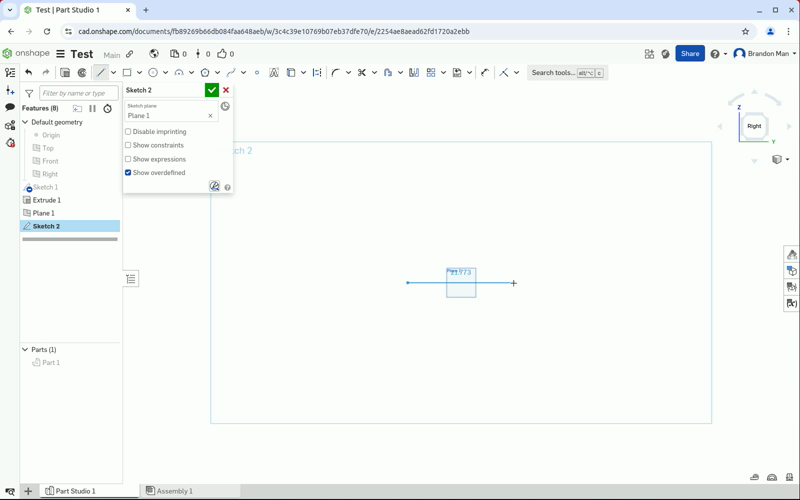
key_up(shift)
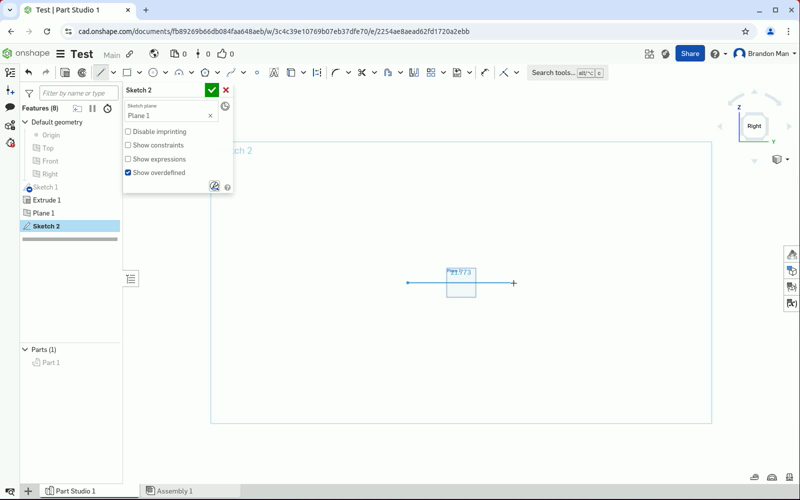
key_down(shift)
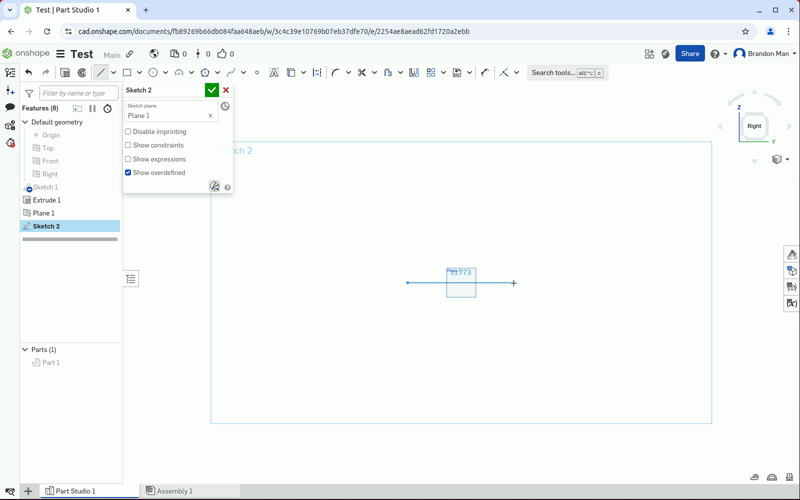
mouse_move(543, 282)
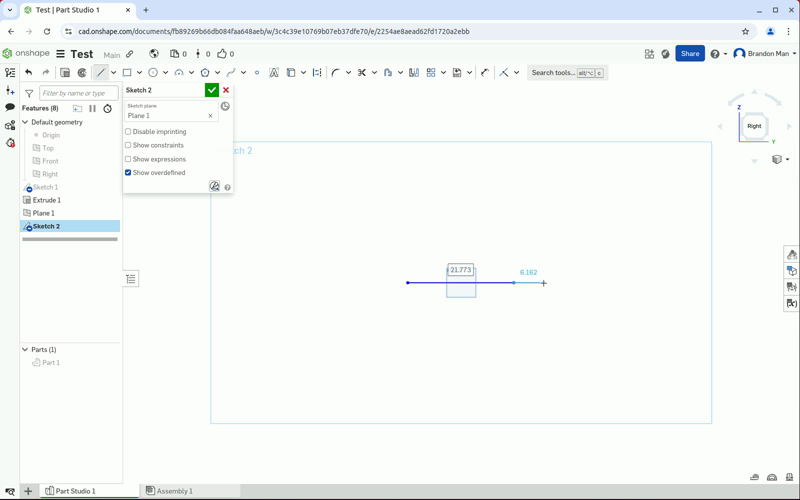
mouse_move(513, 260)
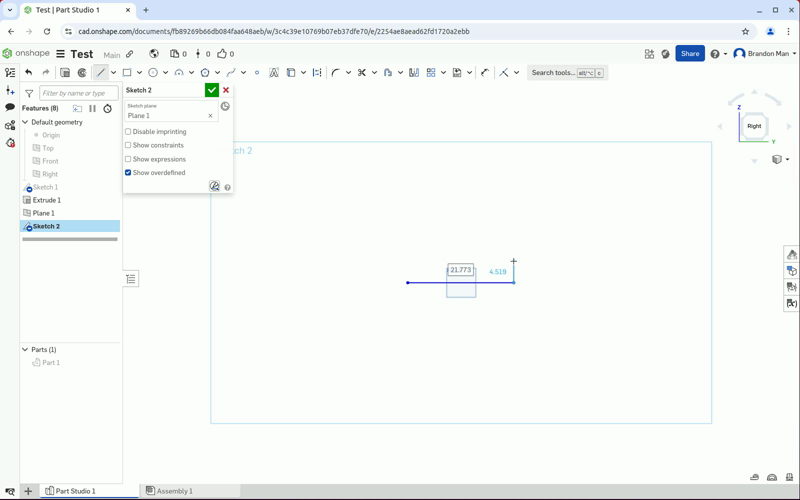
click(513, 260)
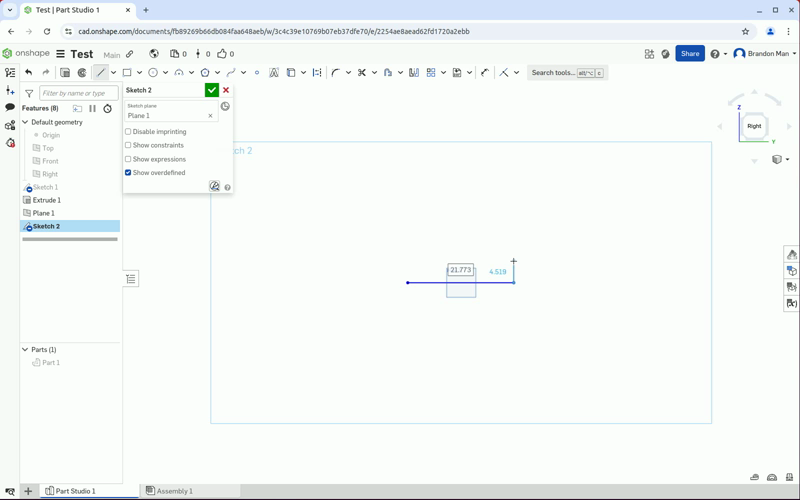
key_up(shift)
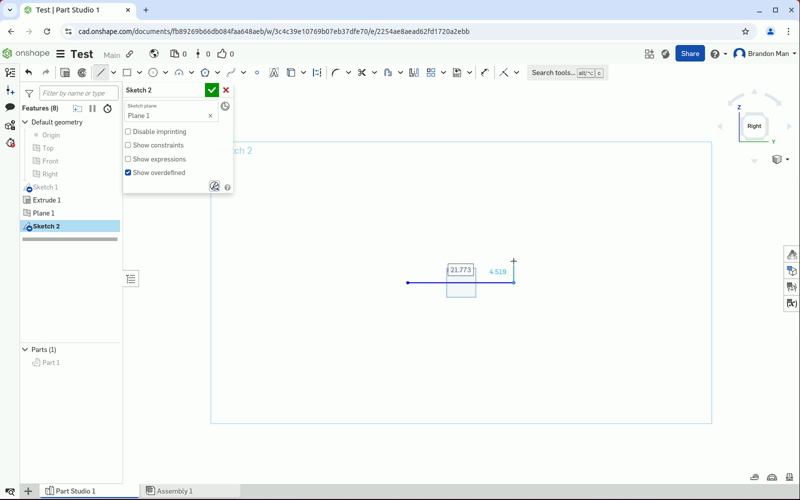
key_down(shift)
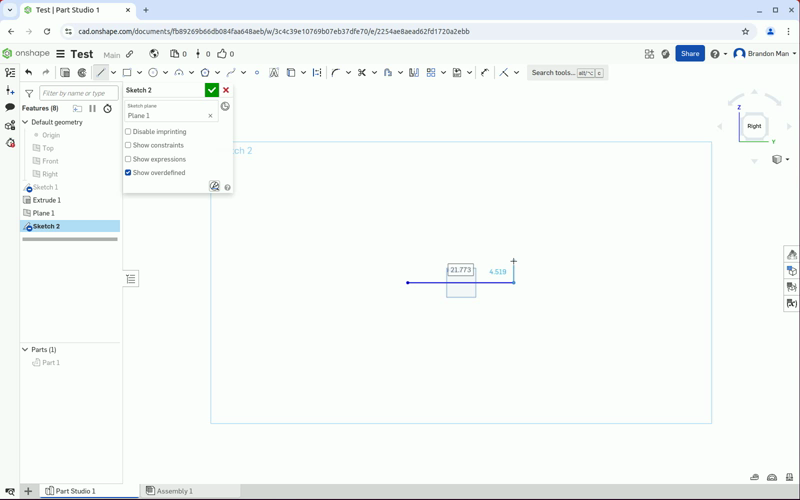
mouse_move(407, 260)
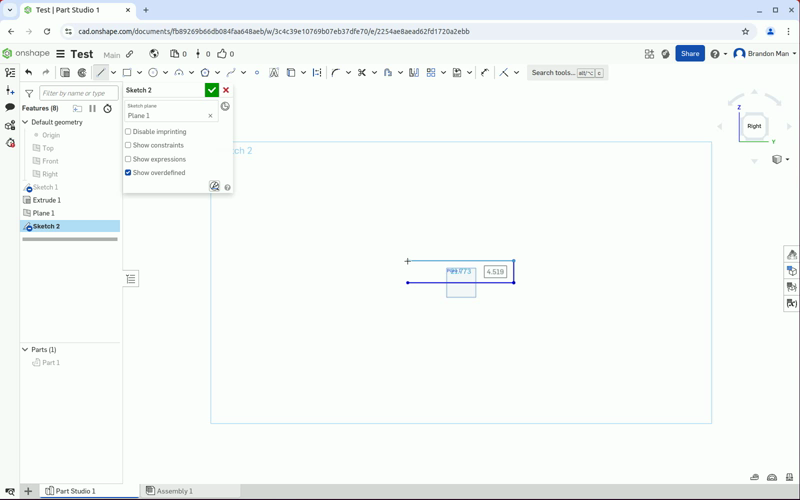
click(407, 260)
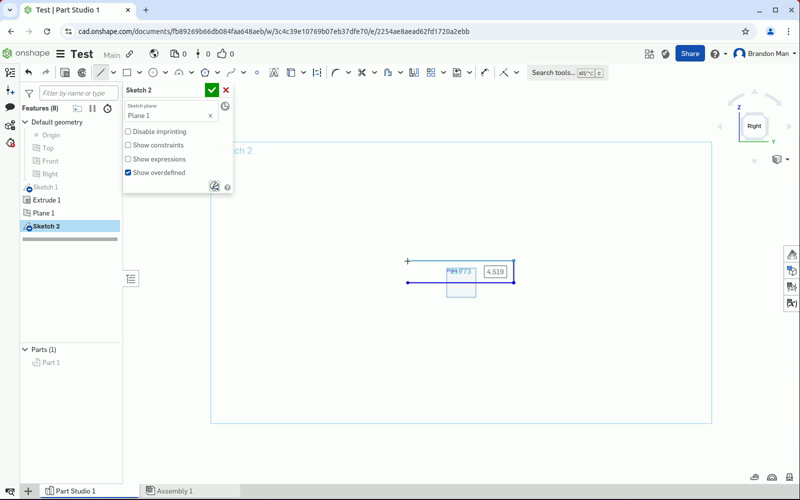
key_up(shift)
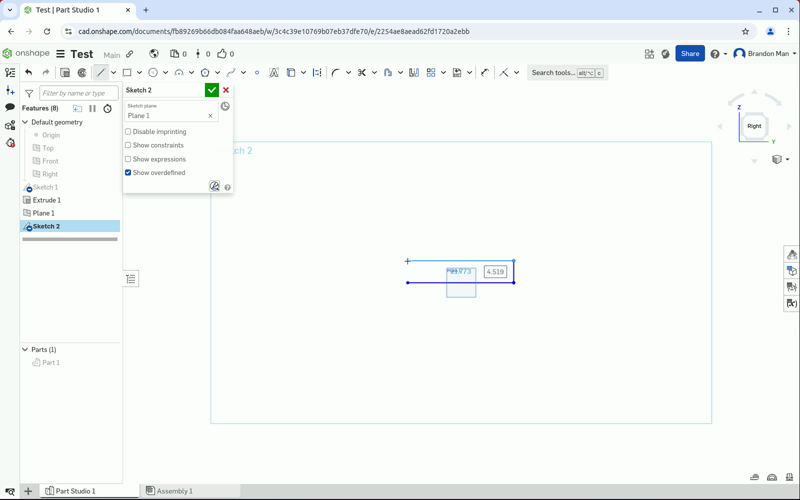
mouse_move(437, 260)
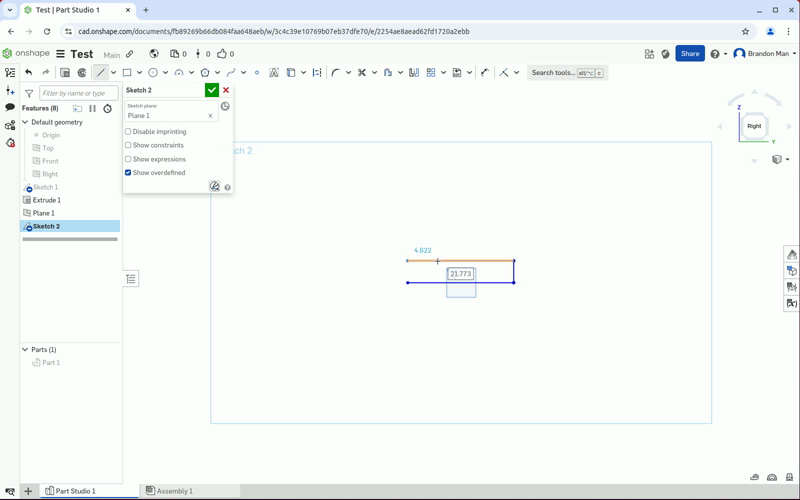
key_down(shift)
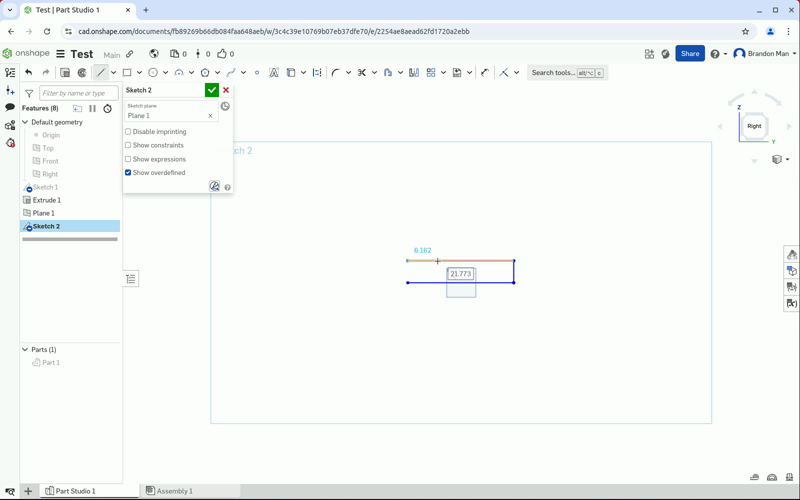
mouse_move(407, 282)
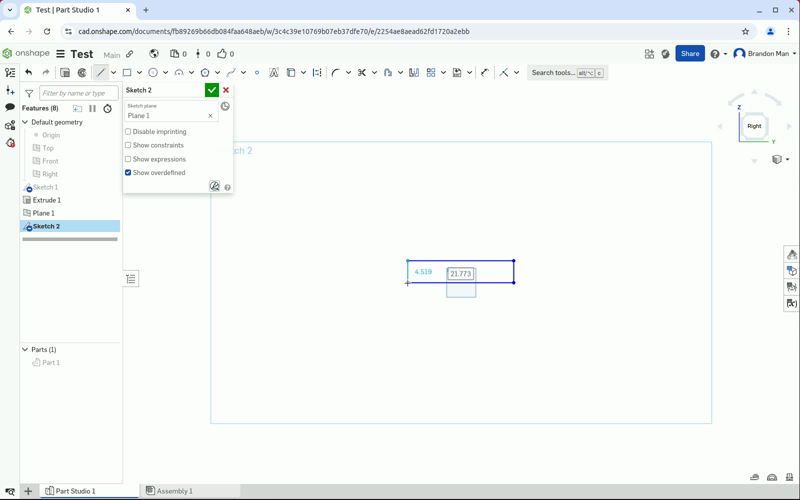
key_up(shift)
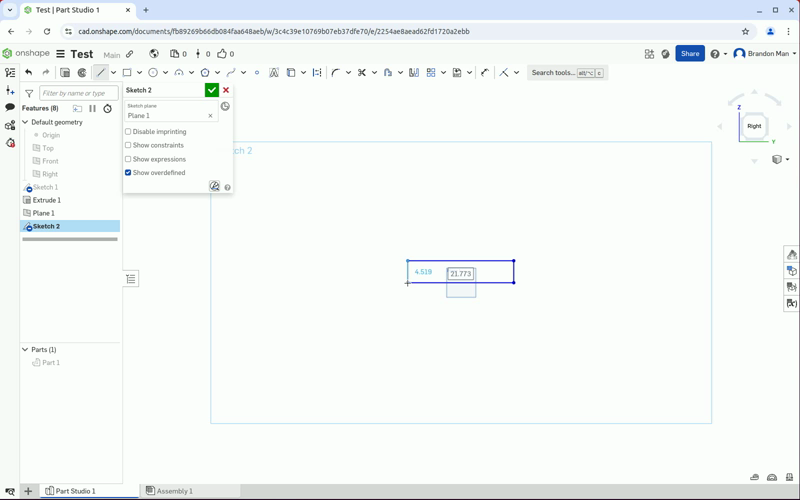
click(407, 282)
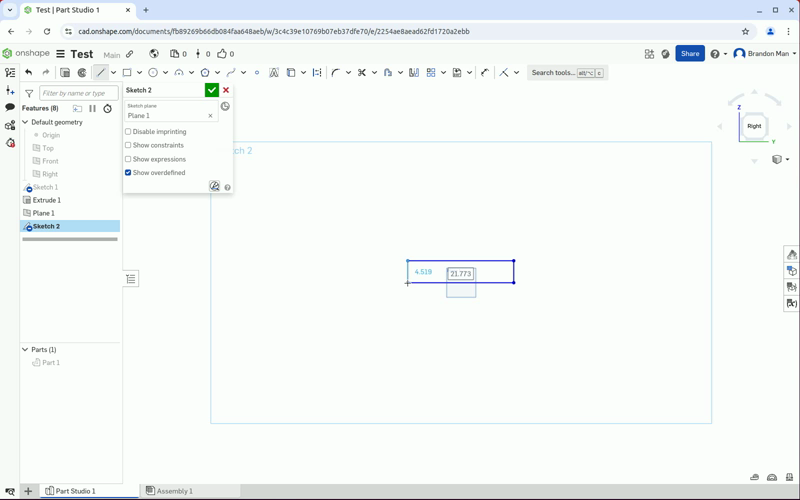
key(esc)
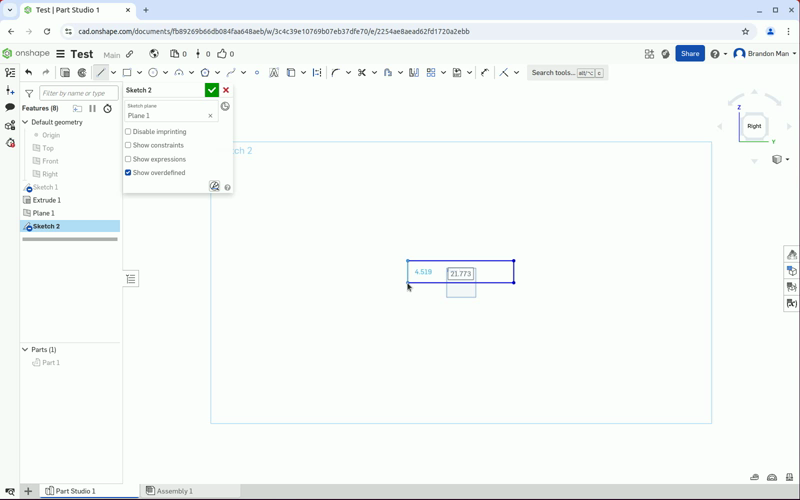
mouse_move(496, 281)
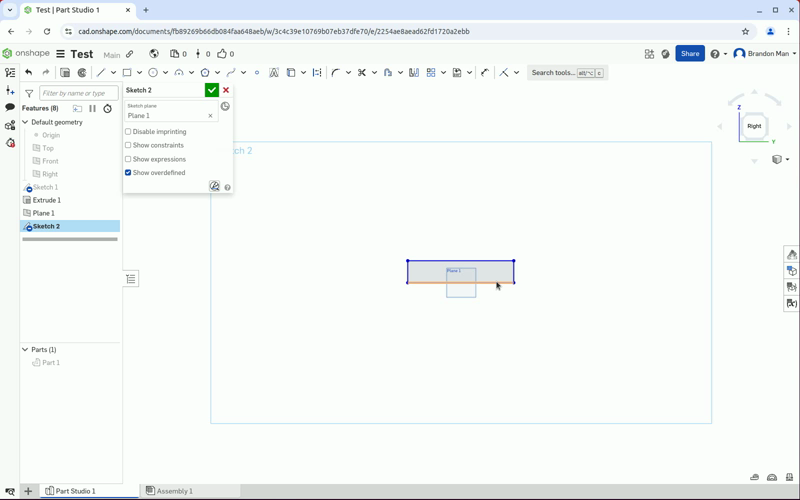
click(496, 281)
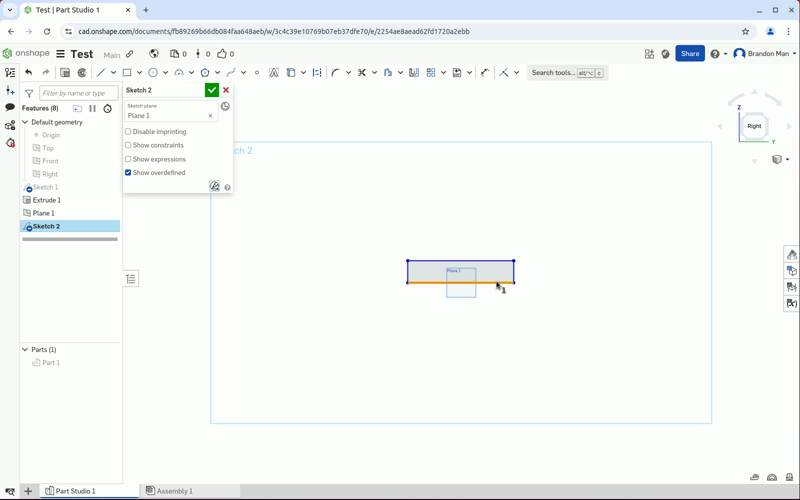
mouse_move(73, 352)
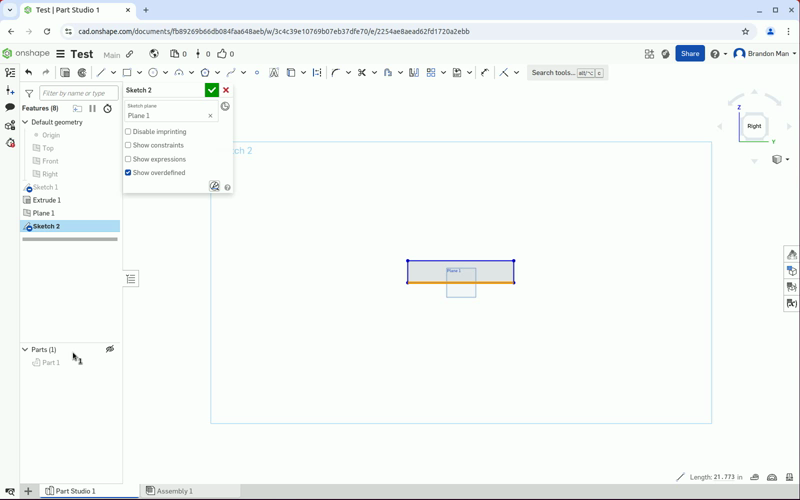
key(shift+y)
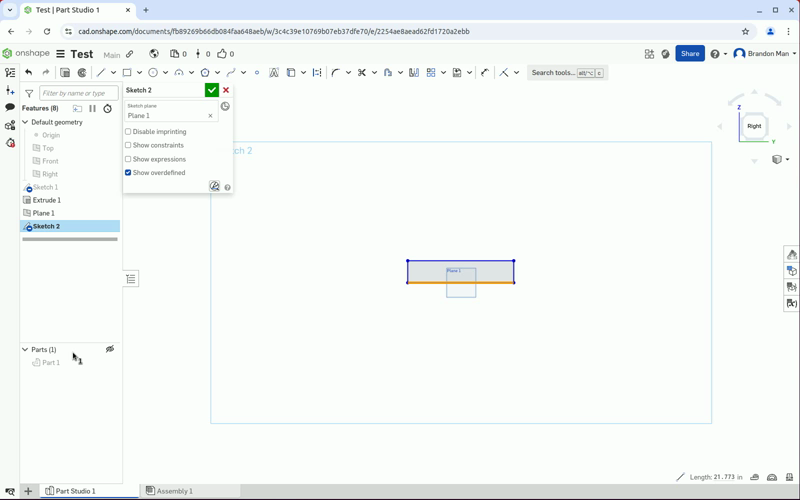
key(shift+e)
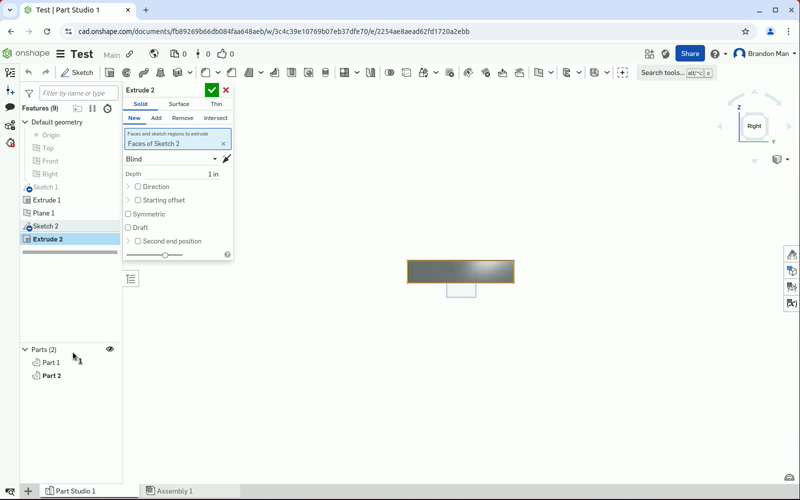
mouse_move(143, 106)
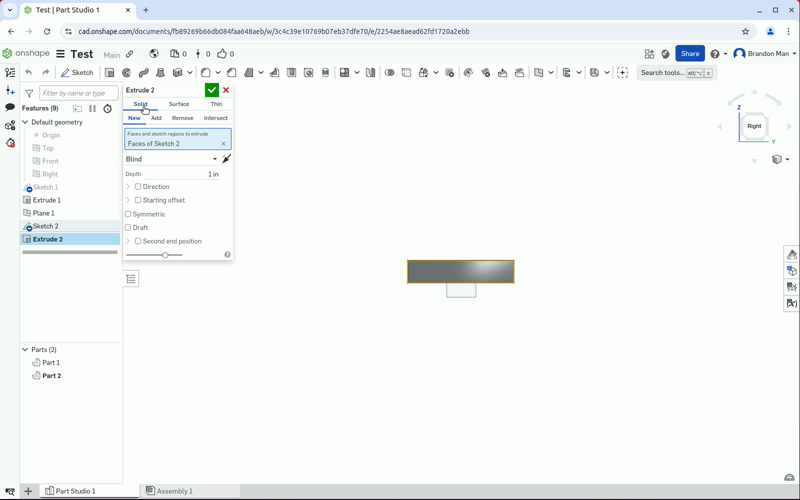
click(143, 106)
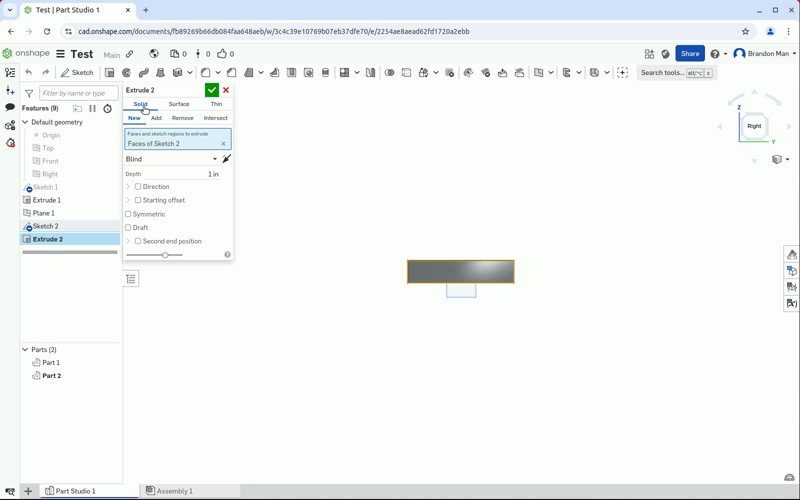
mouse_move(137, 120)
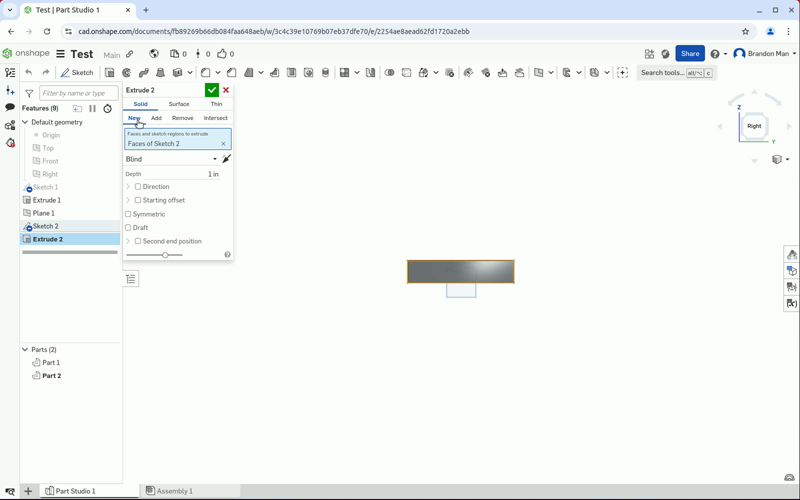
click(137, 120)
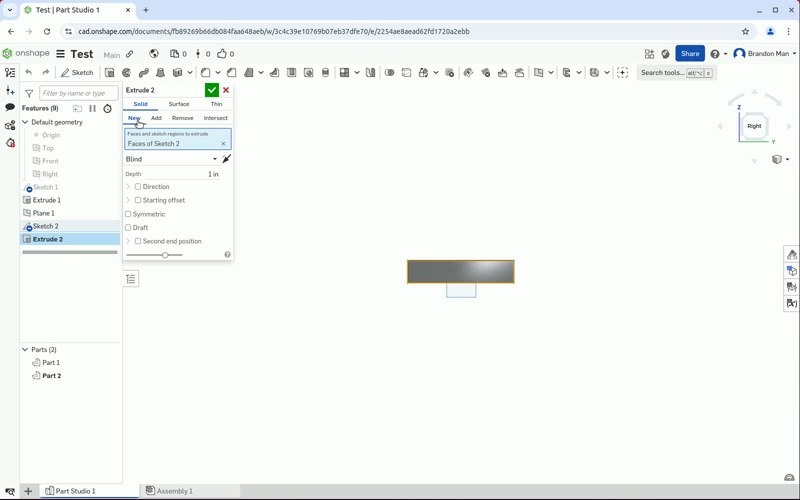
key(tab, 4)
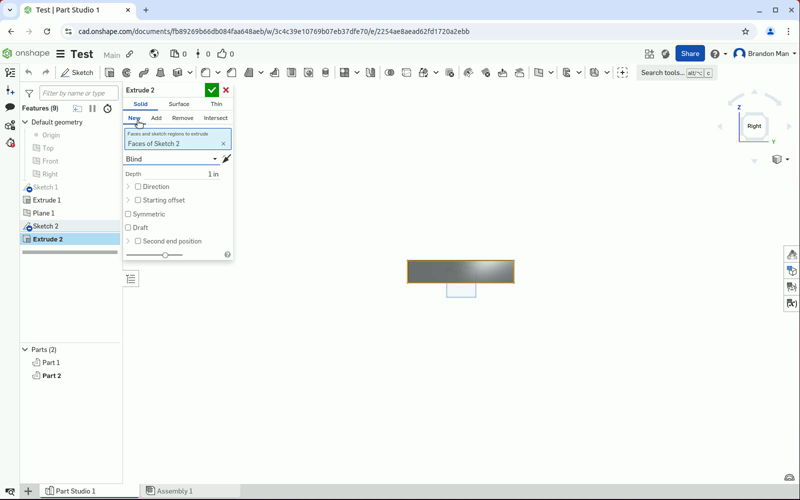
text(0.722)
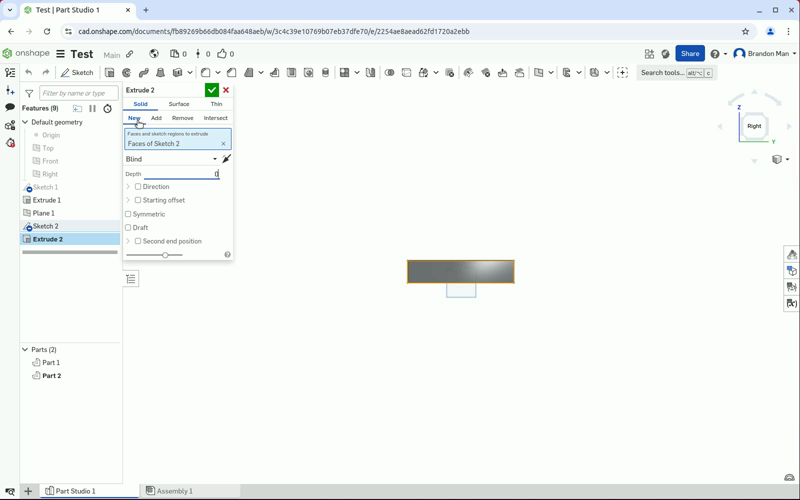
key(enter)
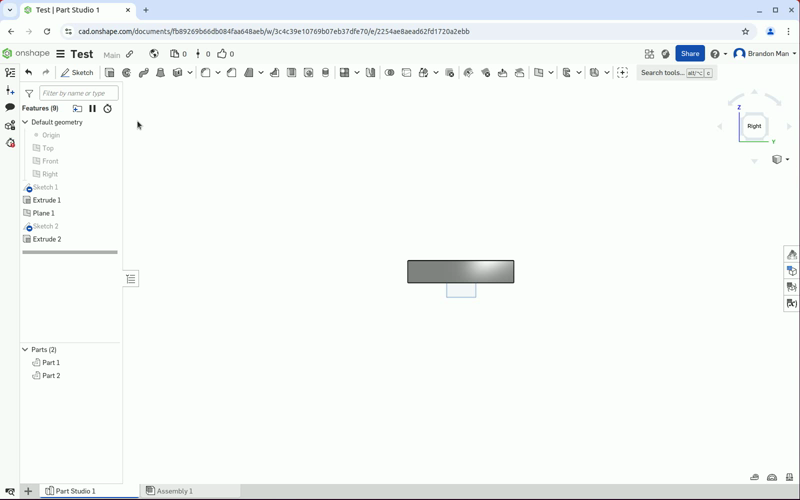
key(shift+h)
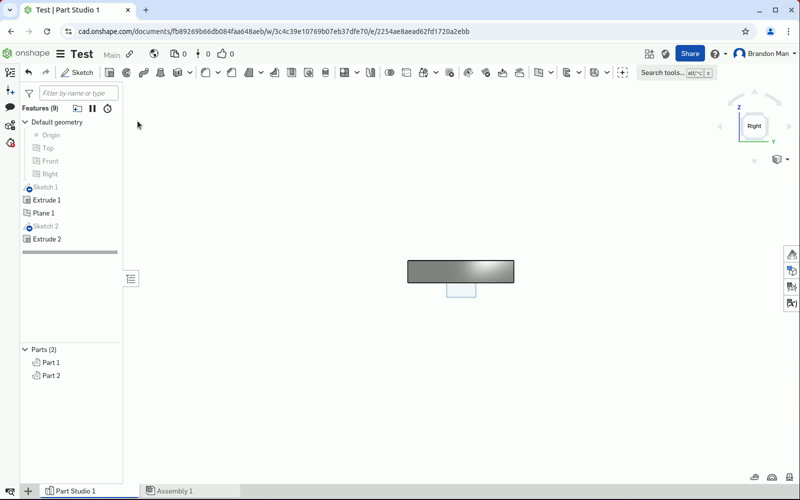
key(shift+h)
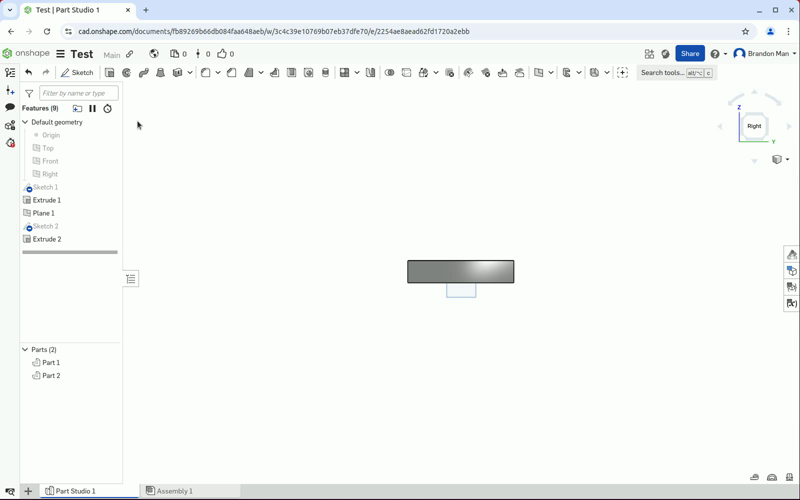
mouse_move(73, 189)
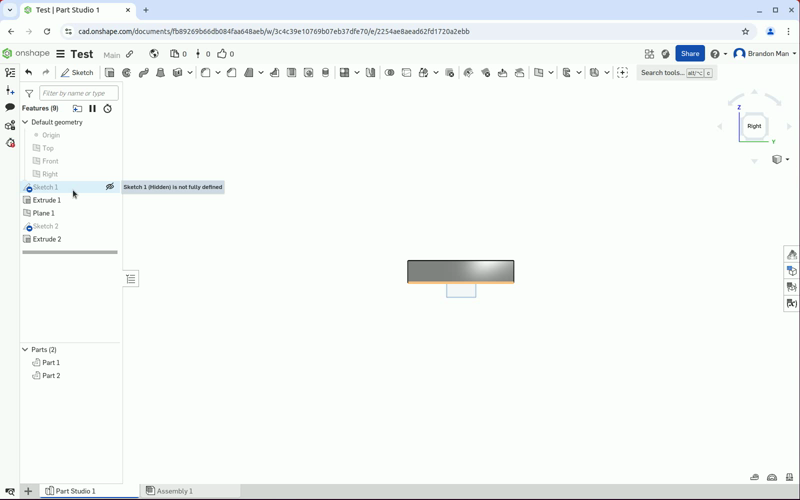
click(73, 189)
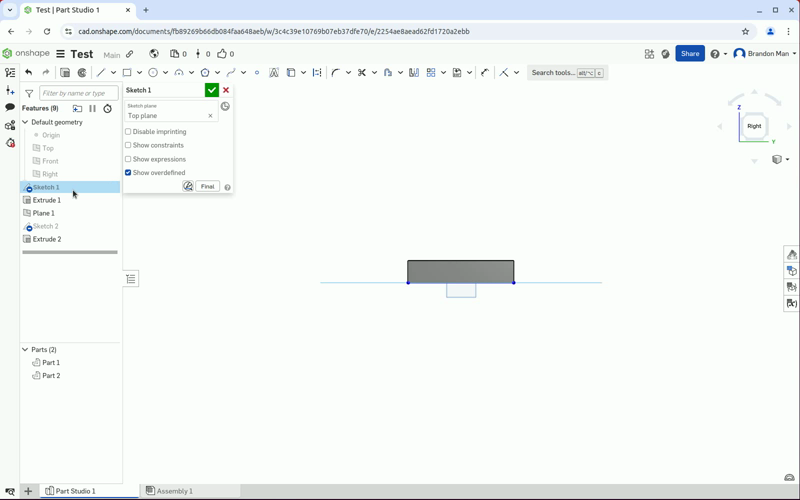
mouse_move(229, 92)
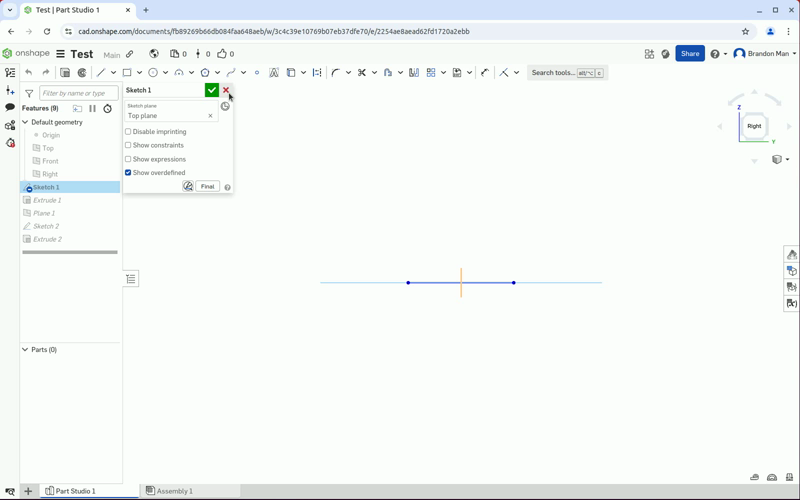
click(229, 92)
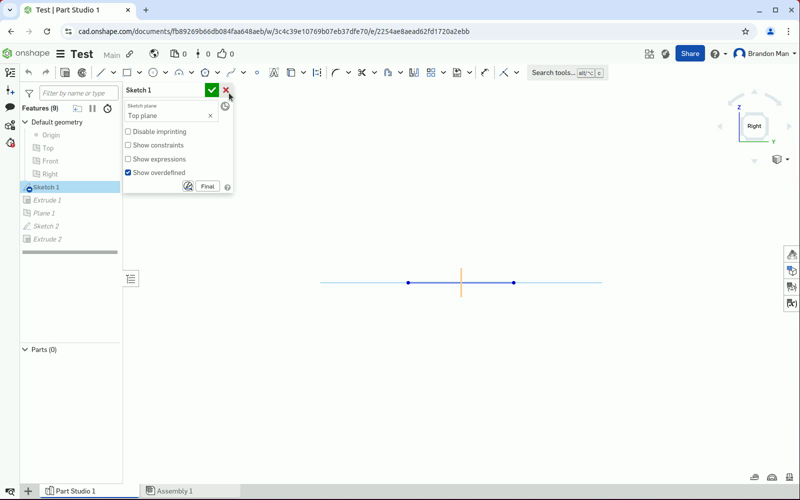
key(shift+s)
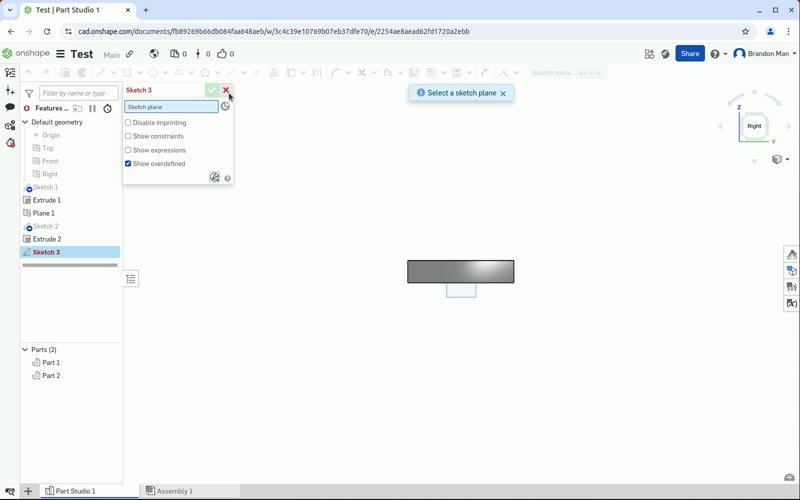
mouse_move(73, 215)
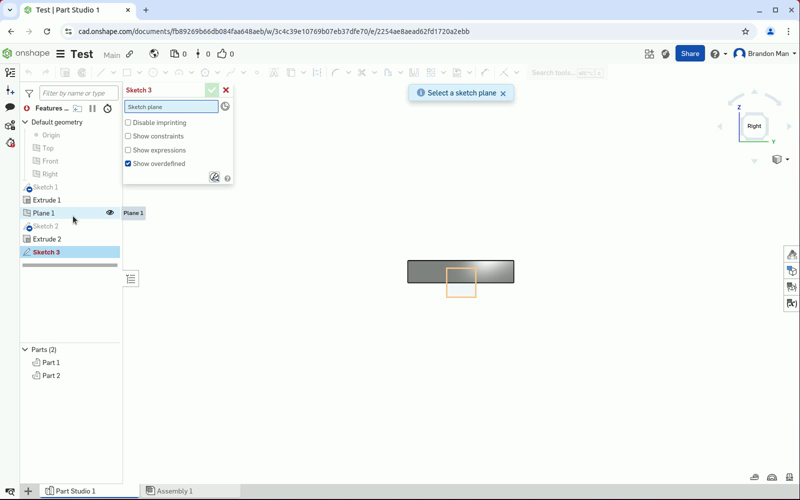
click(73, 215)
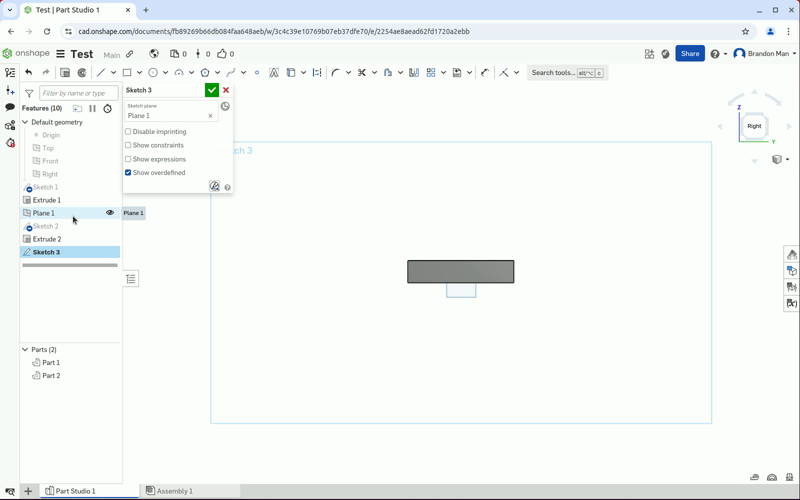
mouse_move(73, 352)
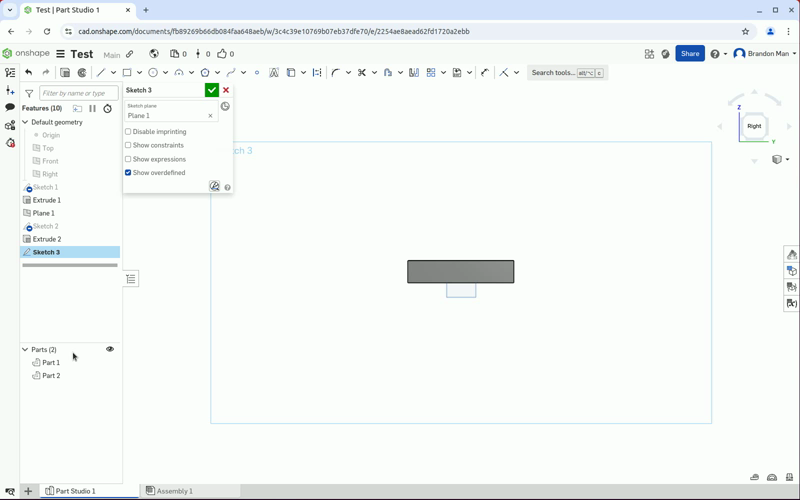
key(y)
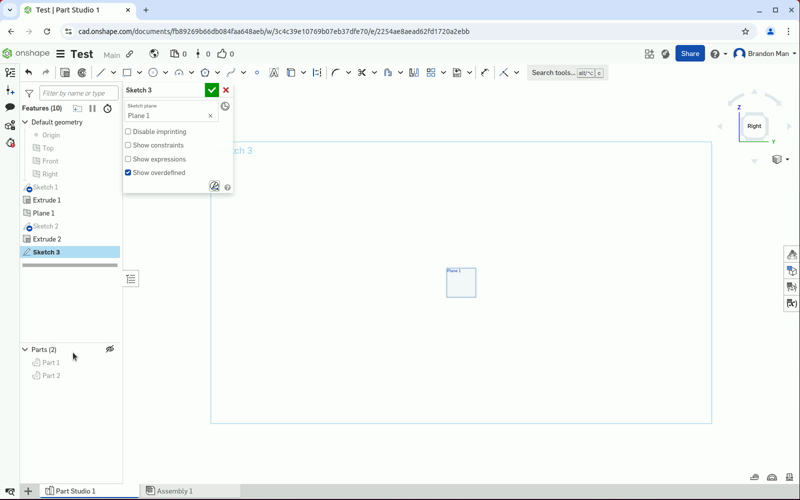
key(l)
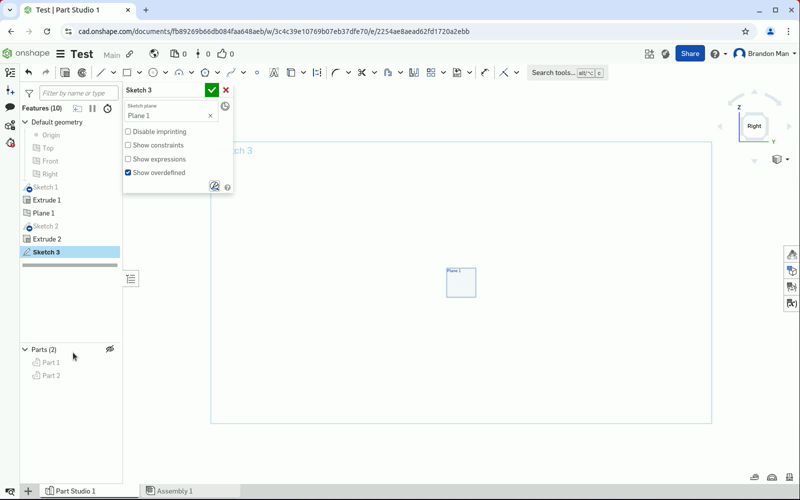
key_down(shift)
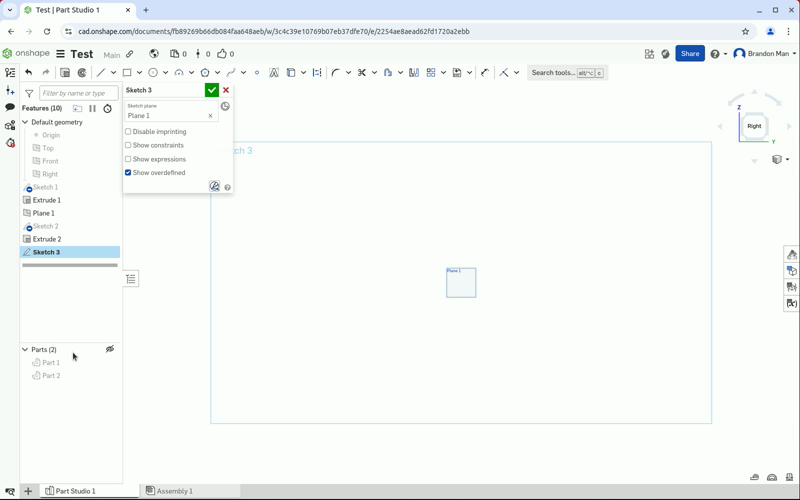
mouse_move(407, 260)
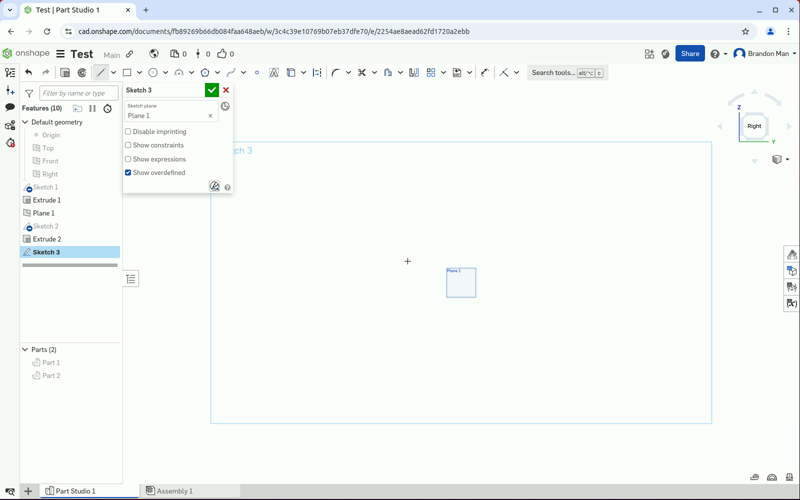
click(407, 260)
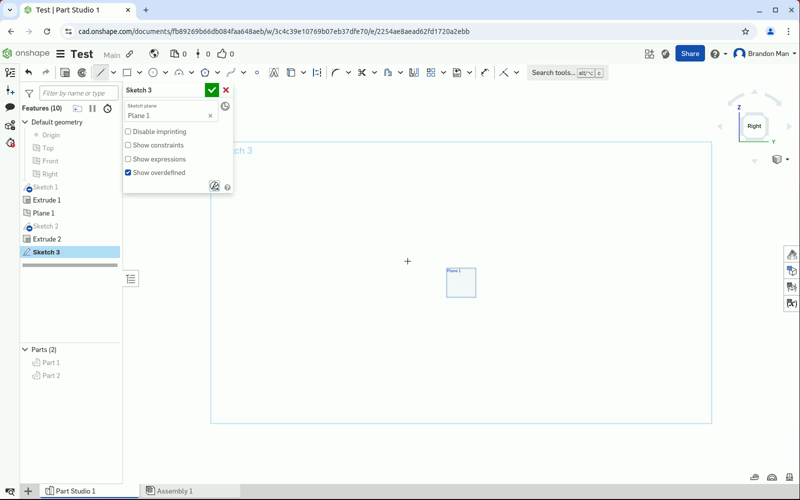
key_up(shift)
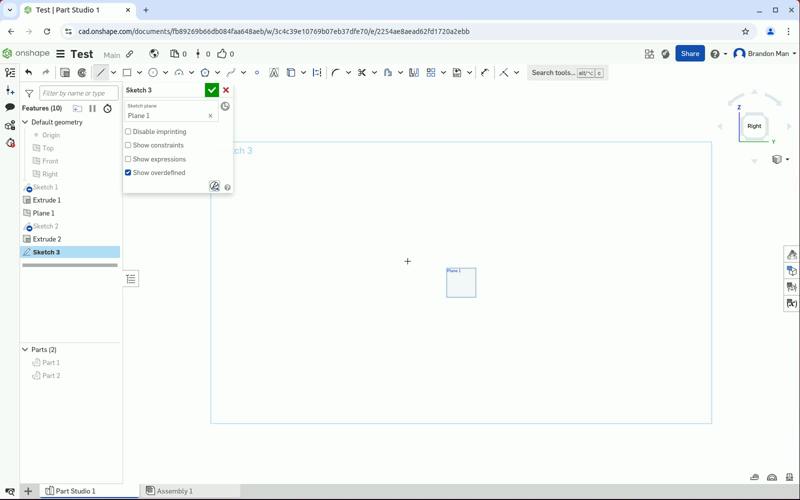
key_down(shift)
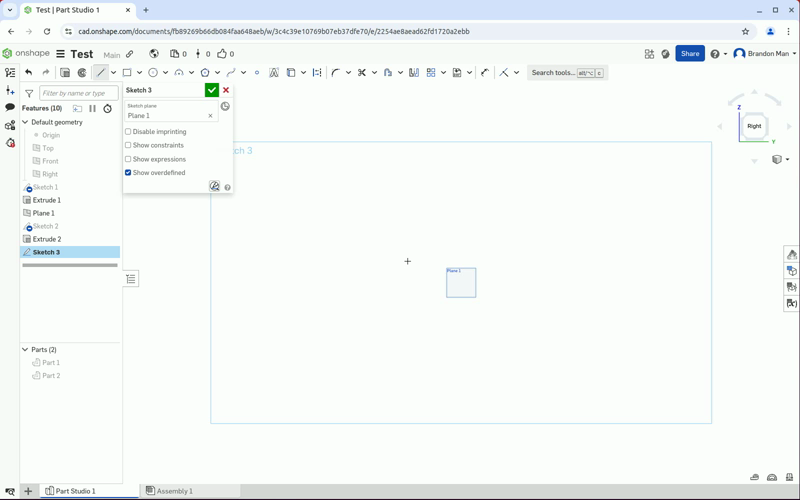
mouse_move(513, 260)
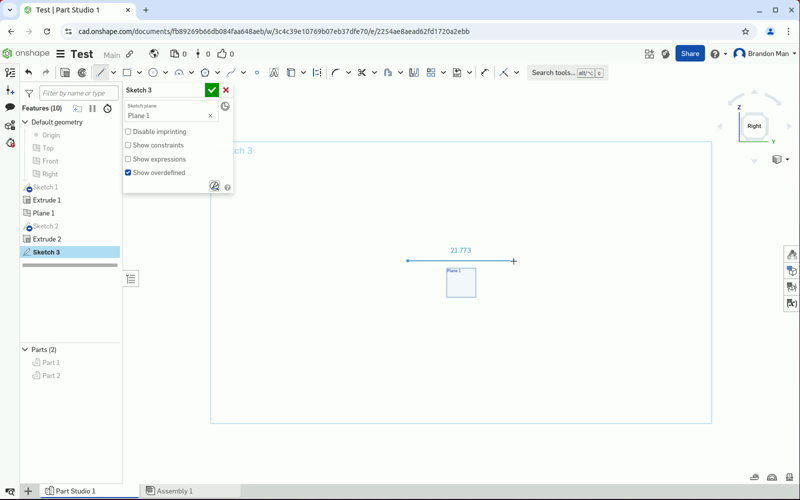
click(513, 260)
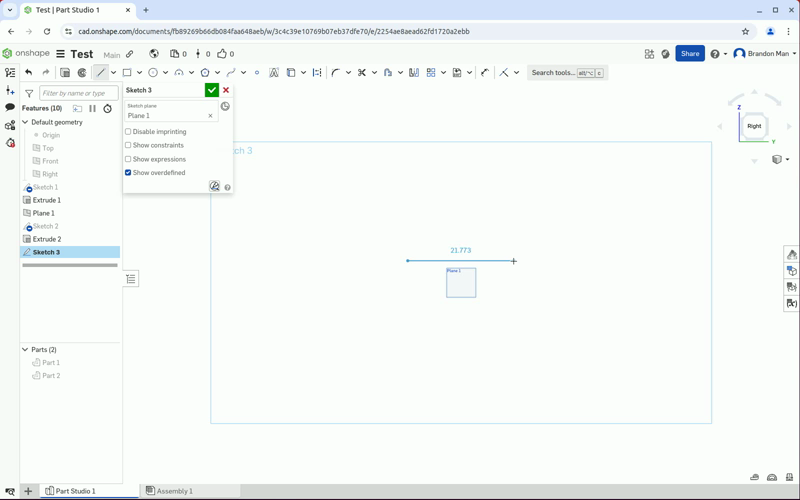
key_up(shift)
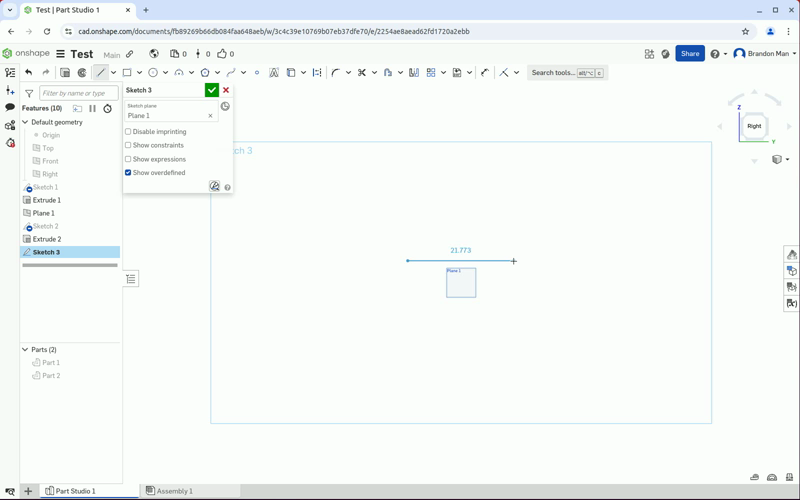
key_down(shift)
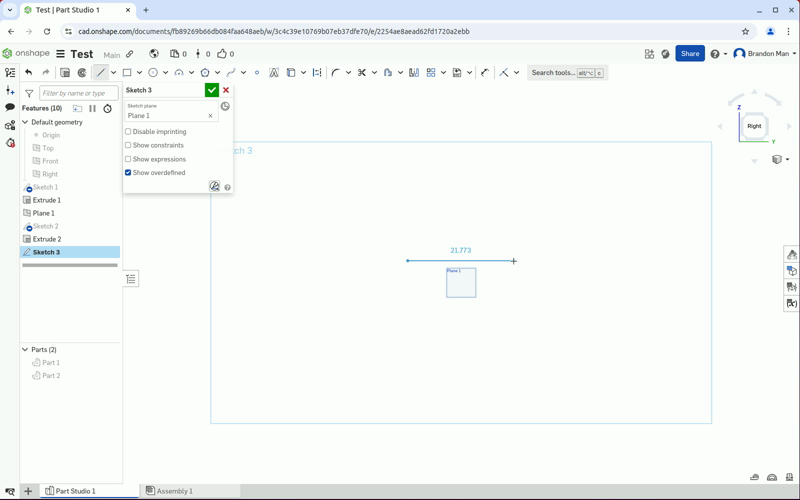
mouse_move(543, 260)
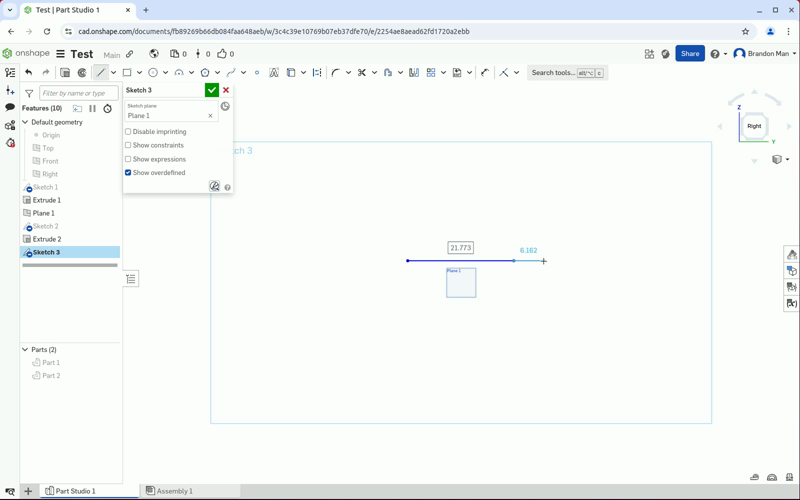
mouse_move(513, 257)
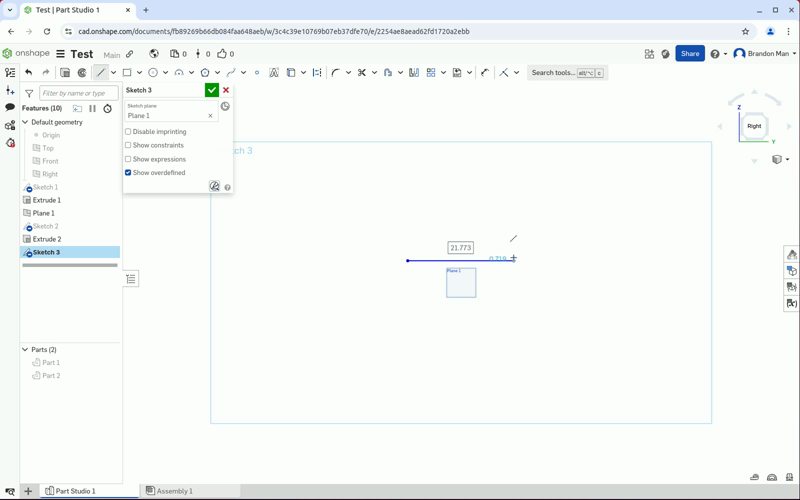
scroll(6)
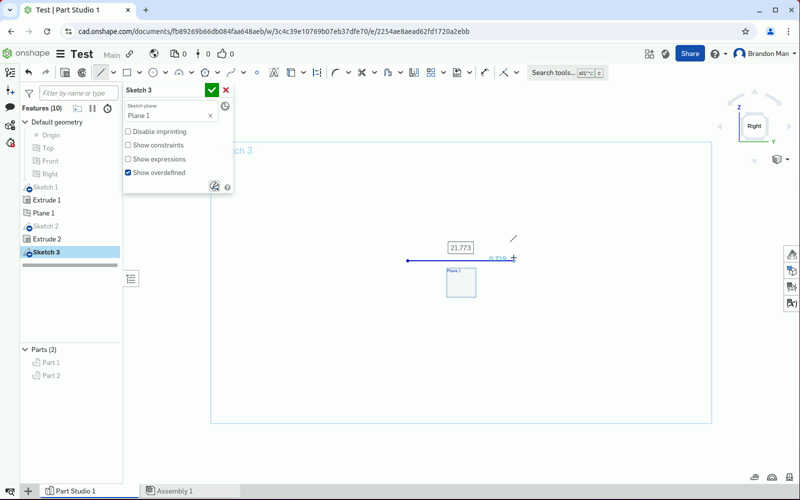
scroll(6)
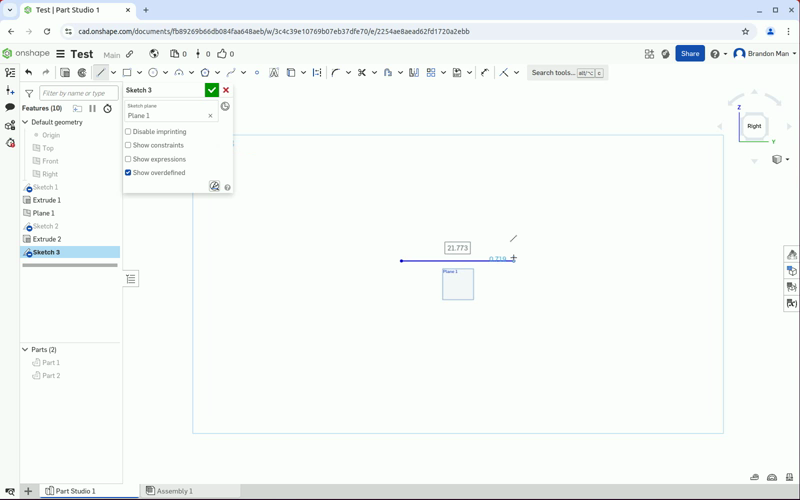
scroll(6)
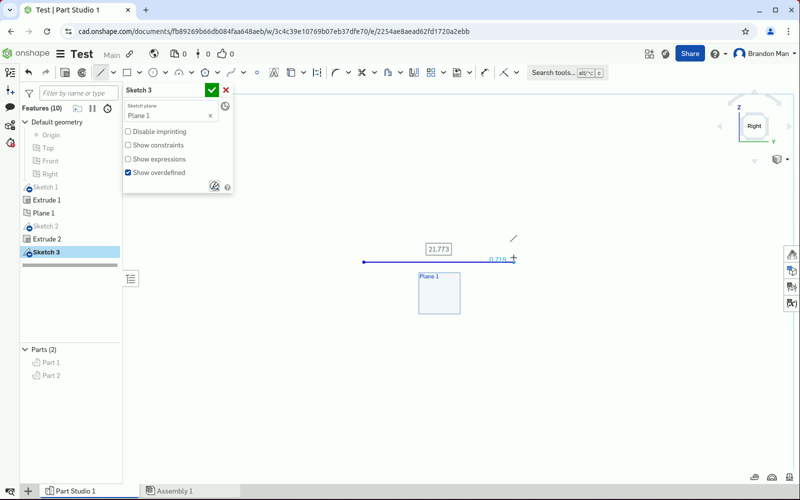
scroll(6)
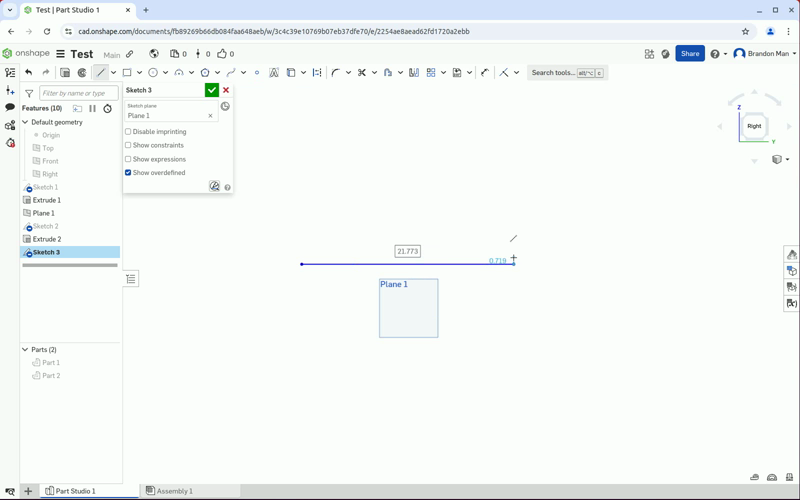
scroll(6)
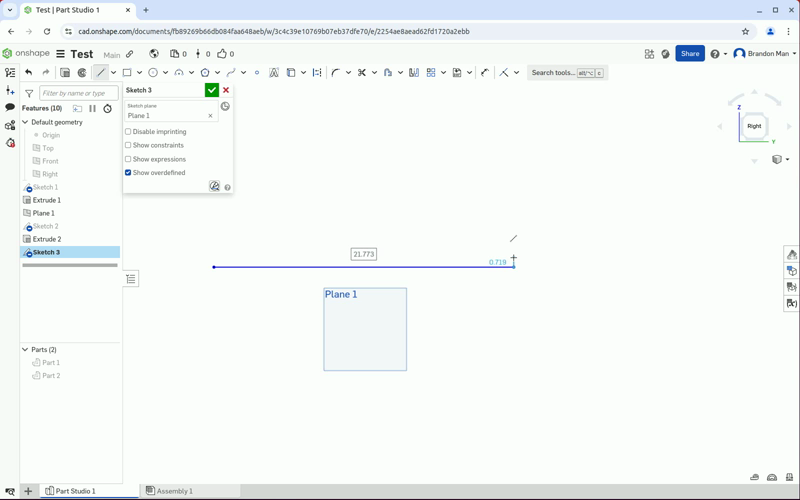
scroll(6)
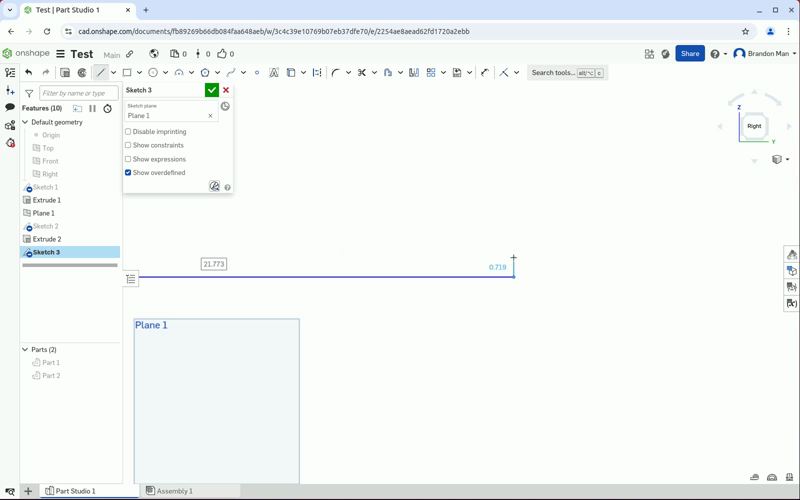
scroll(6)
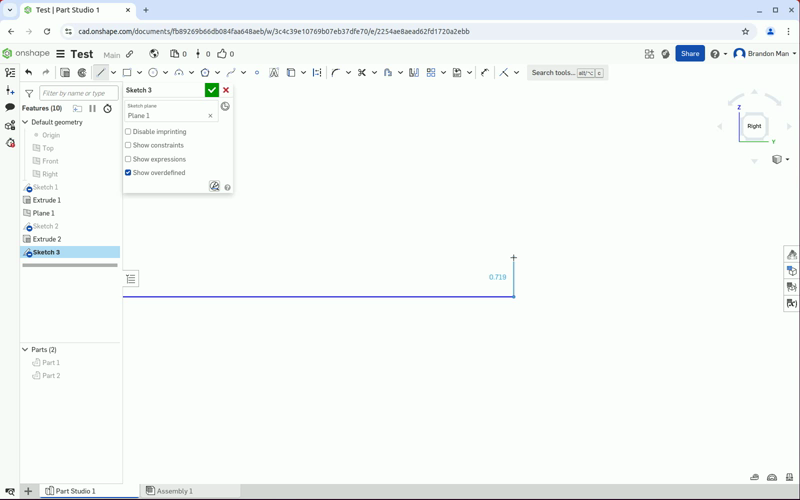
click(513, 257)
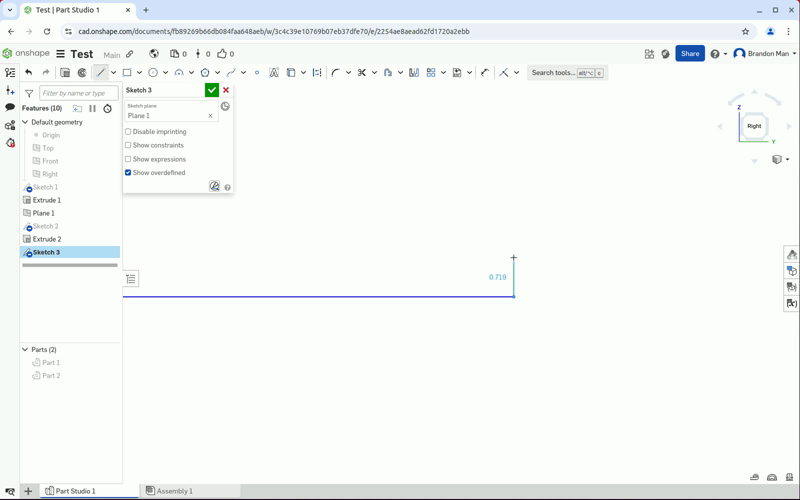
scroll(-6)
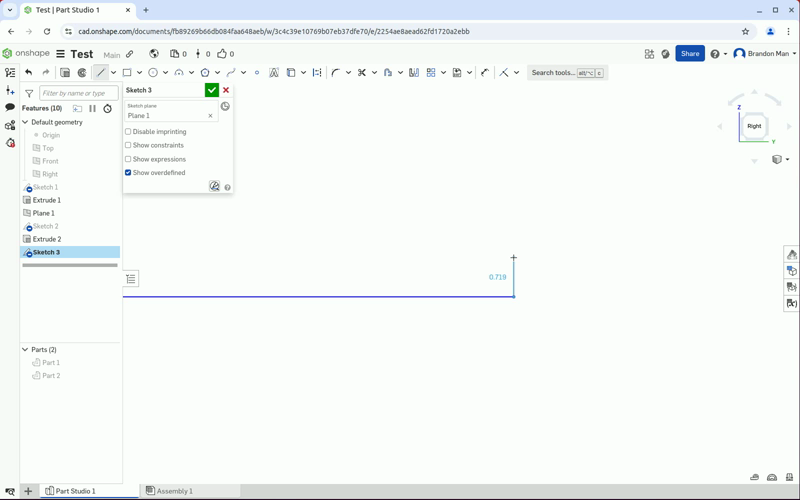
scroll(-6)
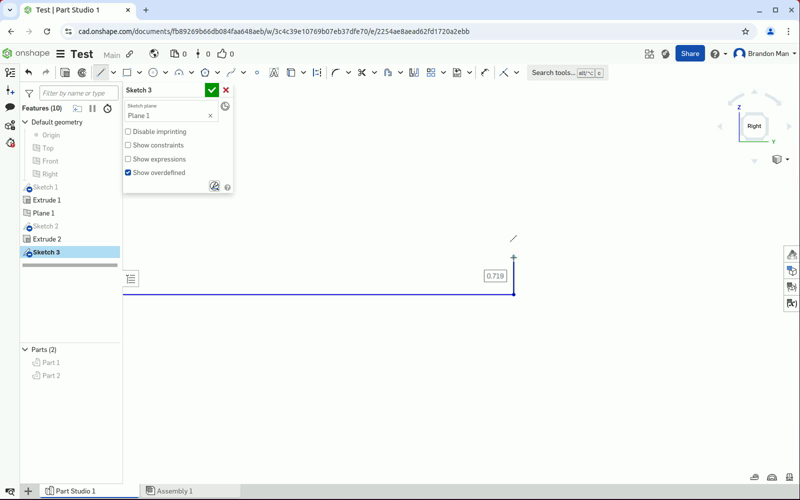
scroll(-6)
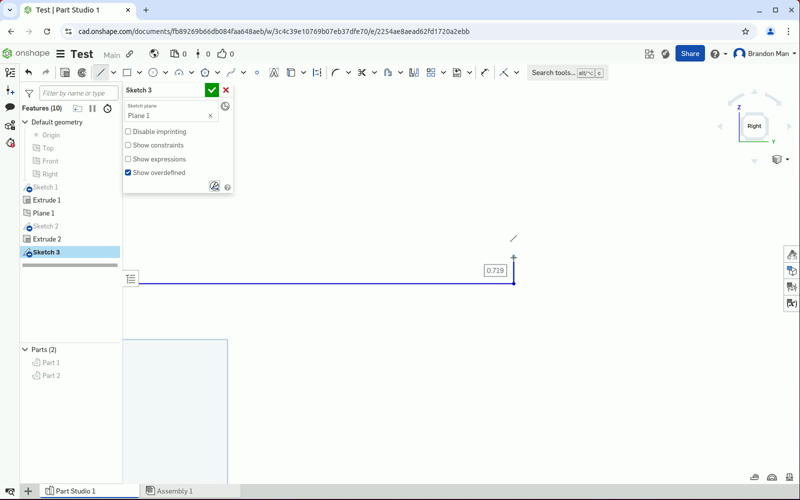
scroll(-6)
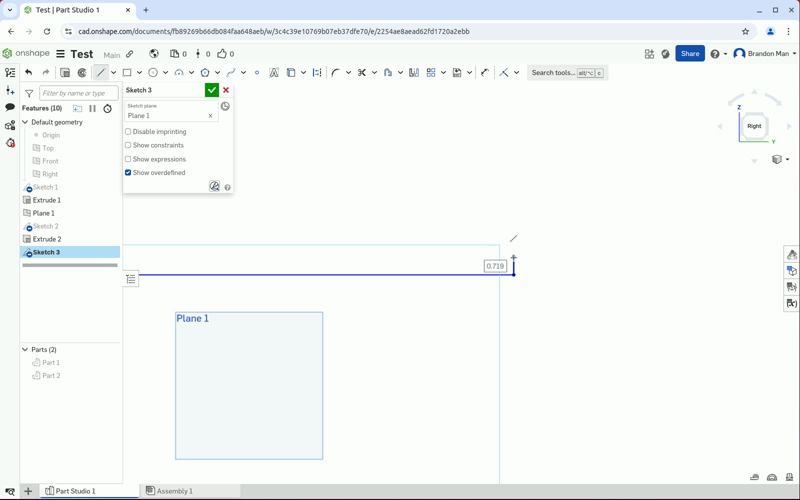
scroll(-6)
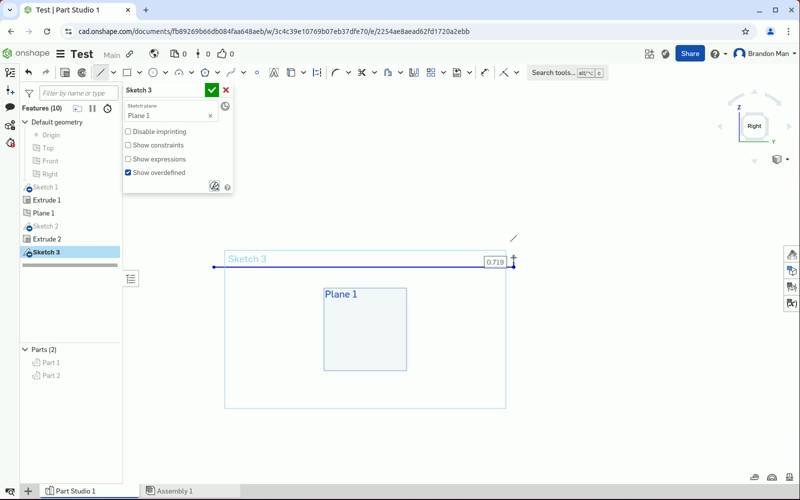
scroll(-6)
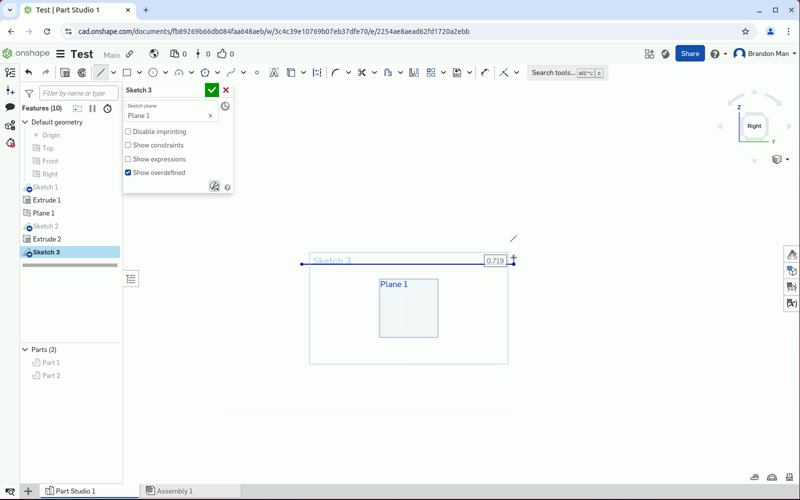
scroll(-6)
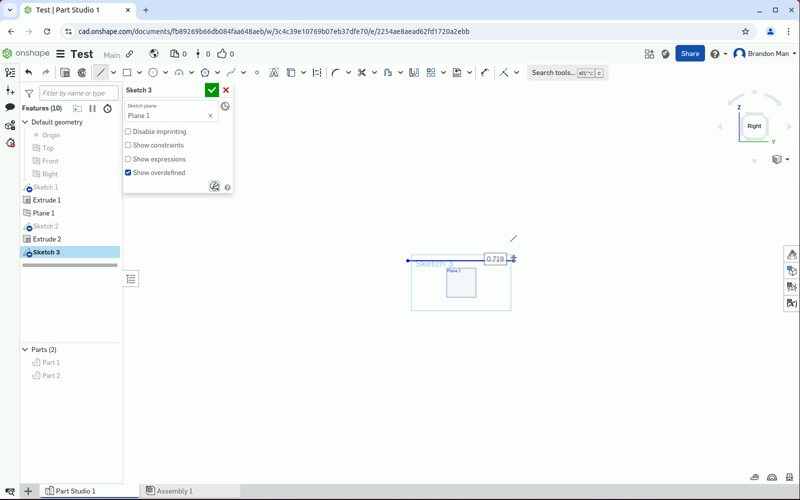
key_up(shift)
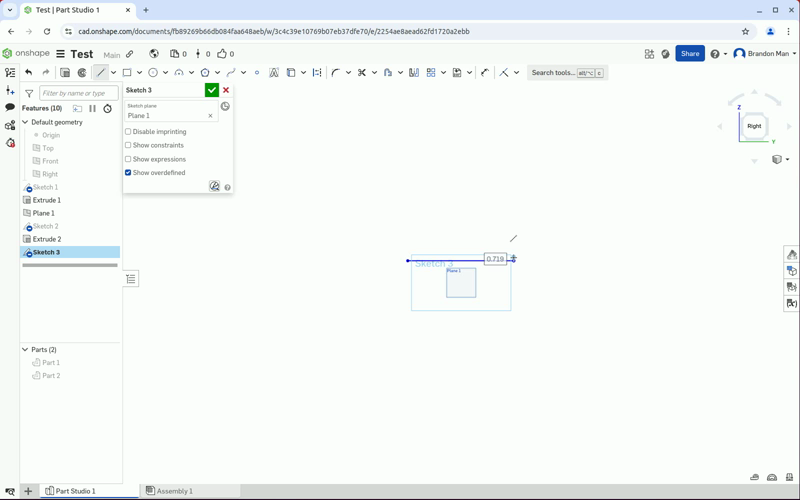
key_down(shift)
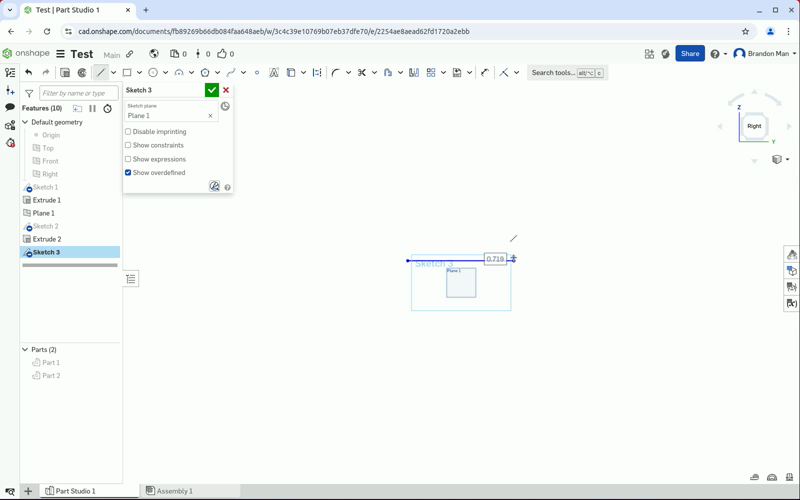
mouse_move(407, 257)
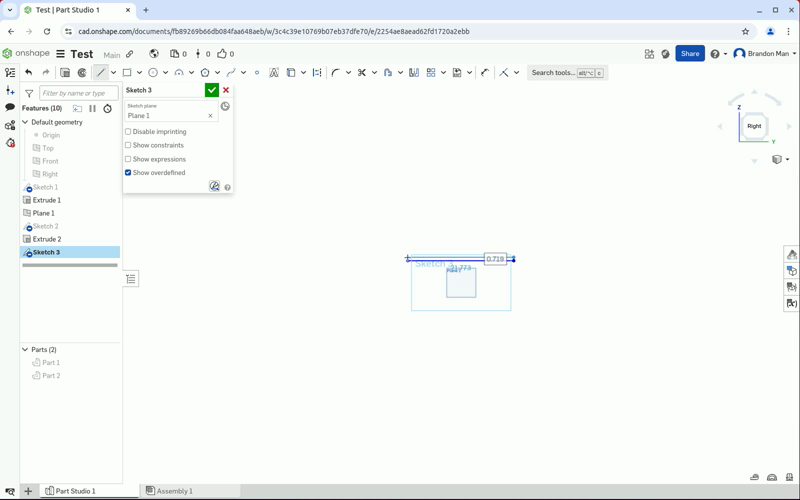
scroll(6)
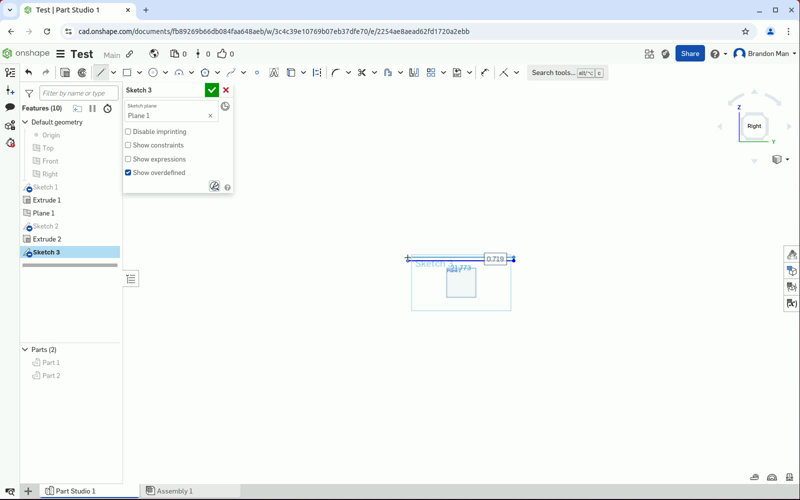
scroll(6)
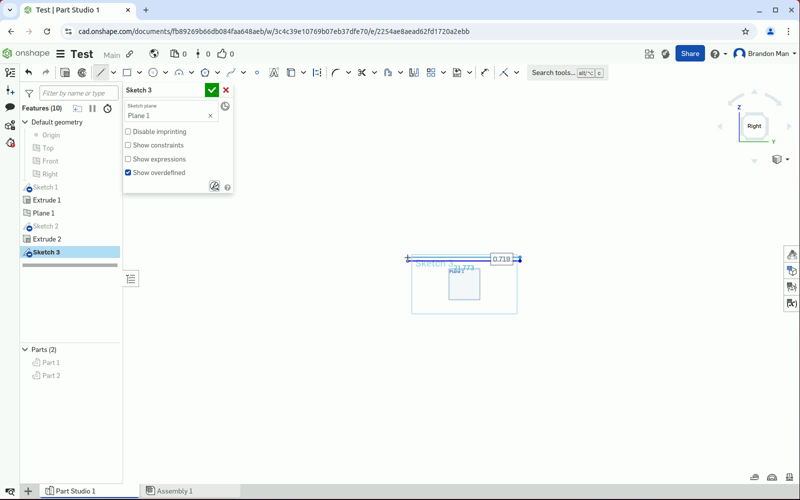
scroll(6)
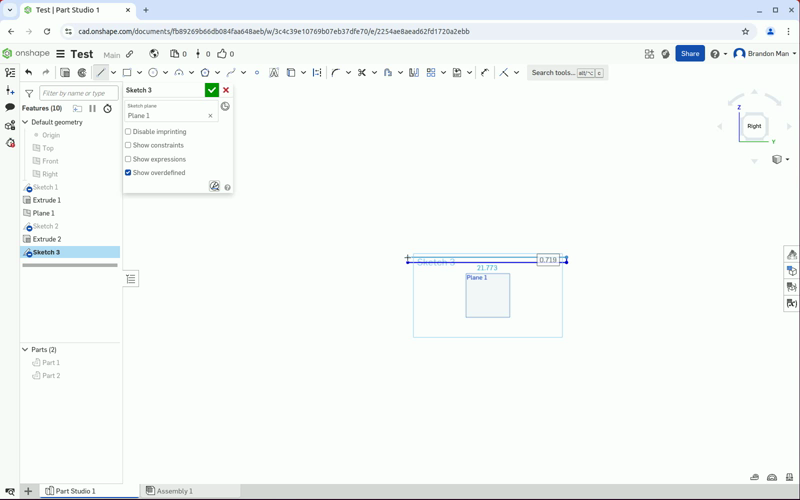
scroll(6)
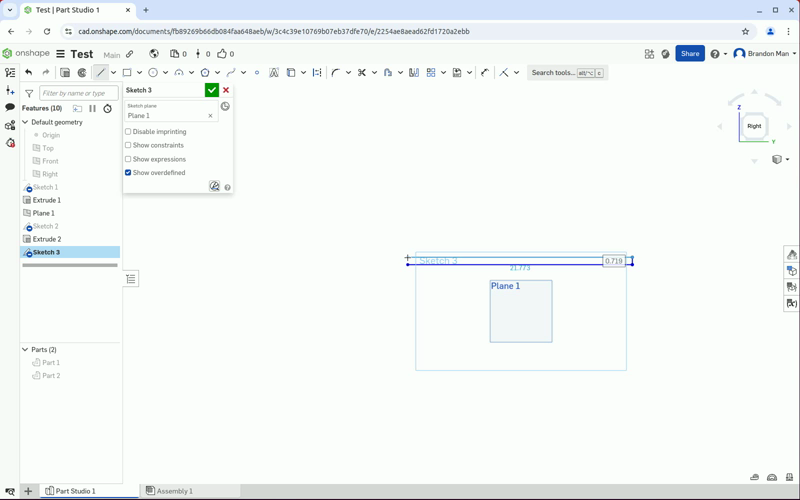
scroll(6)
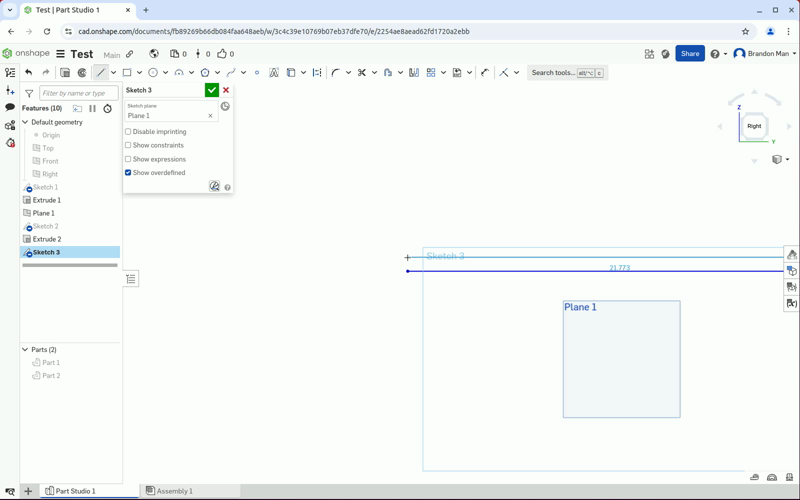
scroll(6)
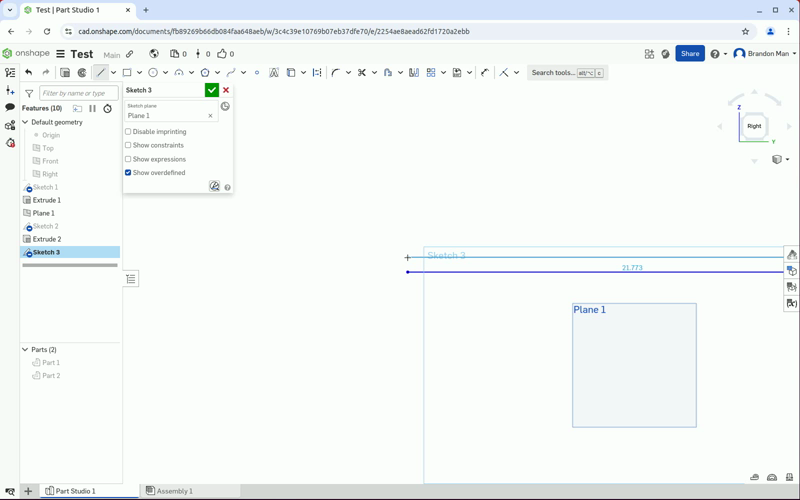
scroll(6)
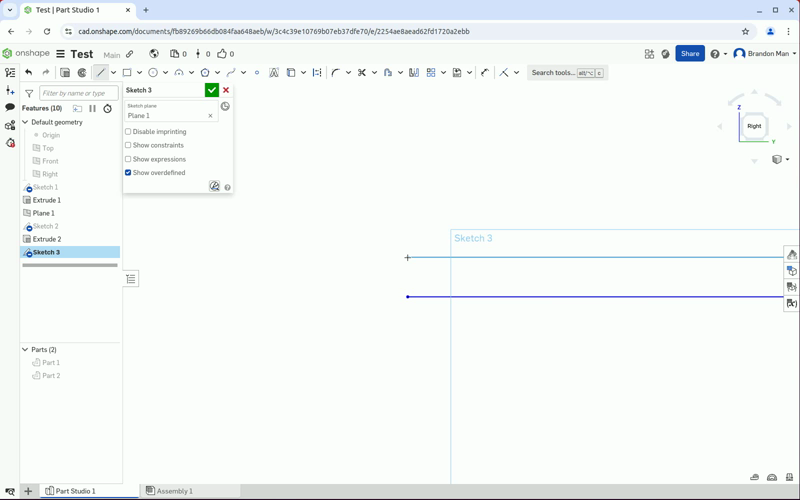
click(407, 257)
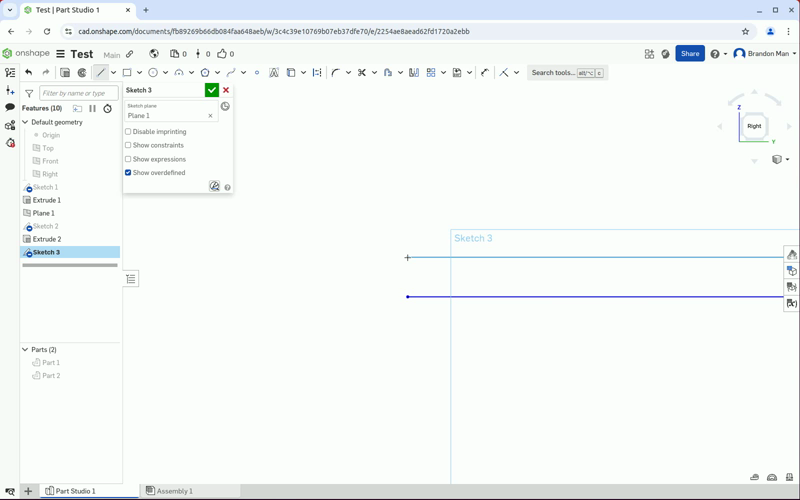
scroll(-6)
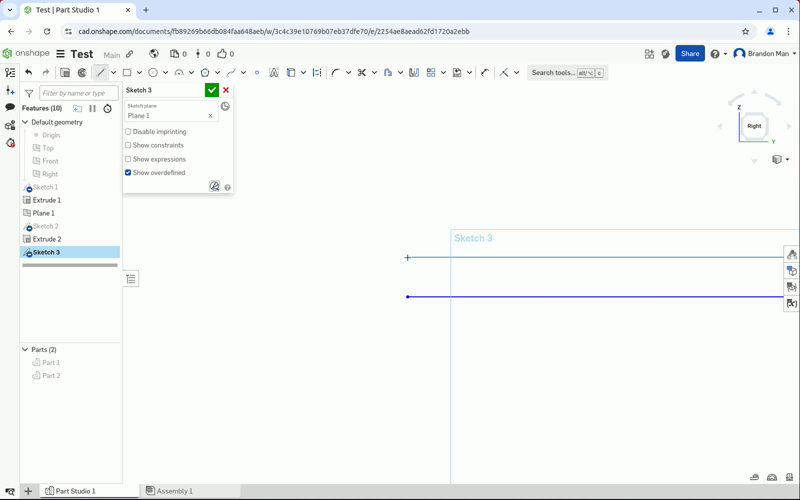
scroll(-6)
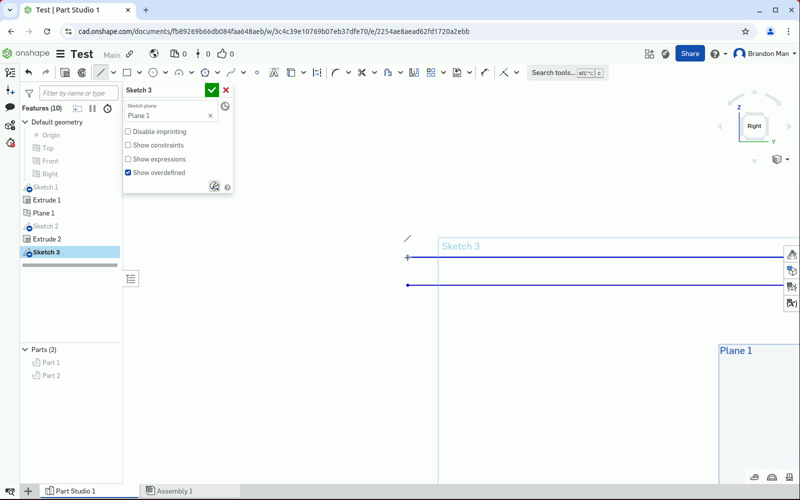
scroll(-6)
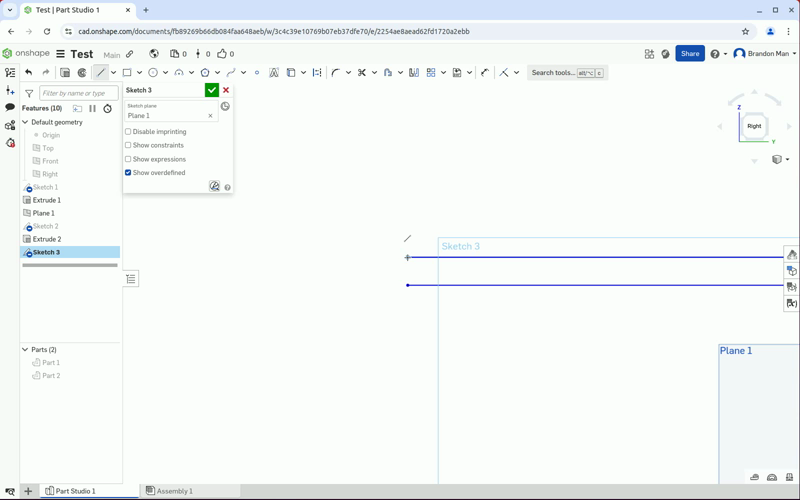
scroll(-6)
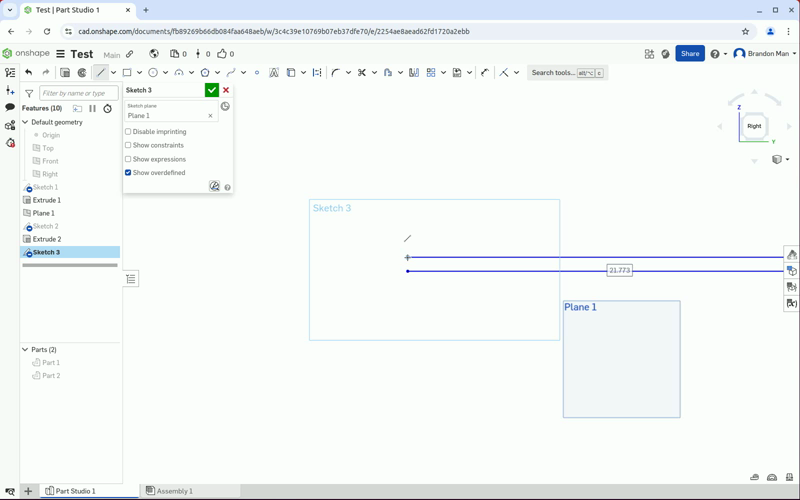
scroll(-6)
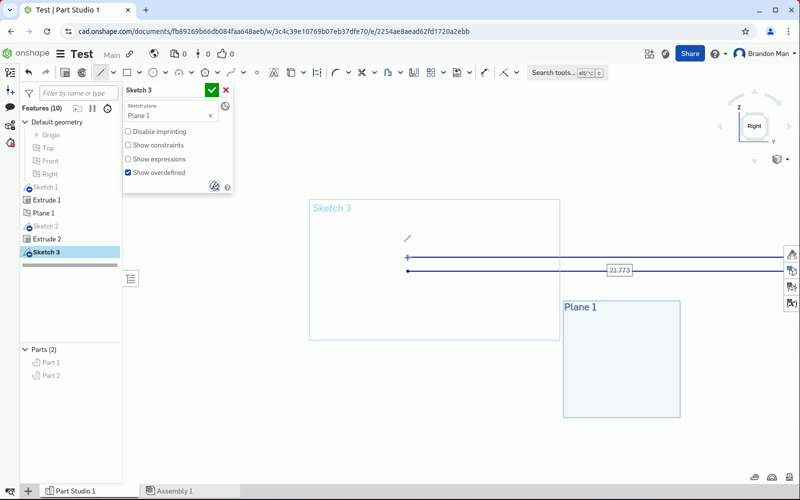
scroll(-6)
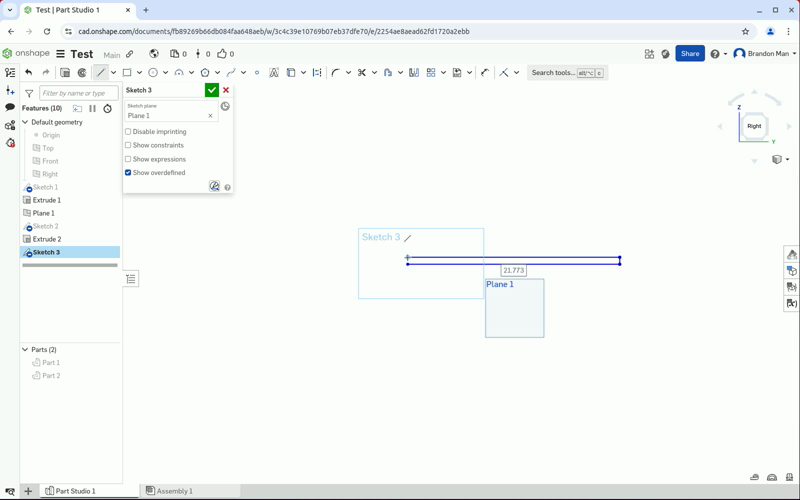
scroll(-6)
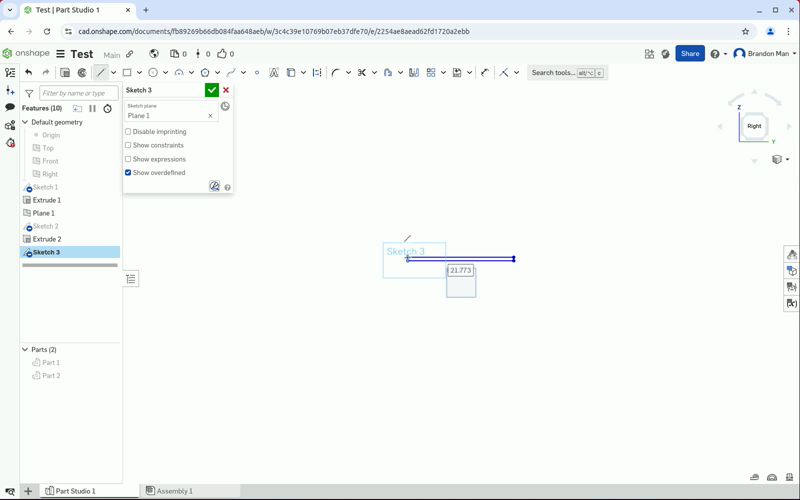
key_up(shift)
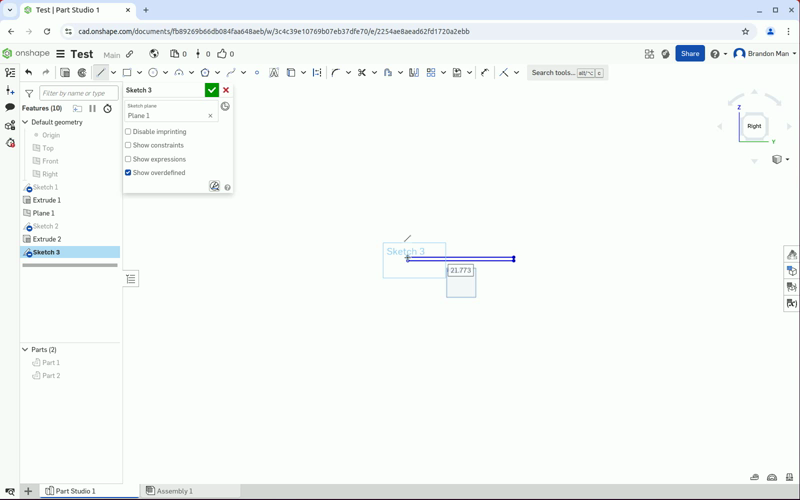
mouse_move(437, 257)
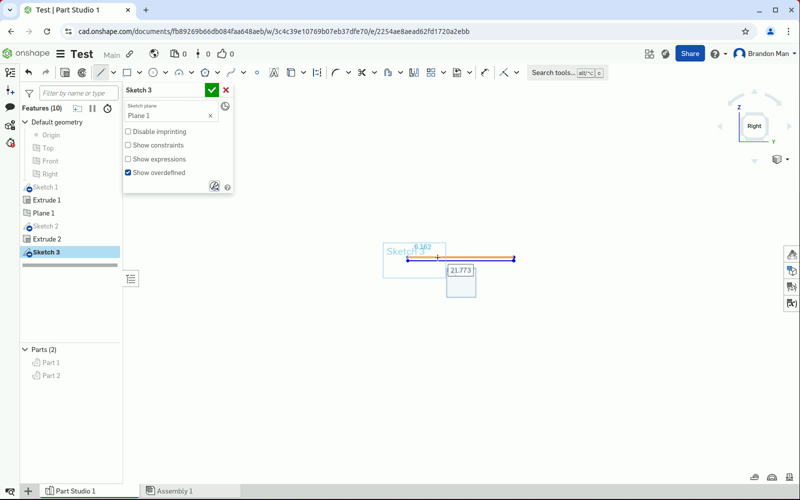
key_down(shift)
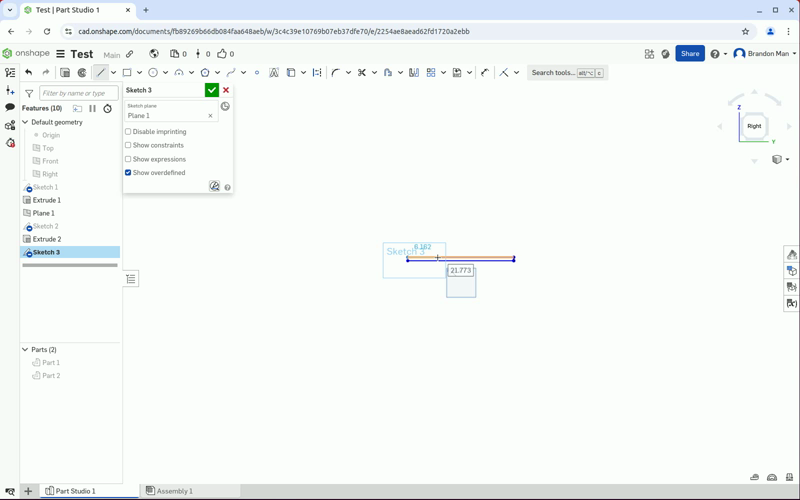
mouse_move(407, 260)
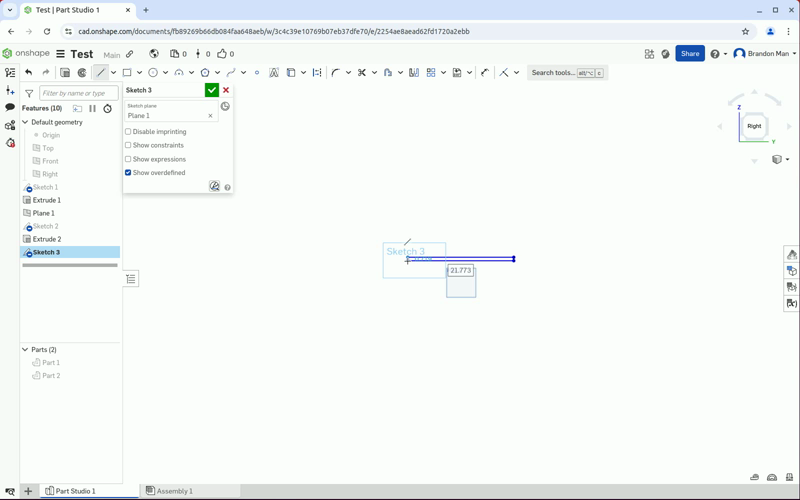
scroll(6)
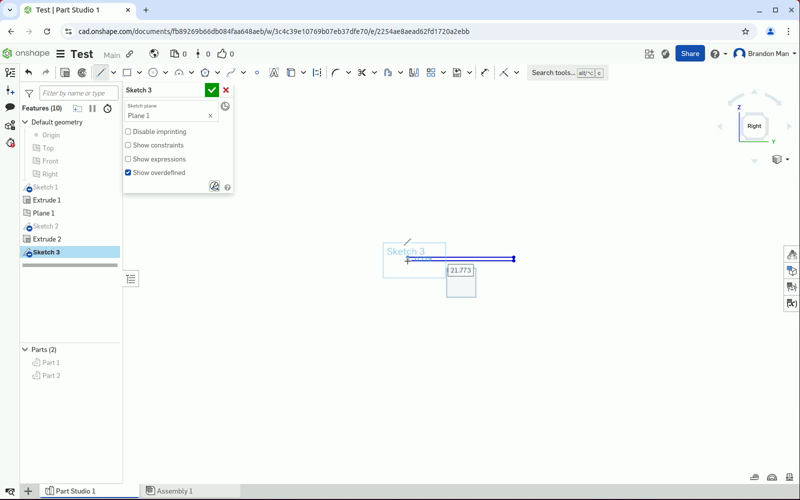
scroll(6)
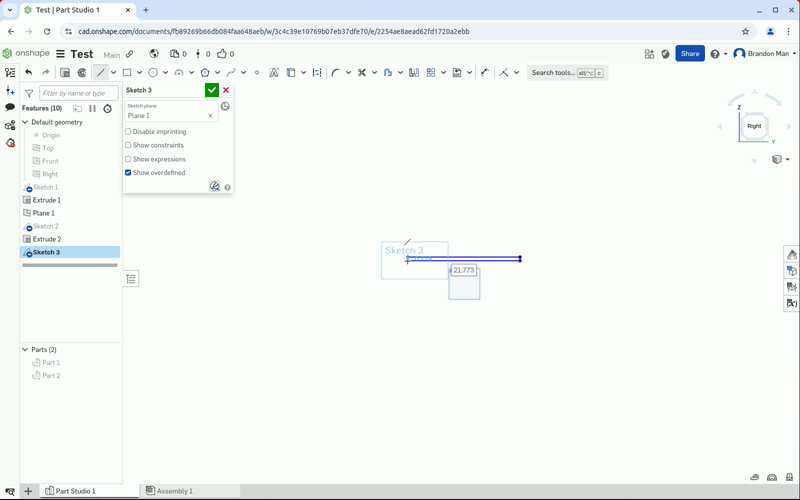
scroll(6)
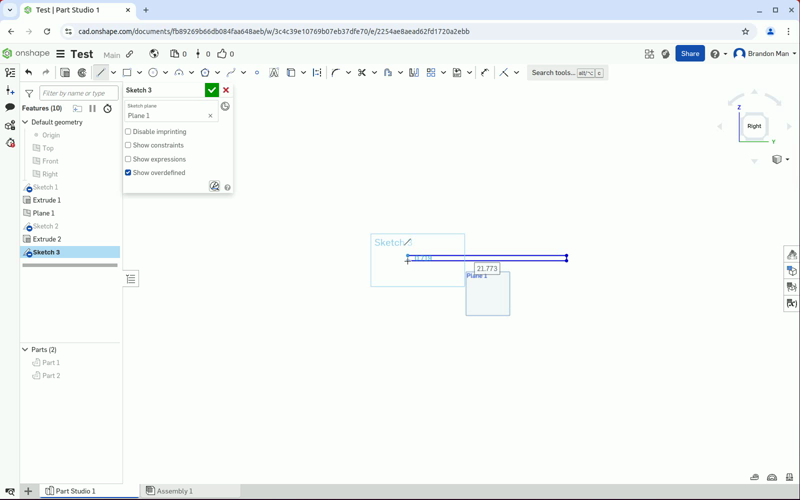
scroll(6)
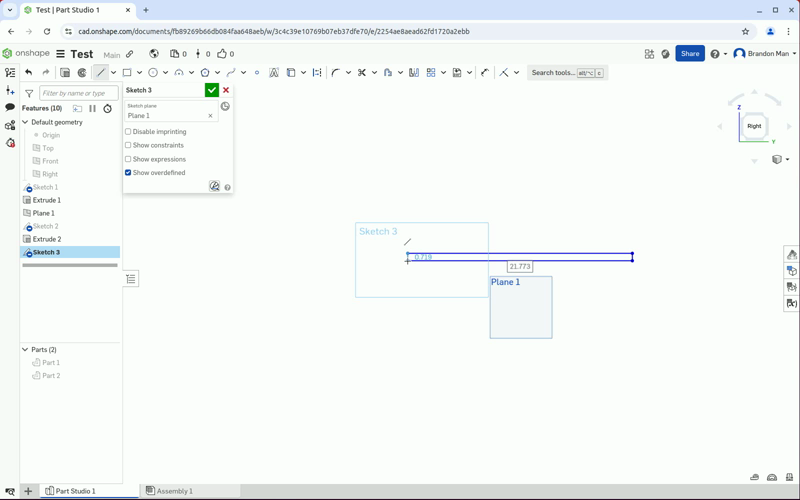
scroll(6)
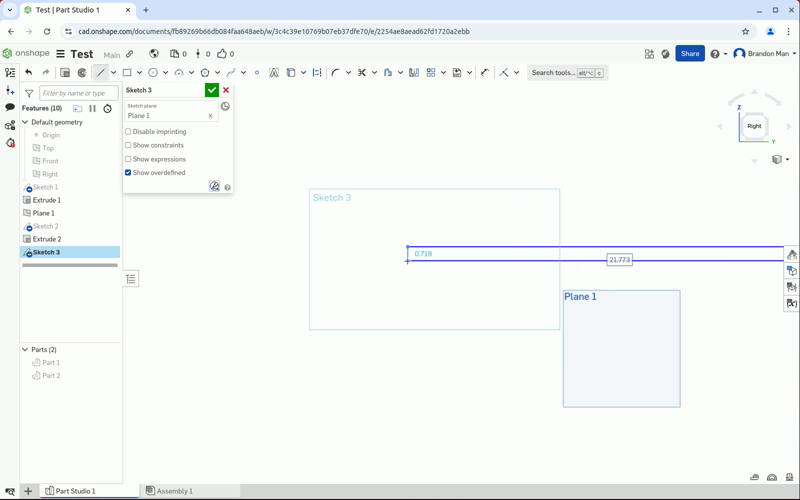
scroll(6)
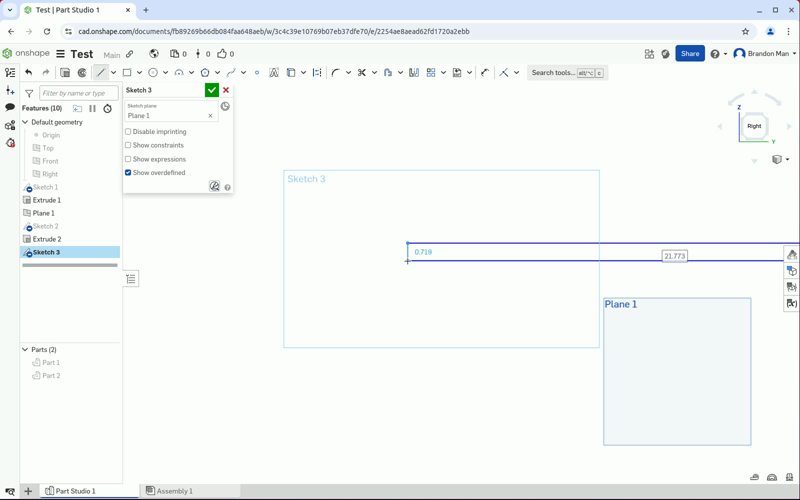
scroll(6)
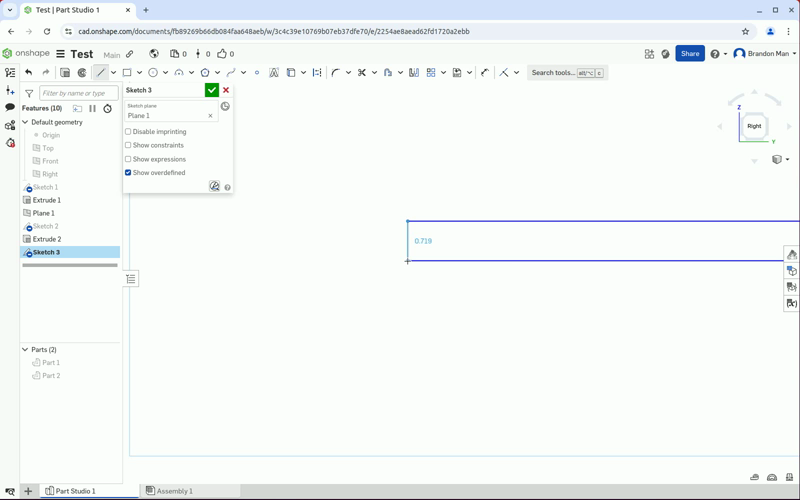
key_up(shift)
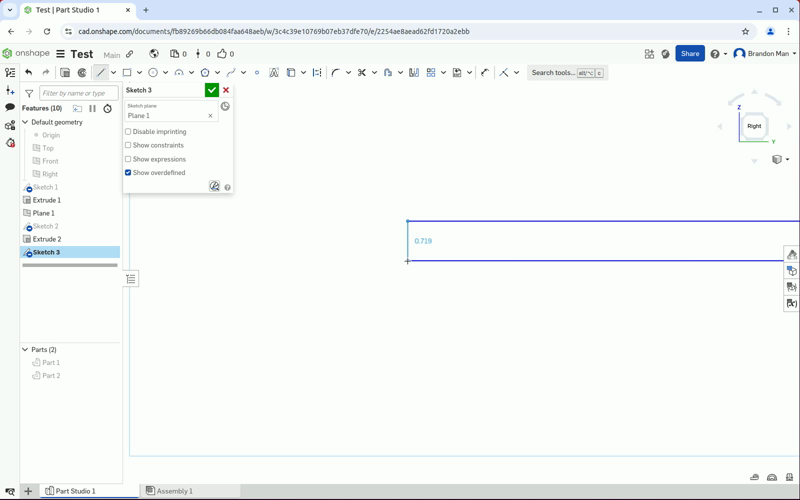
click(407, 260)
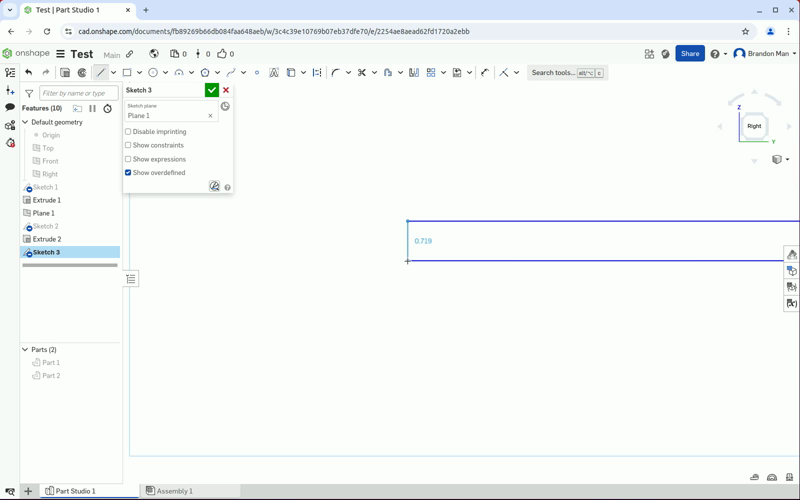
scroll(-6)
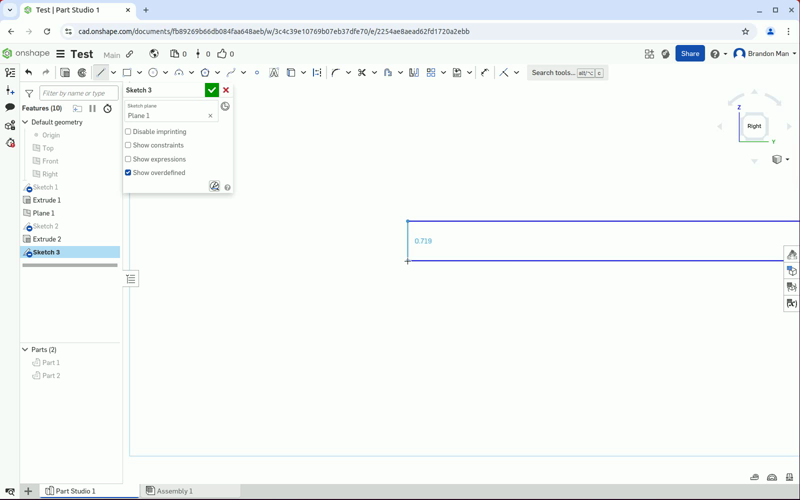
scroll(-6)
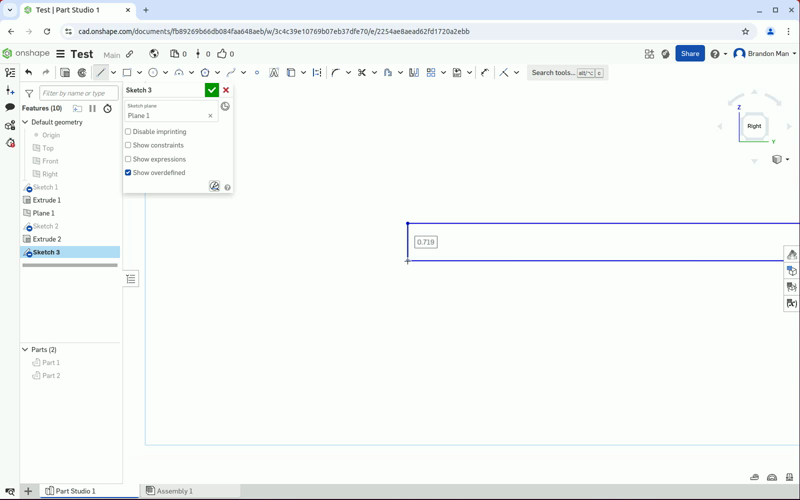
scroll(-6)
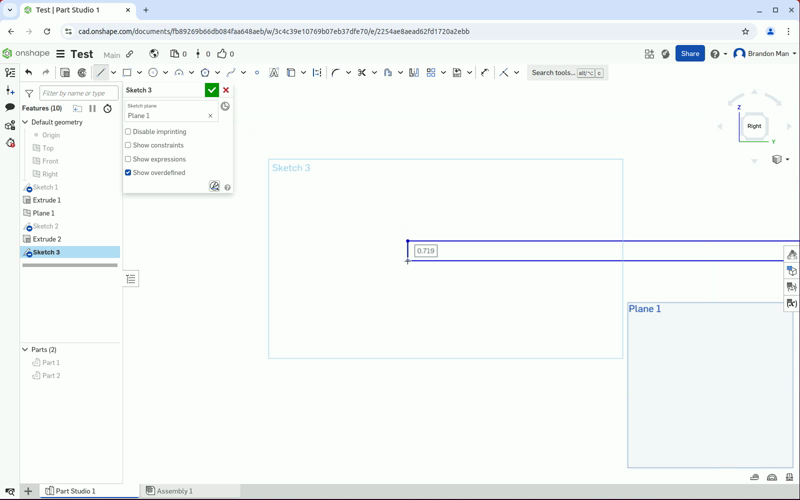
scroll(-6)
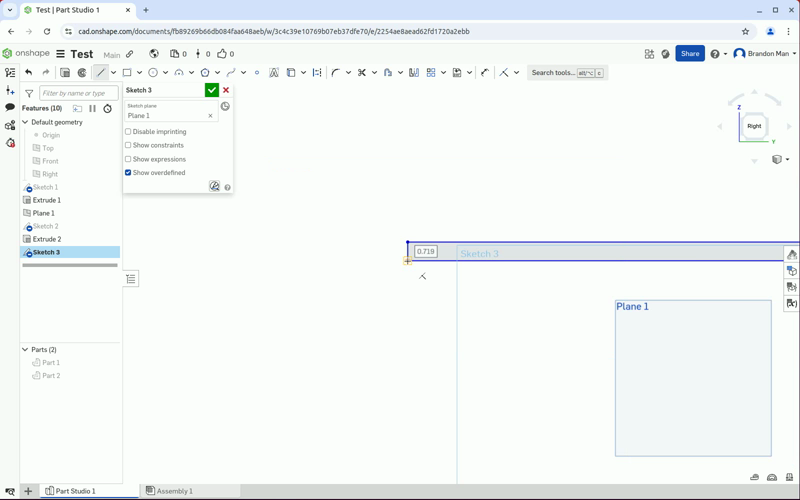
scroll(-6)
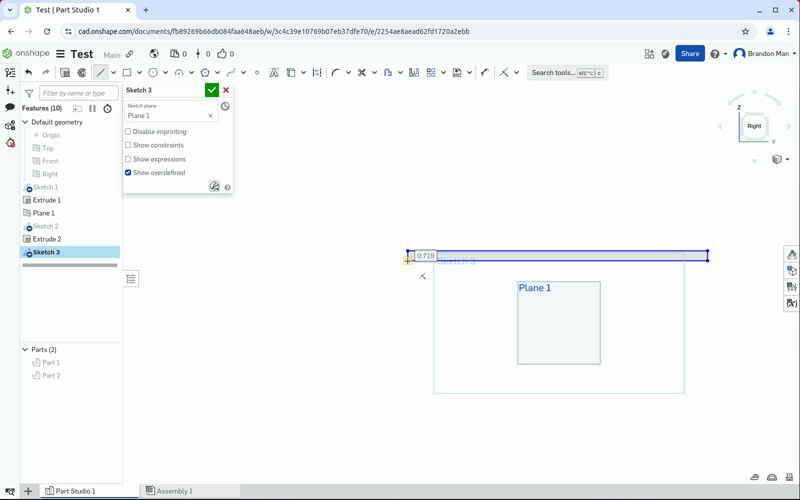
scroll(-6)
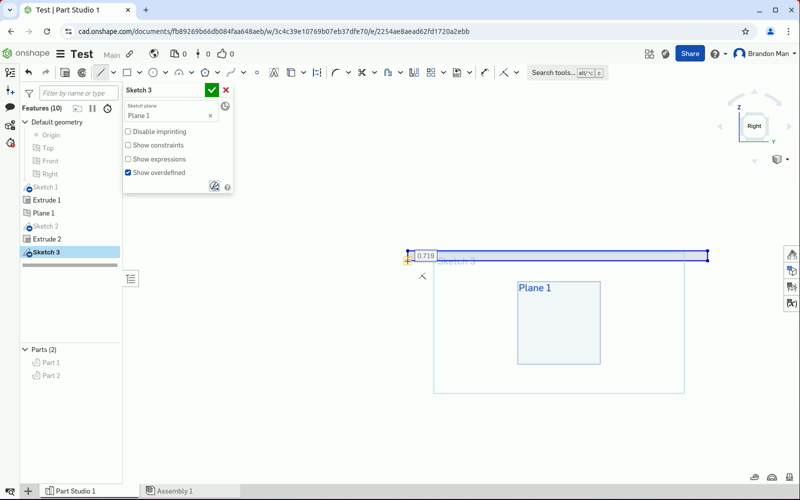
scroll(-6)
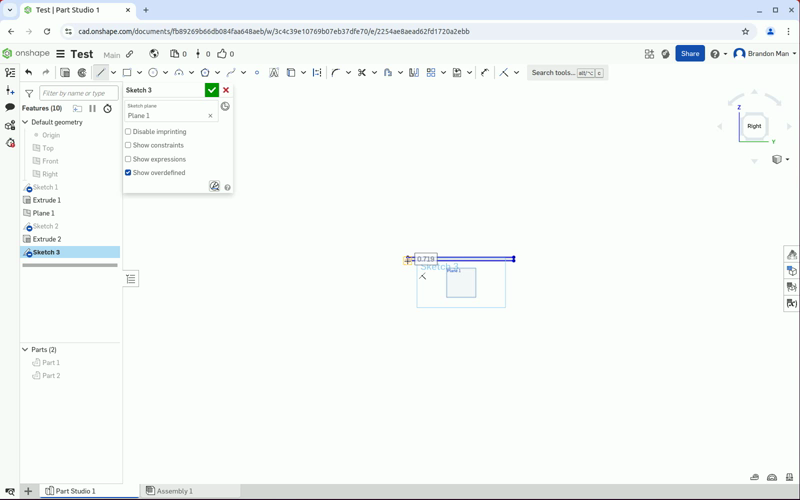
key(esc)
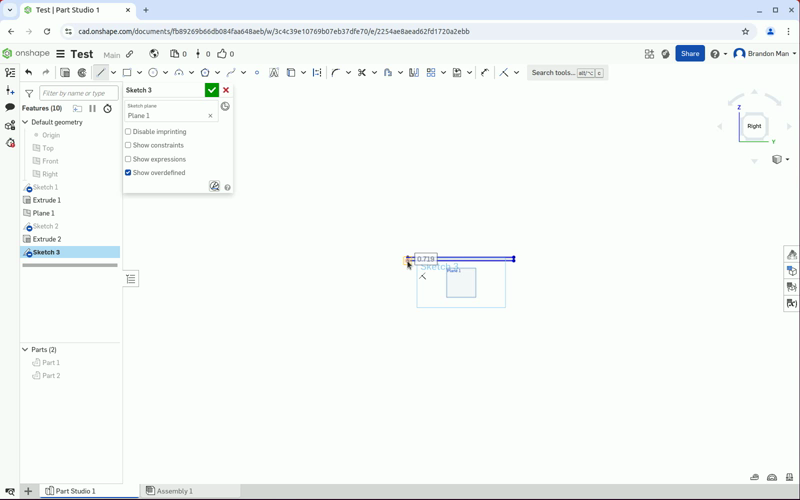
mouse_move(414, 260)
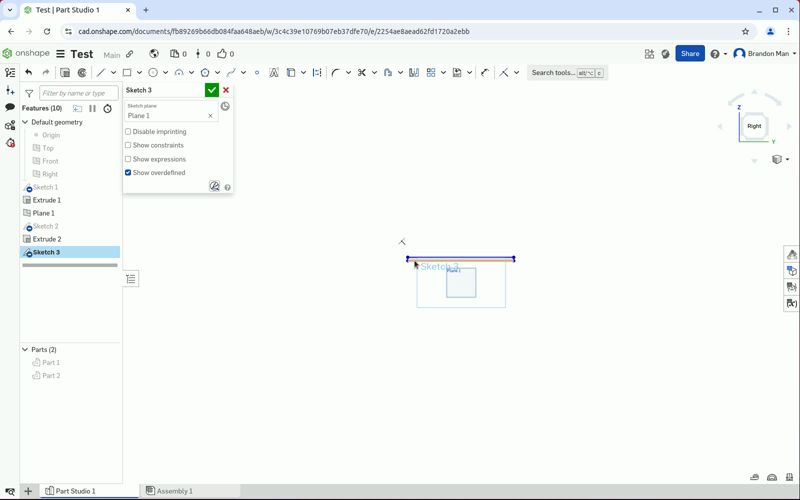
scroll(6)
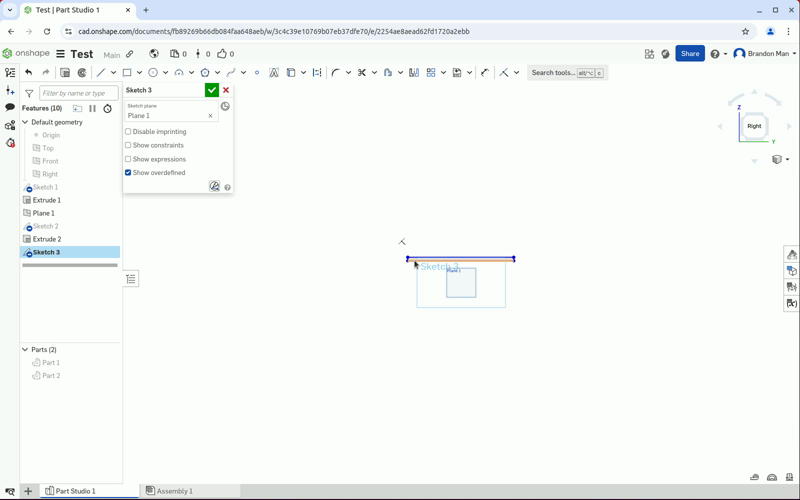
scroll(6)
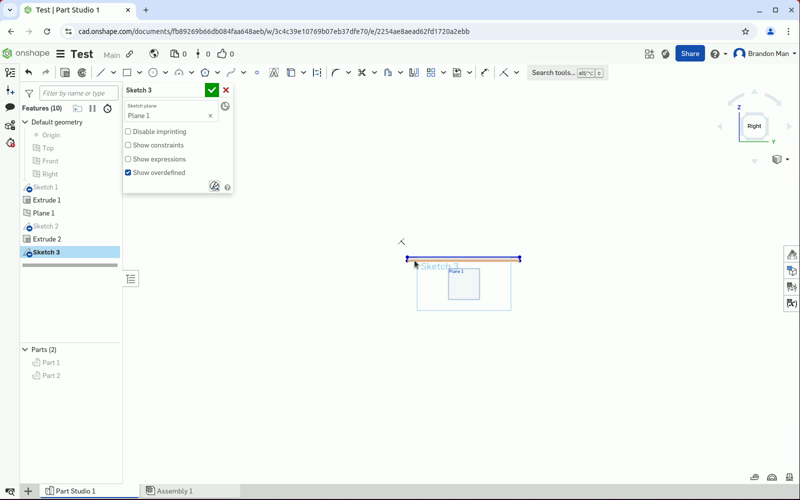
scroll(6)
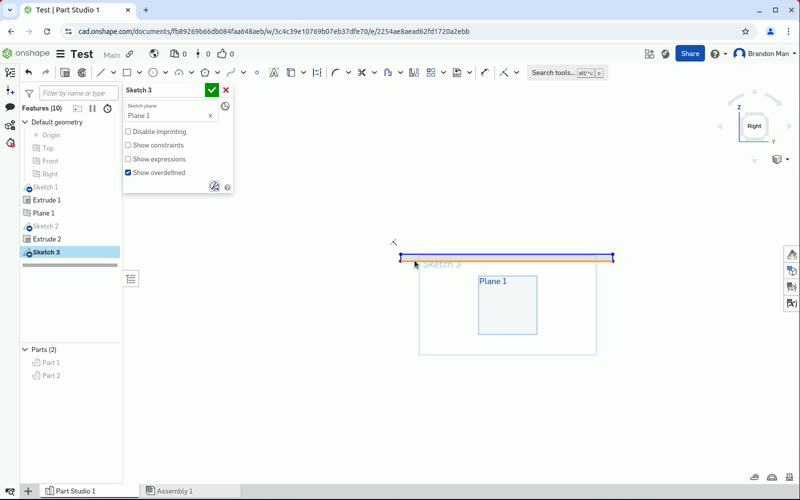
scroll(6)
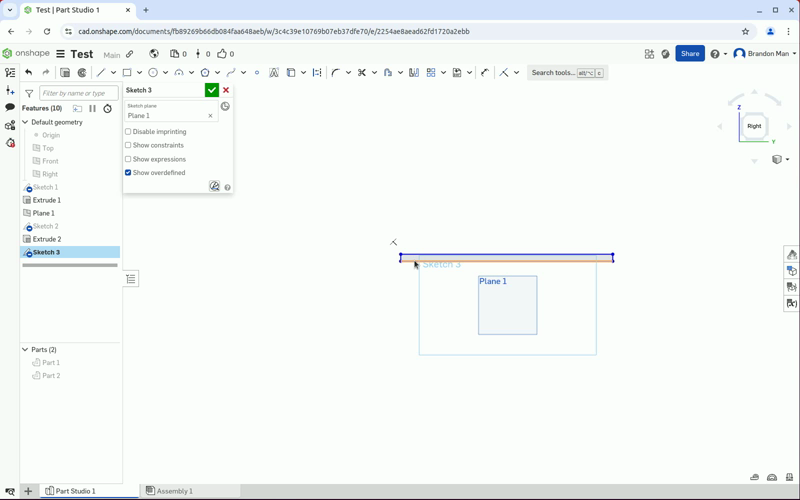
scroll(6)
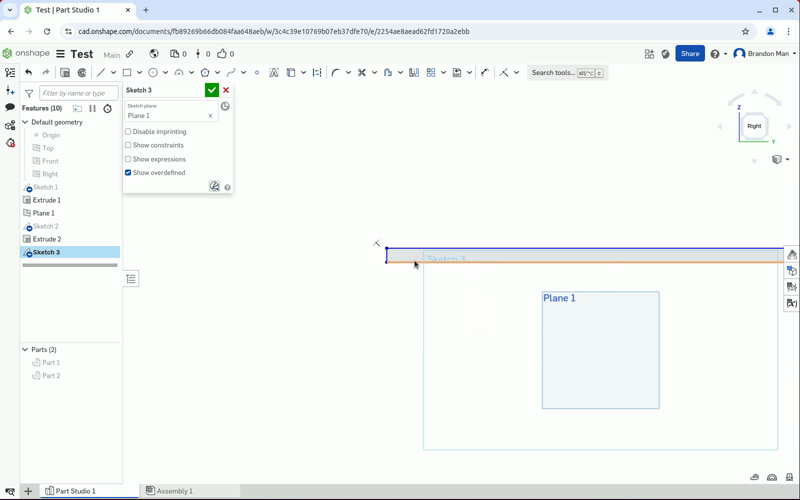
scroll(6)
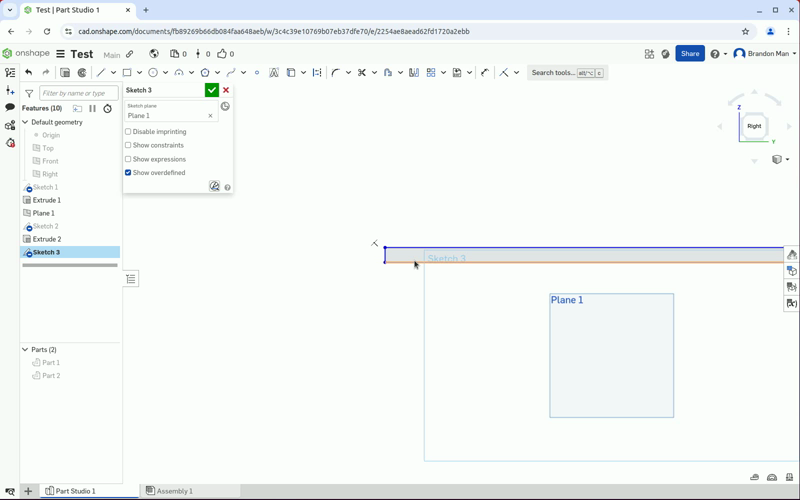
scroll(6)
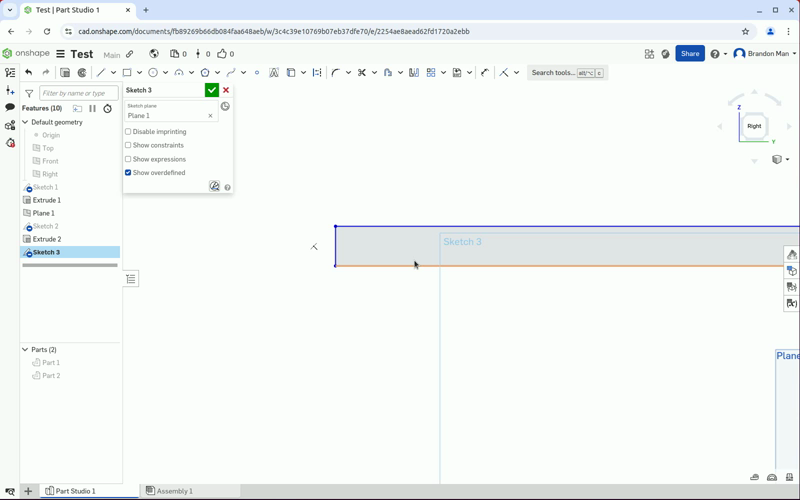
click(414, 260)
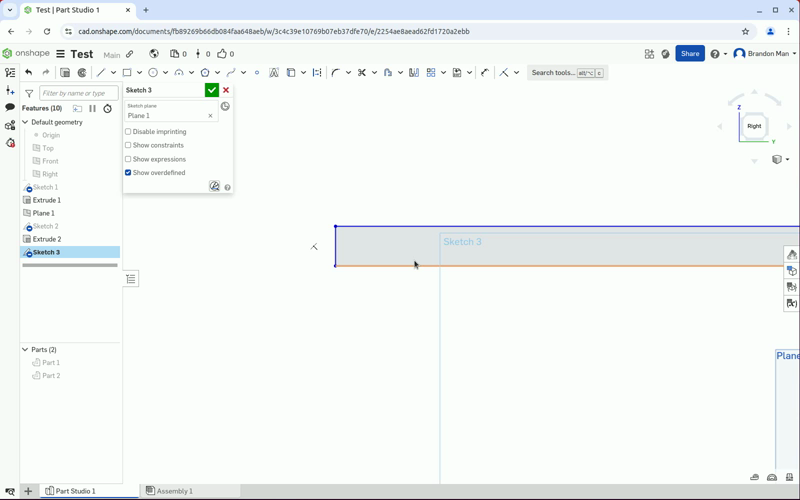
scroll(-6)
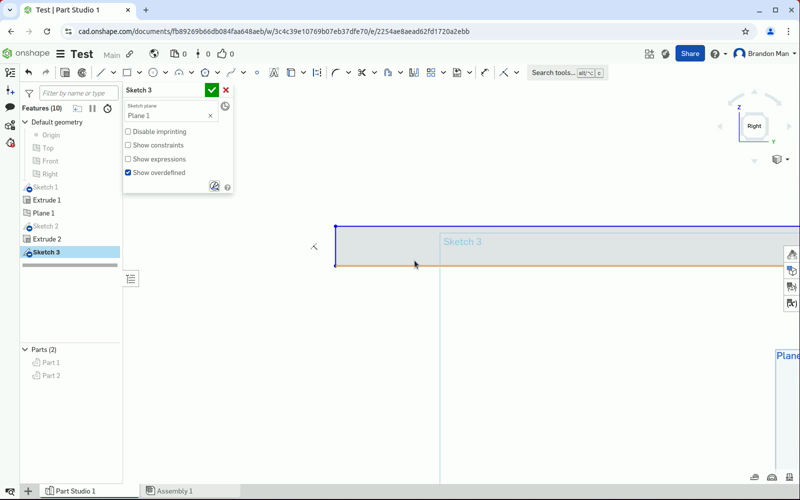
scroll(-6)
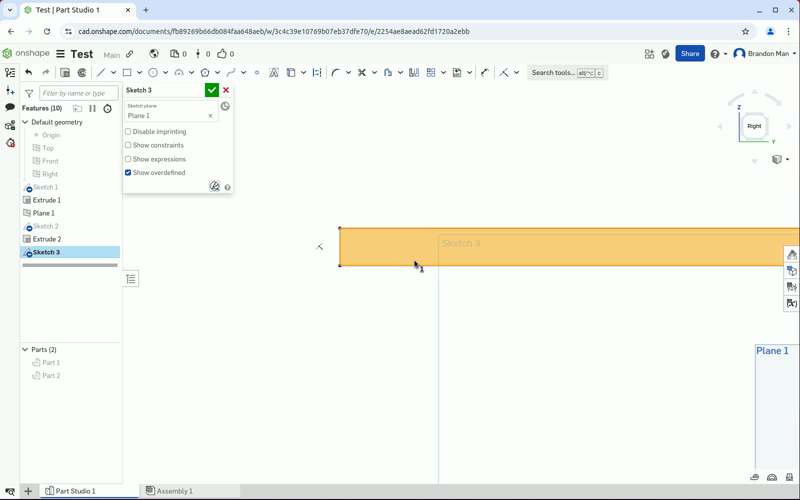
scroll(-6)
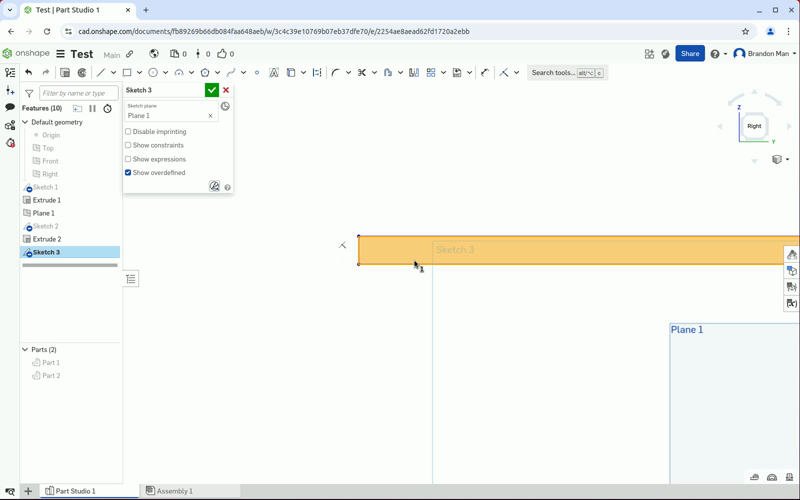
scroll(-6)
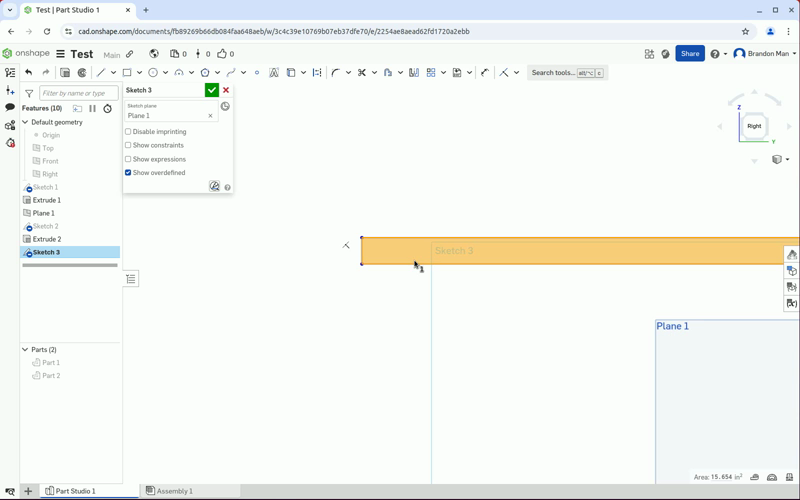
scroll(-6)
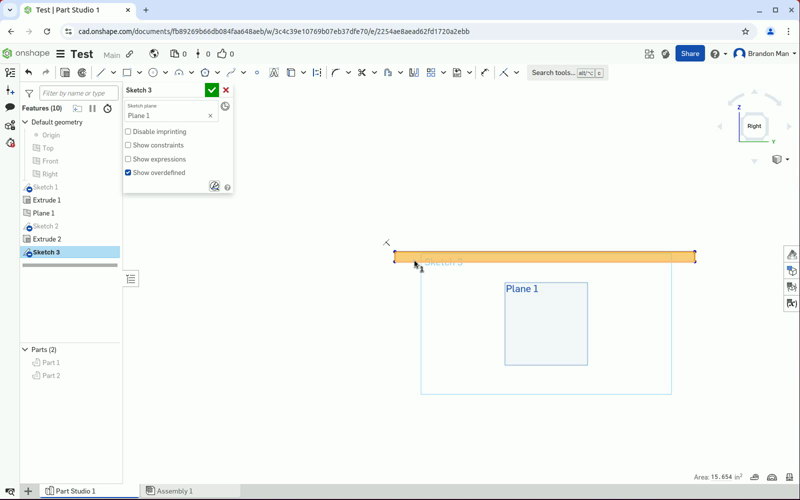
scroll(-6)
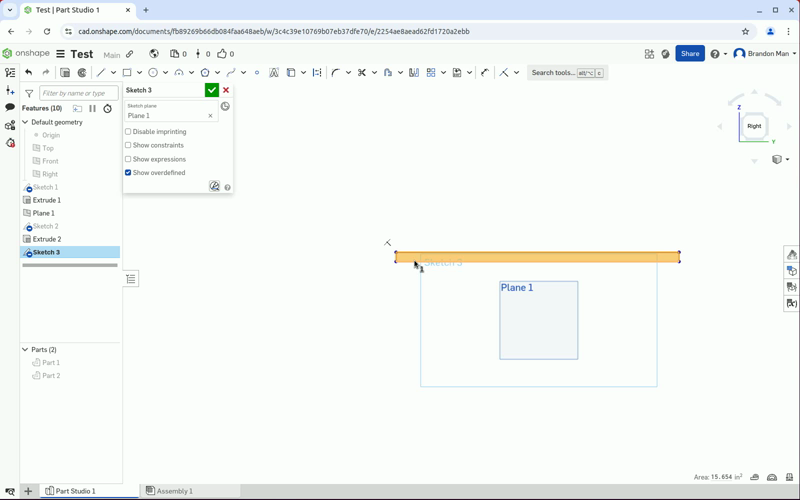
scroll(-6)
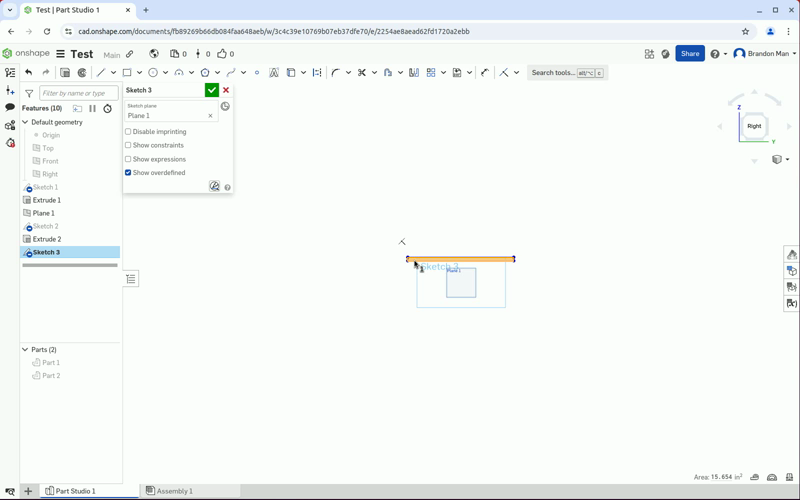
mouse_move(73, 352)
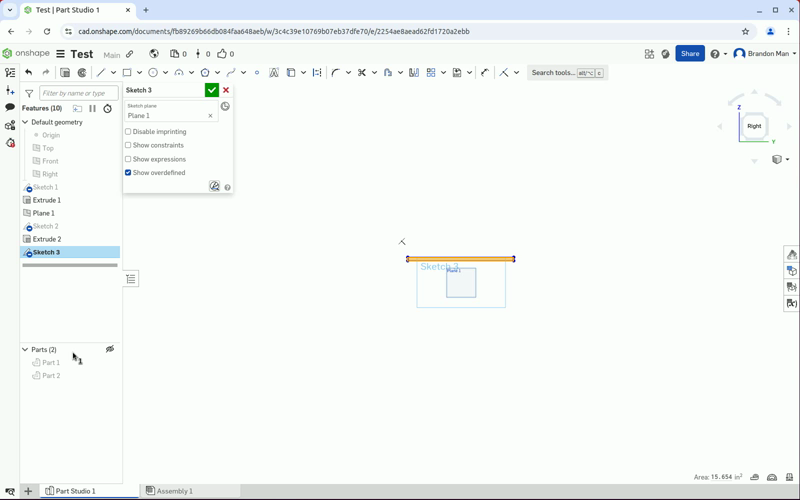
key(shift+y)
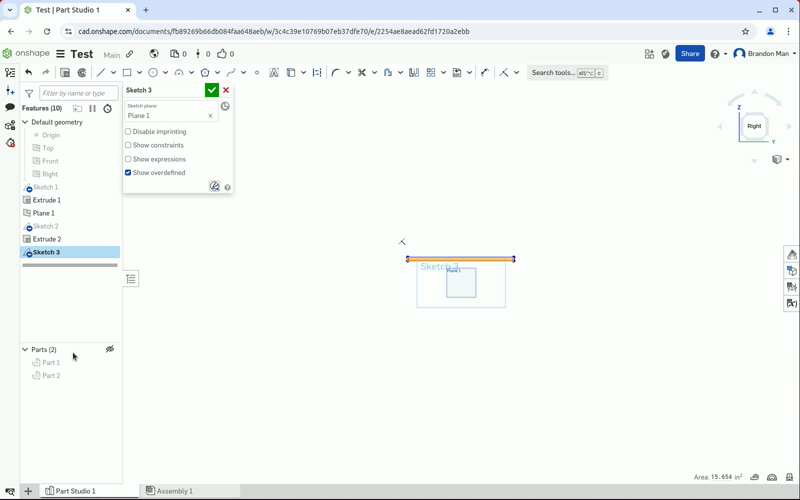
key(shift+e)
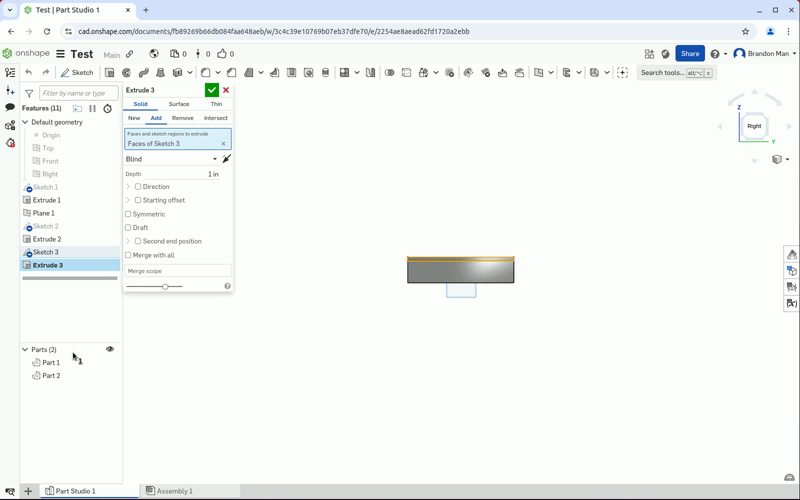
mouse_move(143, 106)
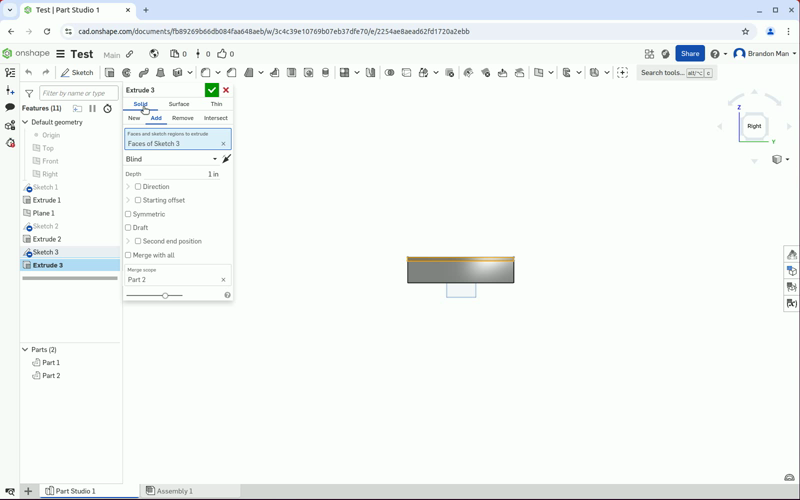
click(143, 106)
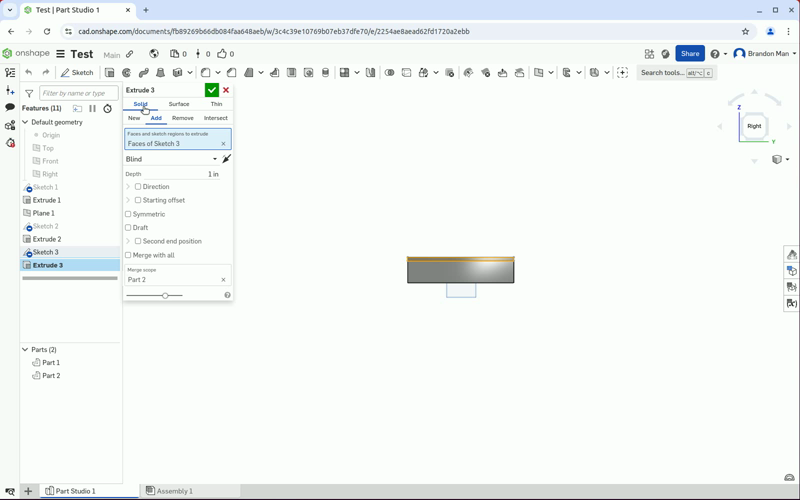
mouse_move(137, 120)
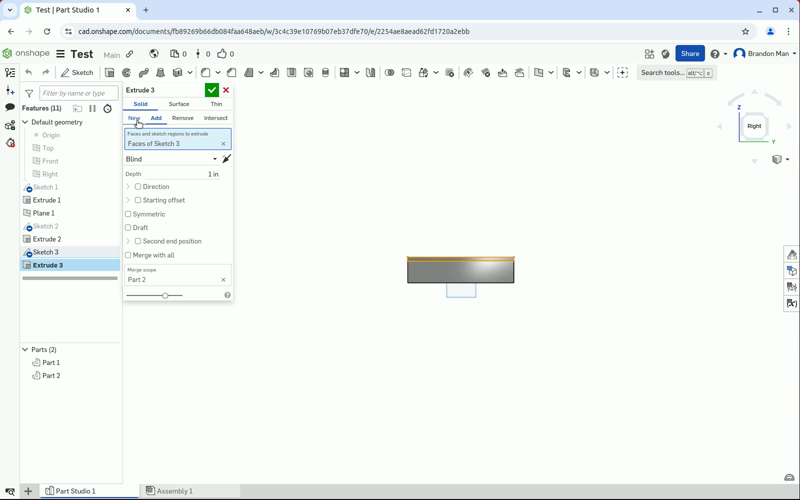
click(137, 120)
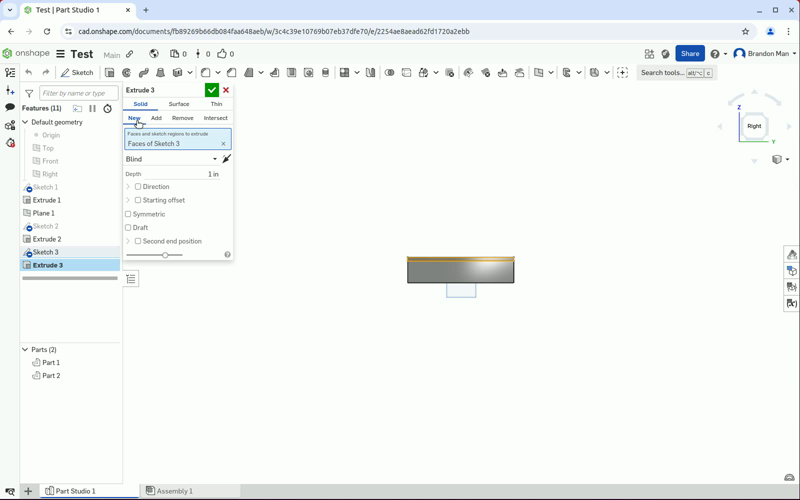
key(tab, 4)
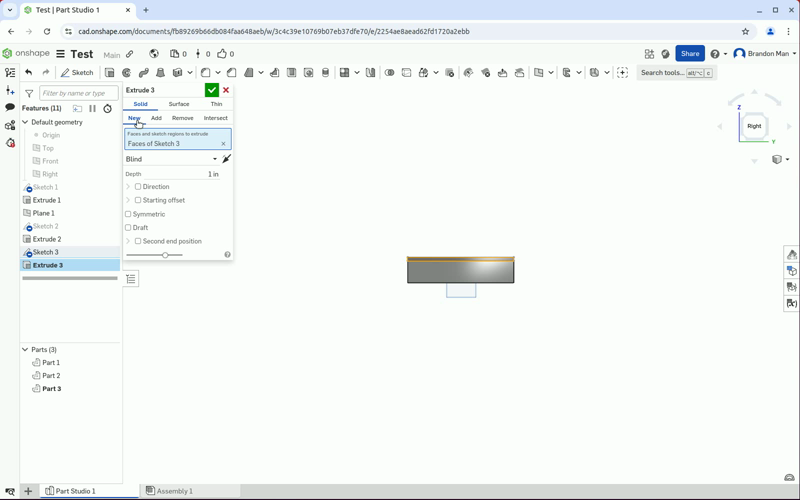
text(0.722)
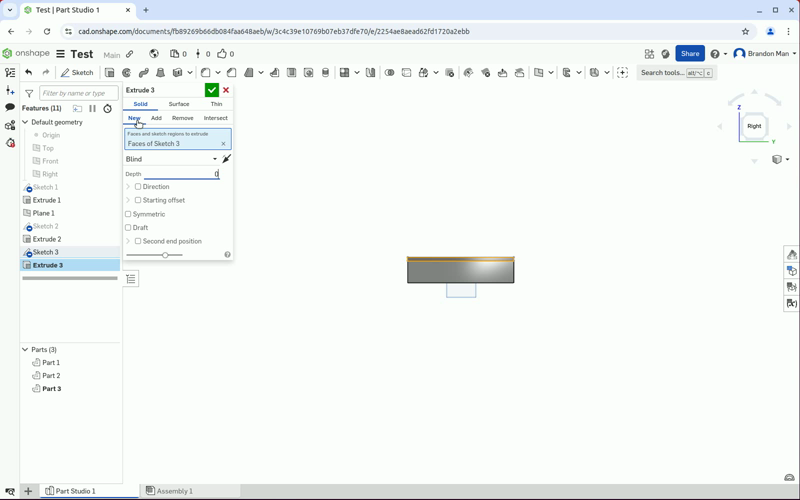
key(enter)
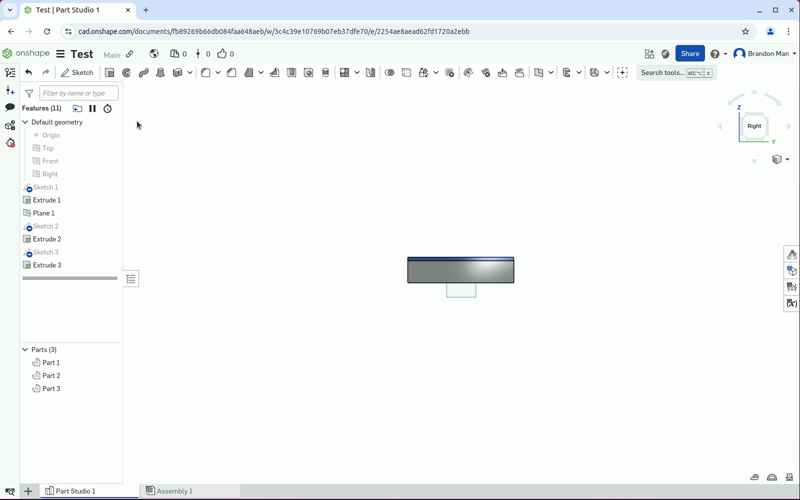
key(shift+h)
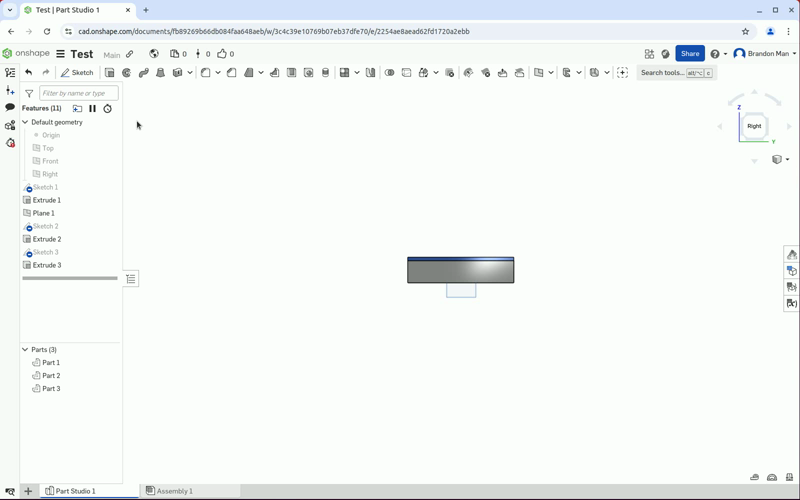
key(shift+h)
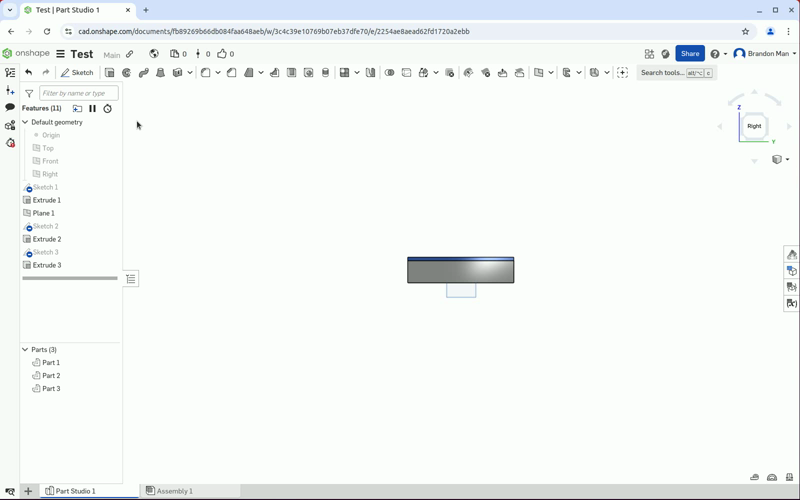
mouse_move(73, 189)
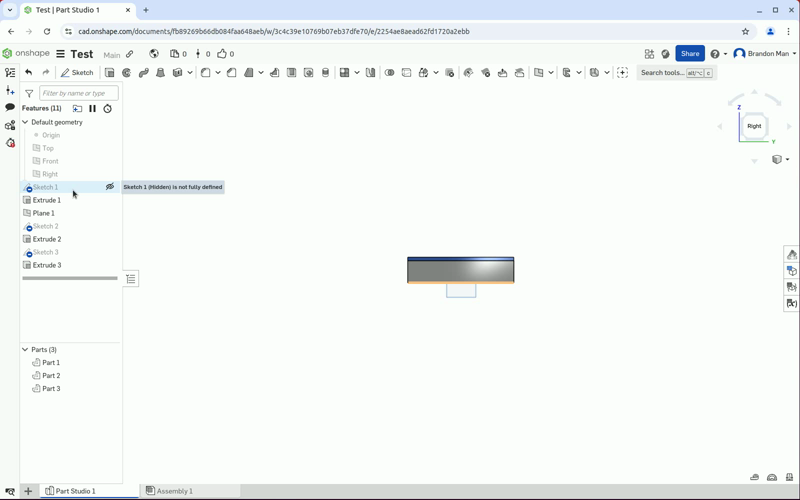
click(73, 189)
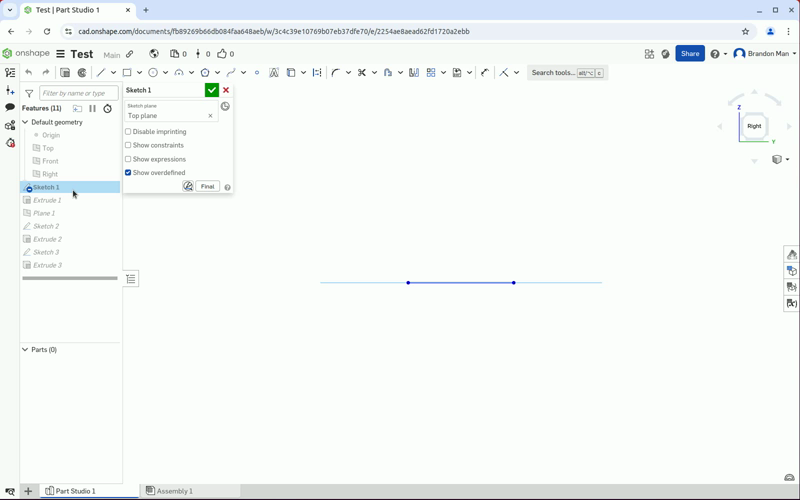
mouse_move(229, 92)
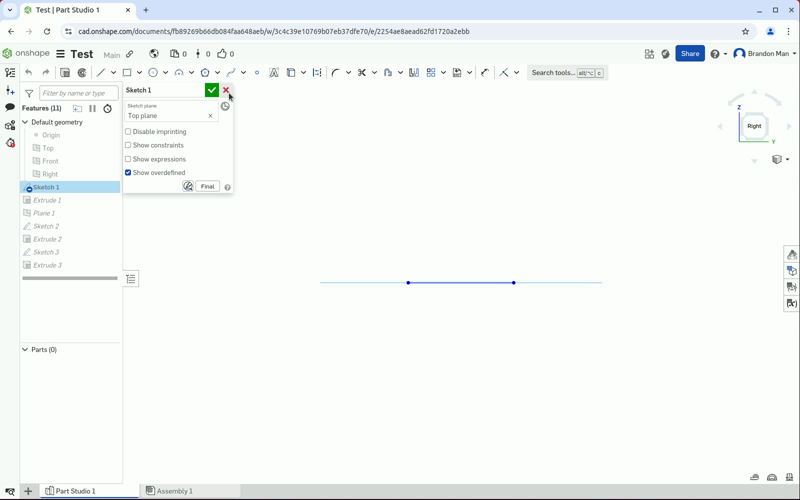
click(229, 92)
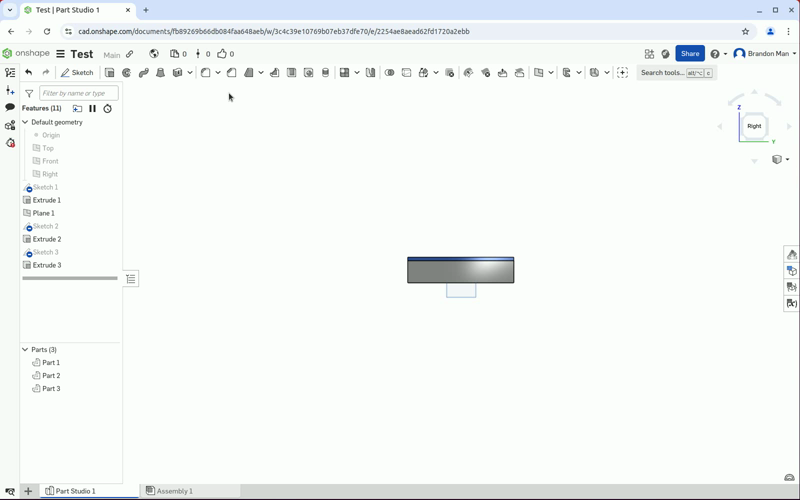
mouse_move(73, 352)
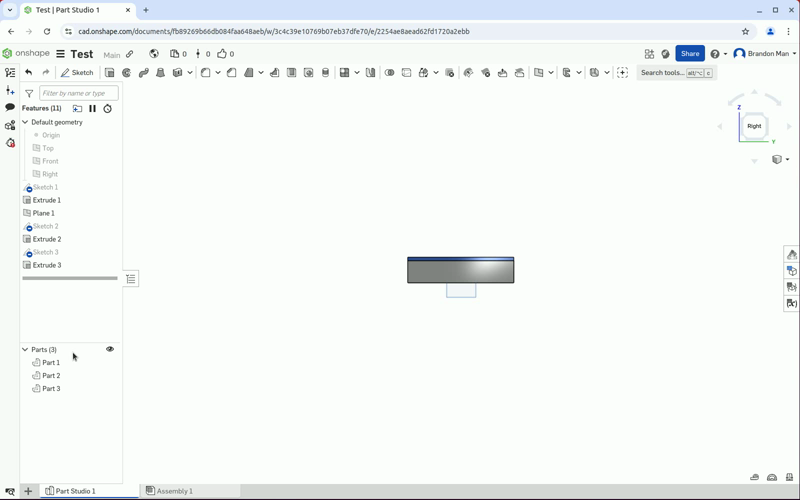
key(y)
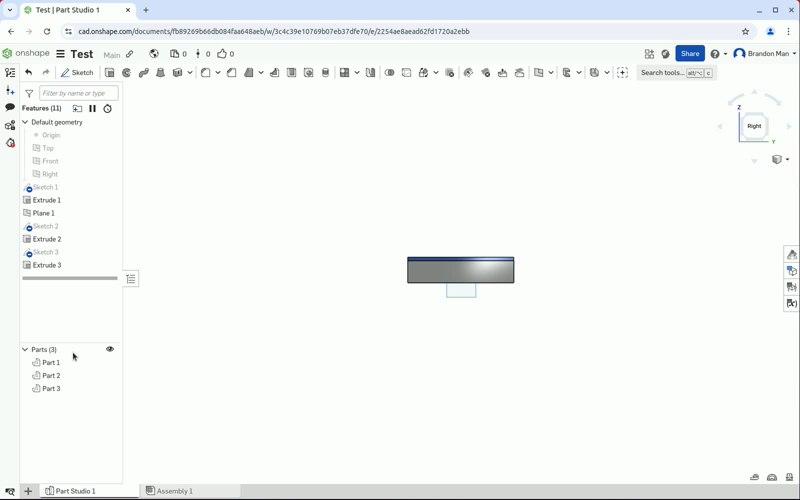
key(shift+p)
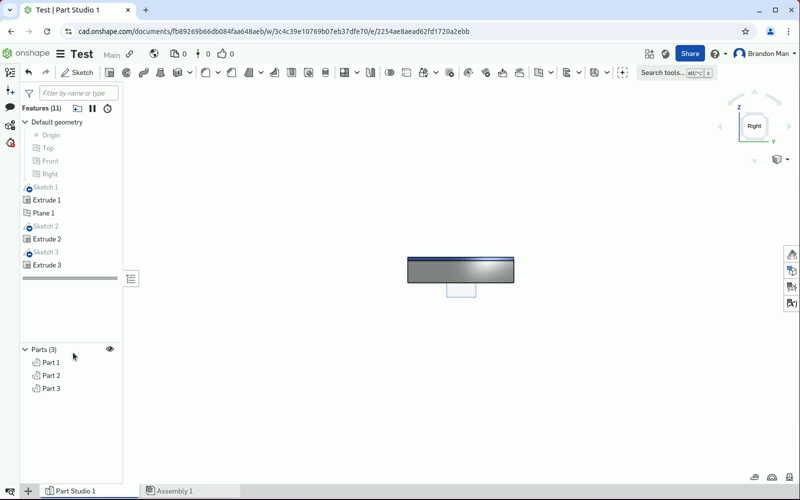
key(space)
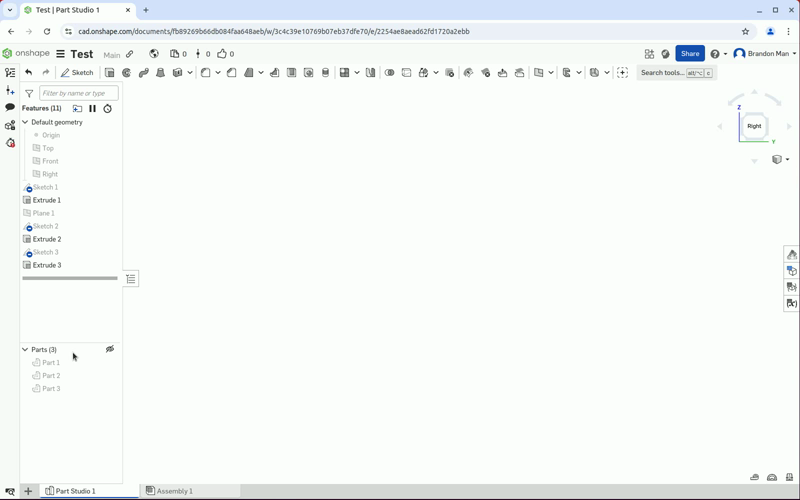
key_down(shift)
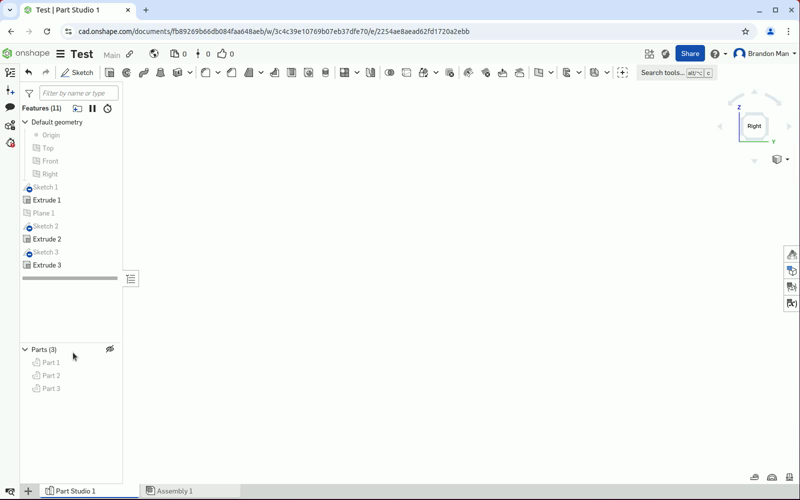
key(right)
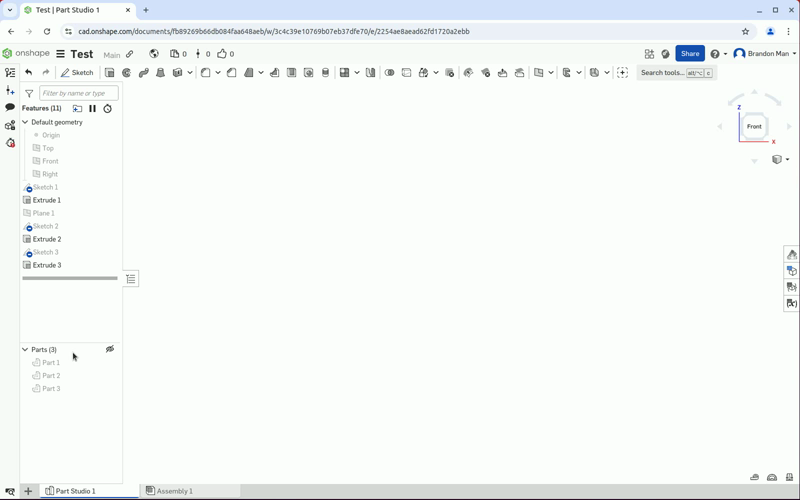
key_up(shift)
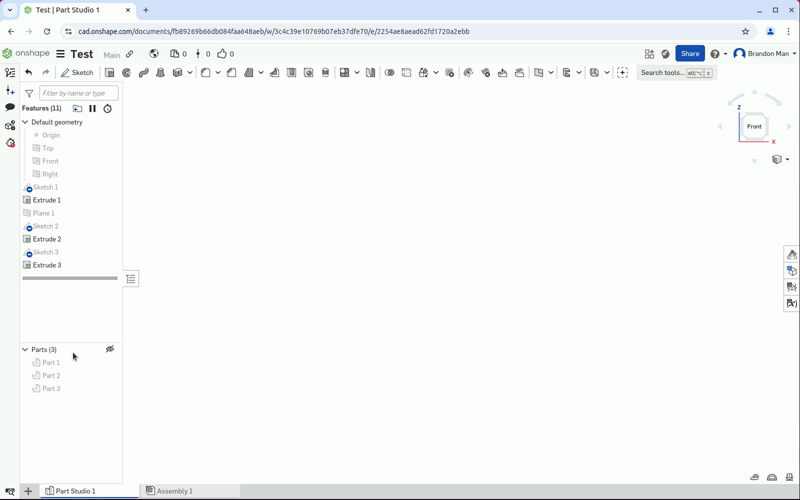
mouse_move(73, 352)
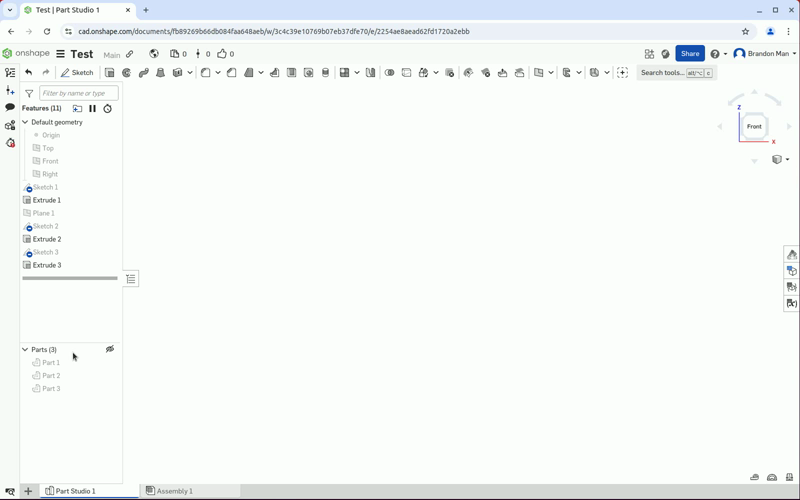
key(shift+y)
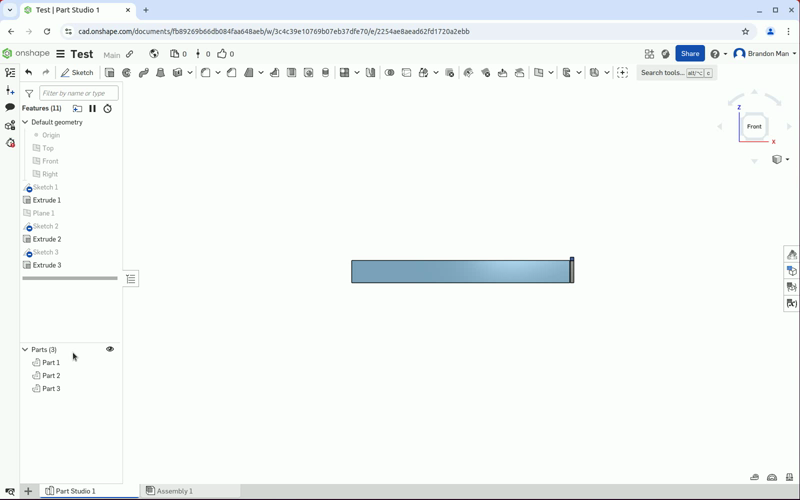
mouse_move(541, 75)
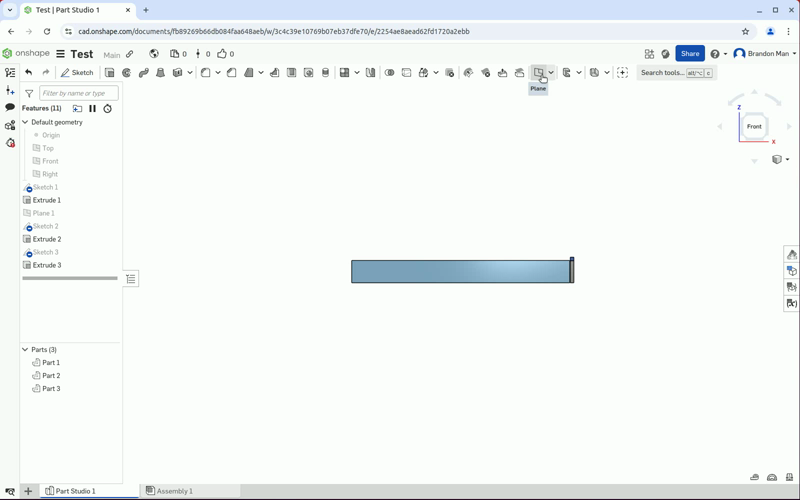
click(541, 75)
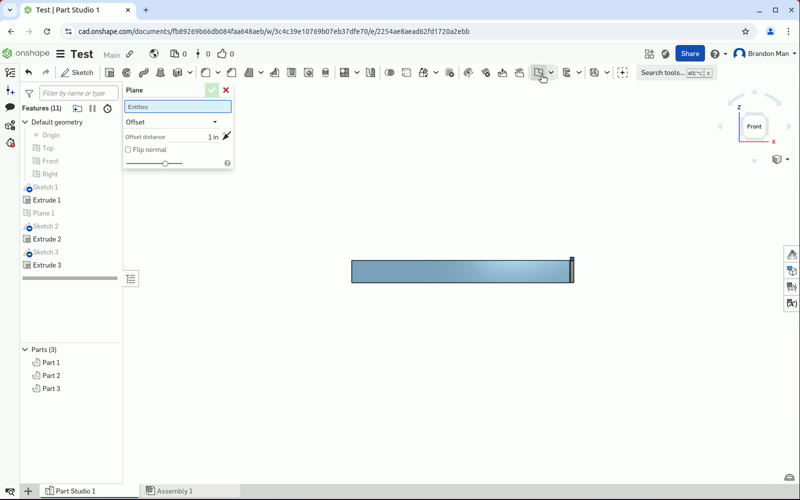
mouse_move(73, 163)
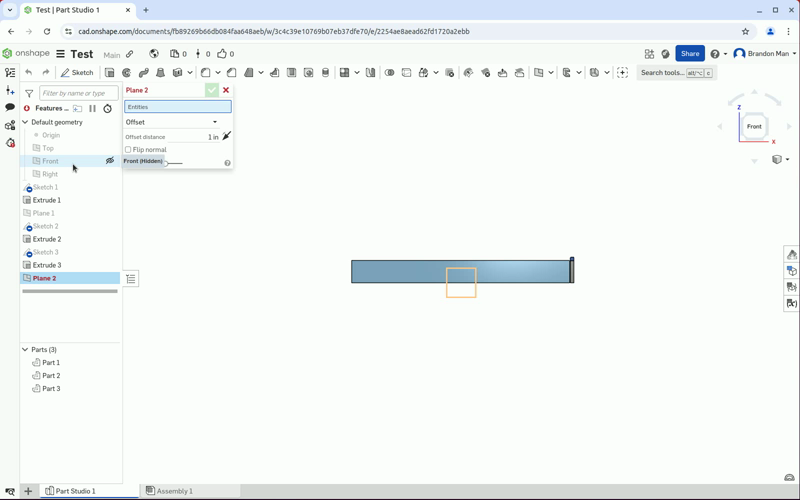
click(73, 163)
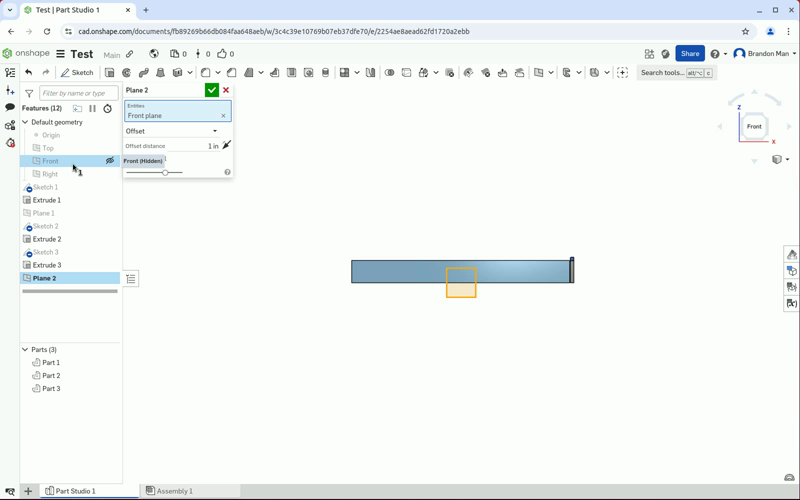
key(tab, 2)
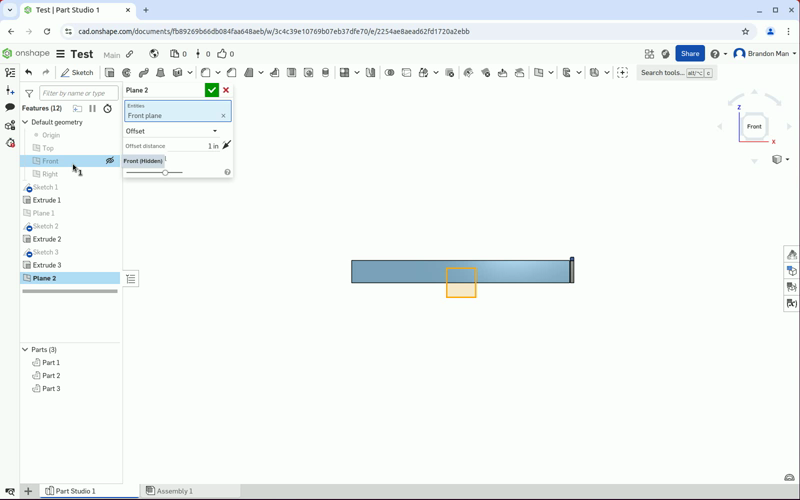
text(10.845)
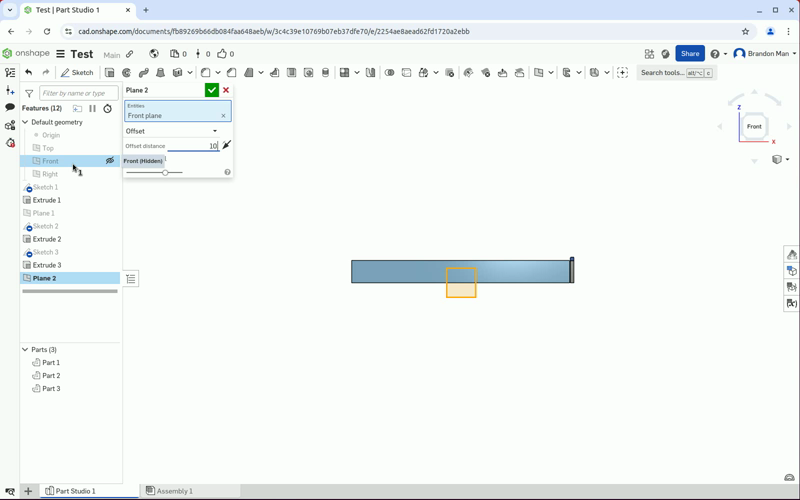
key(enter, 2)
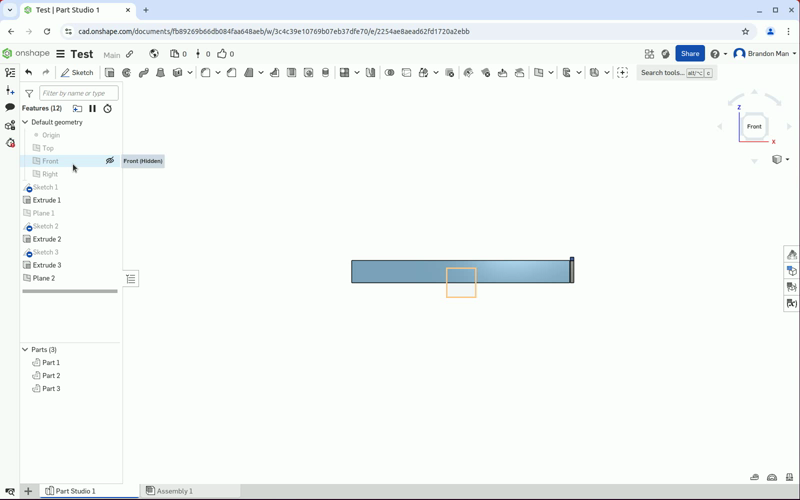
key(shift+s)
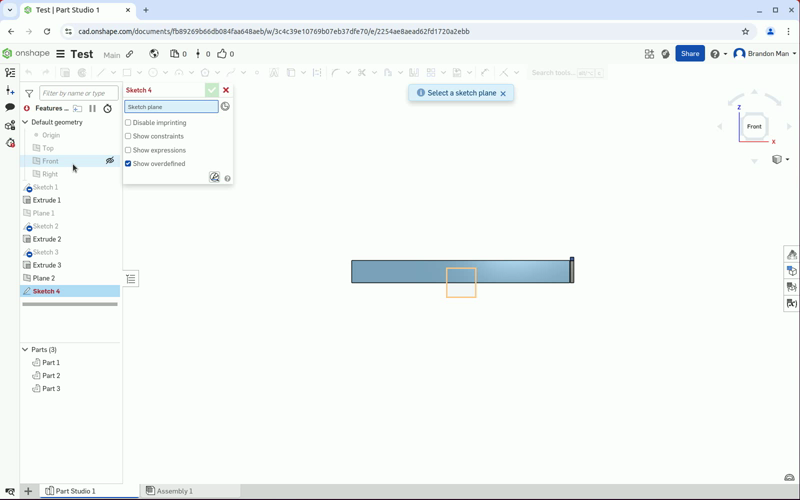
mouse_move(73, 280)
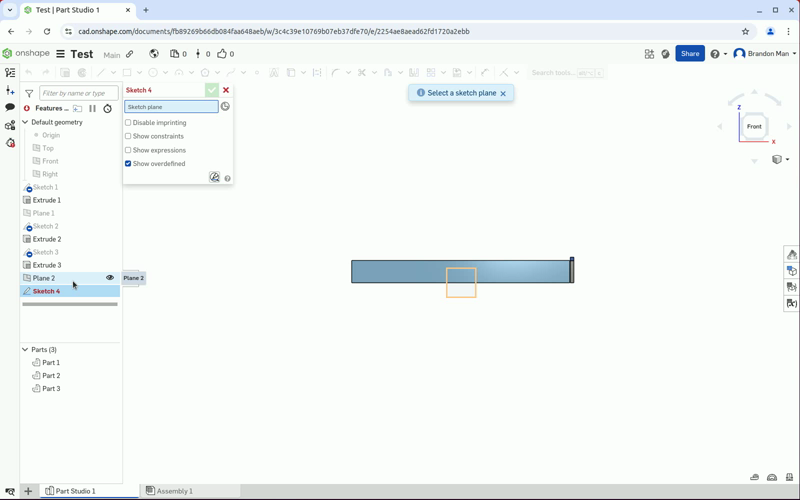
click(73, 280)
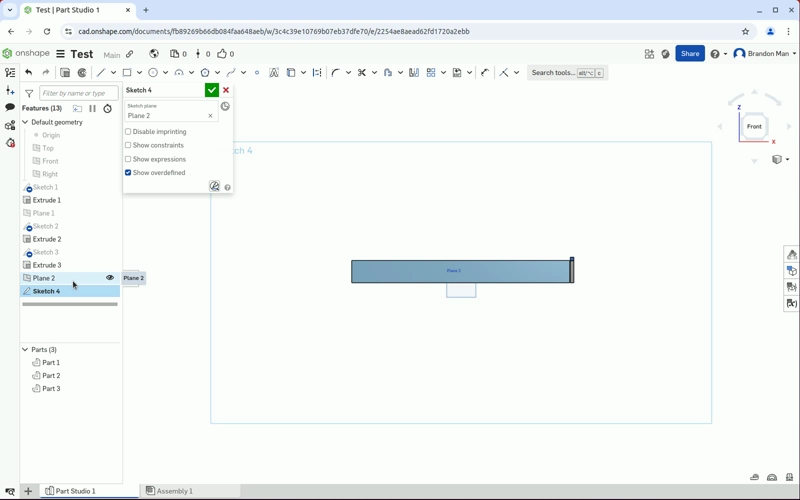
mouse_move(73, 352)
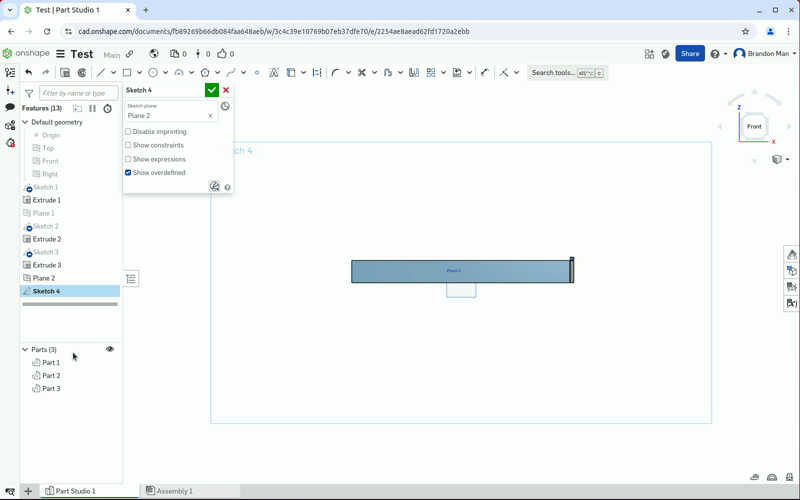
key(y)
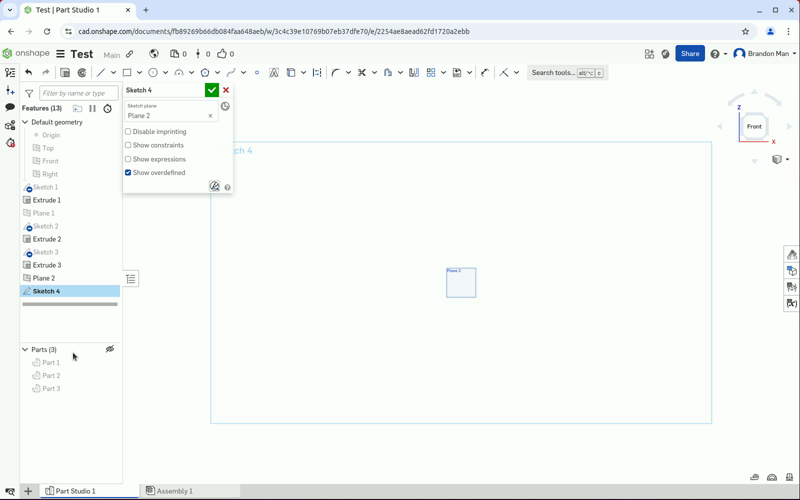
key(l)
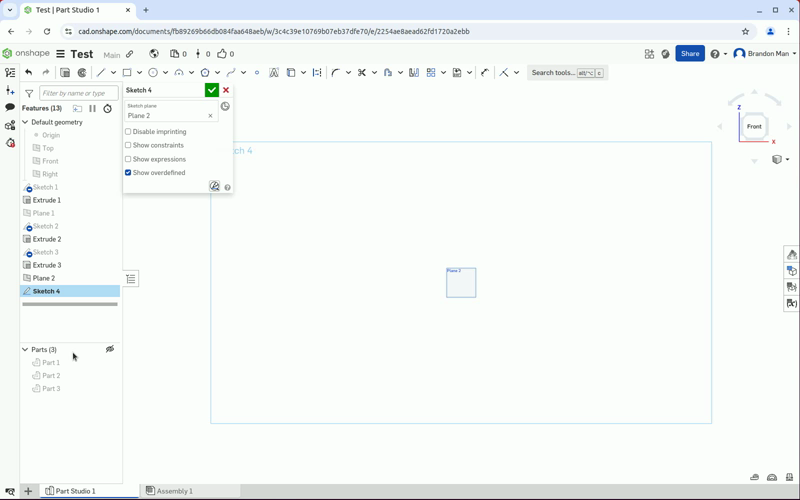
key_down(shift)
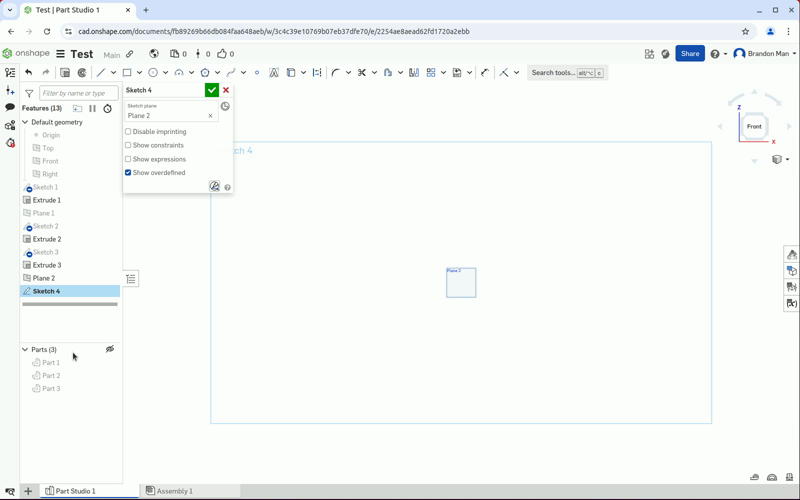
mouse_move(348, 282)
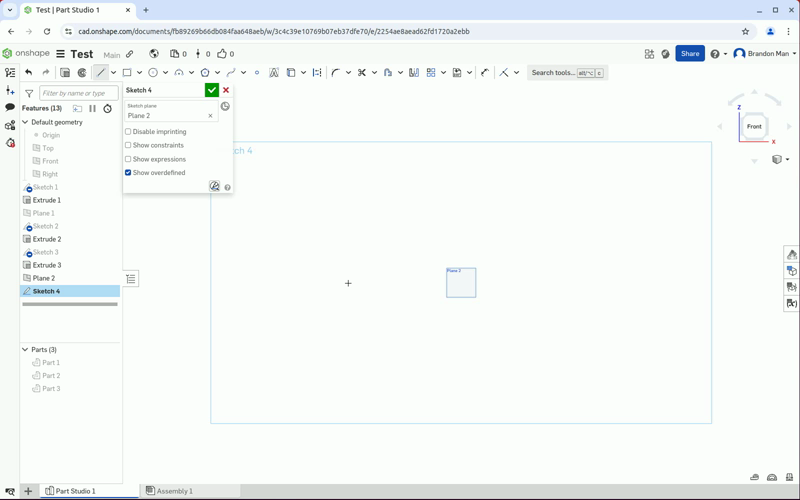
click(348, 282)
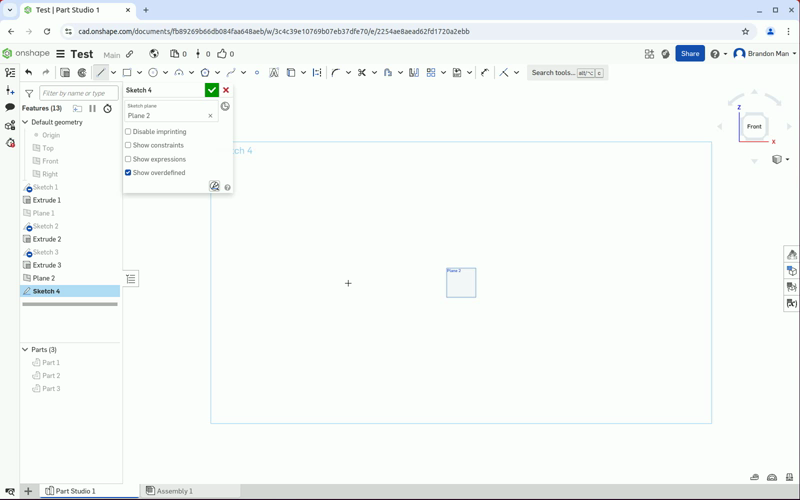
key_up(shift)
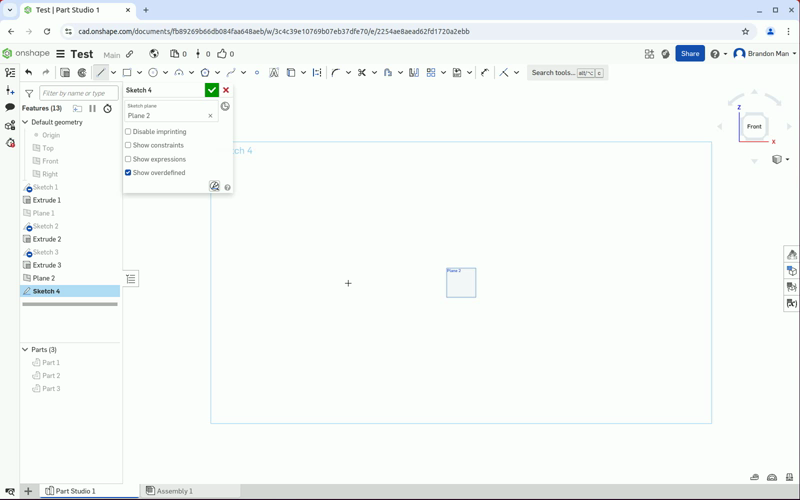
key_down(shift)
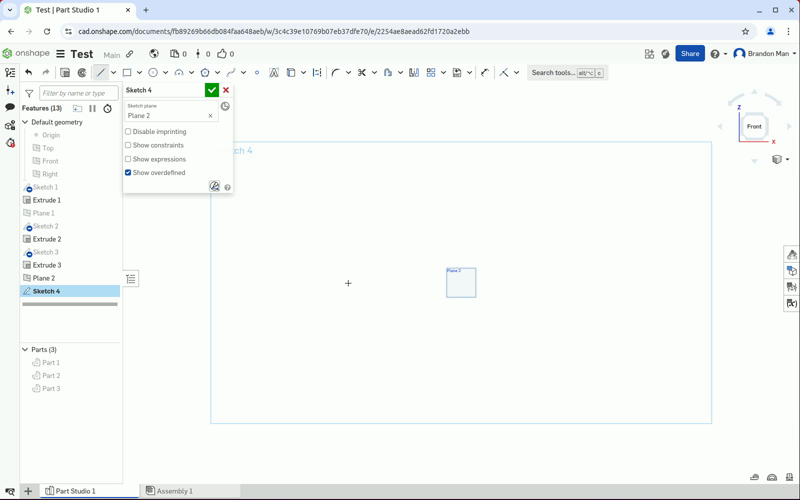
mouse_move(378, 282)
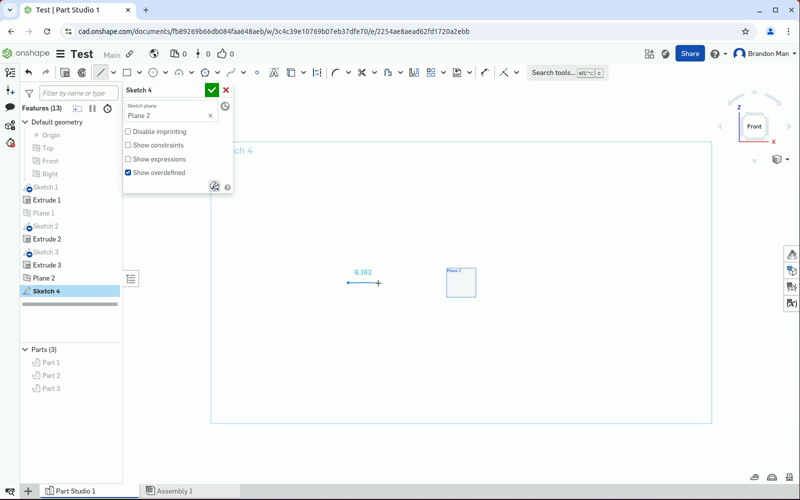
mouse_move(350, 282)
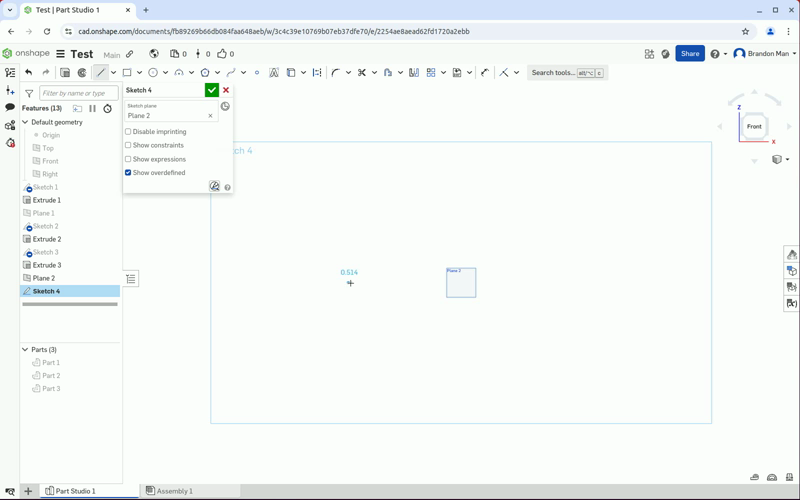
scroll(6)
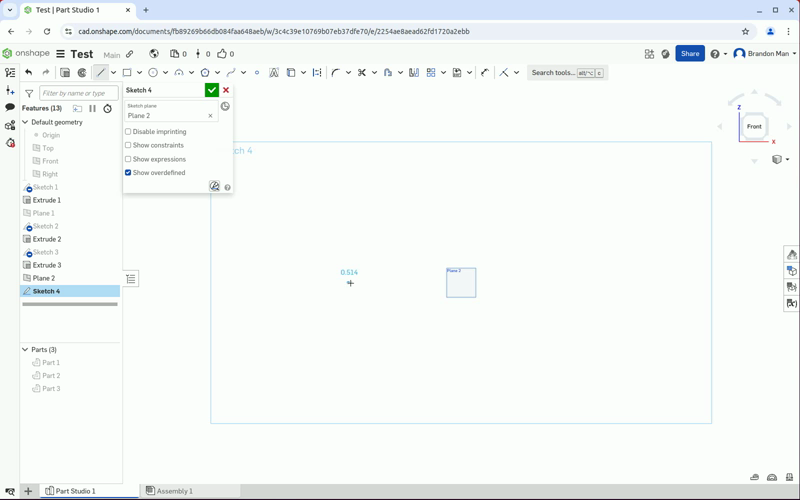
scroll(6)
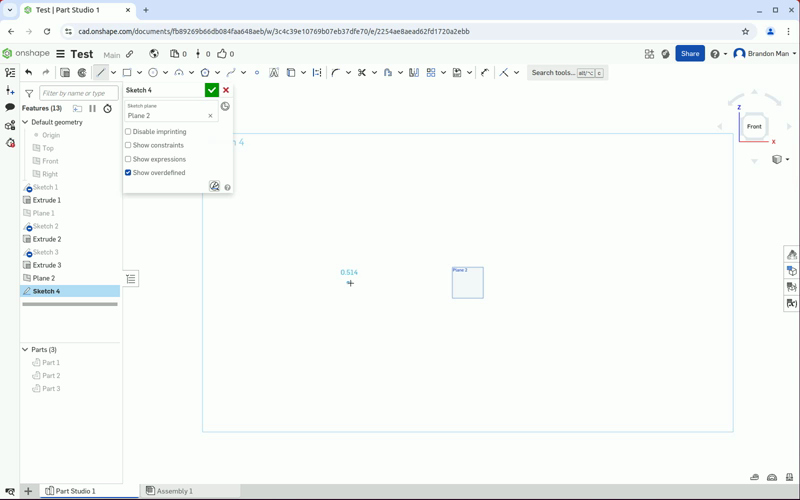
scroll(6)
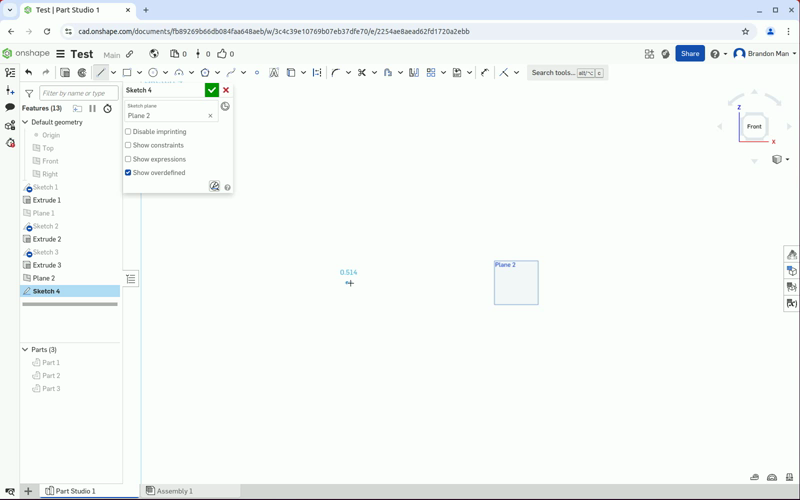
scroll(6)
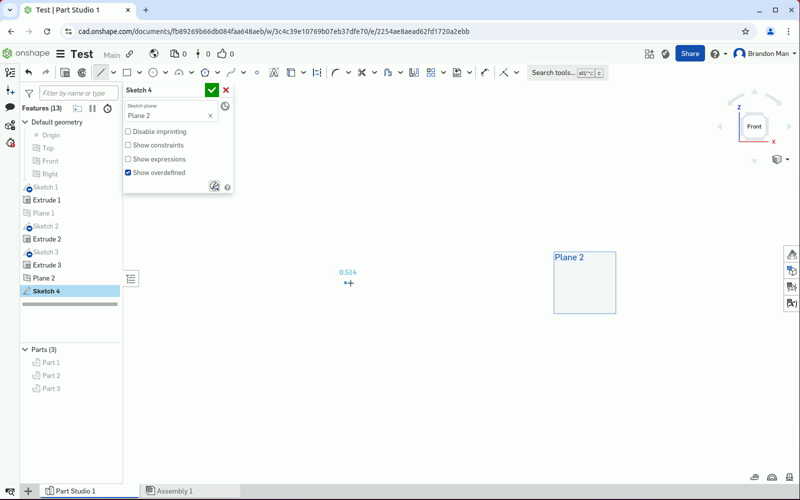
scroll(6)
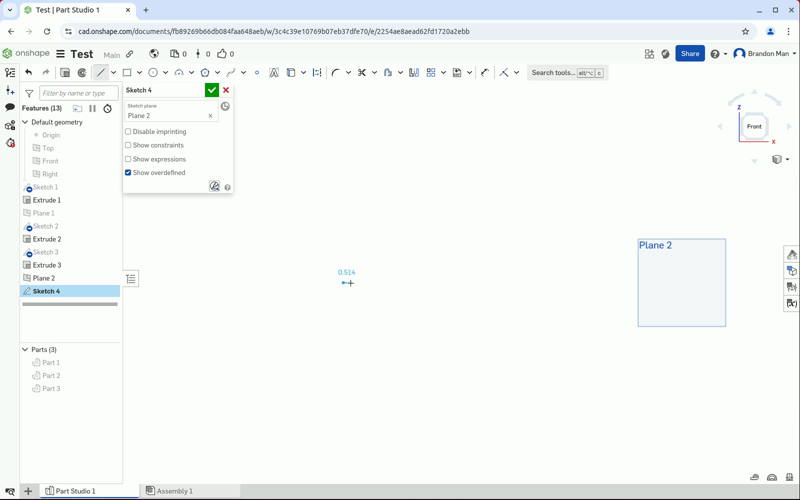
scroll(6)
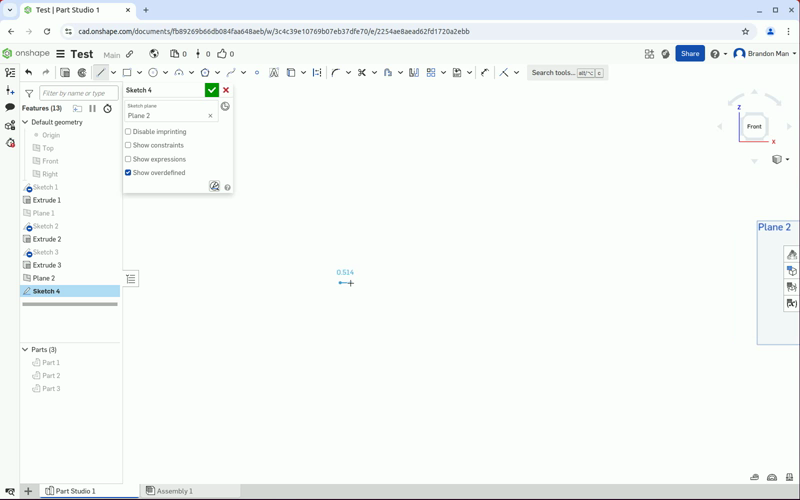
scroll(6)
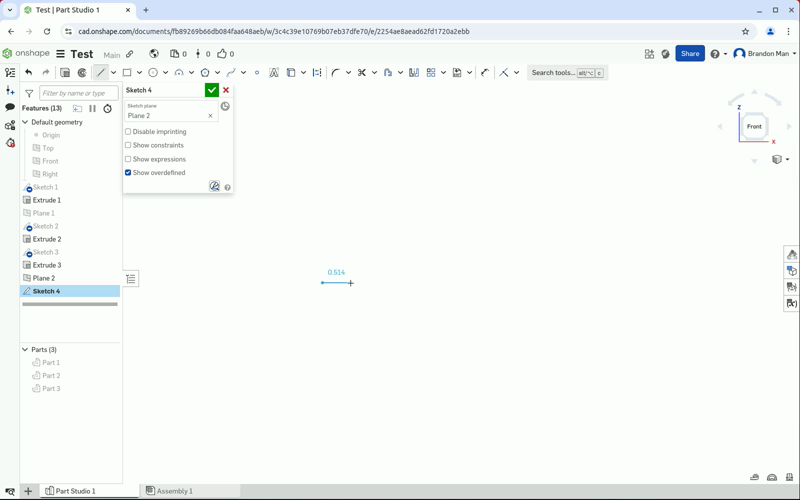
click(350, 282)
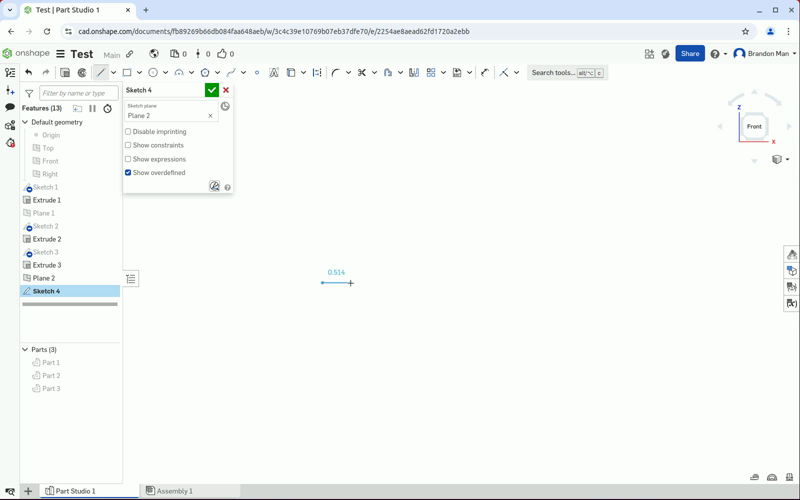
scroll(-6)
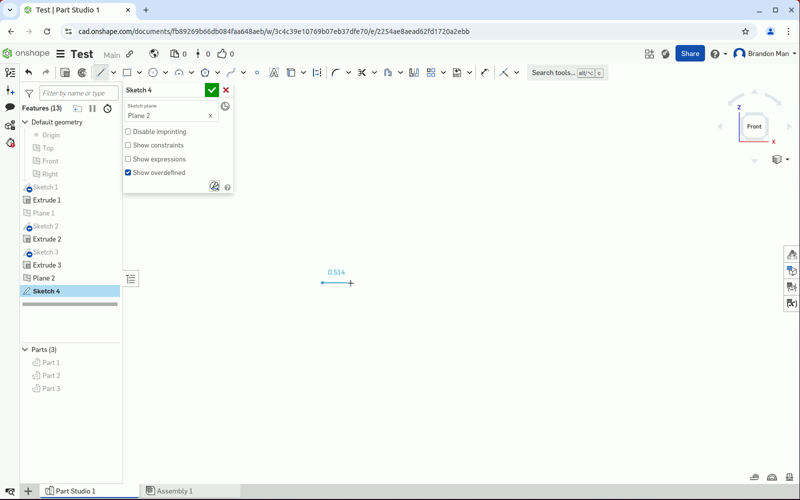
scroll(-6)
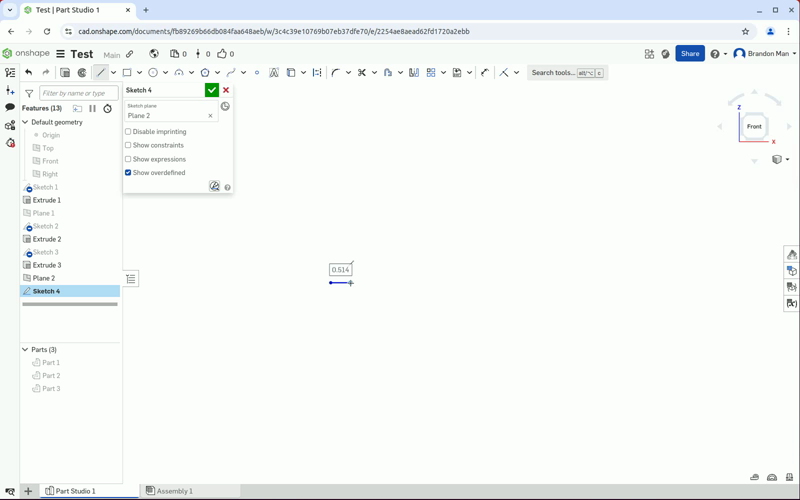
scroll(-6)
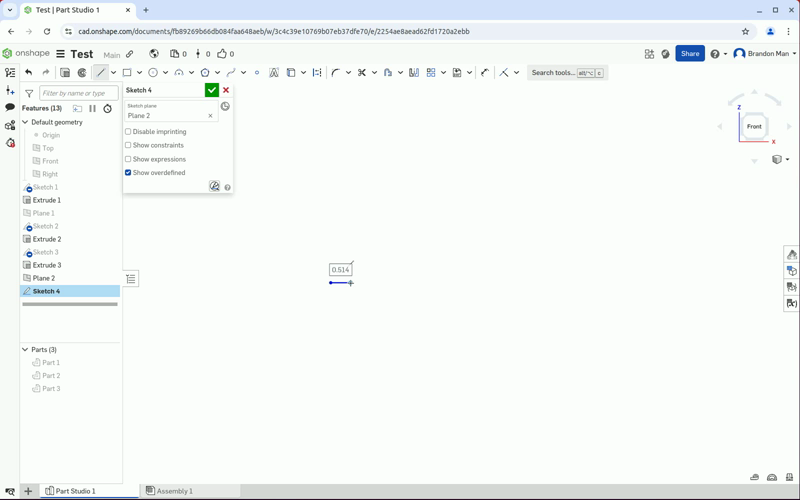
scroll(-6)
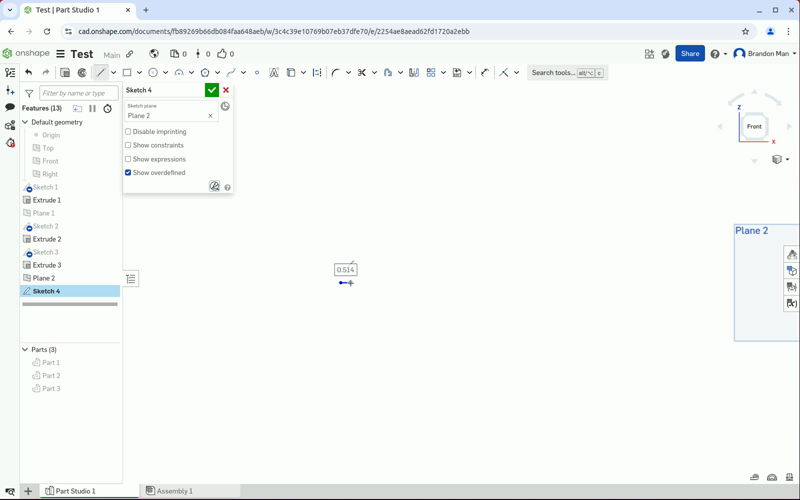
scroll(-6)
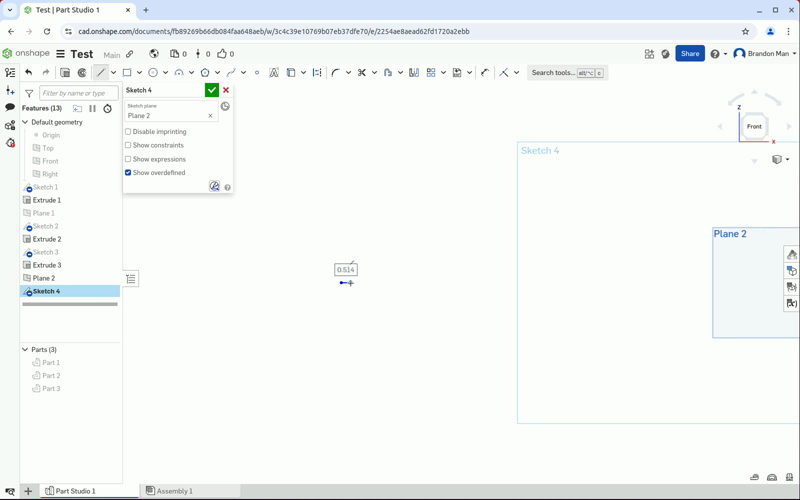
scroll(-6)
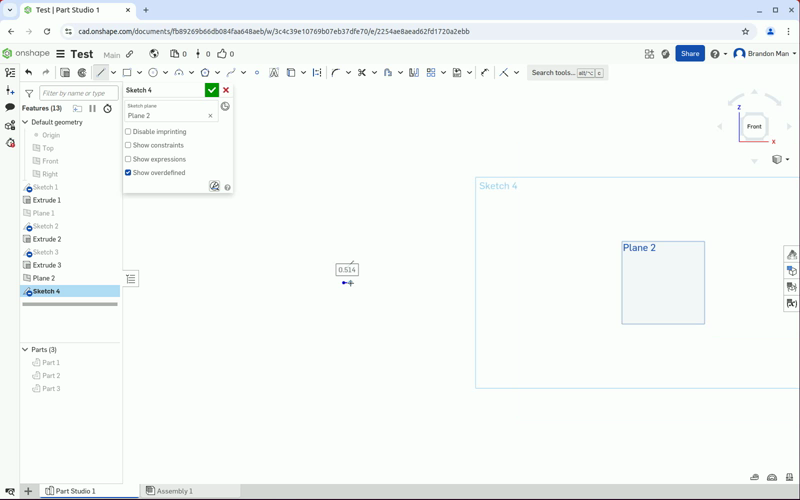
scroll(-6)
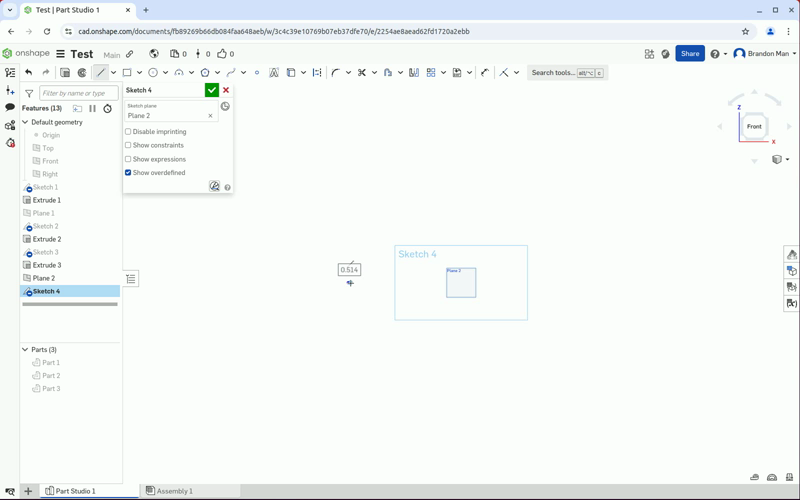
key_up(shift)
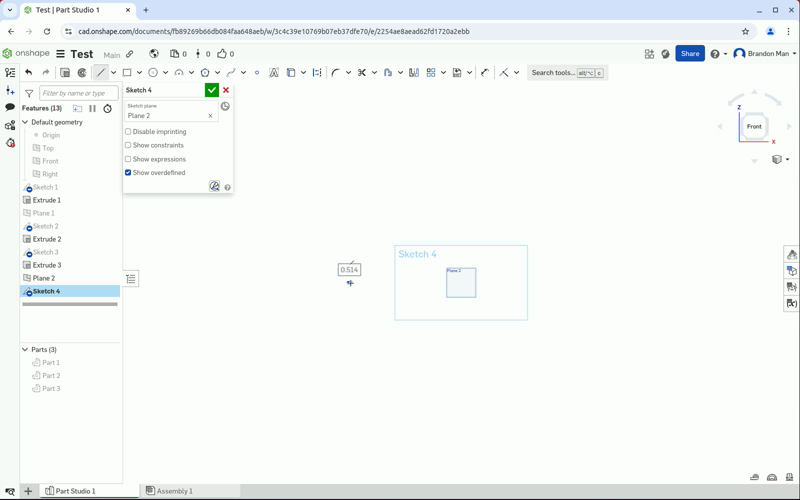
key_down(shift)
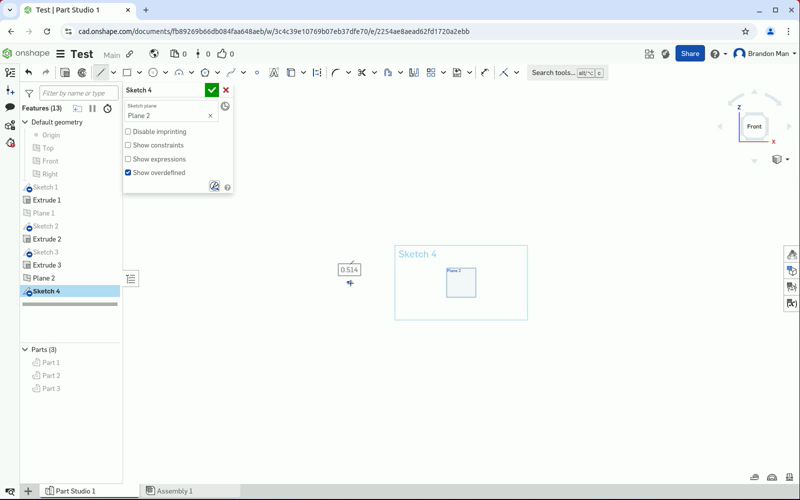
mouse_move(380, 282)
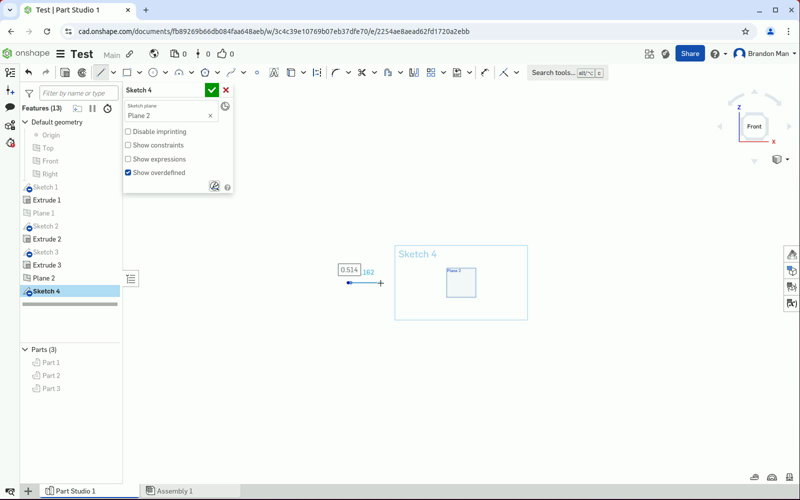
mouse_move(350, 259)
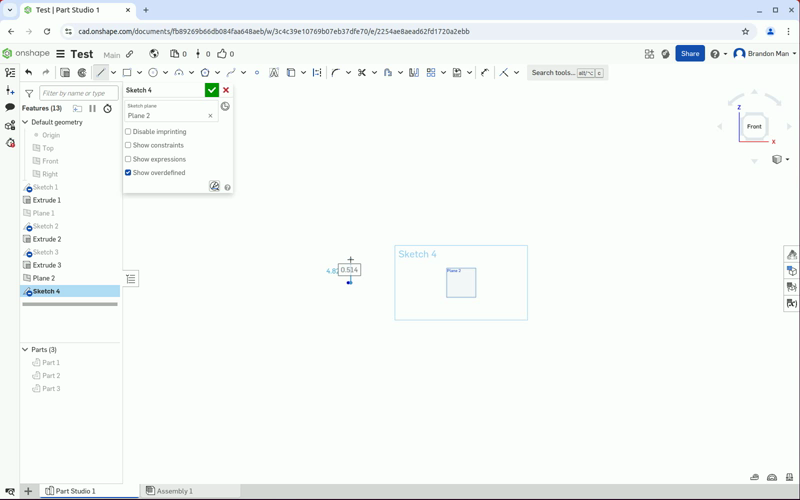
click(350, 259)
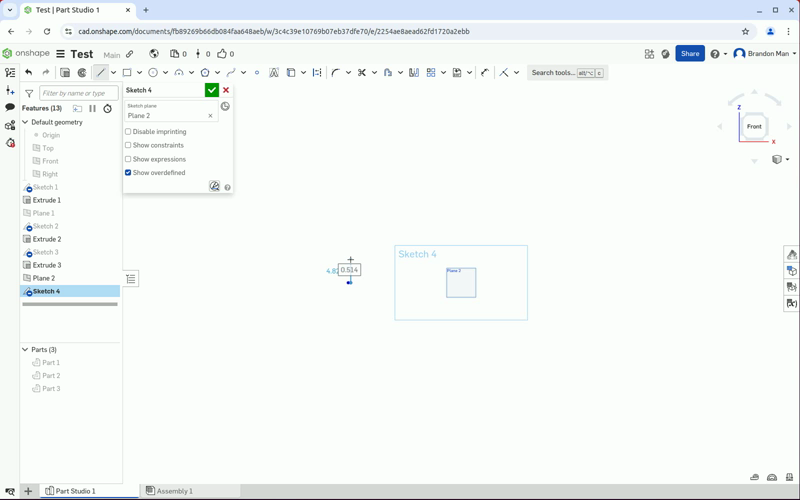
key_up(shift)
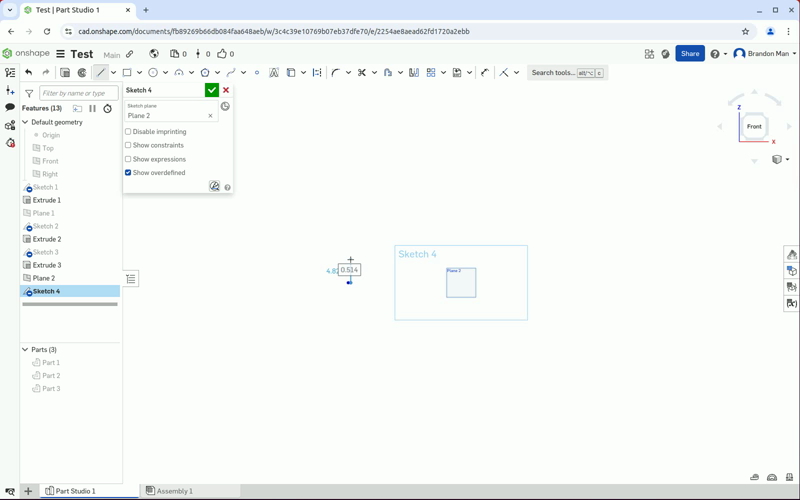
key_down(shift)
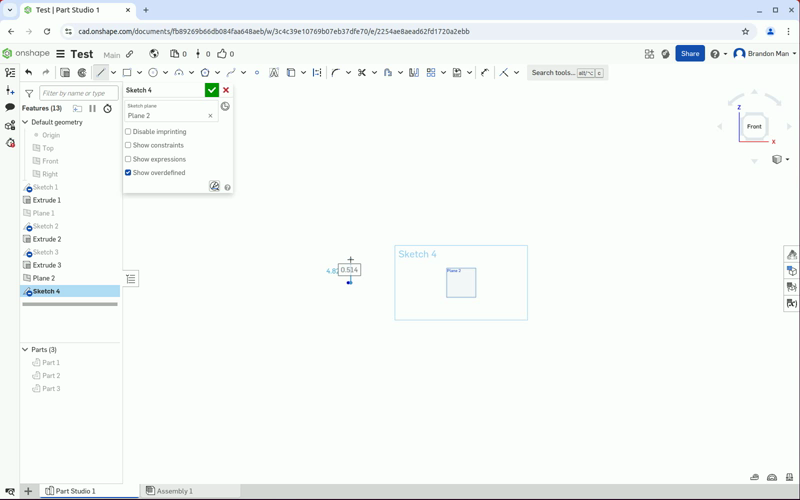
mouse_move(569, 259)
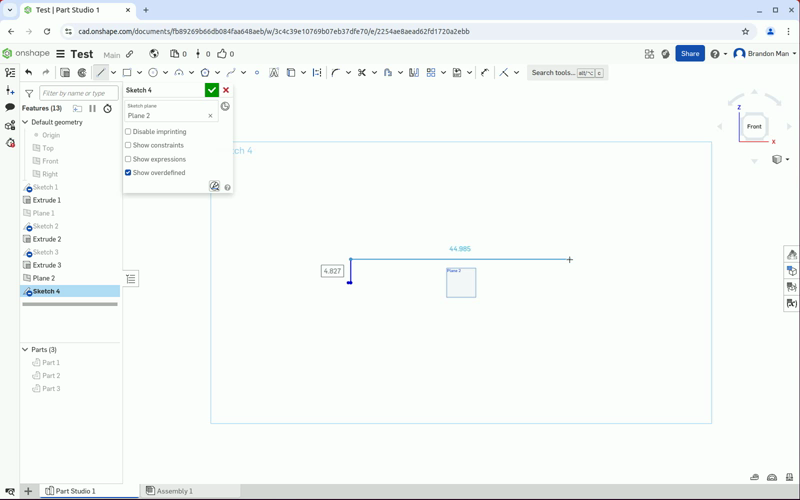
click(569, 259)
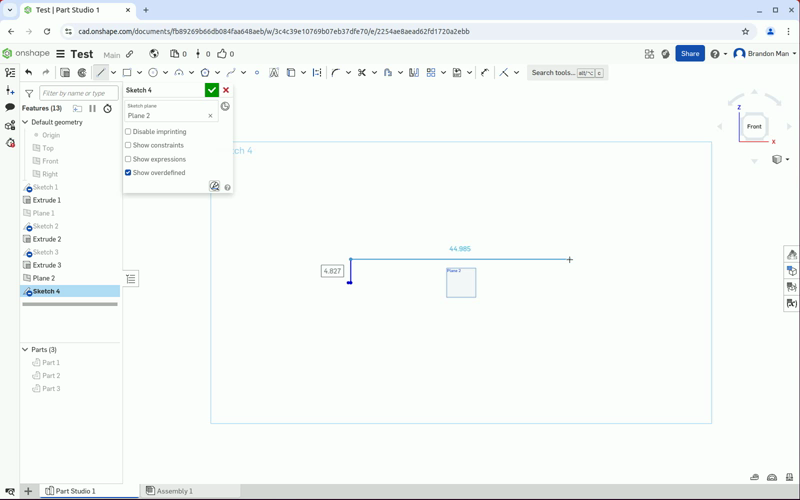
key_up(shift)
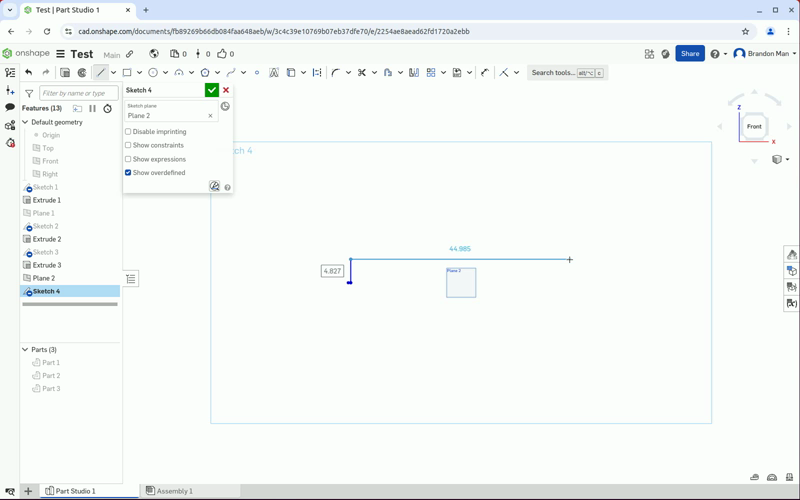
key_down(shift)
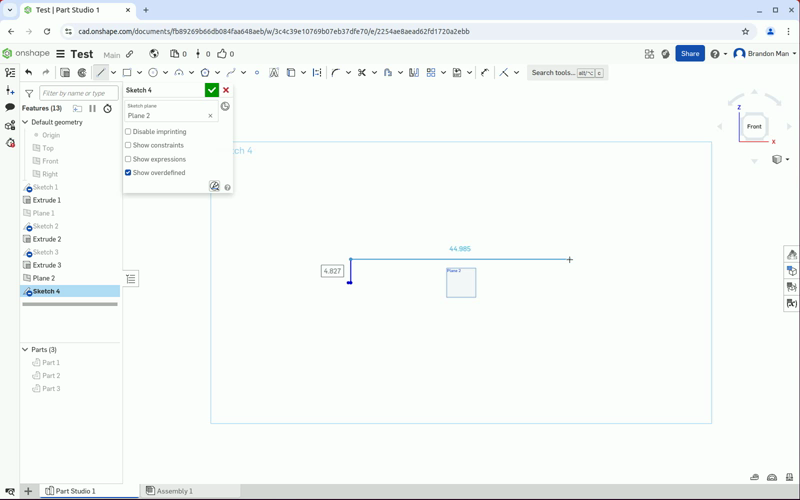
mouse_move(589, 259)
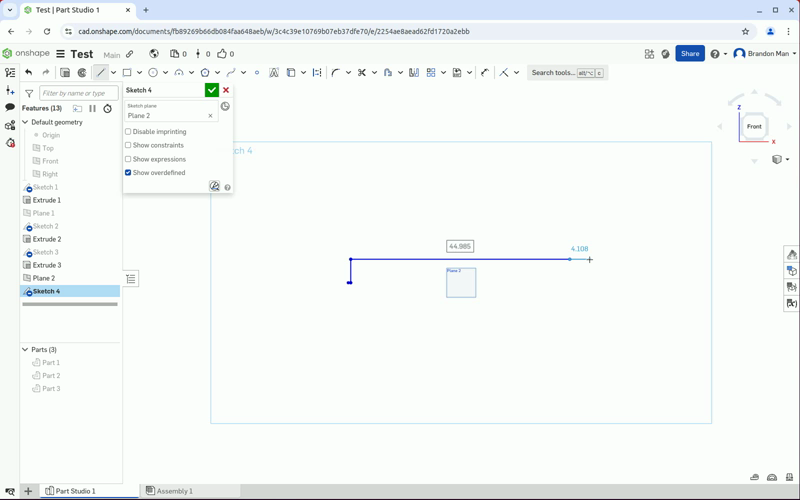
mouse_move(569, 282)
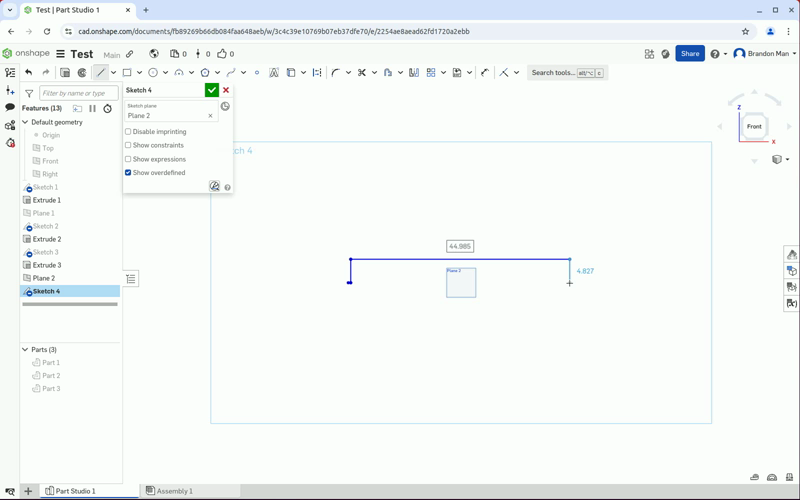
click(569, 282)
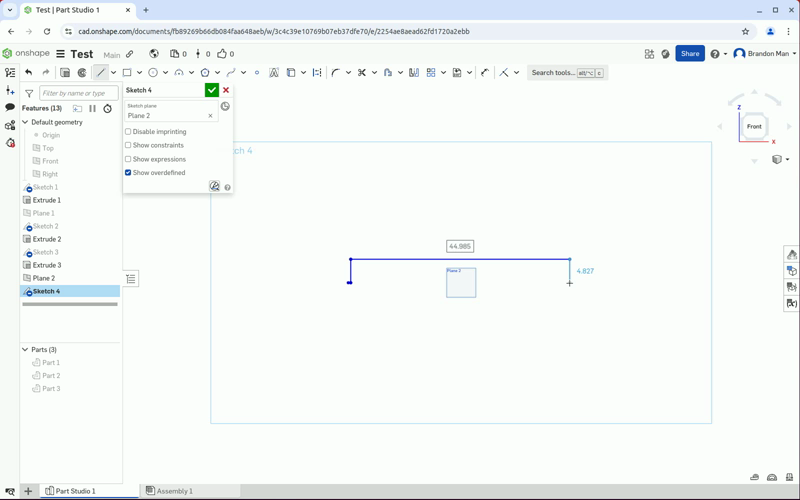
key_up(shift)
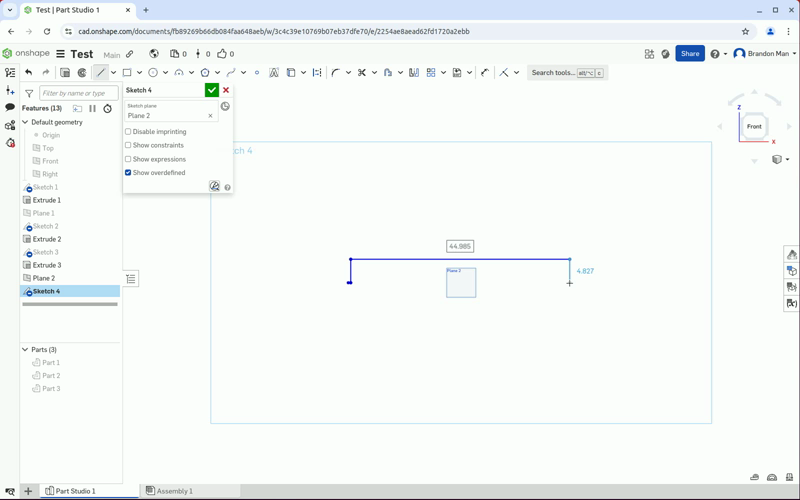
key_down(shift)
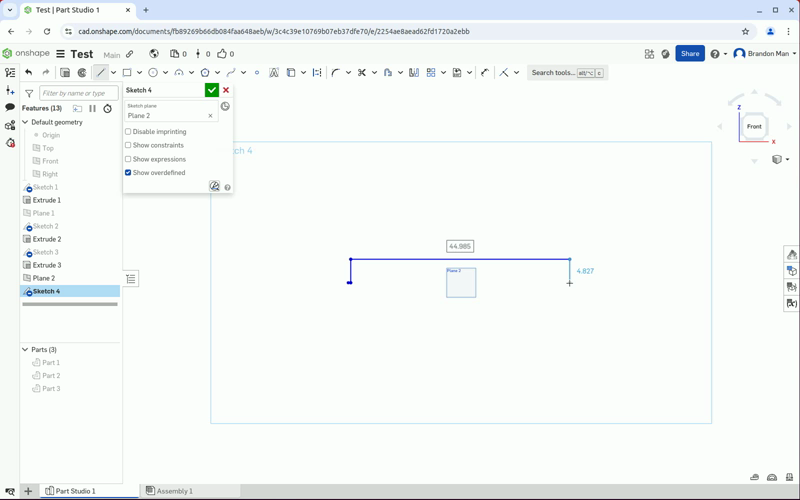
mouse_move(589, 282)
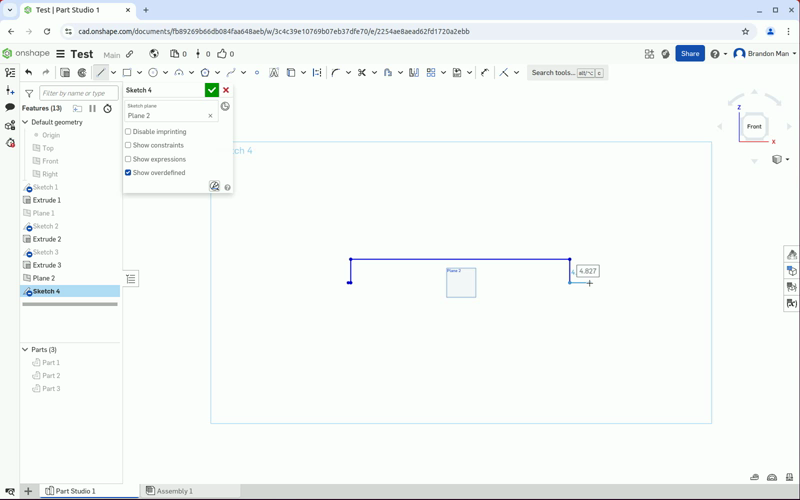
mouse_move(572, 282)
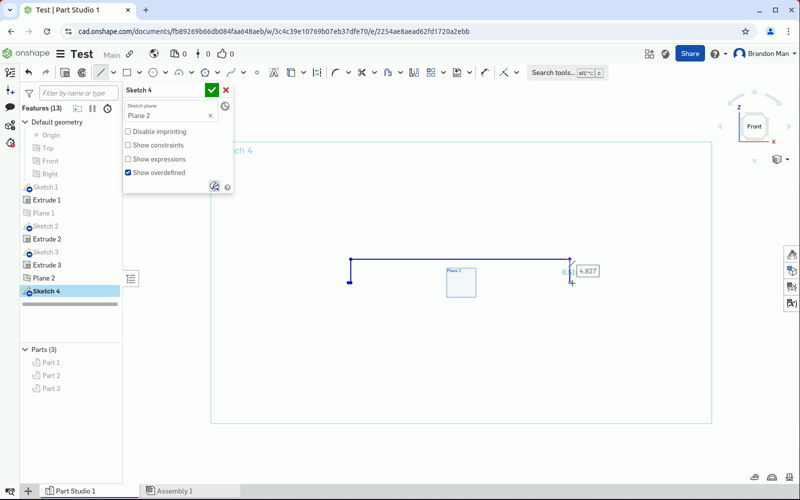
scroll(6)
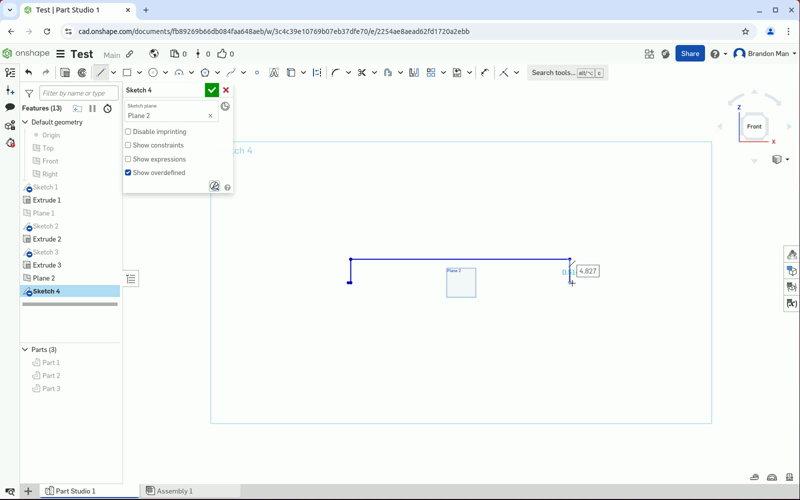
scroll(6)
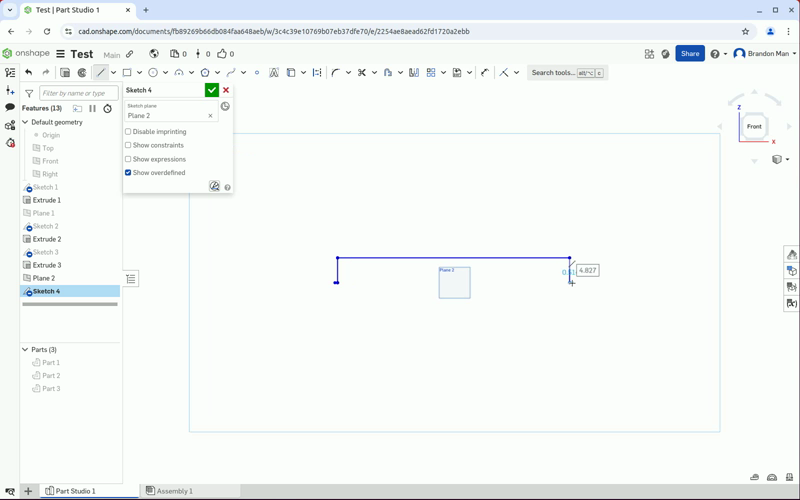
scroll(6)
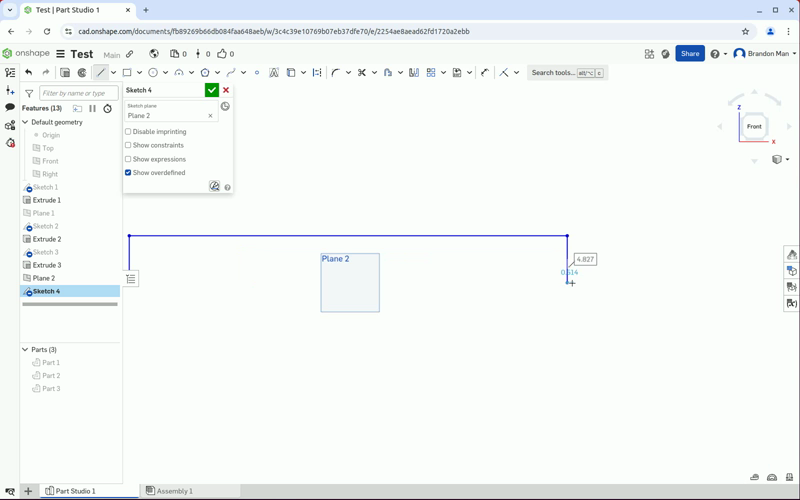
scroll(6)
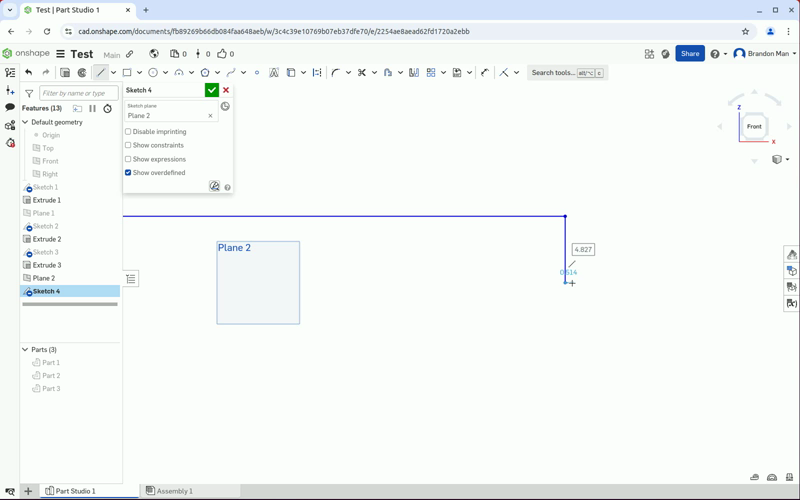
scroll(6)
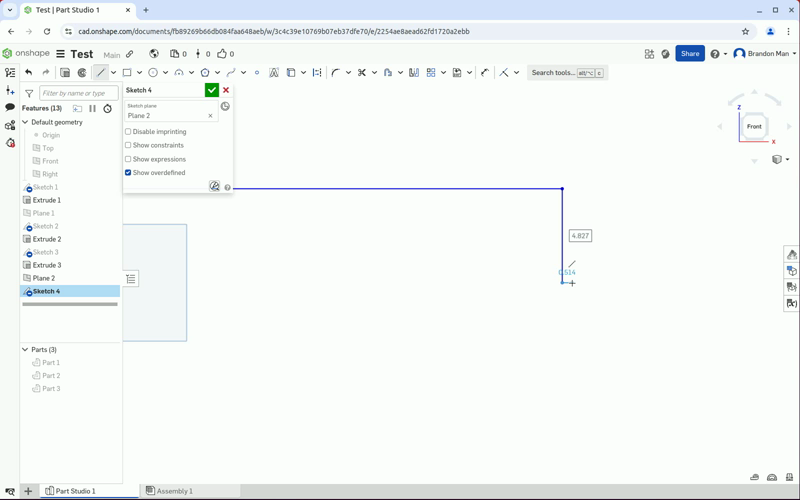
scroll(6)
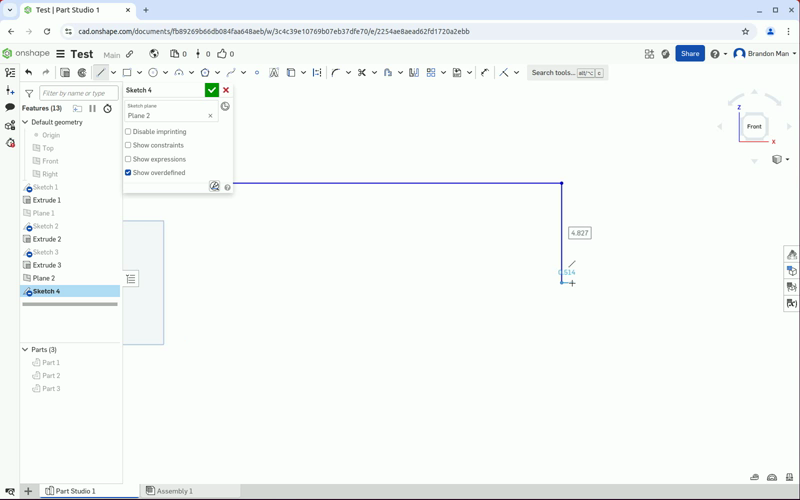
scroll(6)
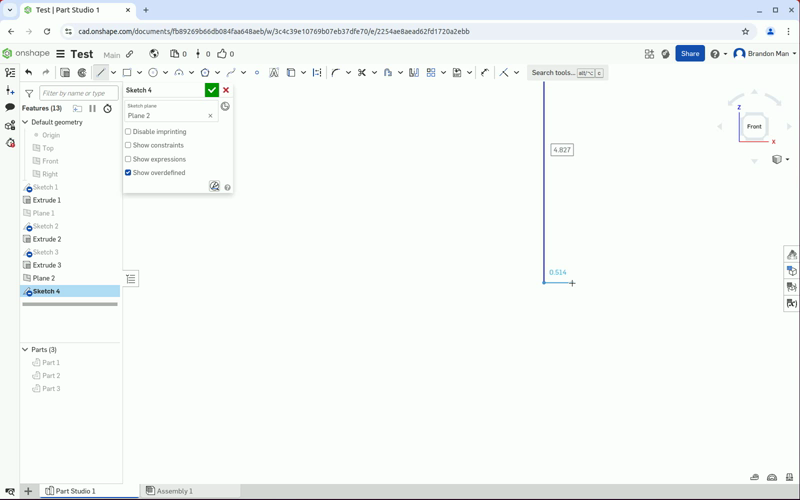
click(572, 282)
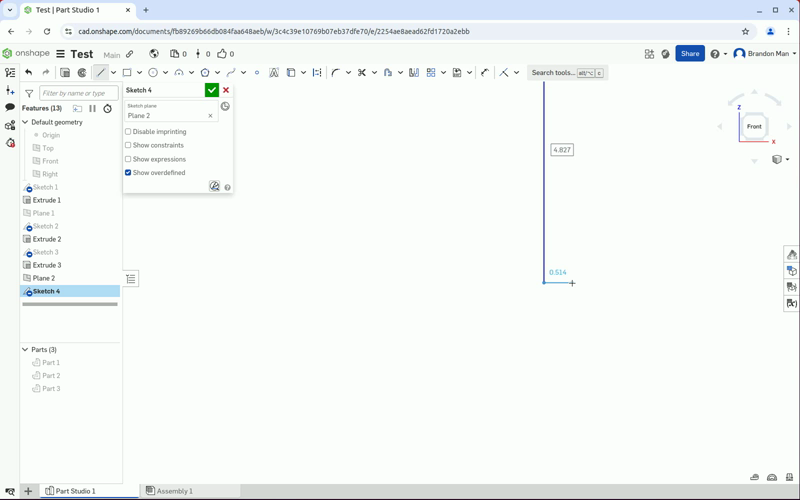
scroll(-6)
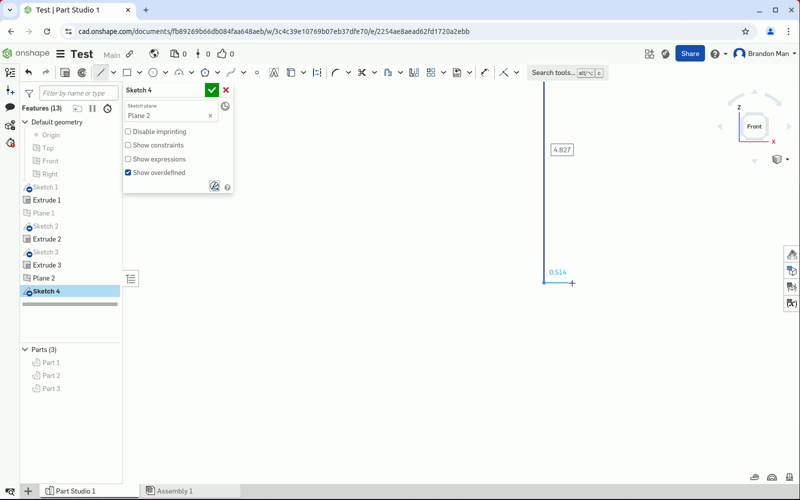
scroll(-6)
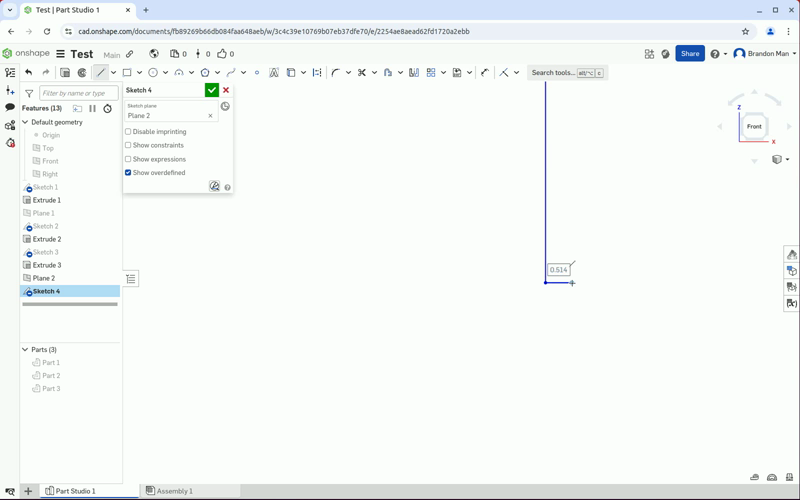
scroll(-6)
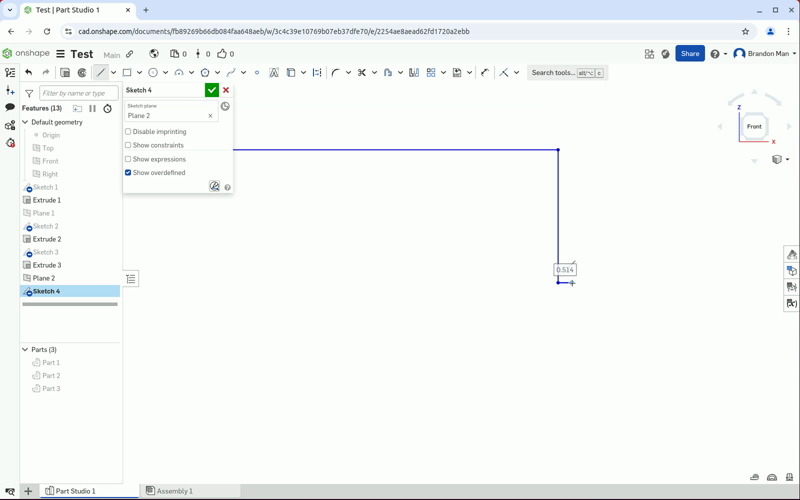
scroll(-6)
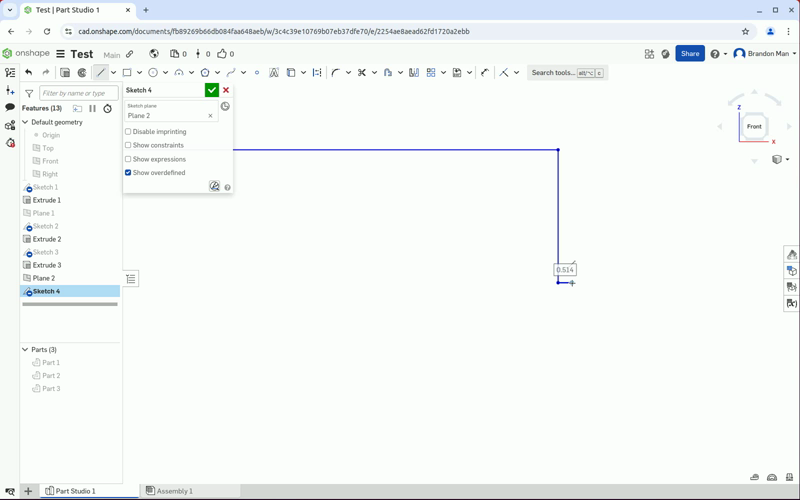
scroll(-6)
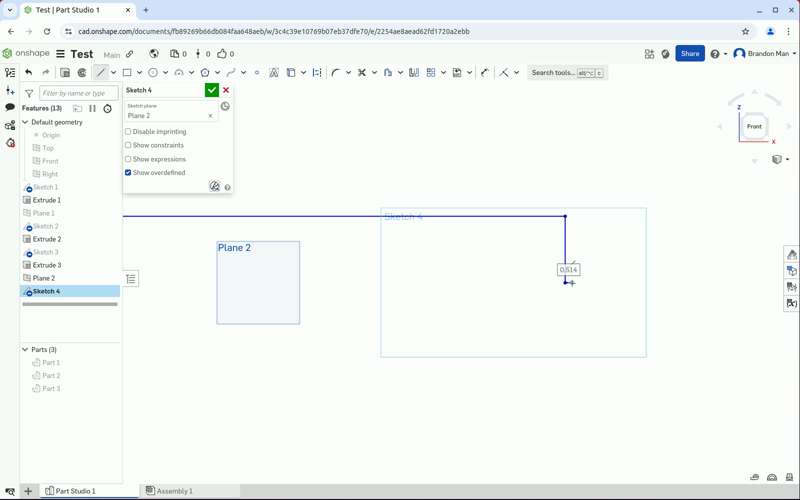
scroll(-6)
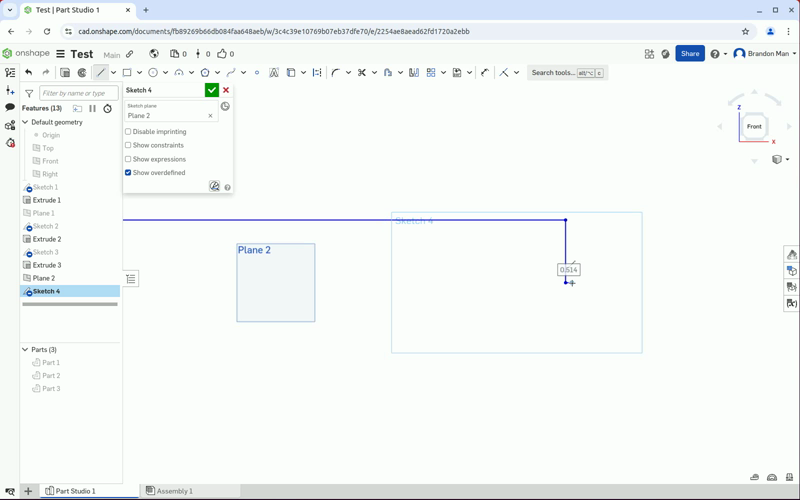
scroll(-6)
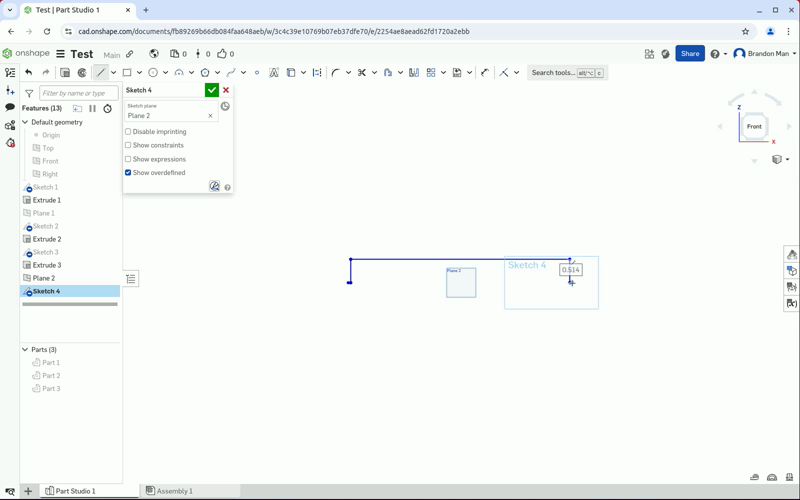
key_up(shift)
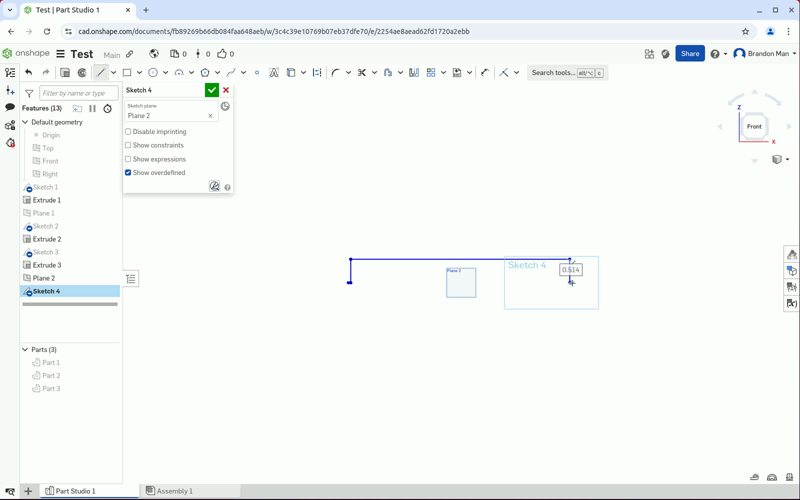
key_down(shift)
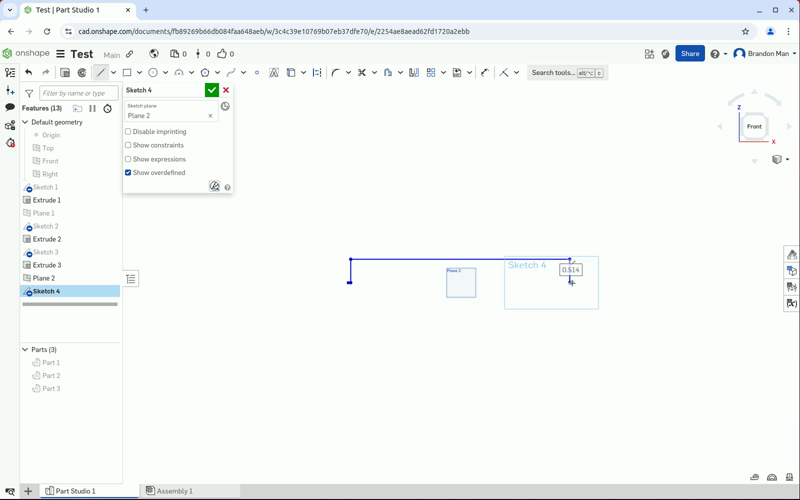
mouse_move(589, 282)
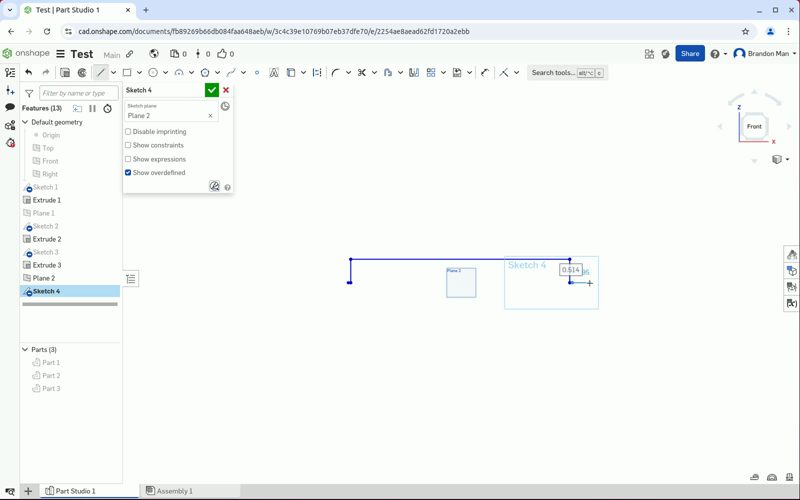
mouse_move(572, 257)
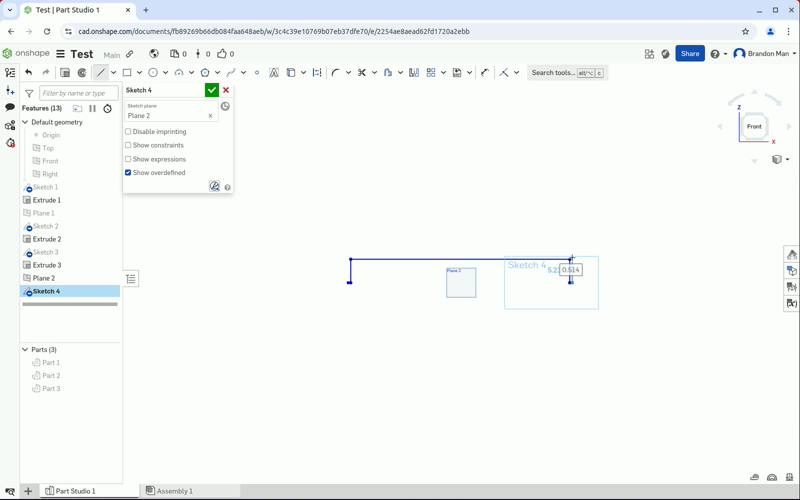
scroll(6)
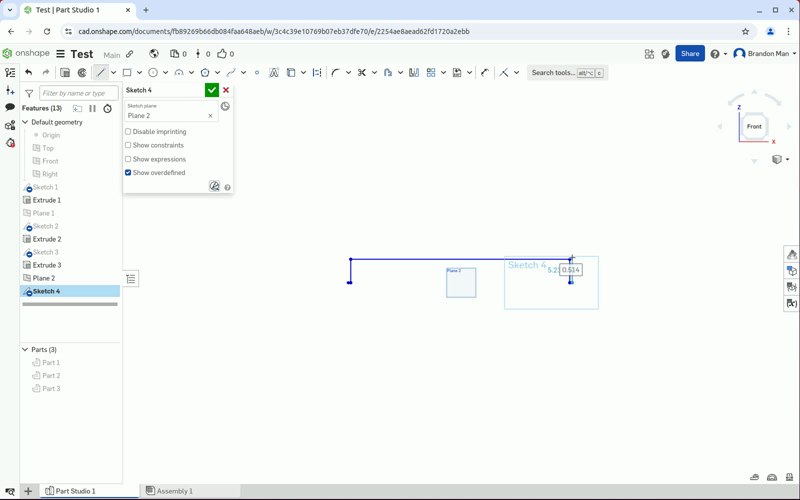
scroll(6)
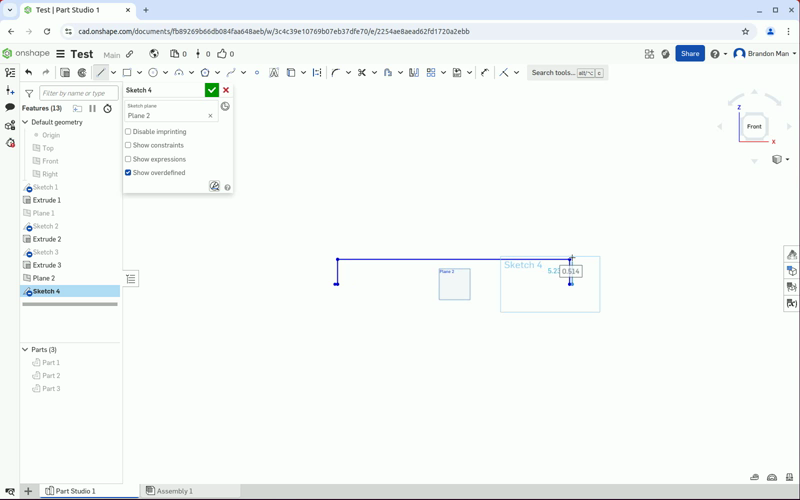
scroll(6)
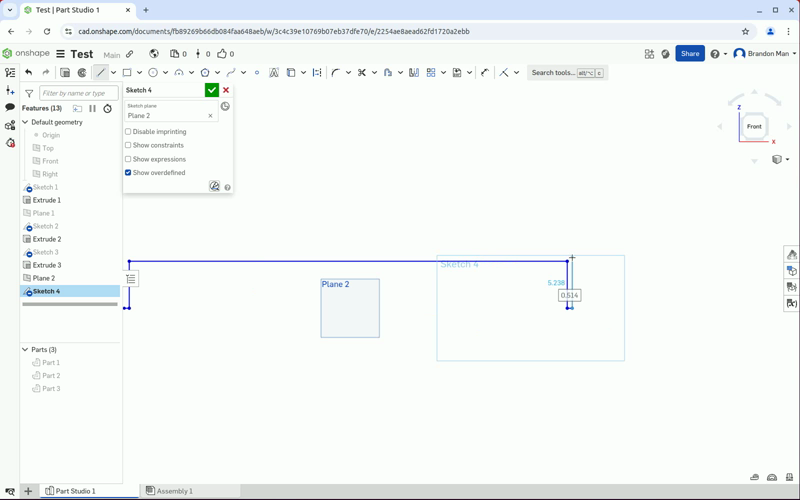
scroll(6)
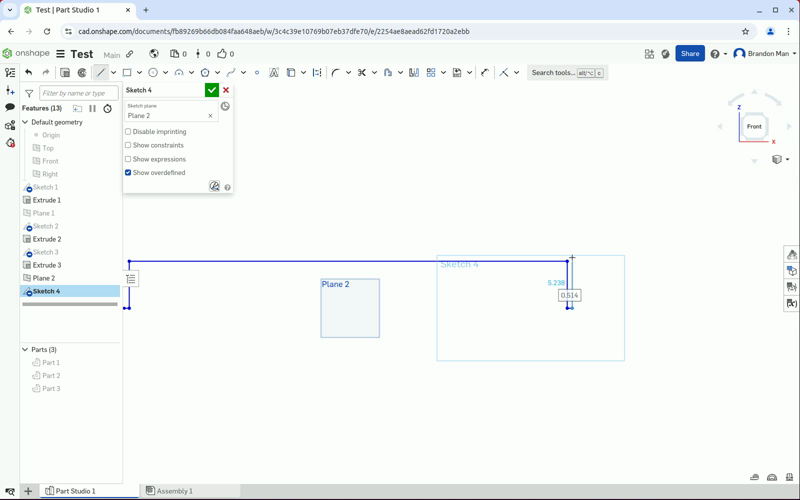
scroll(6)
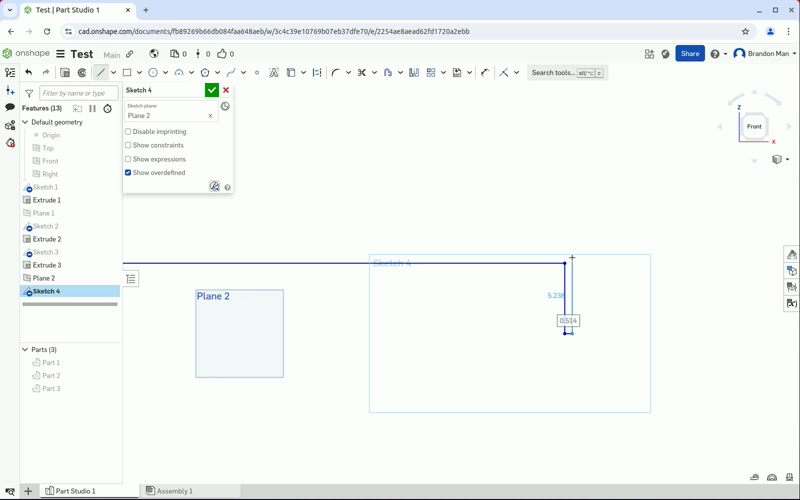
scroll(6)
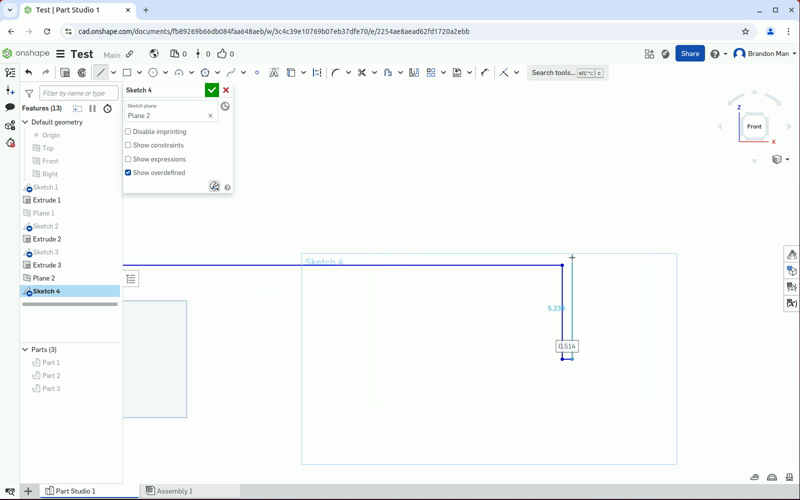
scroll(6)
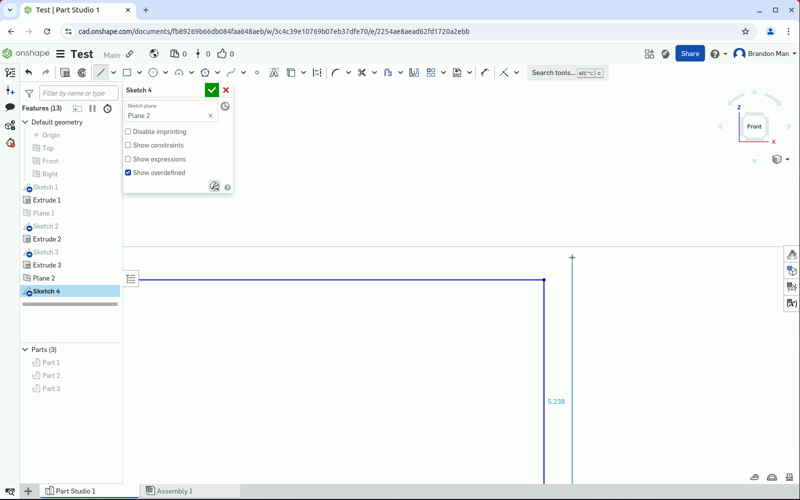
click(572, 257)
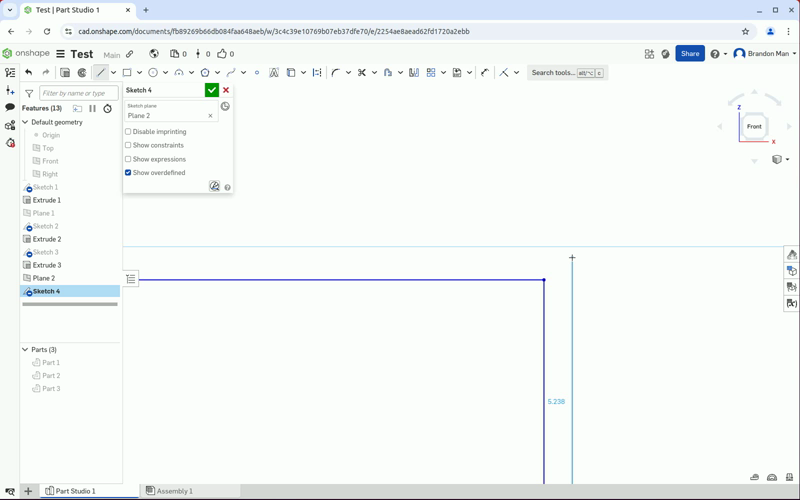
scroll(-6)
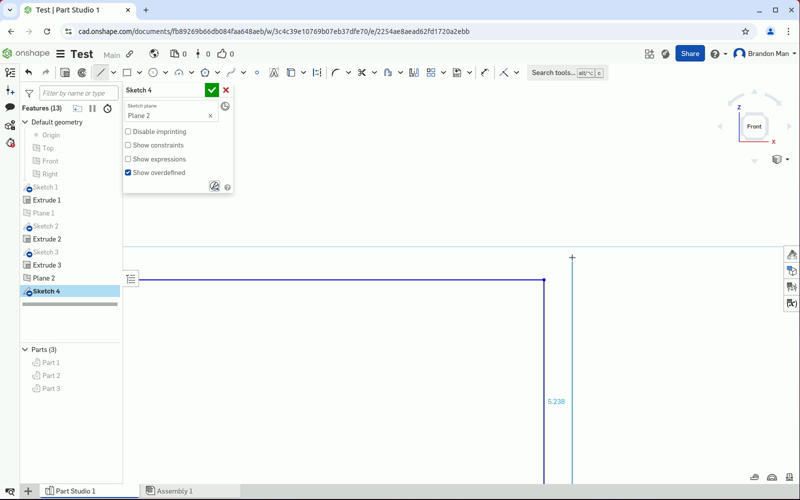
scroll(-6)
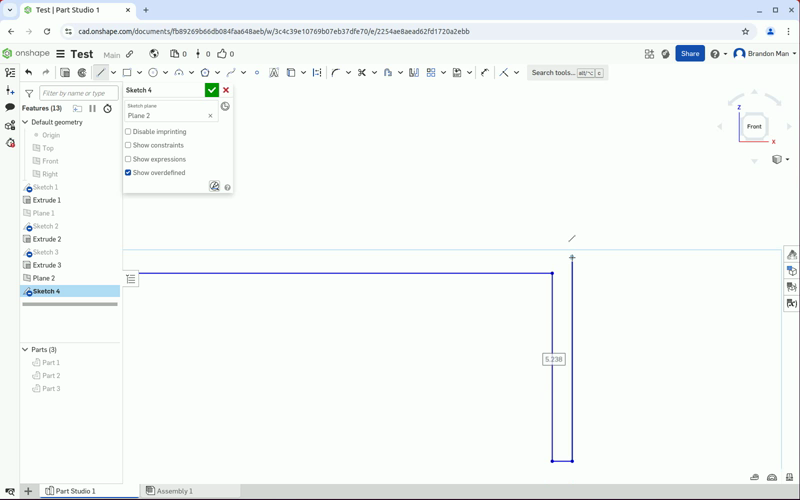
scroll(-6)
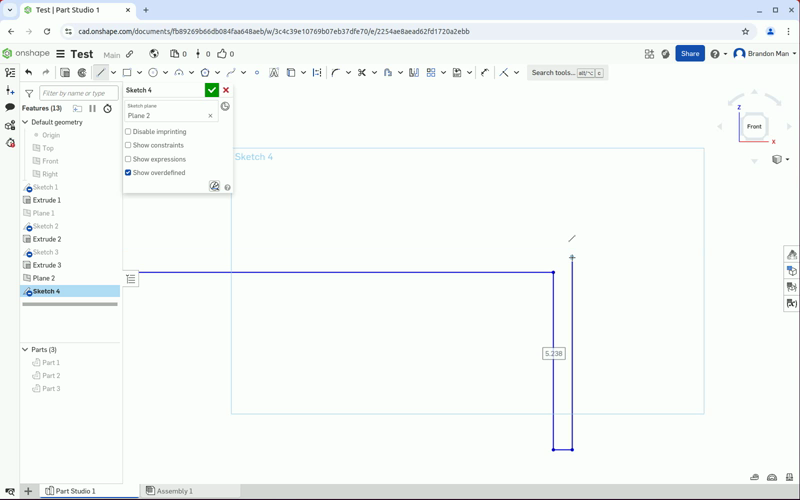
scroll(-6)
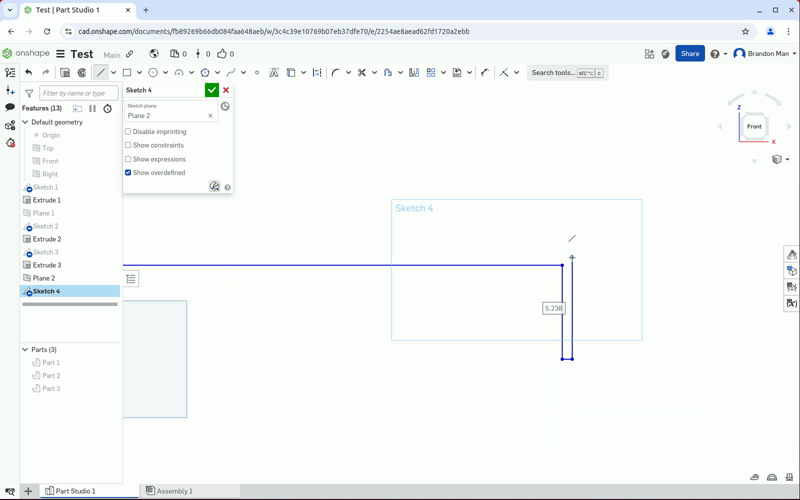
scroll(-6)
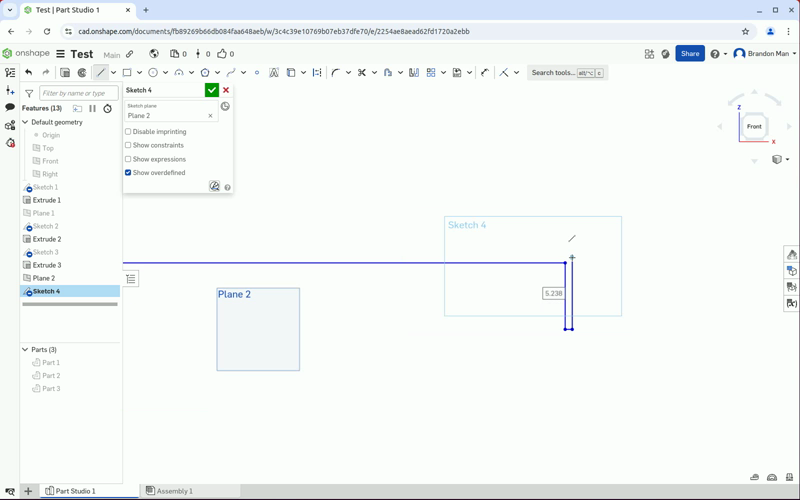
scroll(-6)
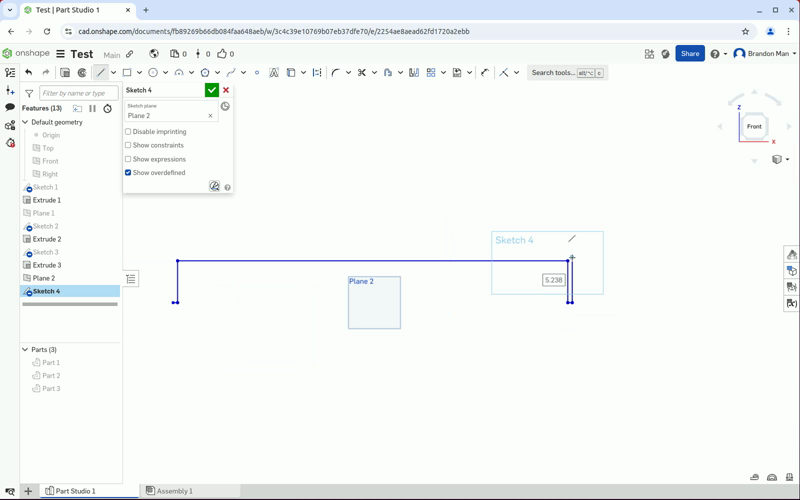
scroll(-6)
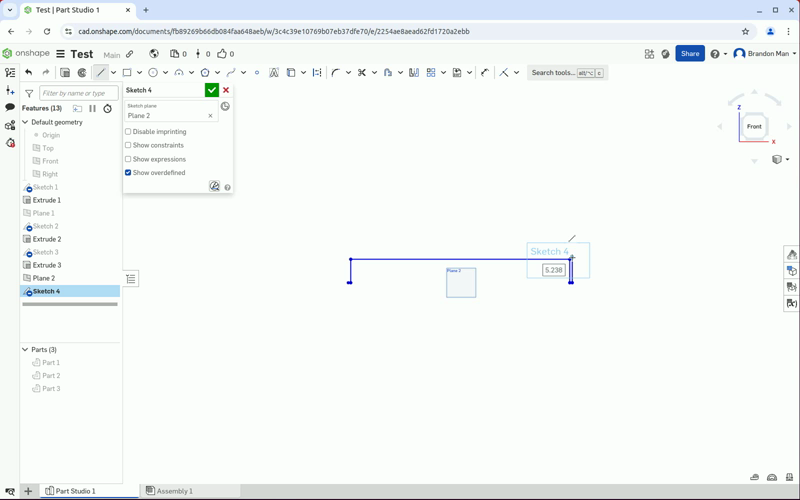
key_up(shift)
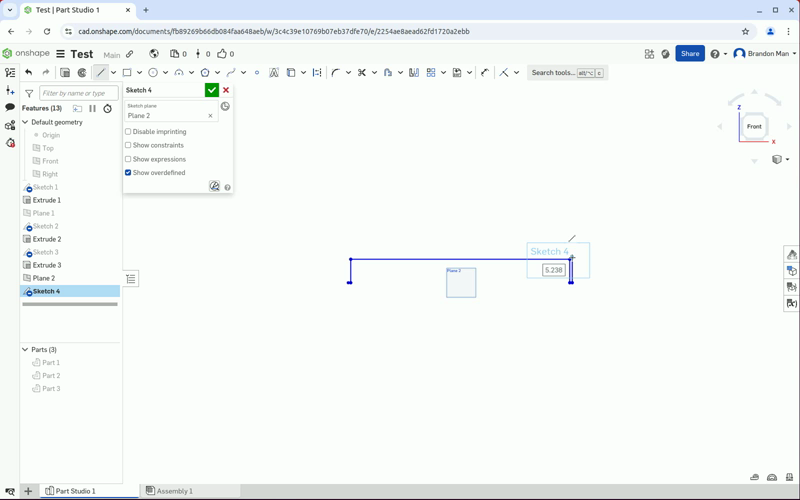
key_down(shift)
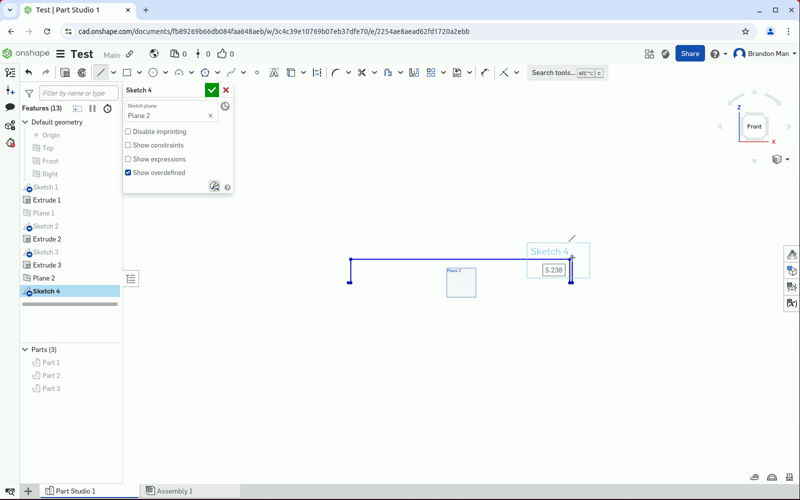
mouse_move(348, 257)
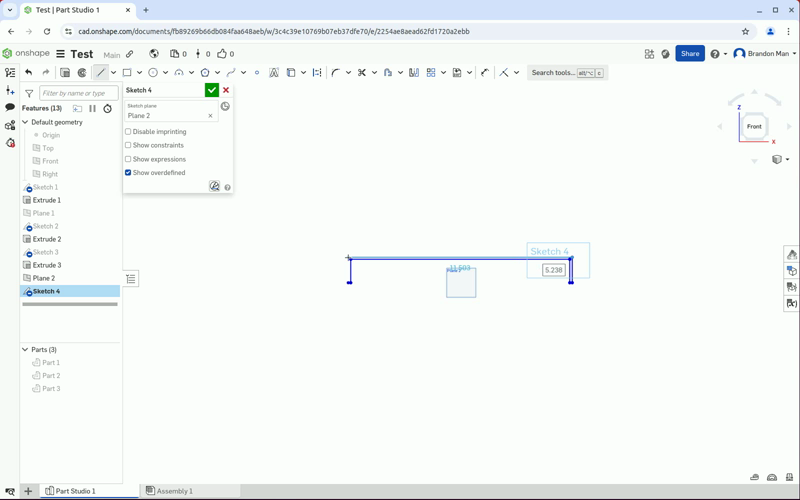
scroll(6)
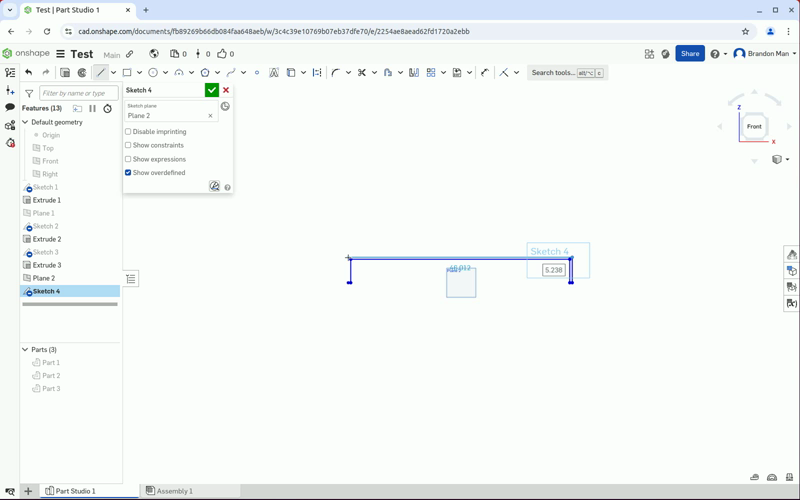
scroll(6)
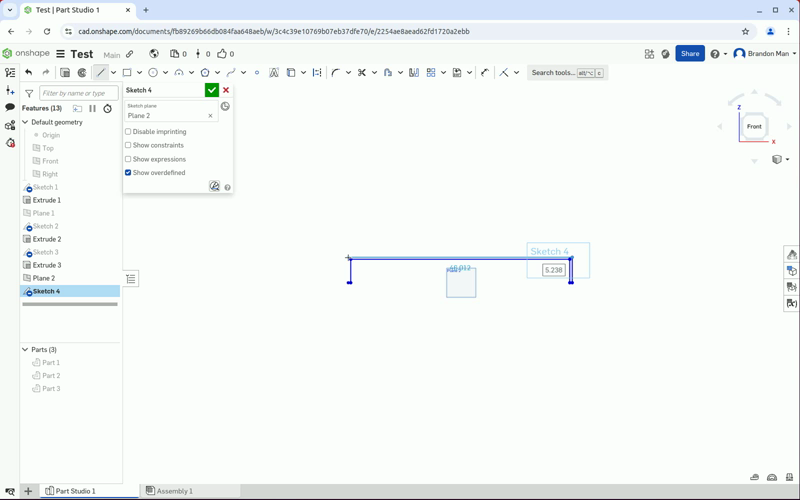
scroll(6)
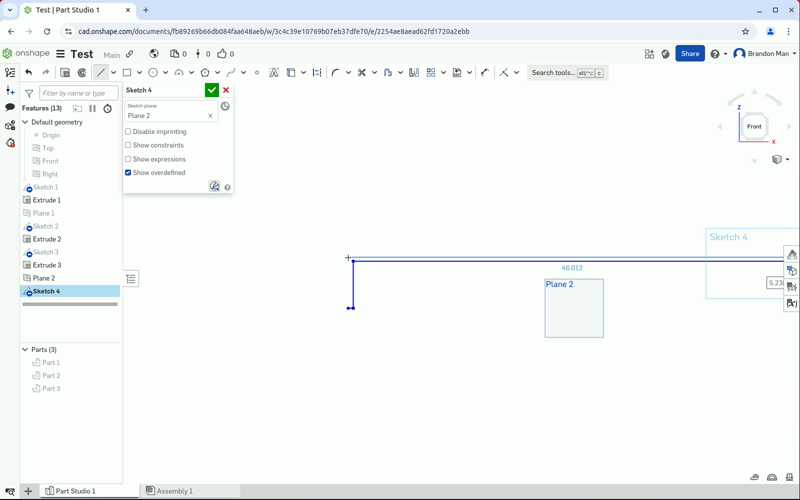
scroll(6)
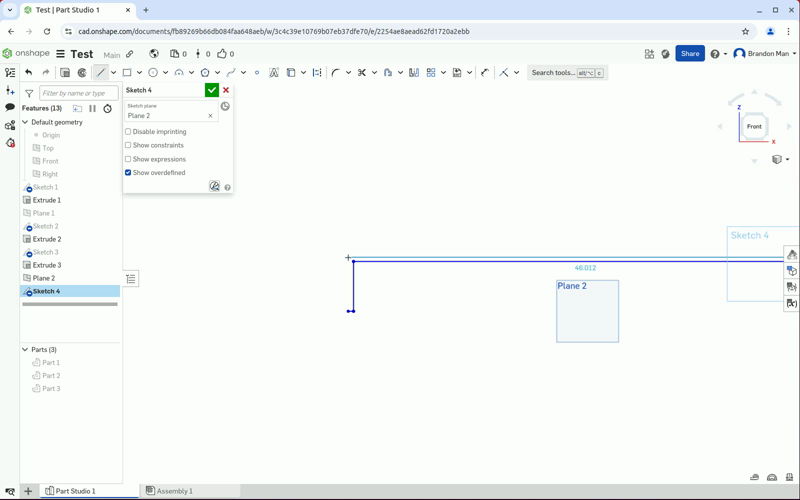
scroll(6)
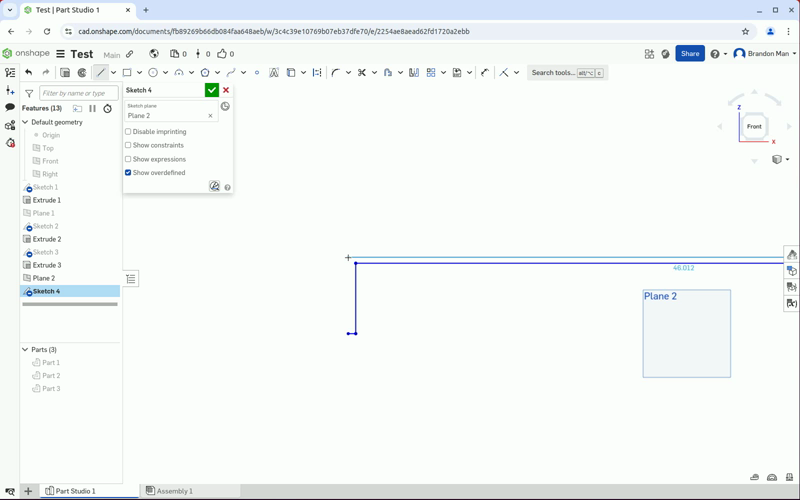
scroll(6)
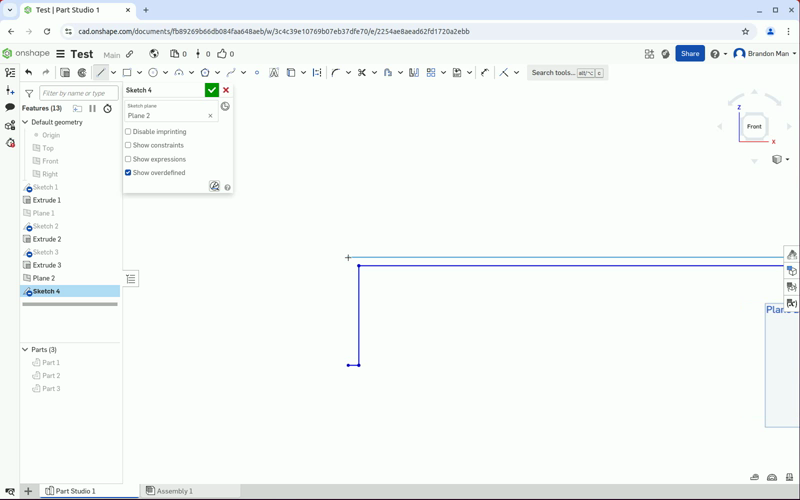
scroll(6)
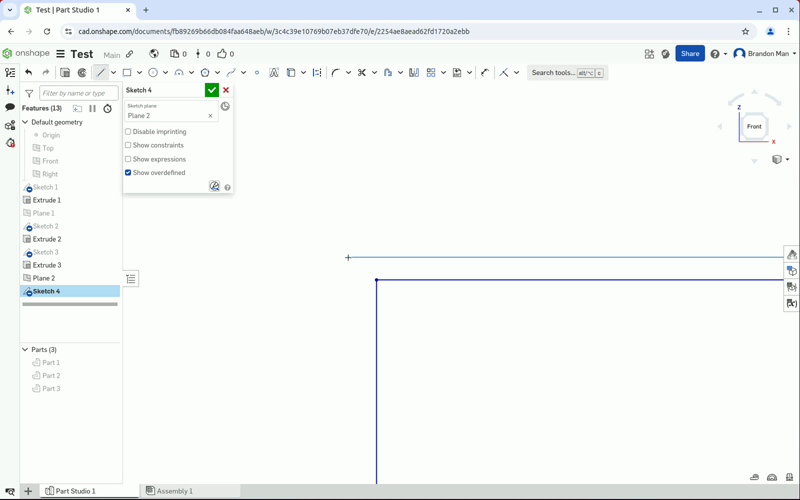
click(348, 257)
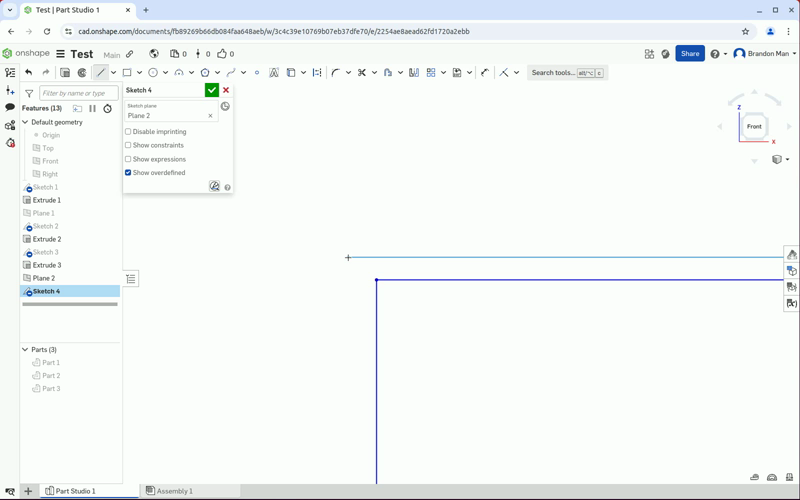
scroll(-6)
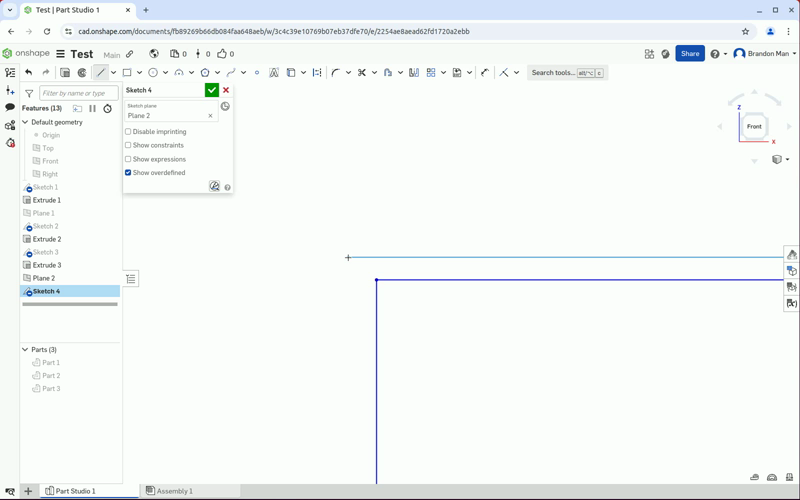
scroll(-6)
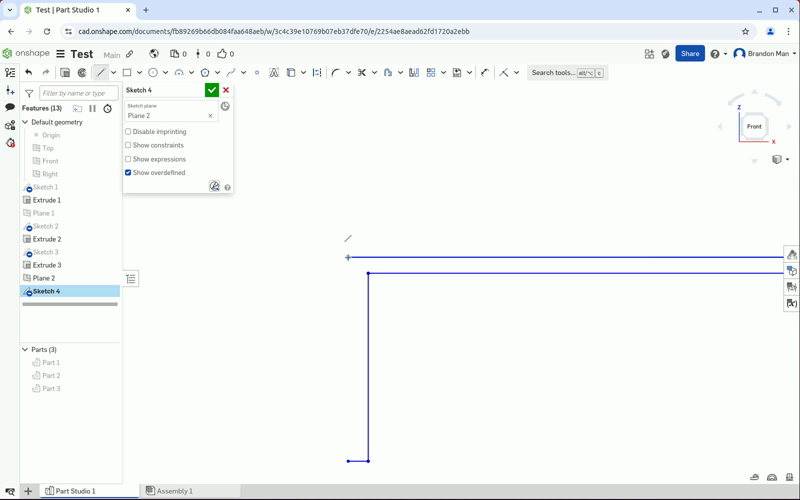
scroll(-6)
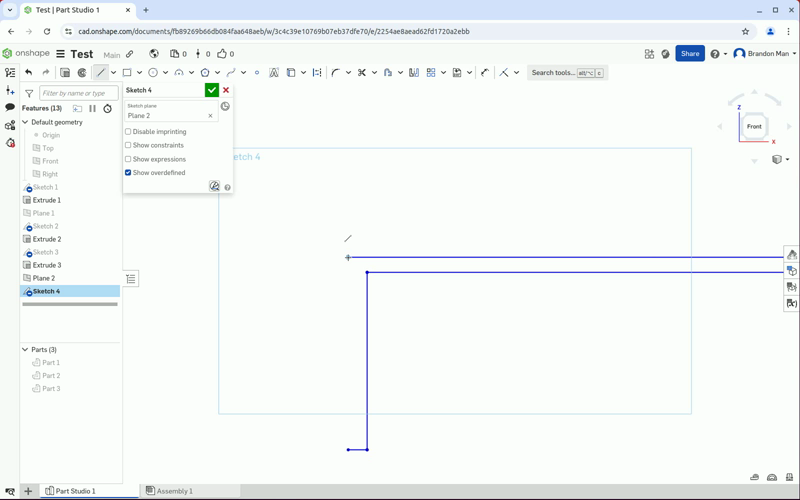
scroll(-6)
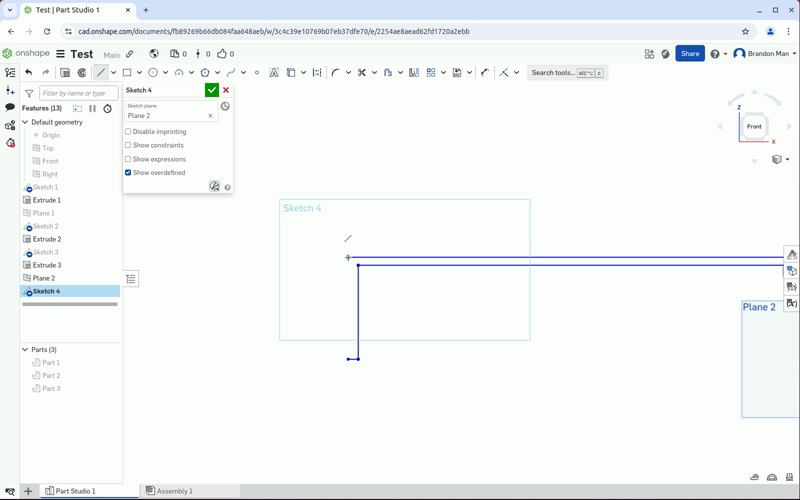
scroll(-6)
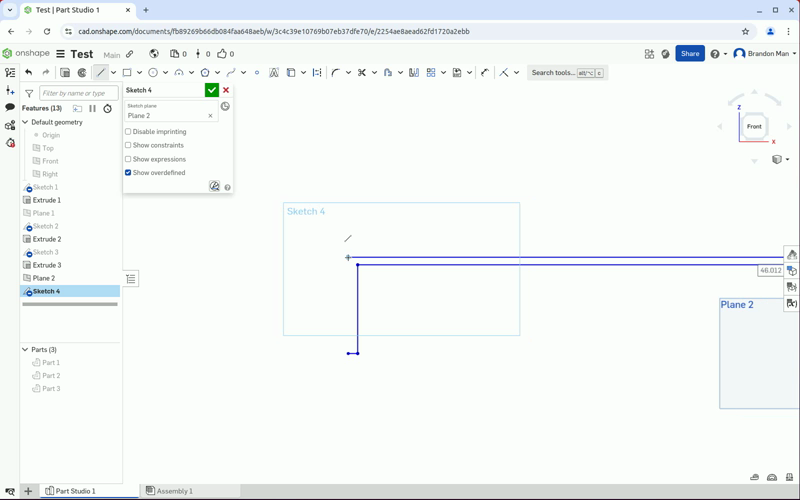
scroll(-6)
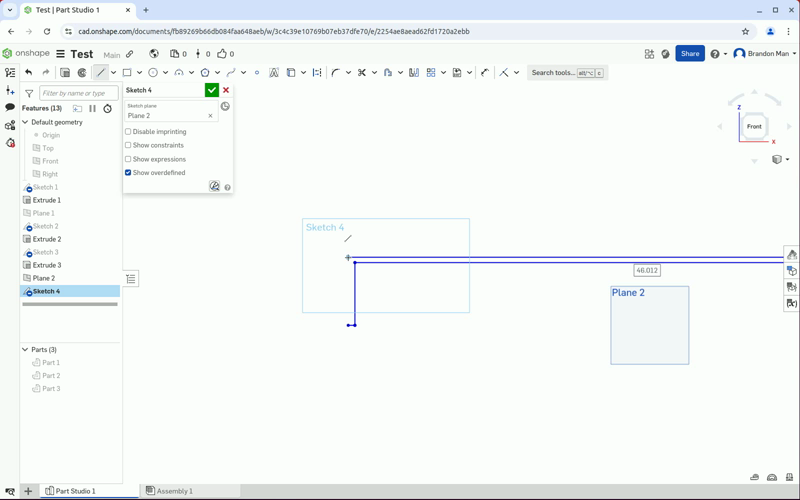
scroll(-6)
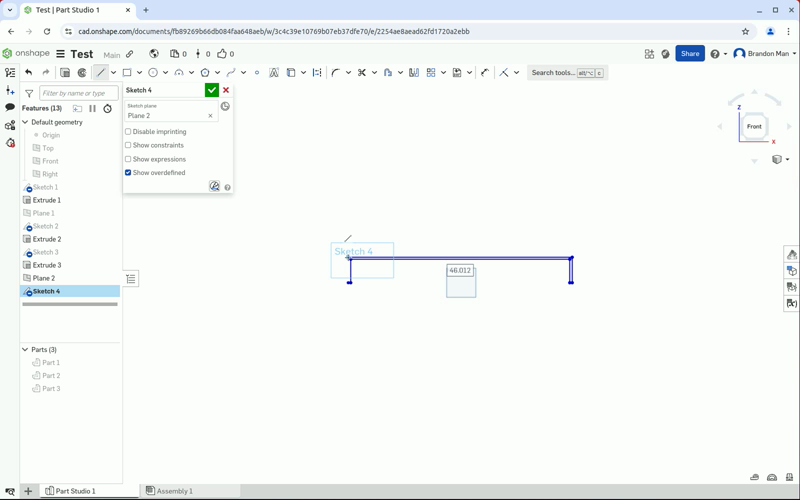
key_up(shift)
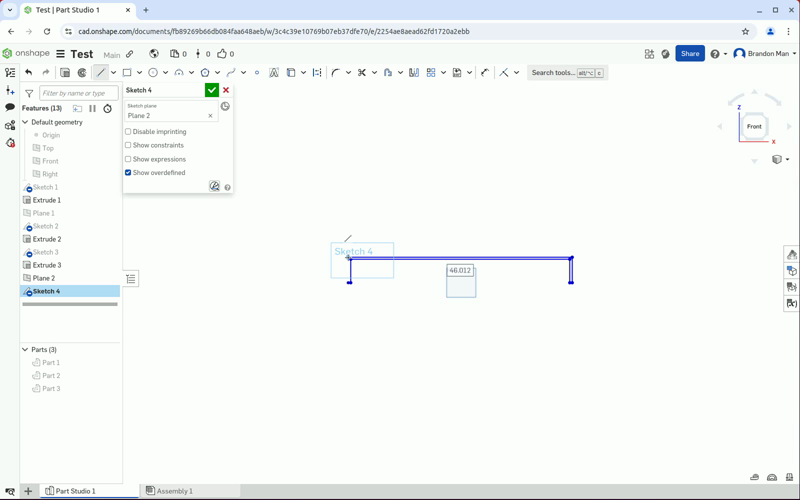
mouse_move(378, 257)
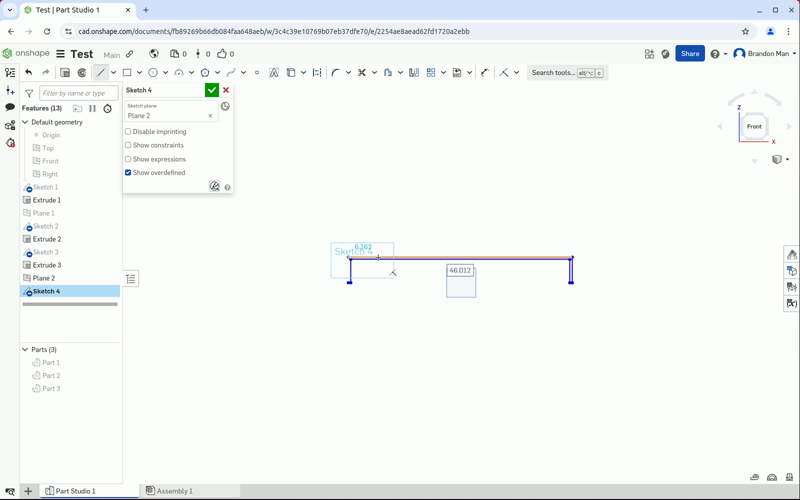
key_down(shift)
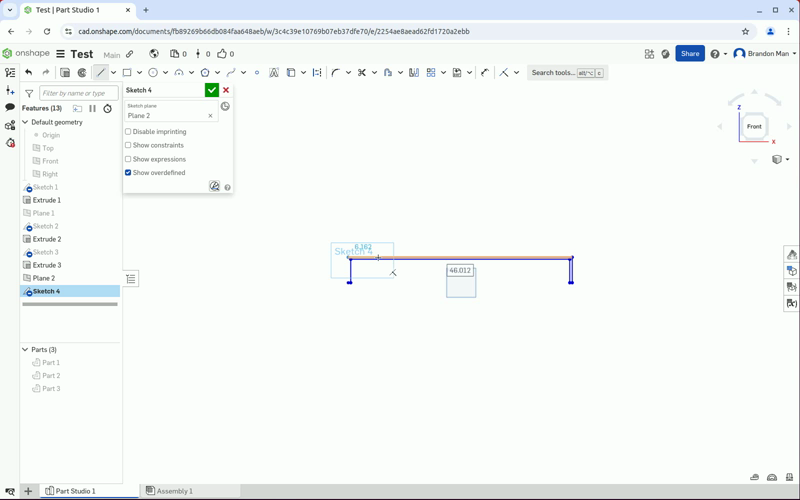
mouse_move(348, 282)
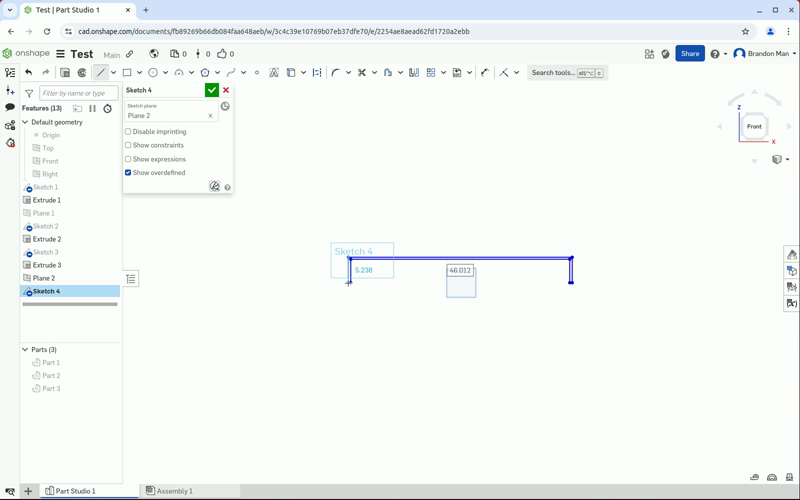
scroll(6)
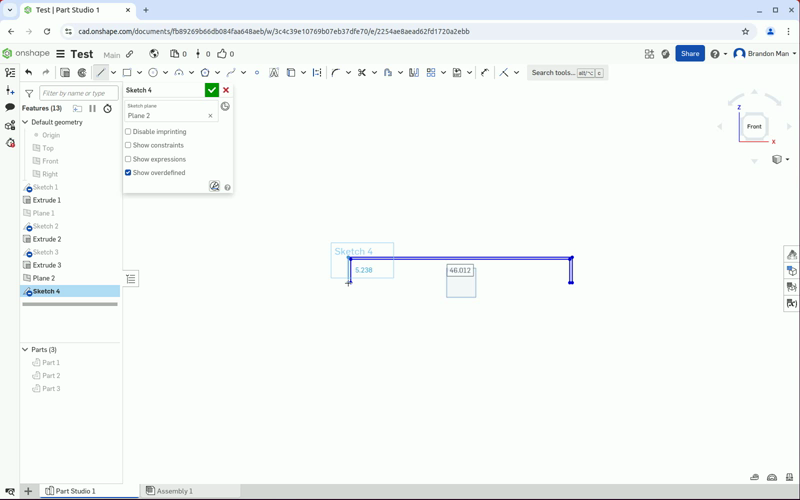
scroll(6)
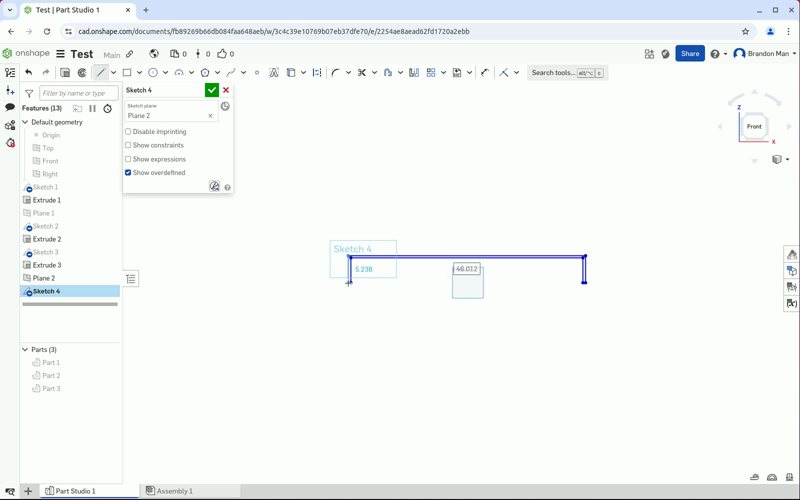
scroll(6)
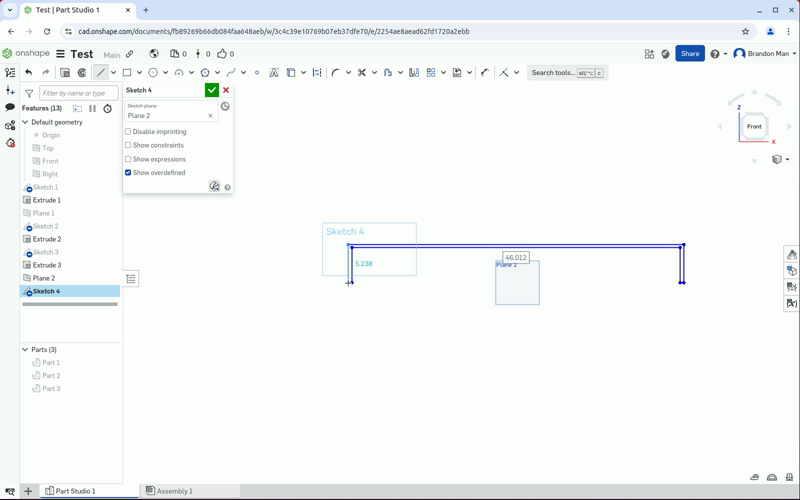
scroll(6)
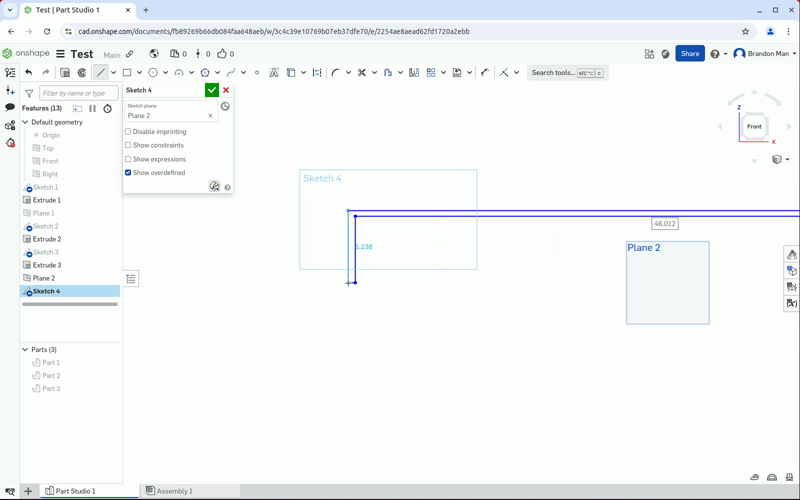
scroll(6)
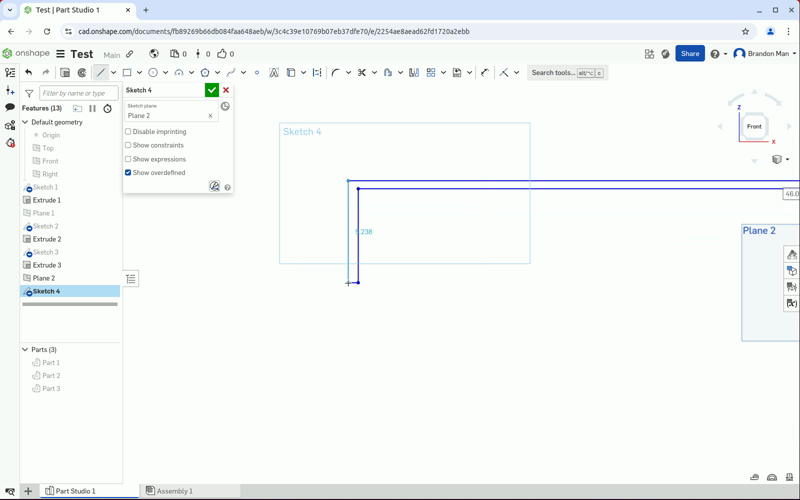
scroll(6)
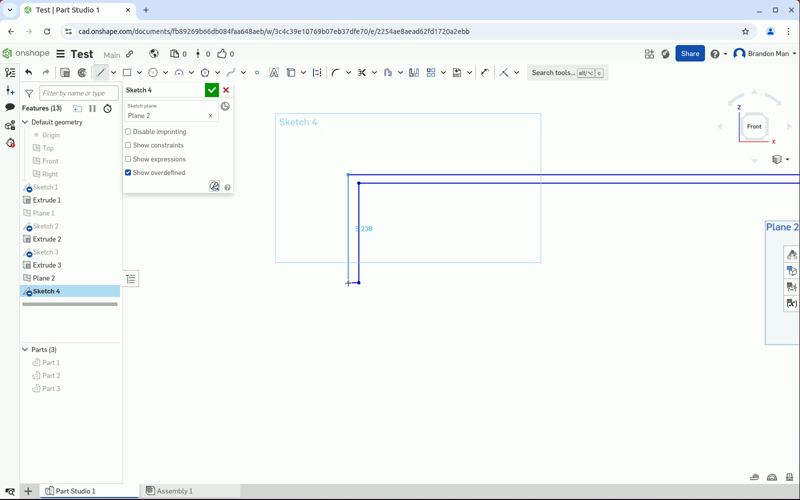
scroll(6)
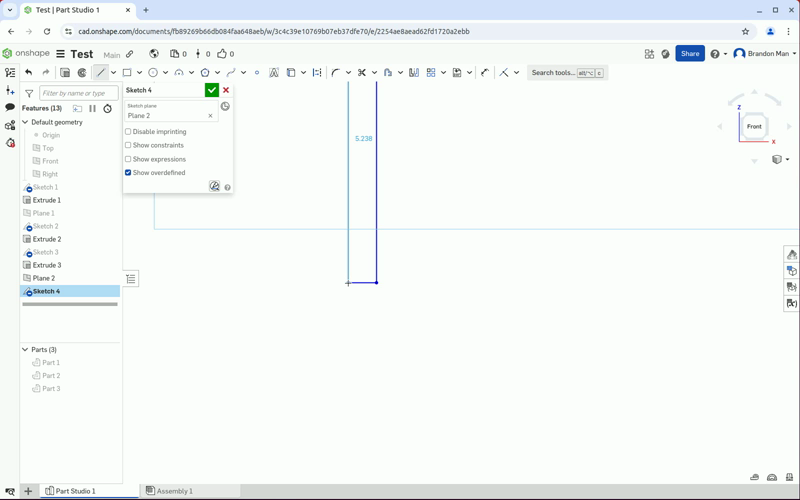
key_up(shift)
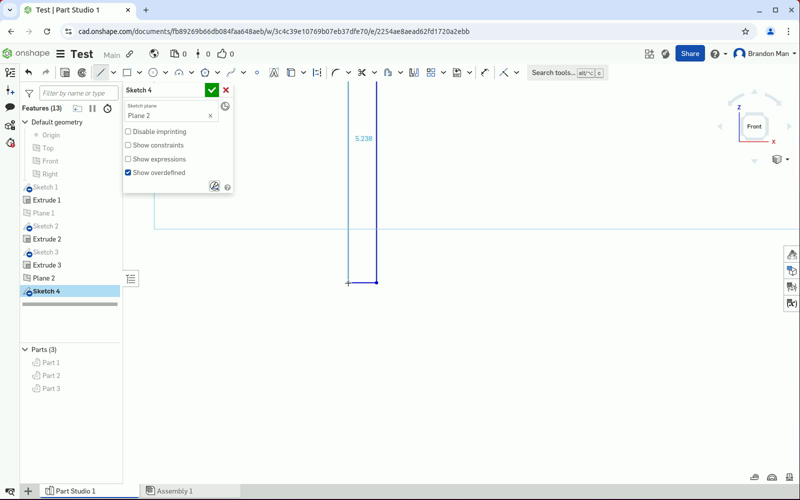
click(348, 282)
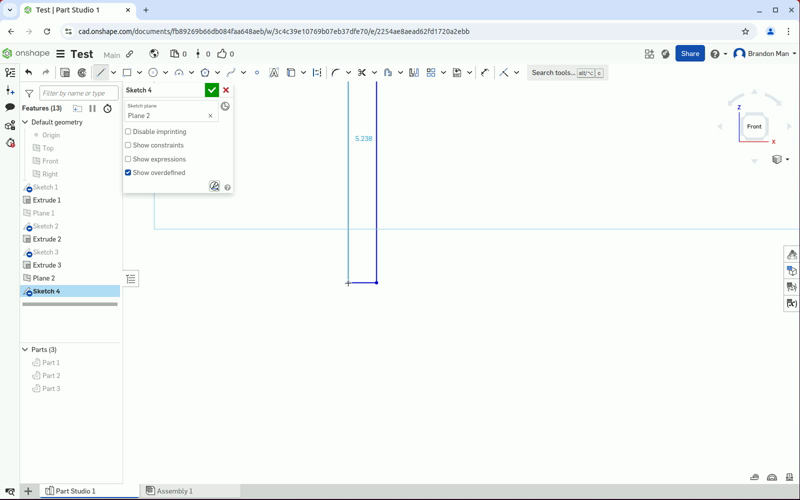
scroll(-6)
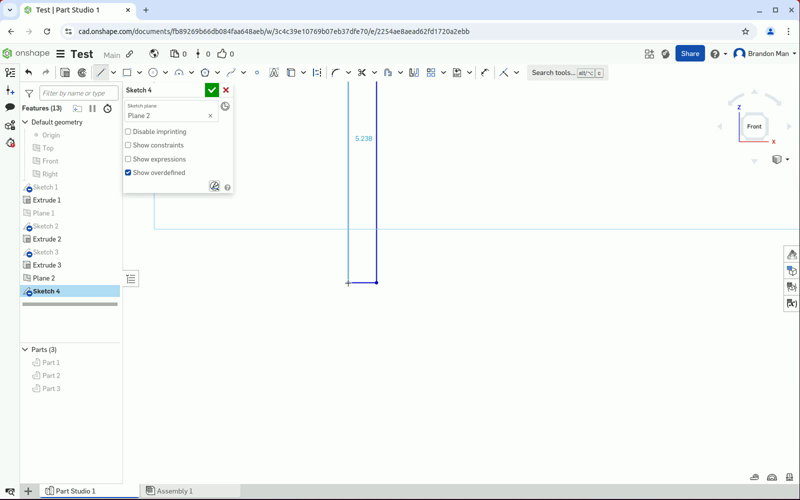
scroll(-6)
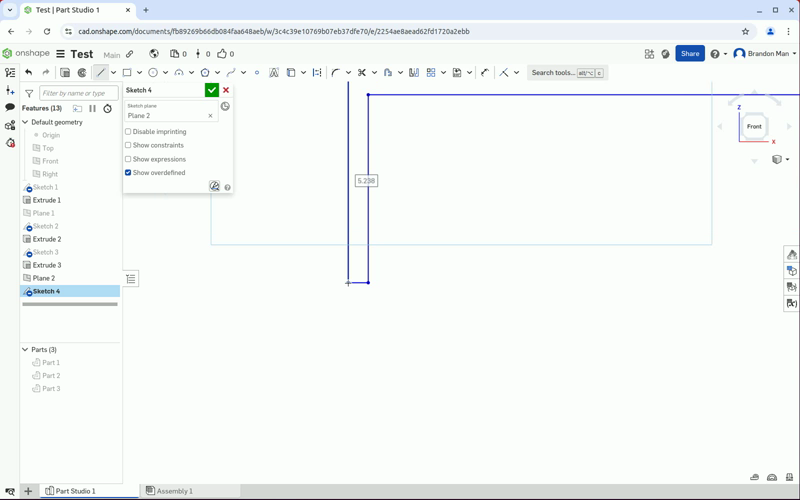
scroll(-6)
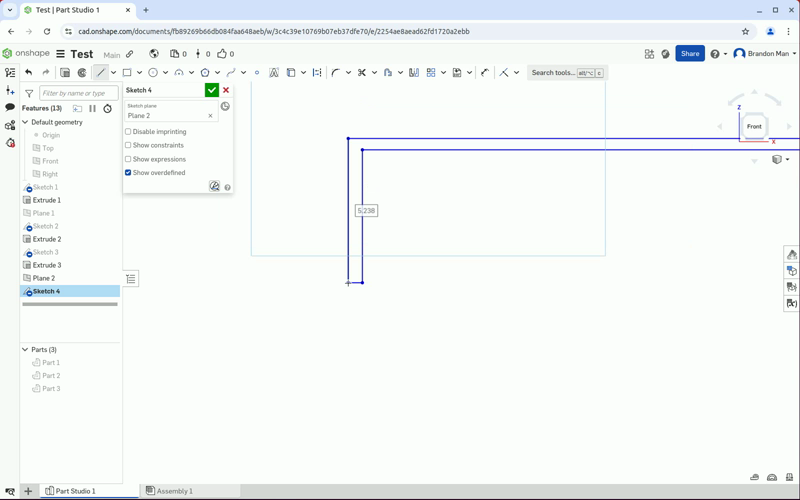
scroll(-6)
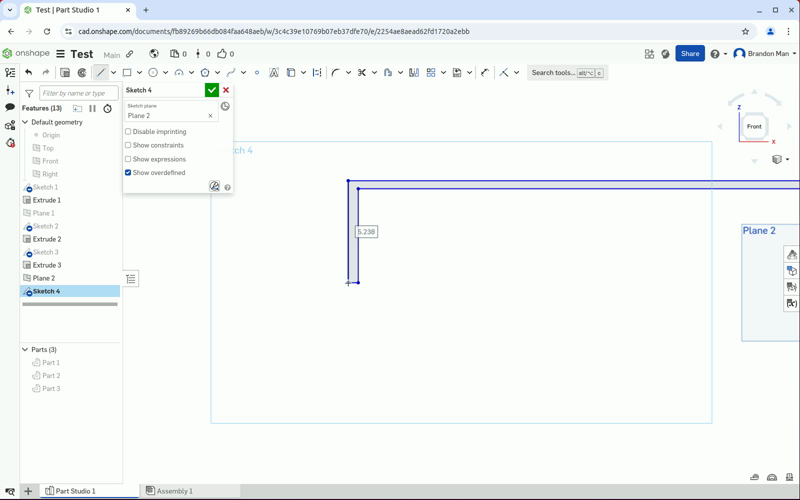
scroll(-6)
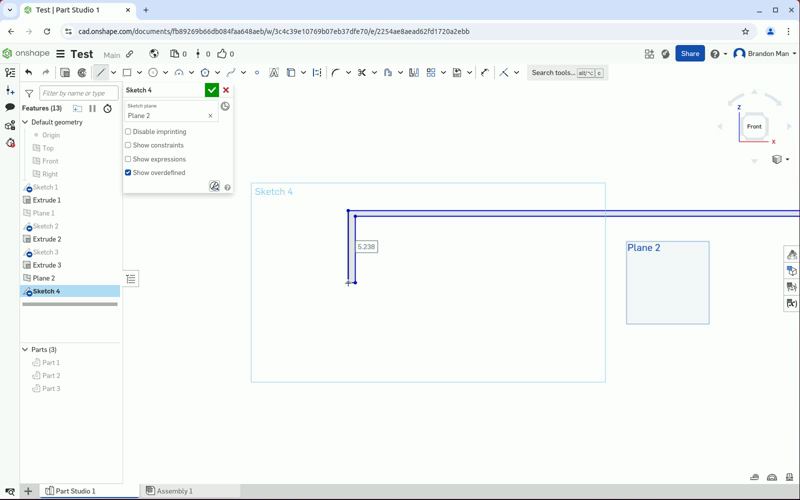
scroll(-6)
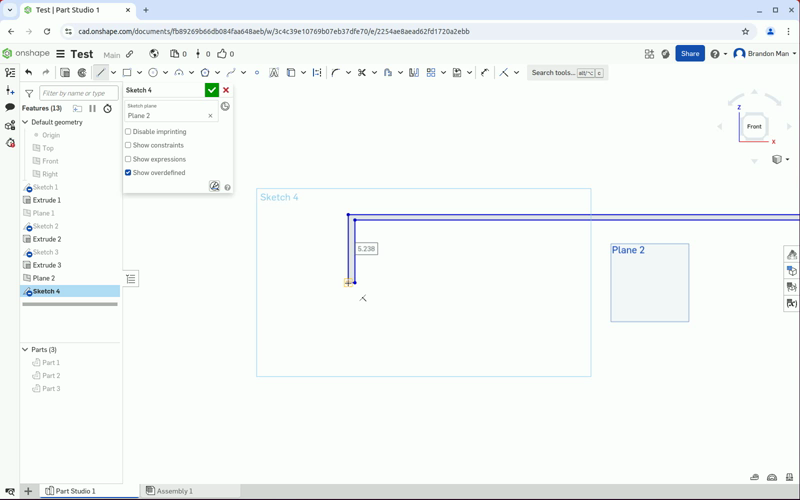
scroll(-6)
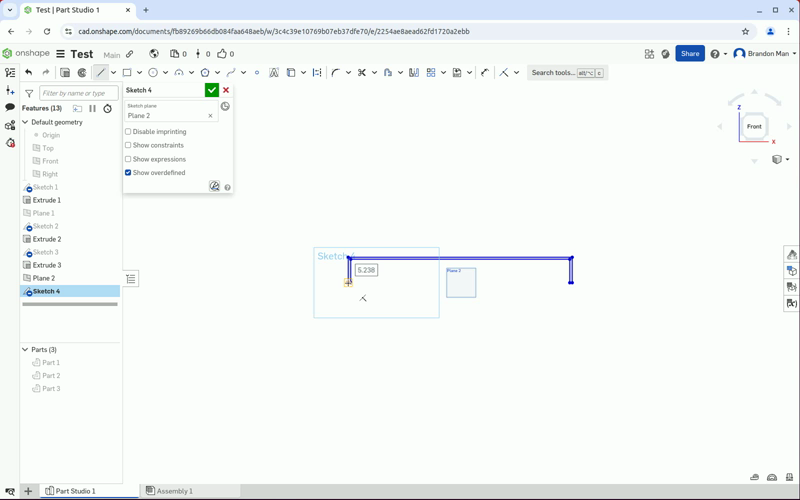
key(esc)
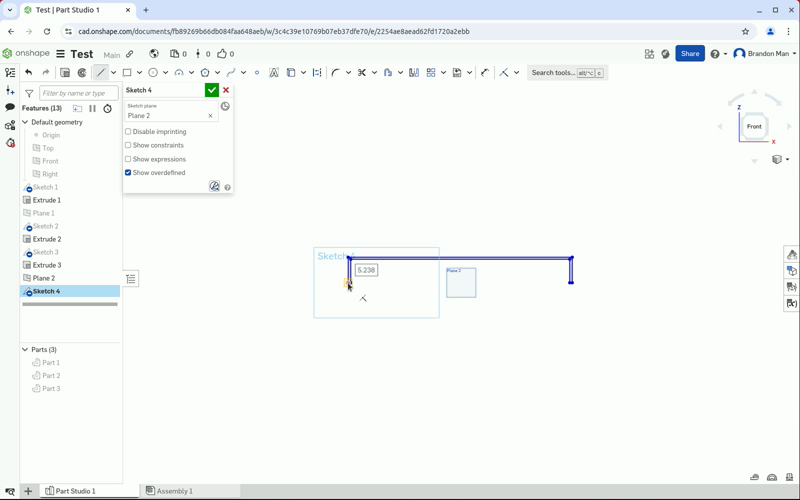
mouse_move(409, 258)
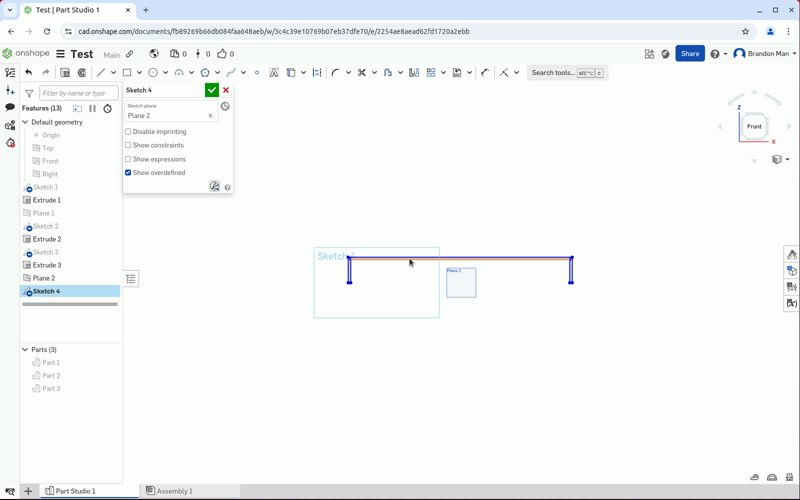
scroll(6)
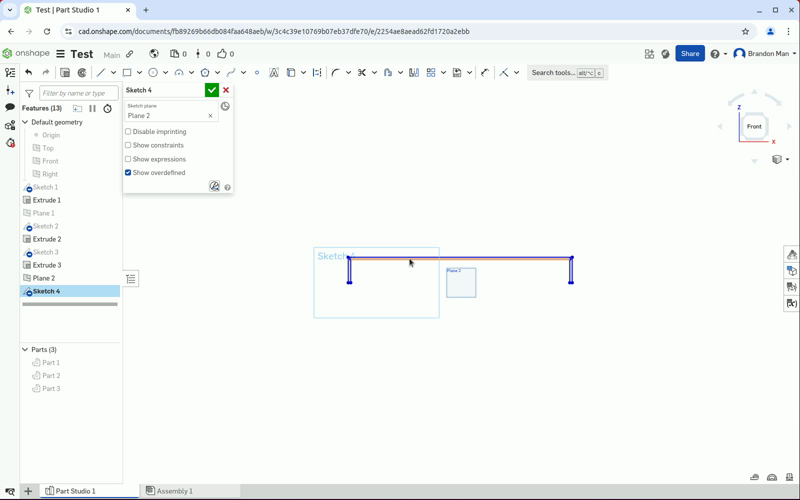
scroll(6)
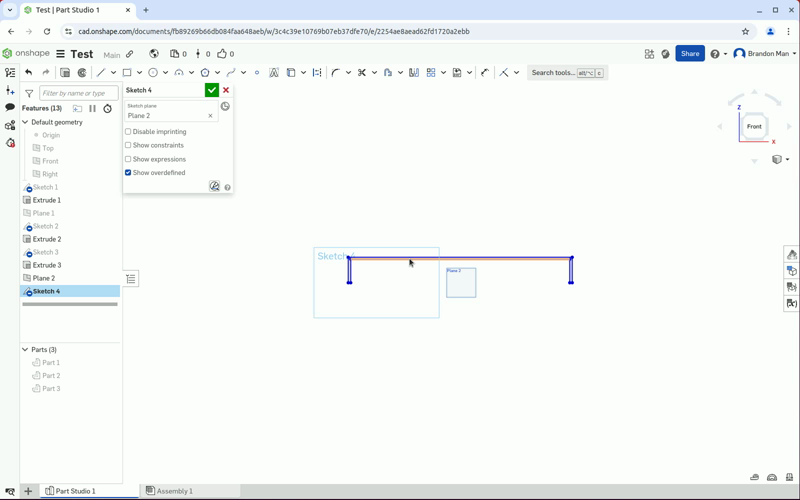
scroll(6)
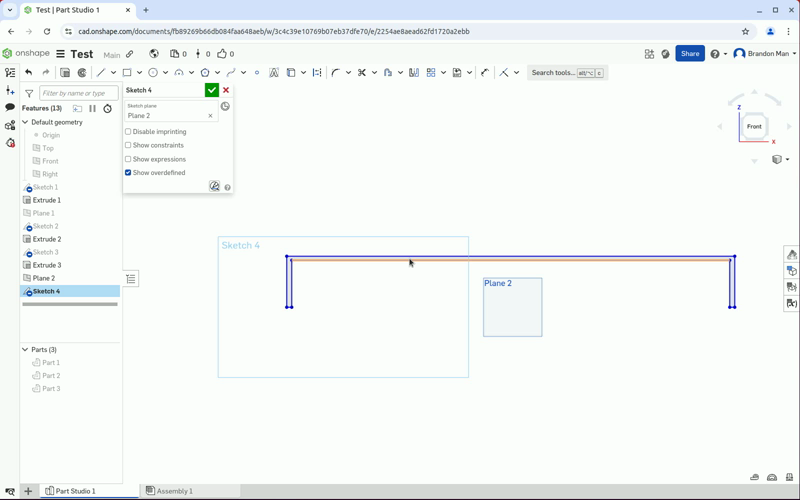
scroll(6)
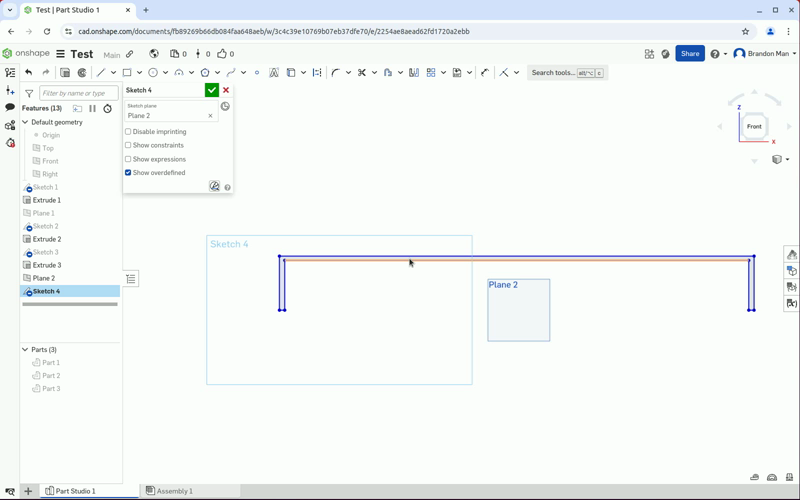
scroll(6)
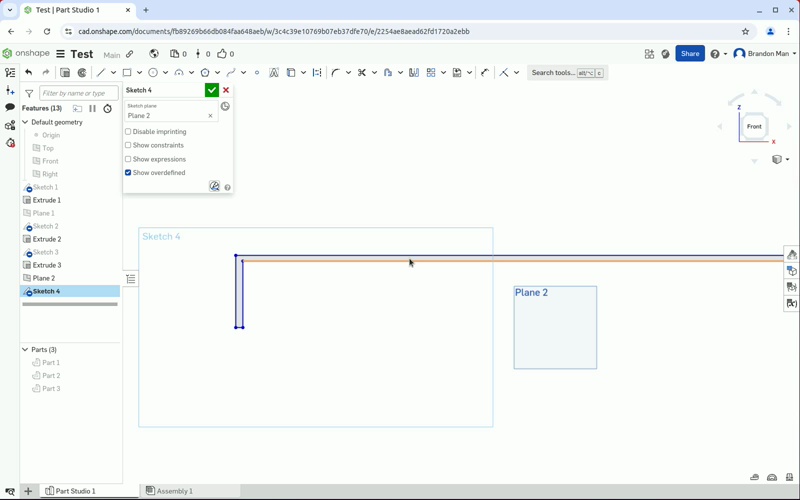
scroll(6)
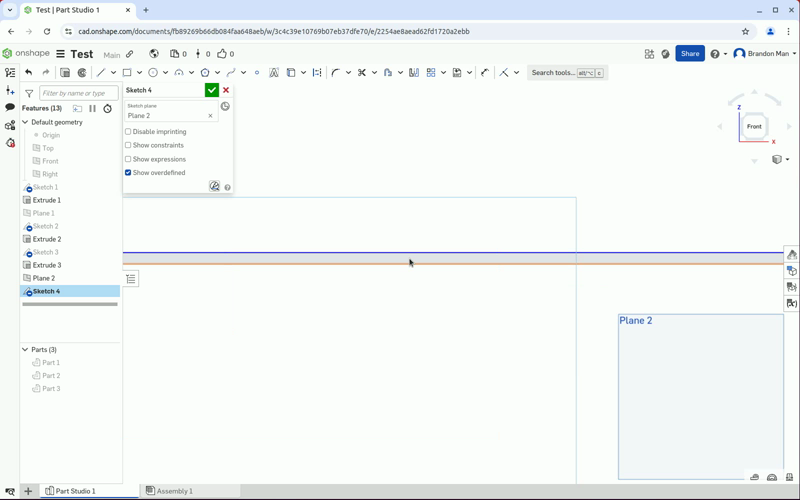
scroll(6)
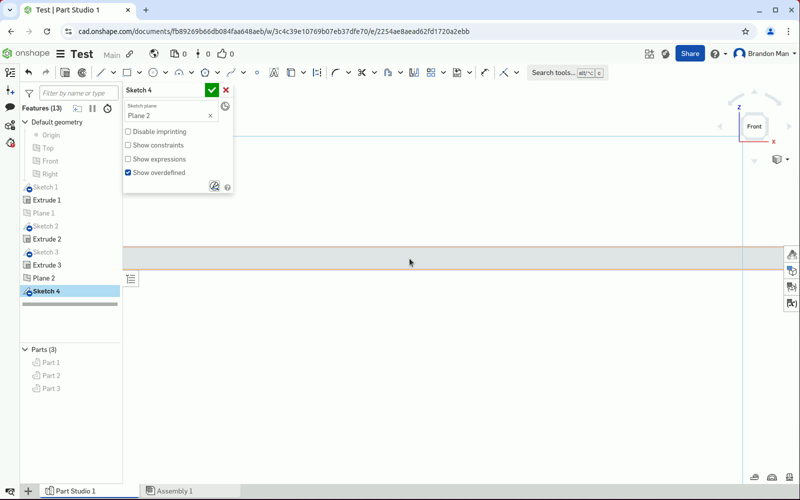
click(409, 258)
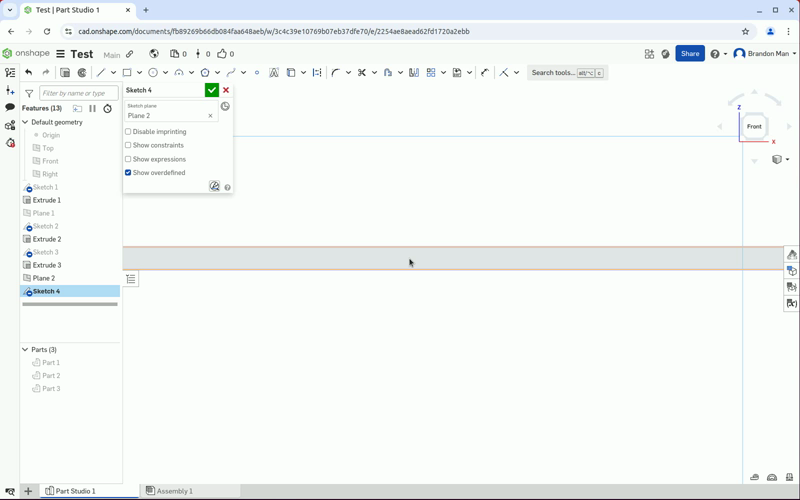
scroll(-6)
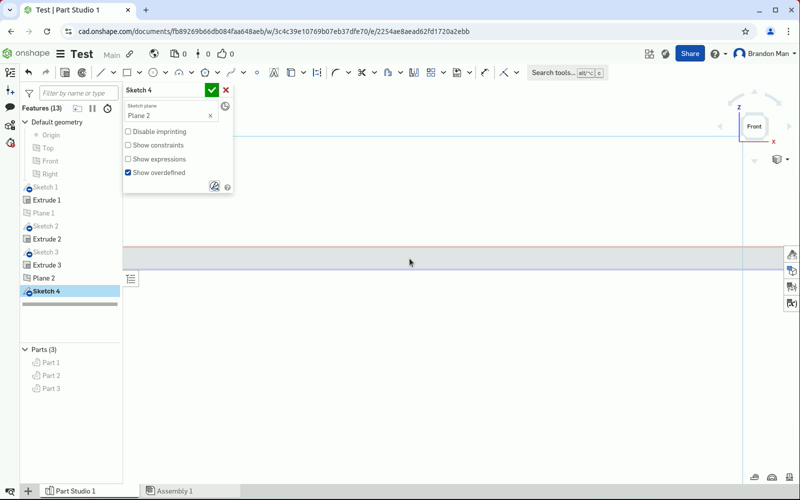
scroll(-6)
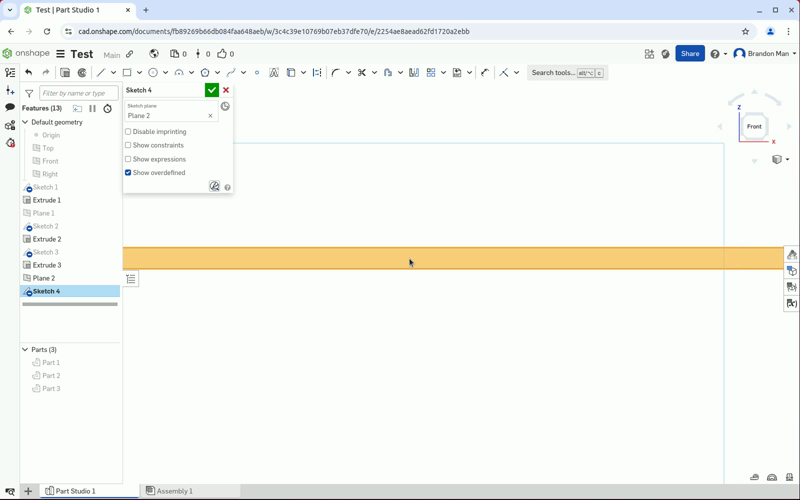
scroll(-6)
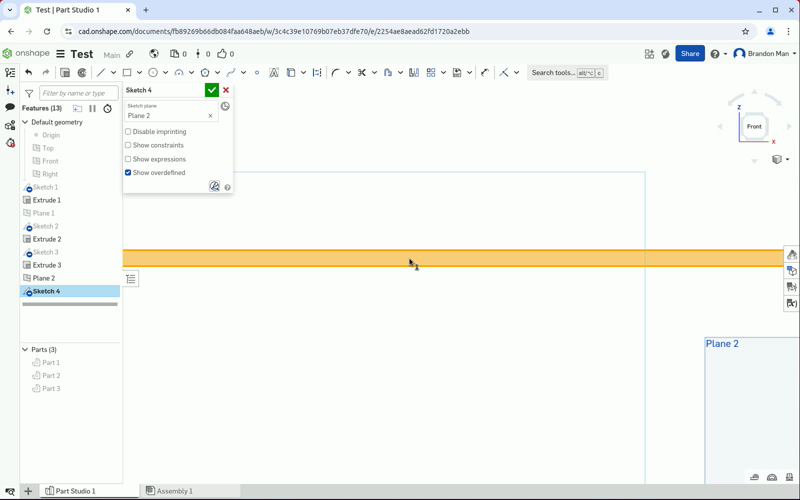
scroll(-6)
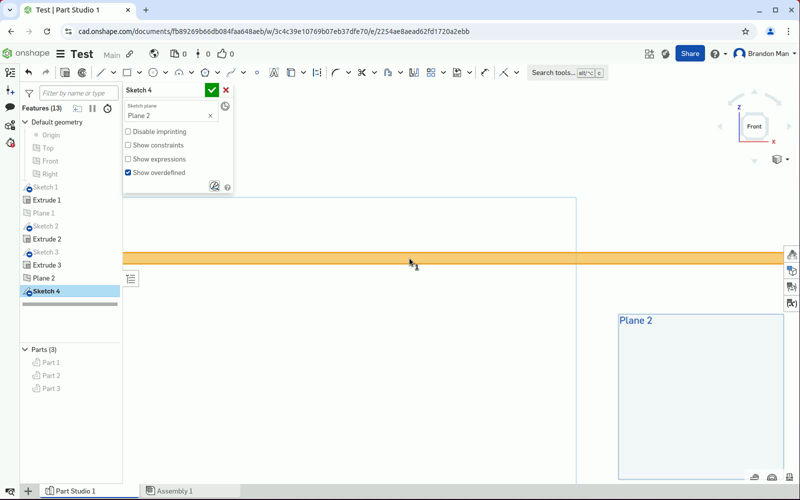
scroll(-6)
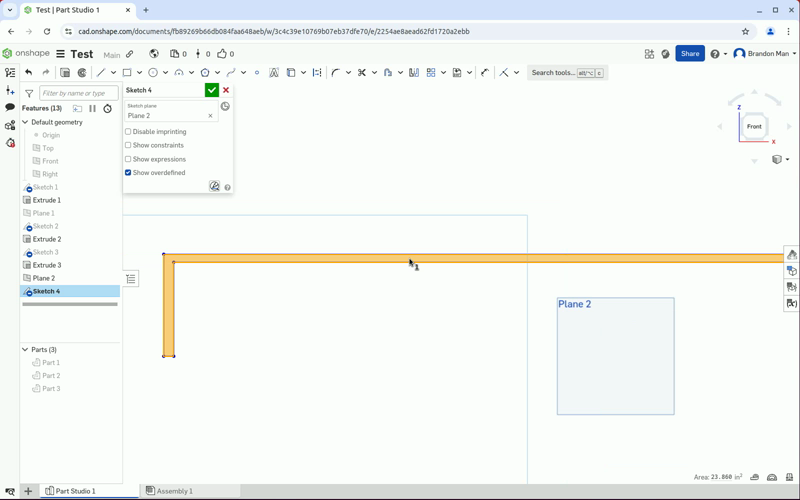
scroll(-6)
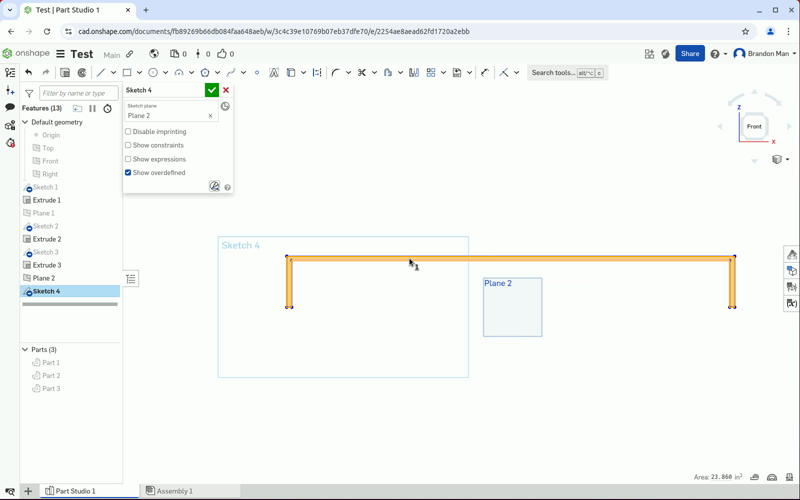
scroll(-6)
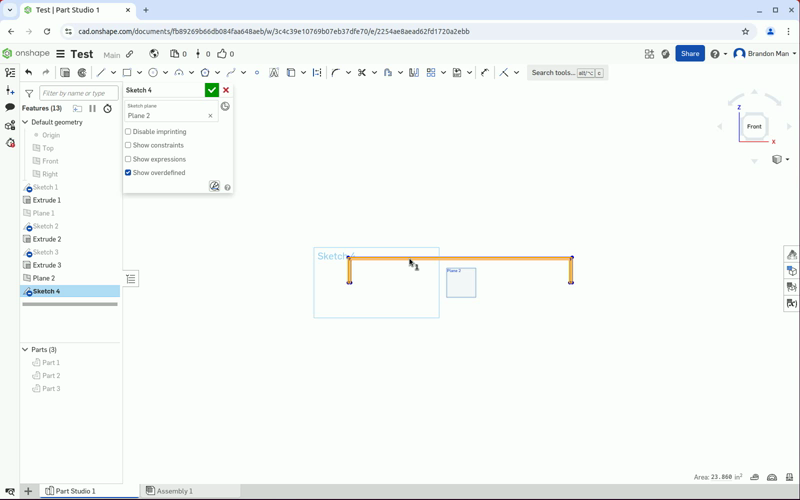
mouse_move(73, 352)
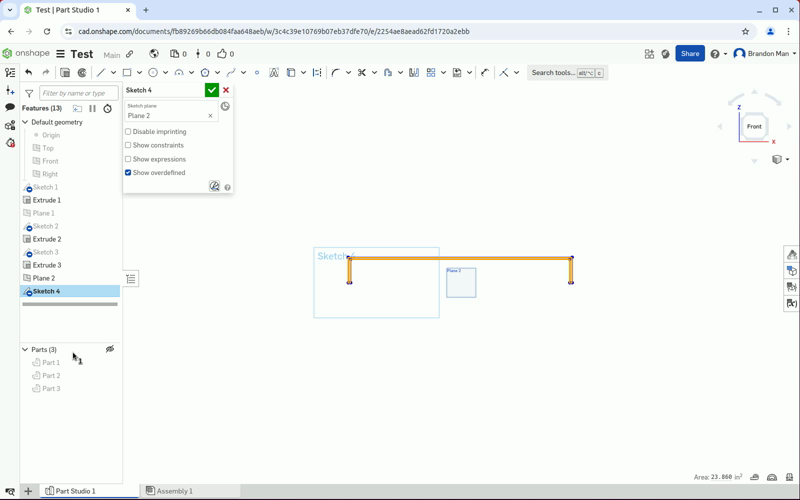
key(shift+y)
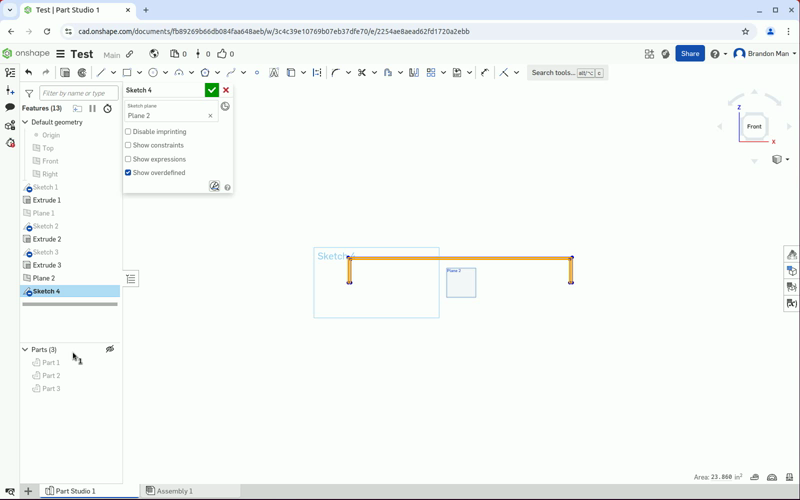
key(shift+e)
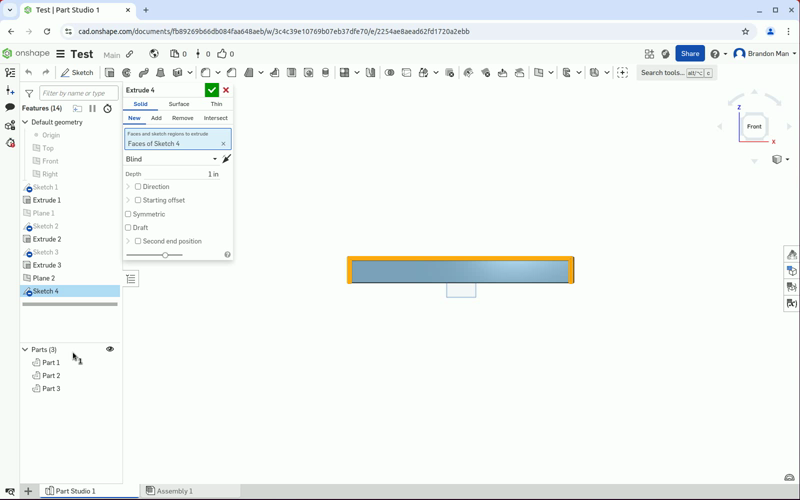
mouse_move(143, 106)
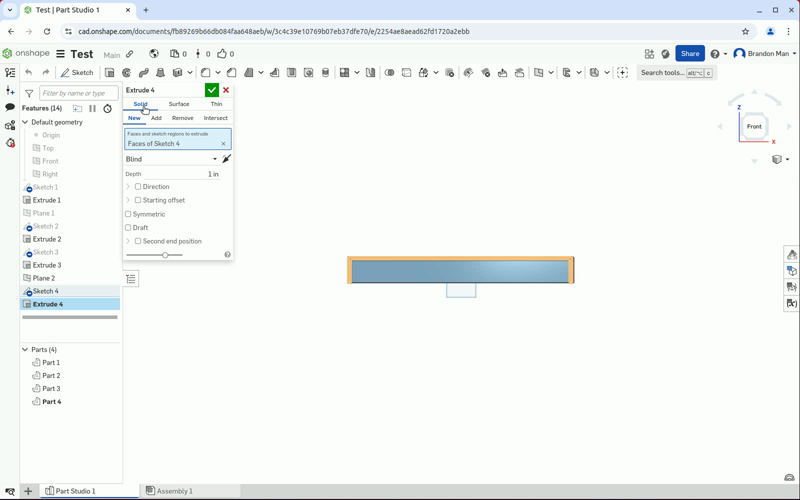
click(143, 106)
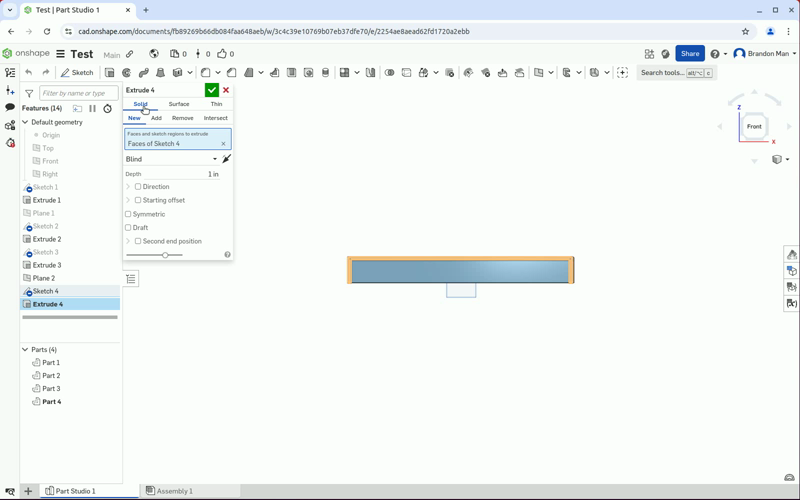
mouse_move(137, 120)
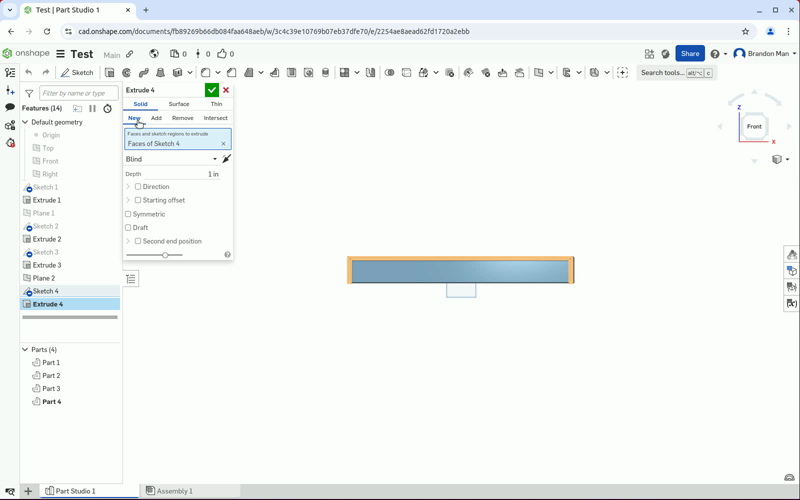
click(137, 120)
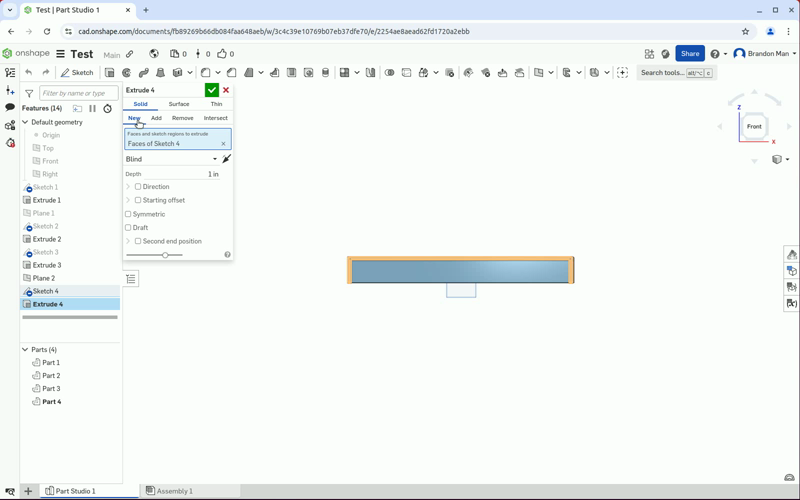
key(tab, 4)
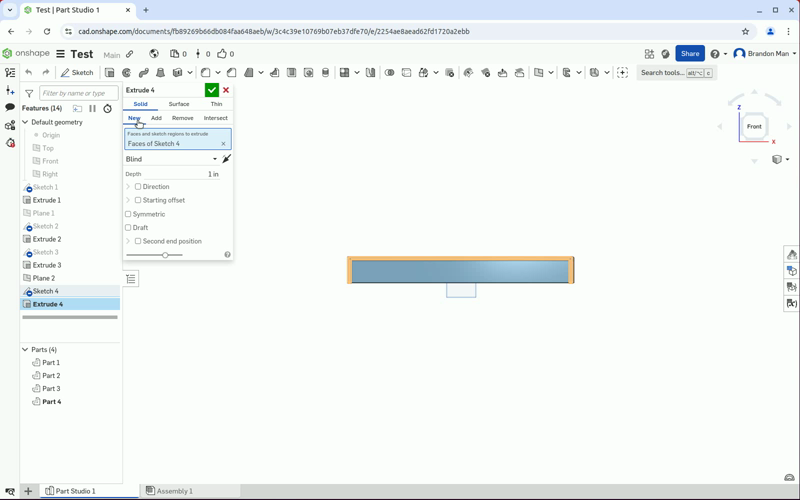
text(0.722)
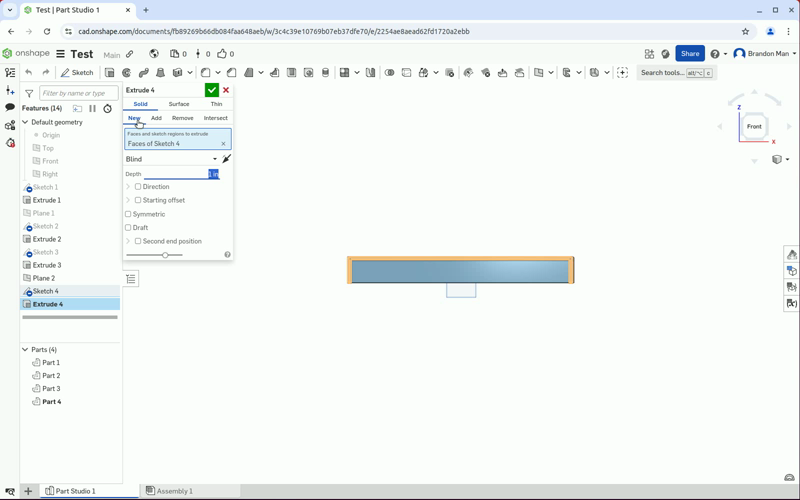
key(enter)
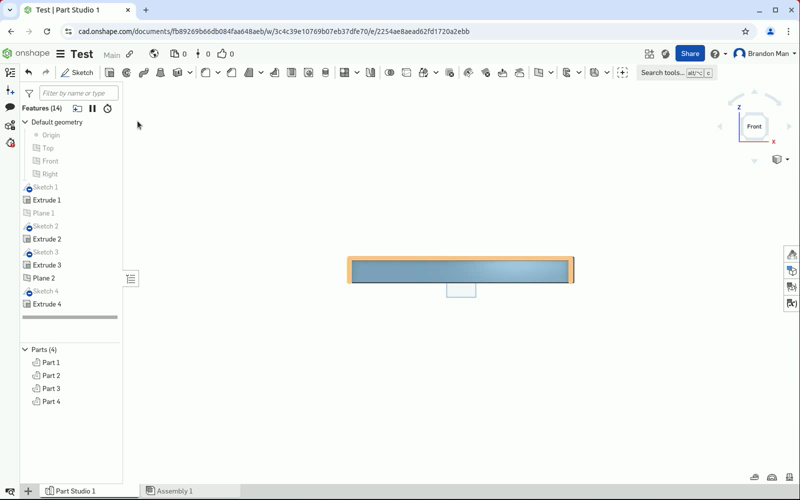
key(shift+h)
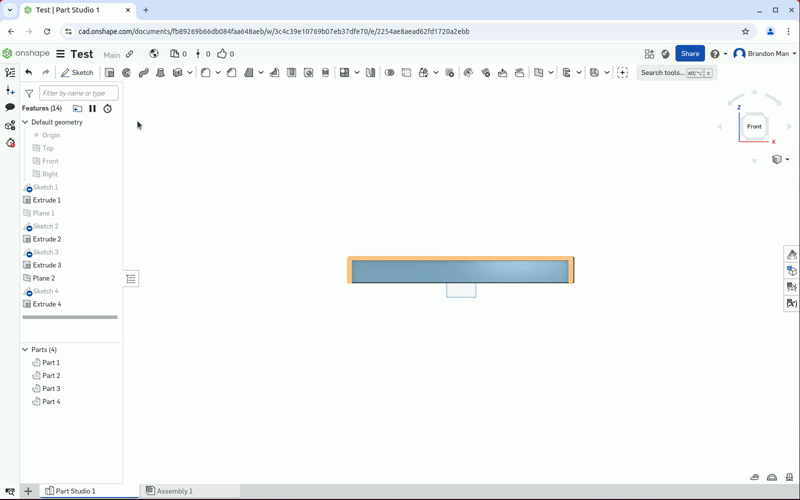
key(shift+h)
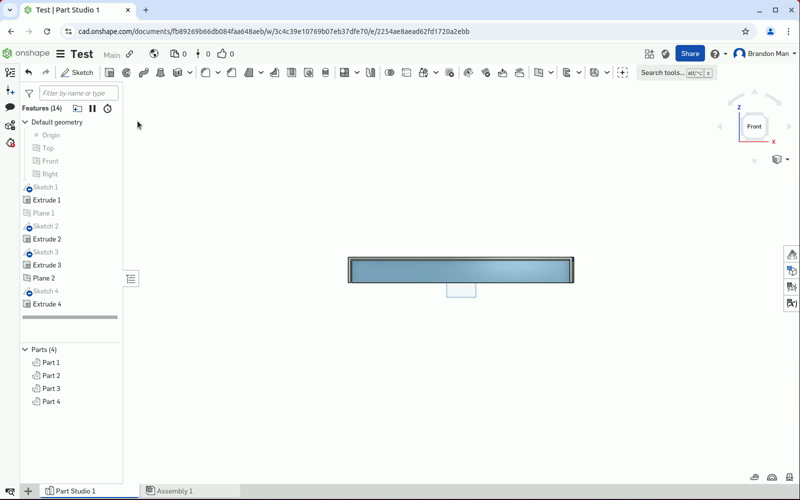
mouse_move(73, 189)
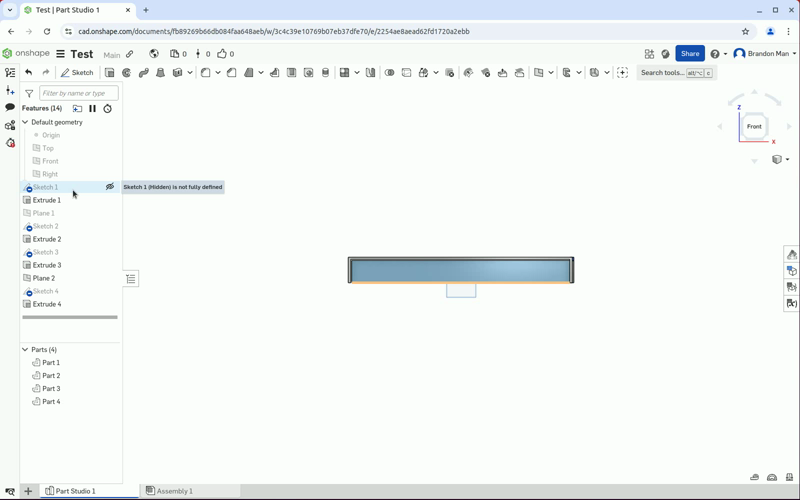
click(73, 189)
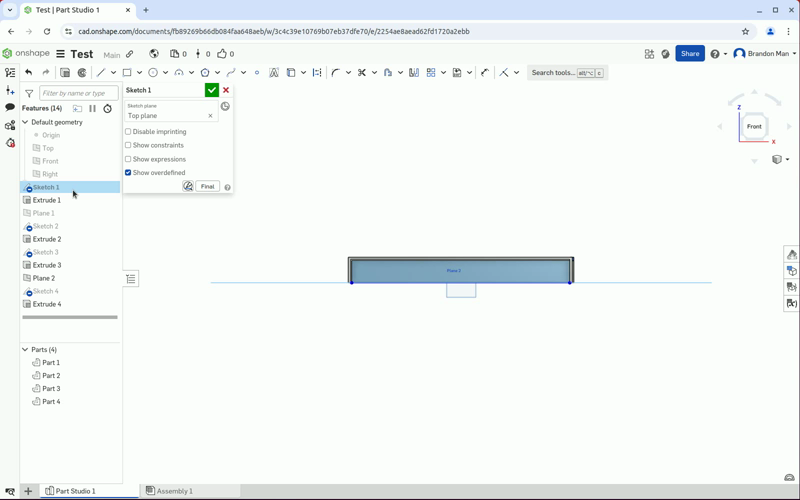
mouse_move(229, 92)
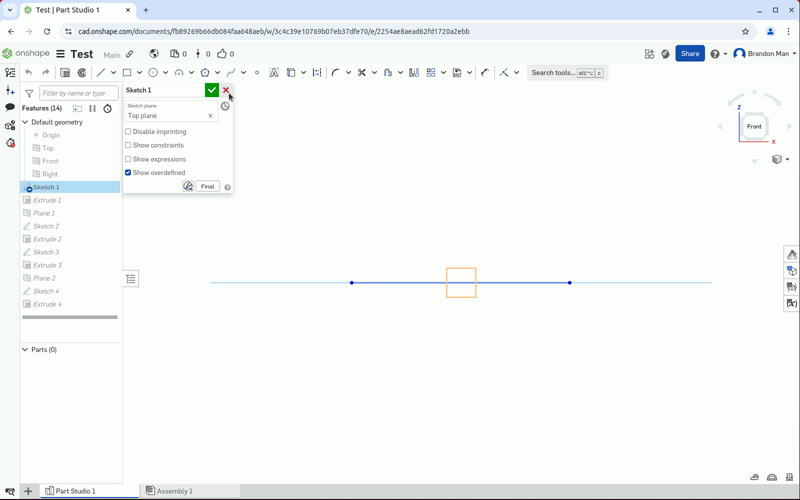
click(229, 92)
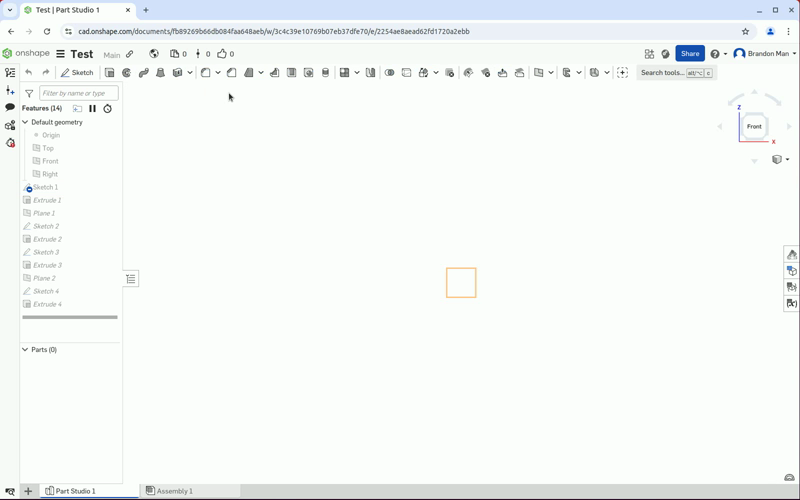
key(shift+s)
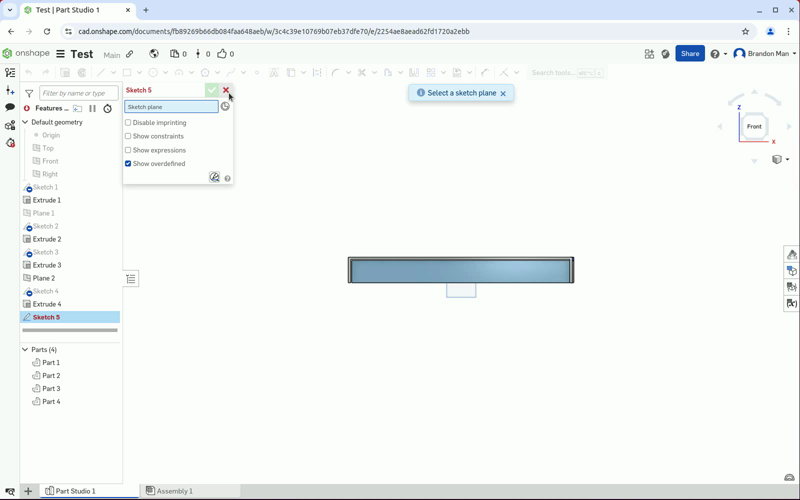
mouse_move(73, 280)
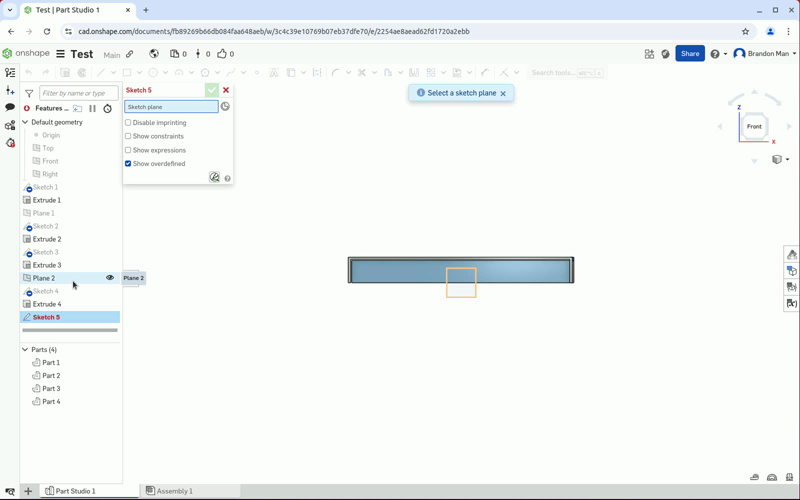
click(73, 280)
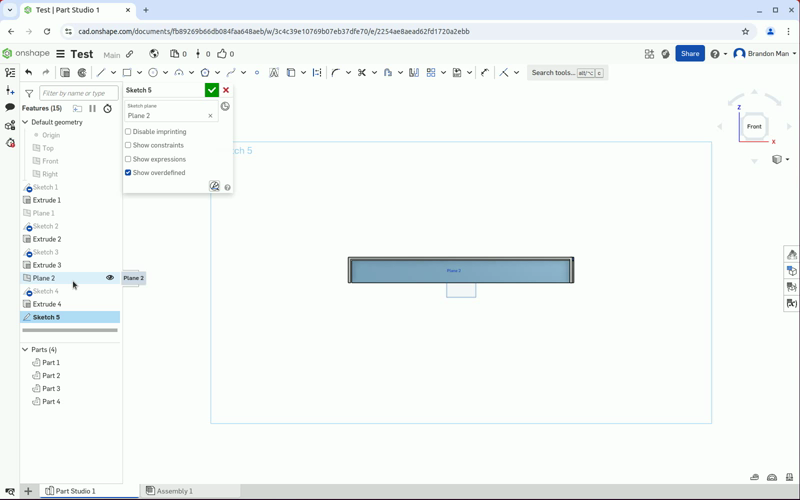
mouse_move(73, 352)
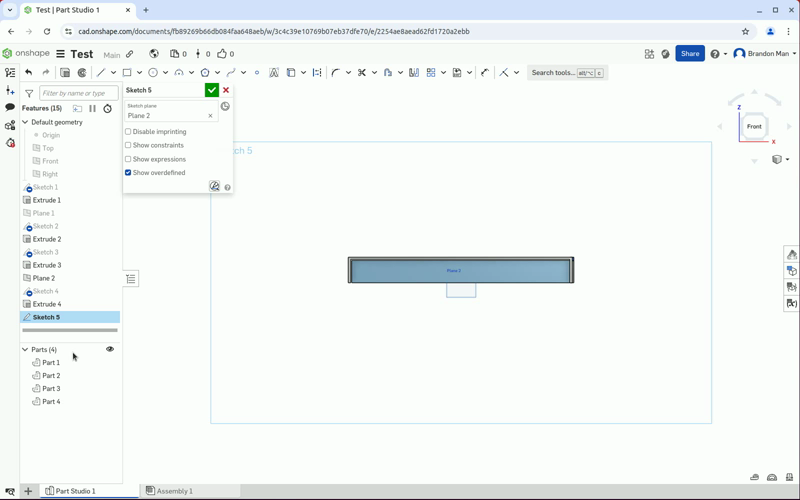
key(y)
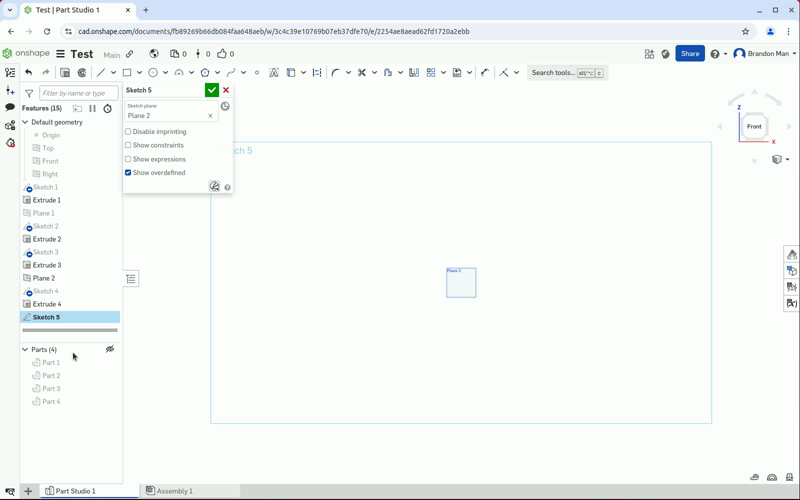
key(l)
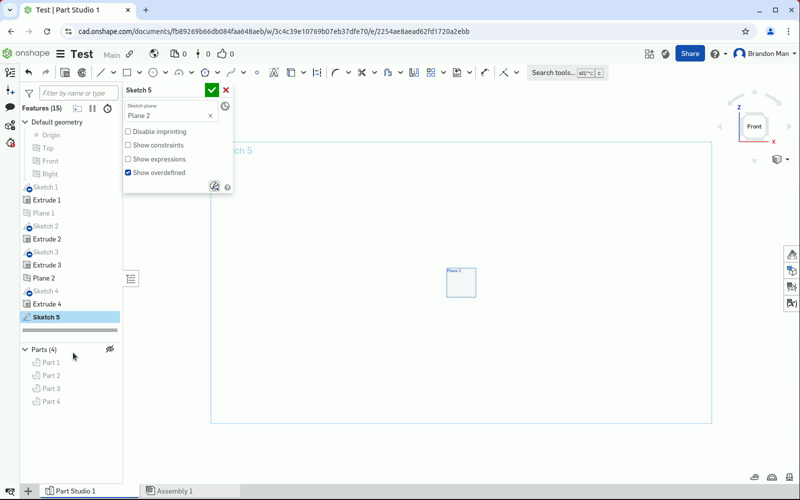
key_down(shift)
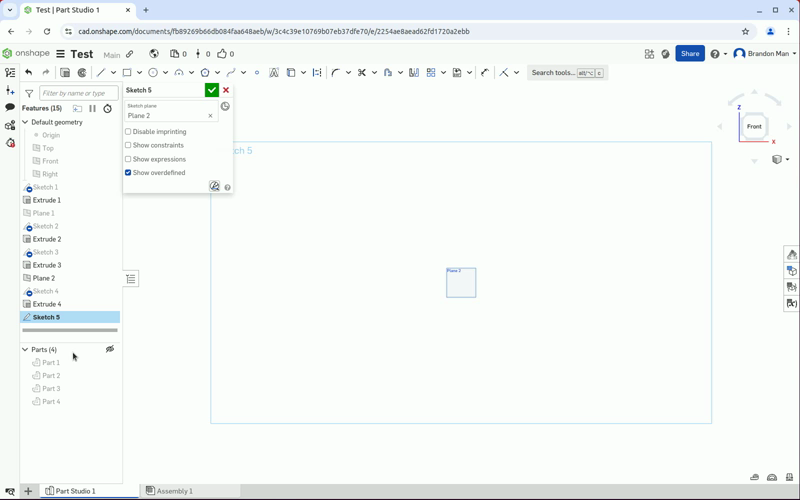
mouse_move(351, 282)
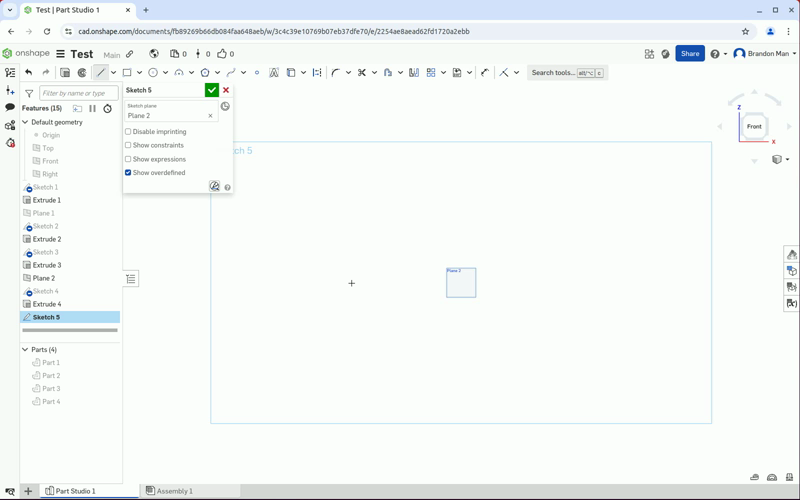
click(351, 282)
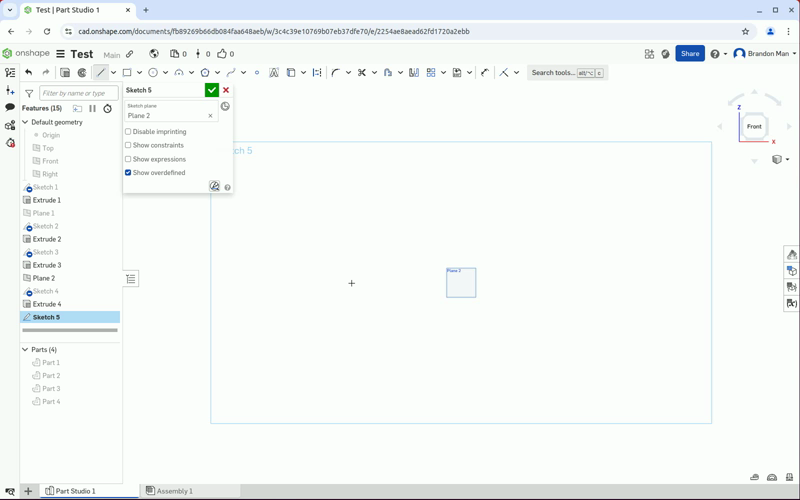
key_up(shift)
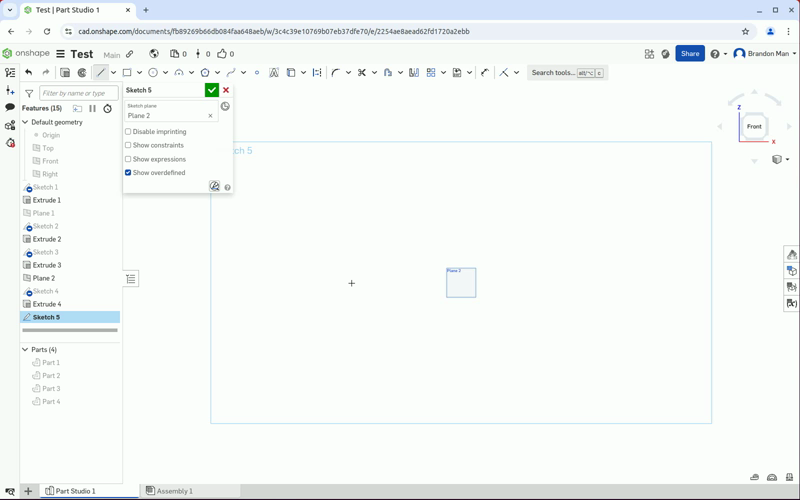
key_down(shift)
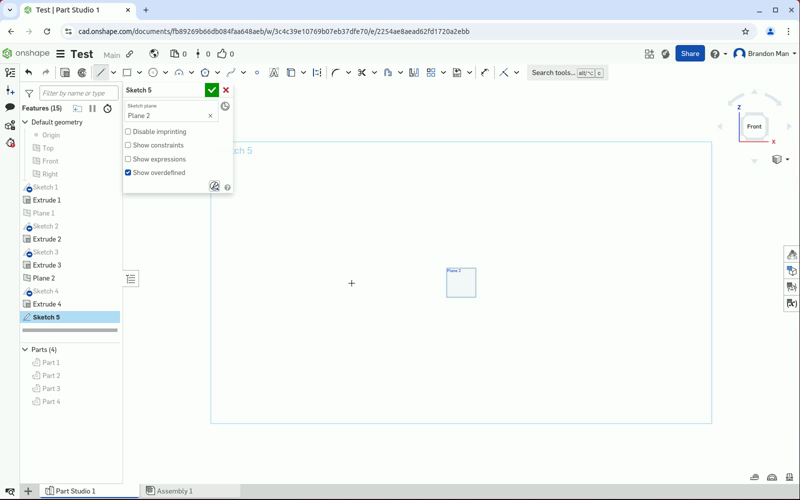
mouse_move(569, 282)
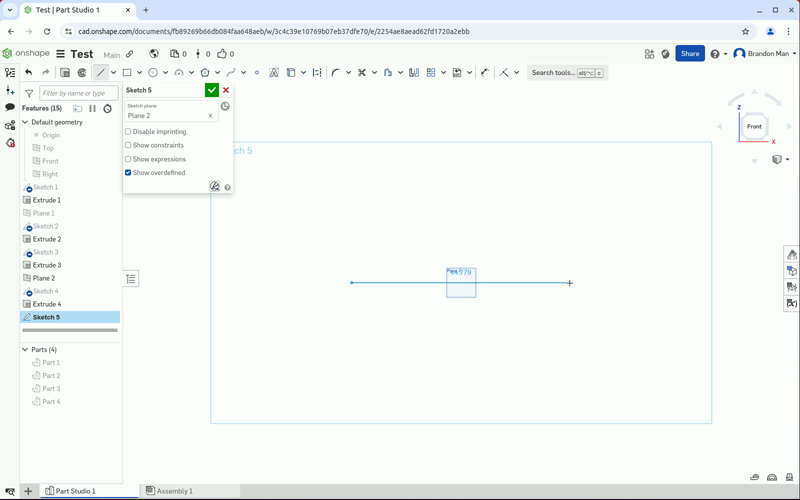
click(569, 282)
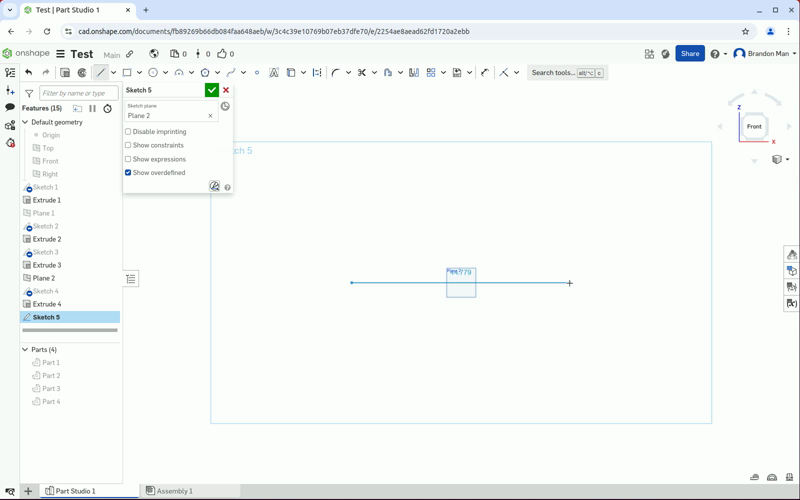
key_up(shift)
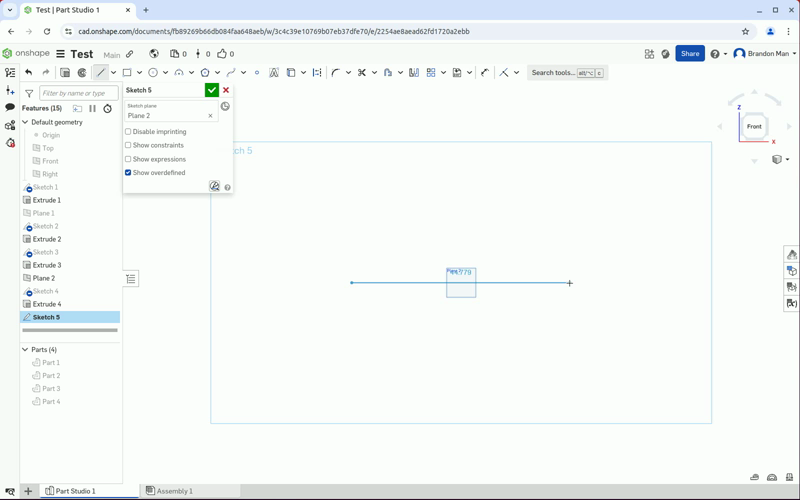
key_down(shift)
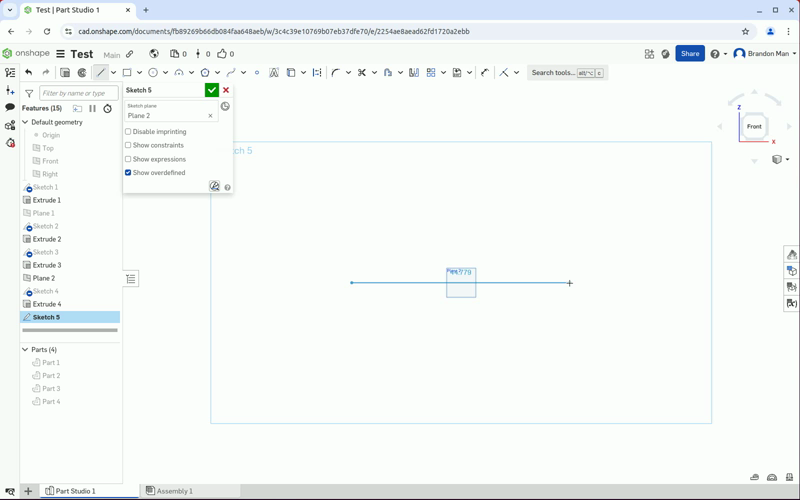
mouse_move(589, 282)
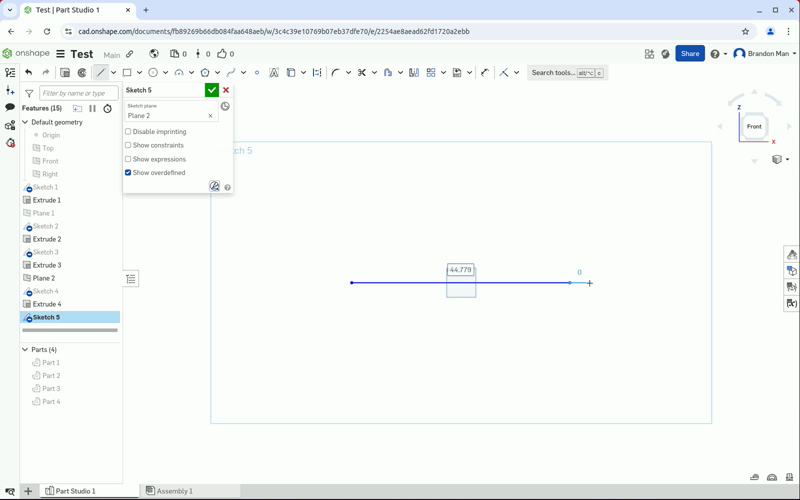
mouse_move(569, 260)
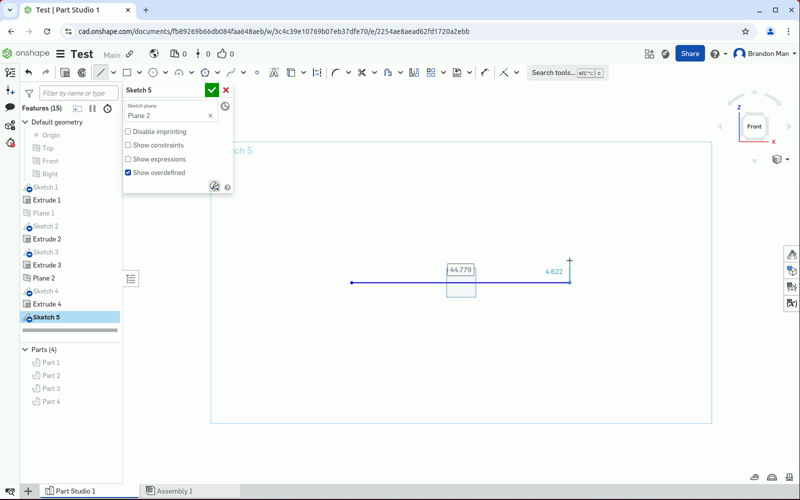
click(569, 260)
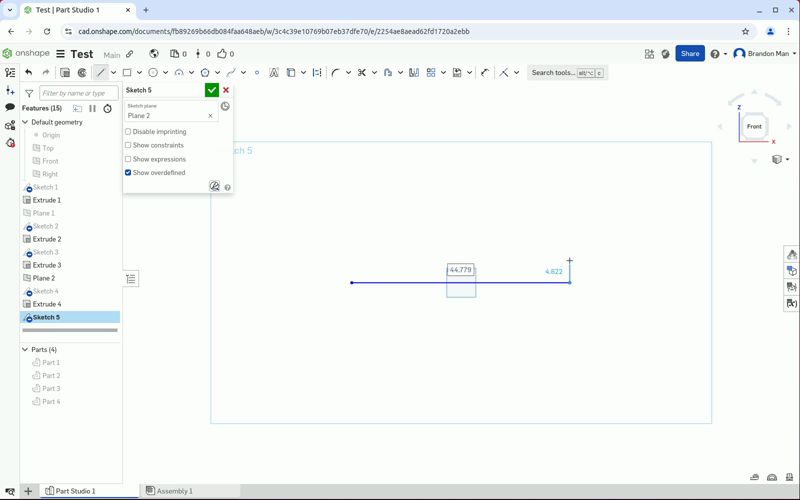
key_up(shift)
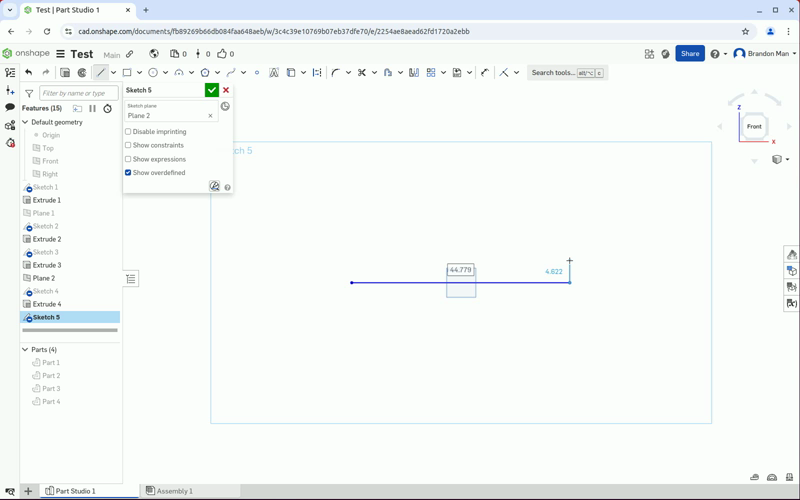
key_down(shift)
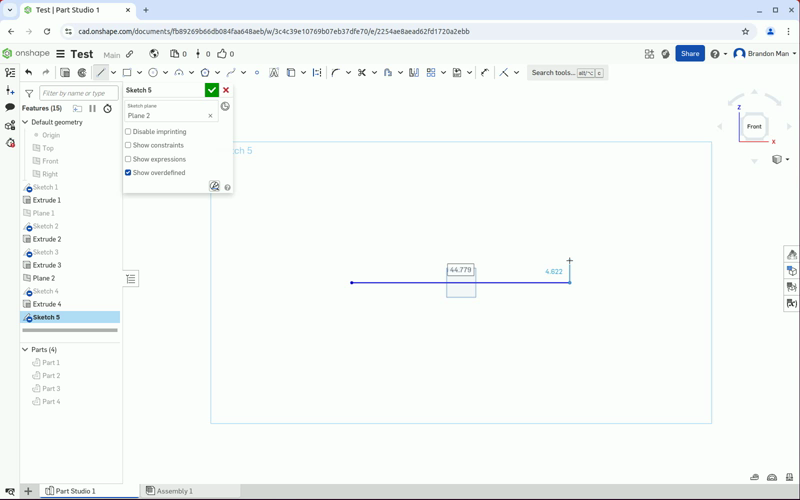
mouse_move(351, 260)
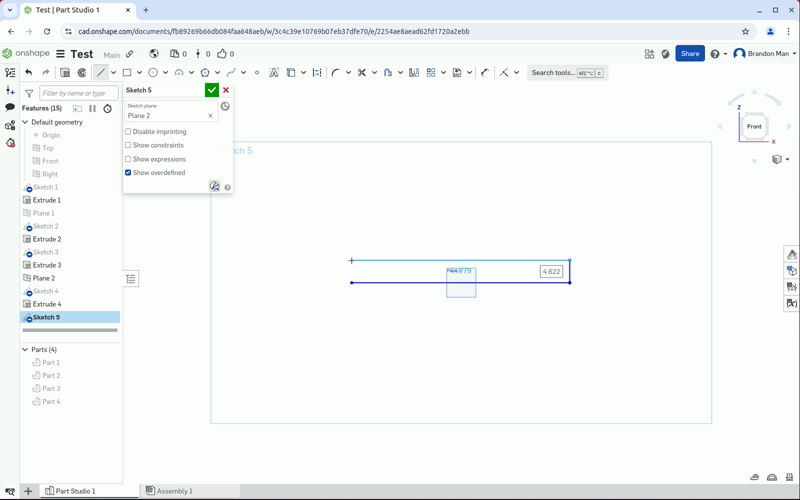
click(351, 260)
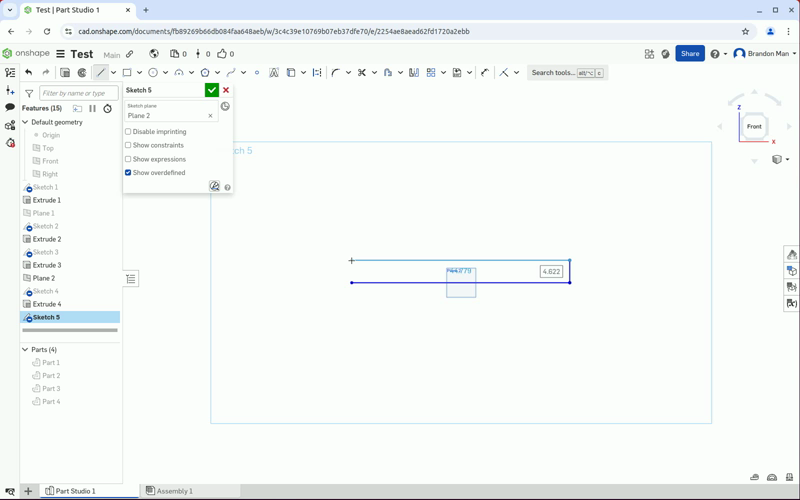
key_up(shift)
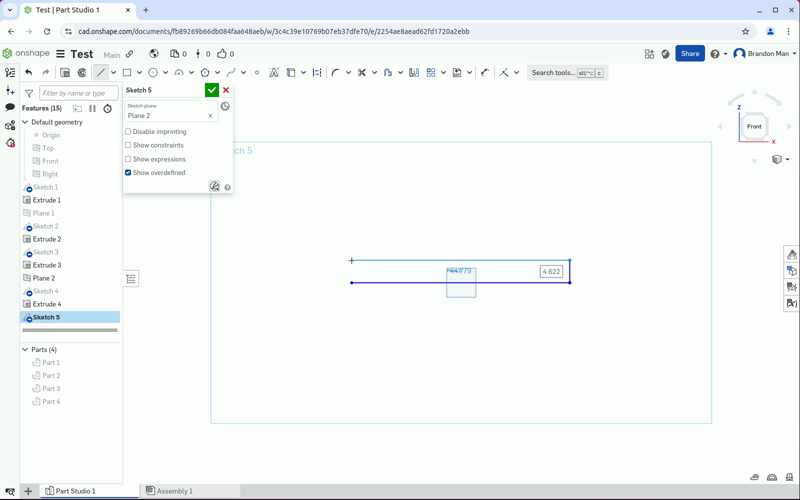
mouse_move(381, 260)
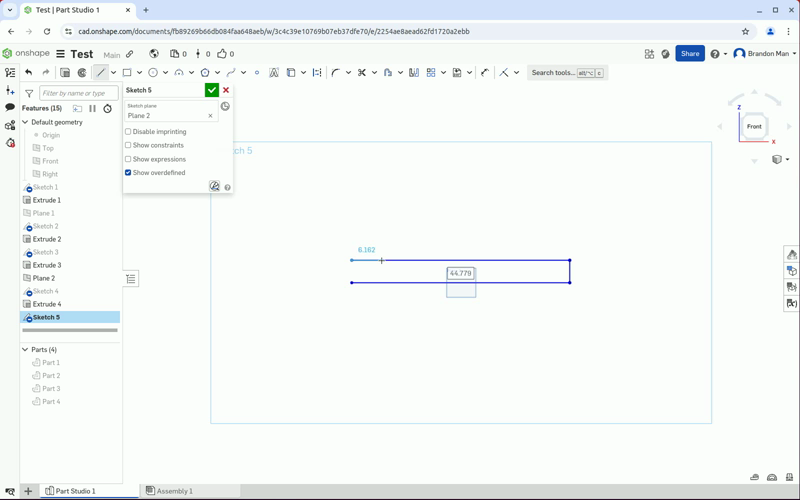
key_down(shift)
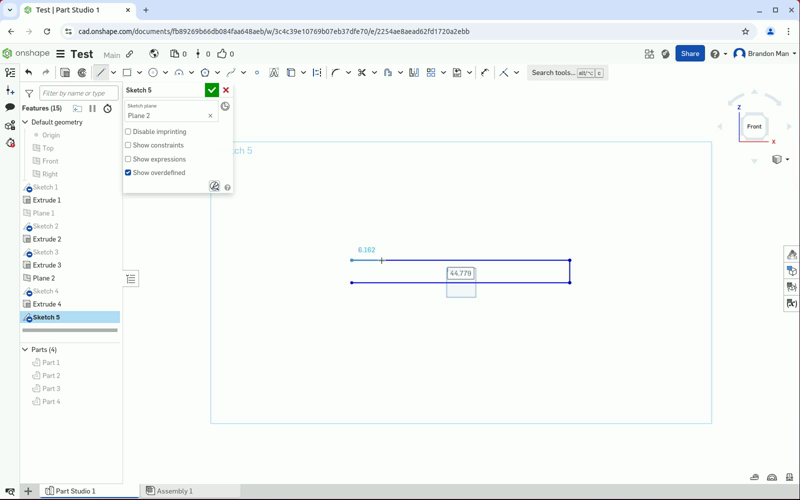
mouse_move(351, 282)
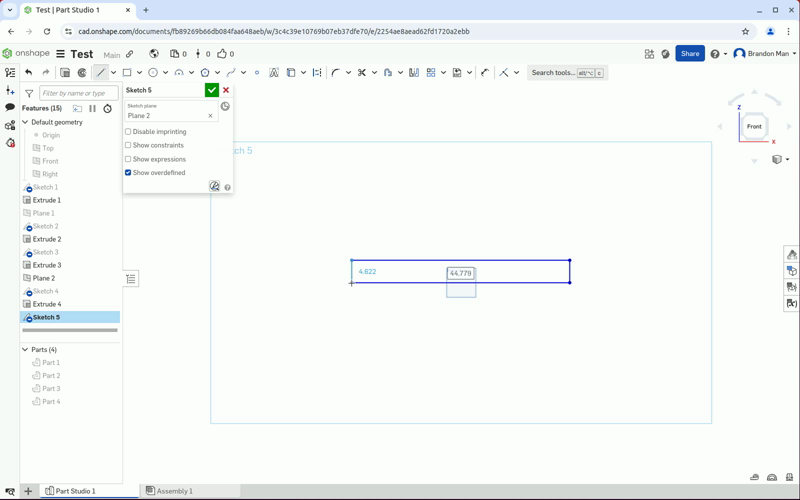
key_up(shift)
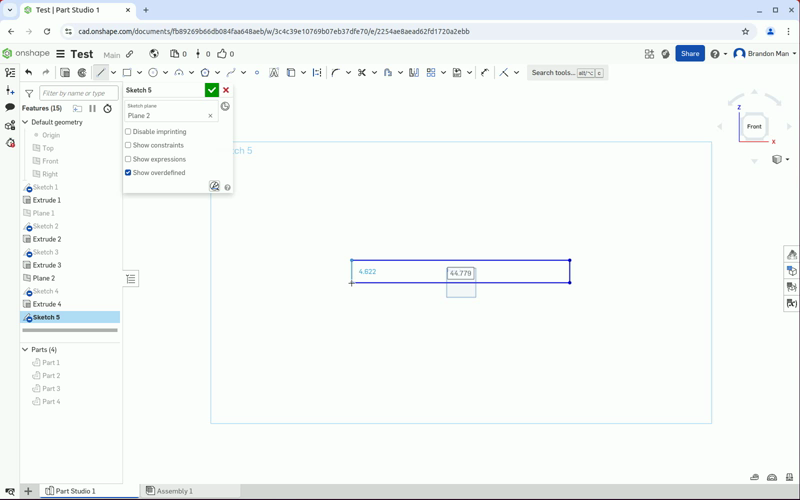
click(351, 282)
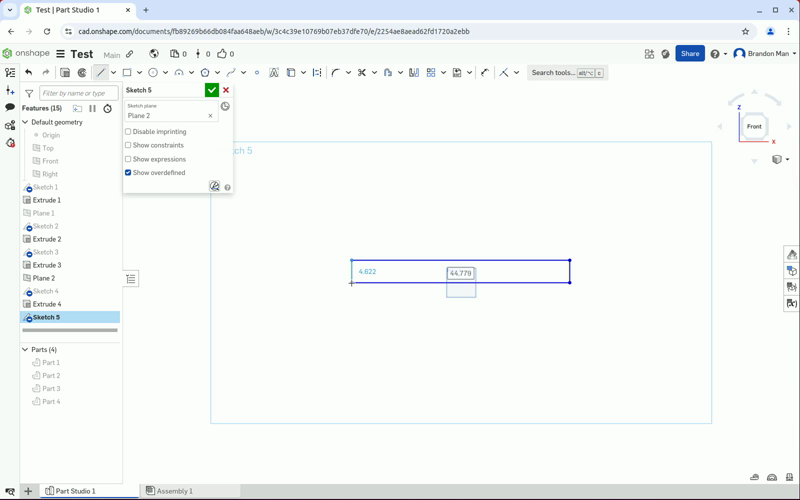
key(esc)
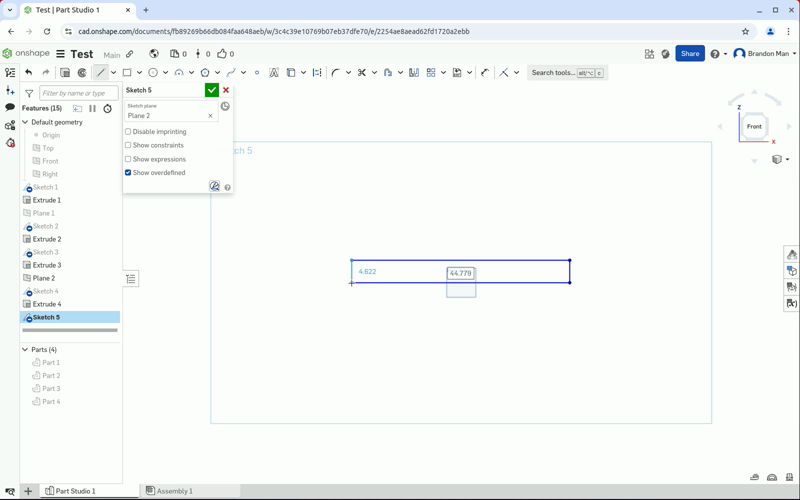
mouse_move(528, 272)
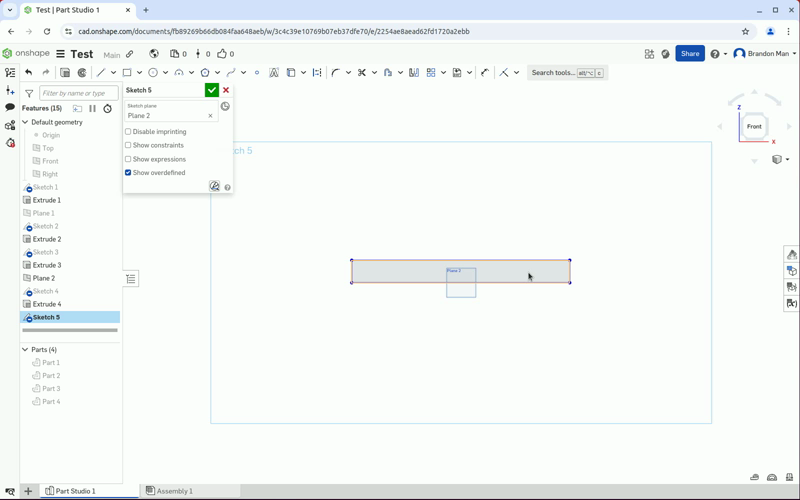
click(528, 272)
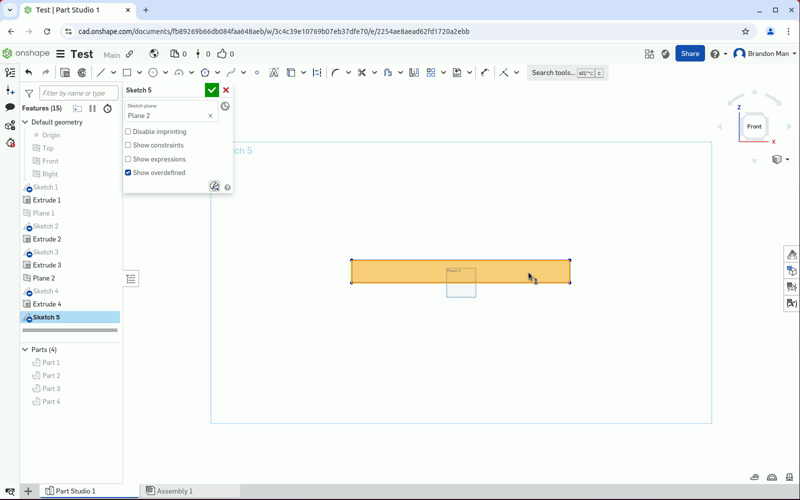
mouse_move(73, 352)
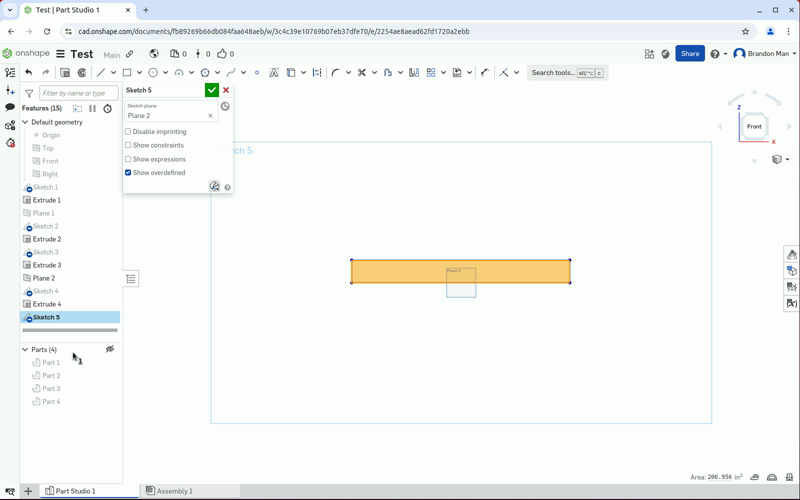
key(shift+y)
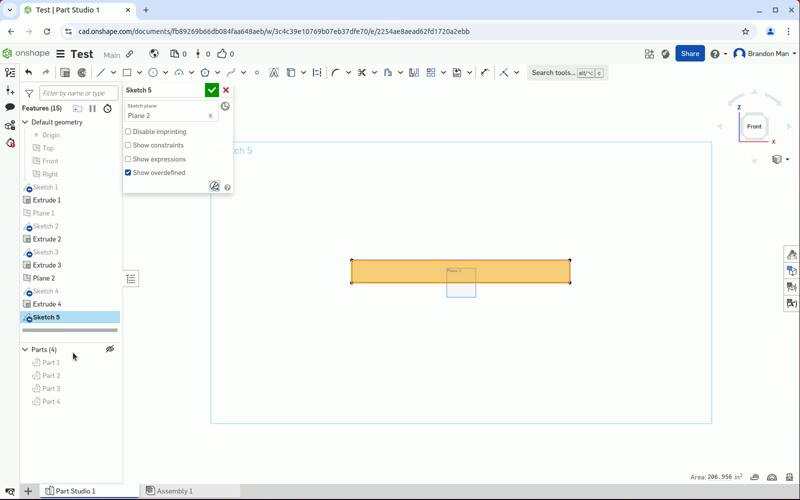
key(shift+e)
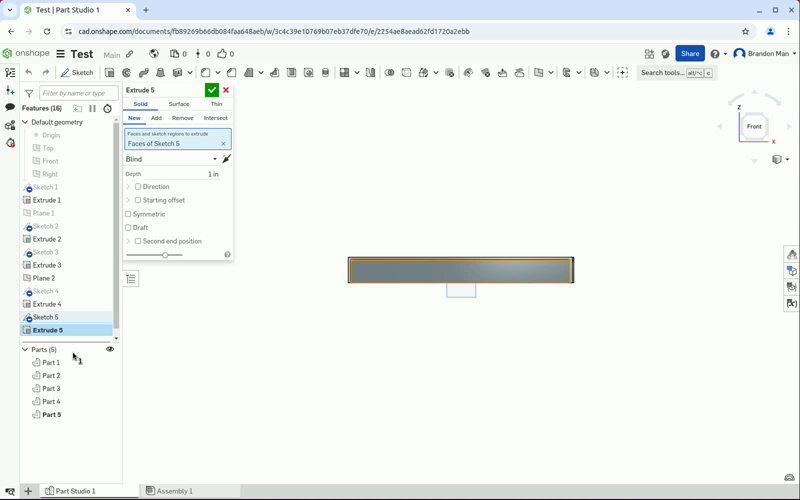
mouse_move(143, 106)
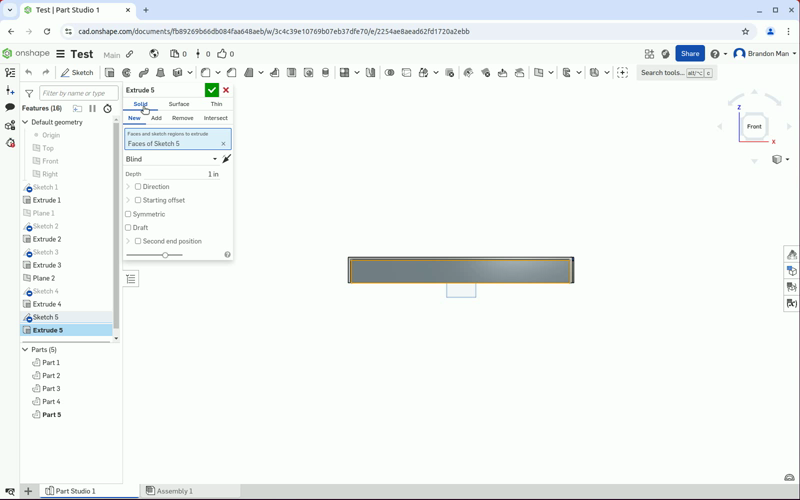
click(143, 106)
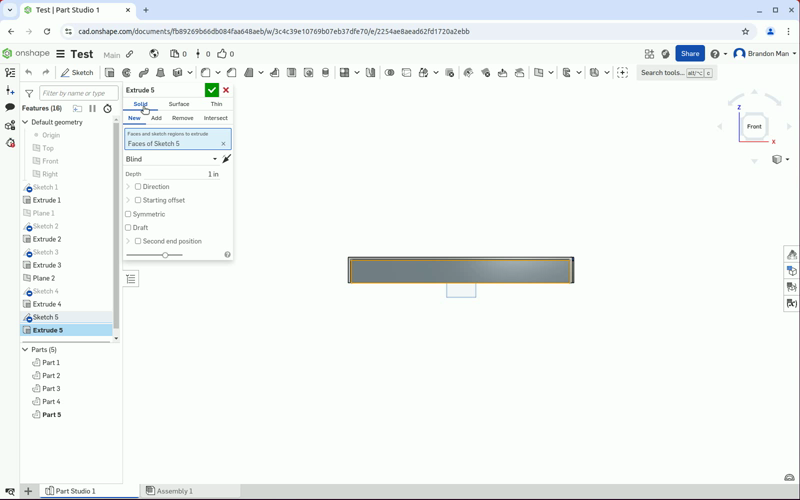
mouse_move(137, 120)
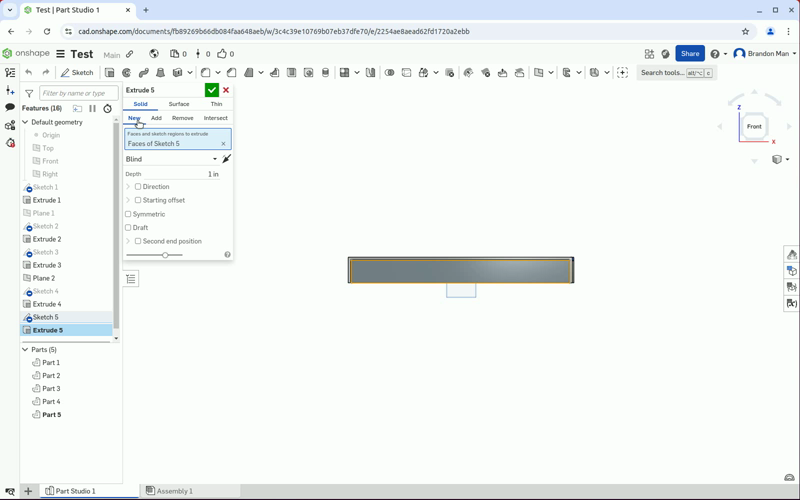
click(137, 120)
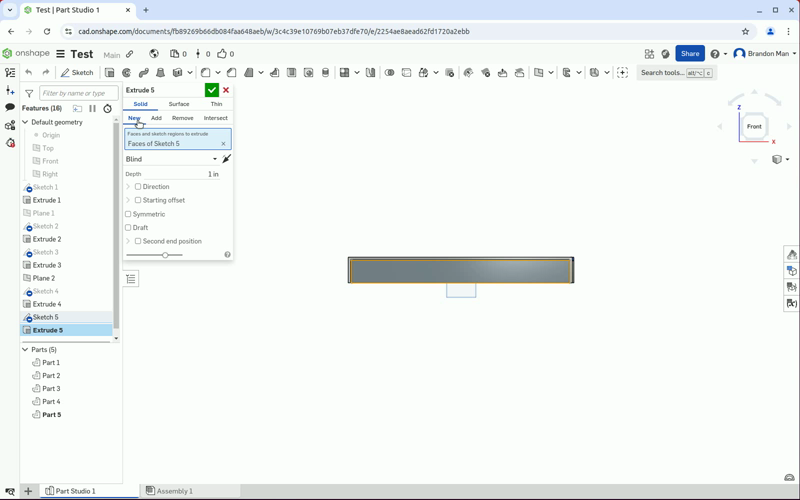
key(tab, 4)
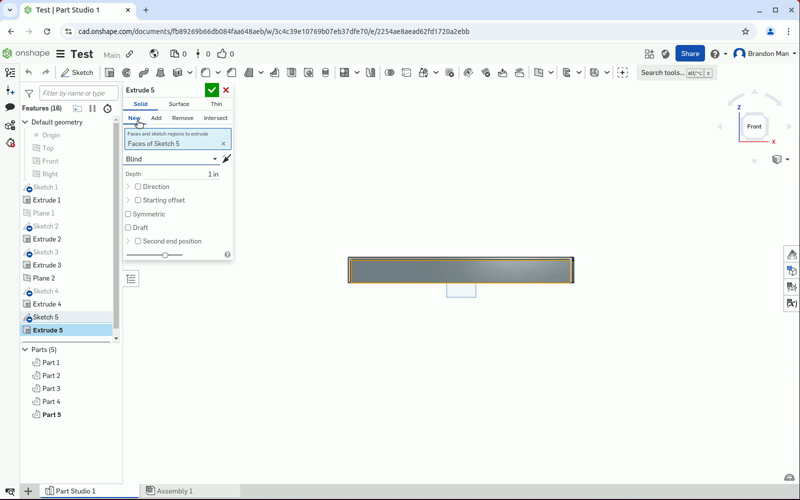
text(0.722)
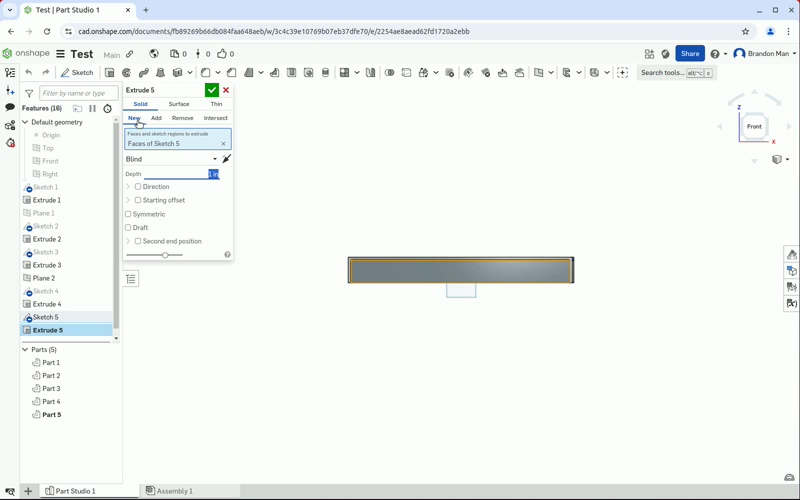
key(enter)
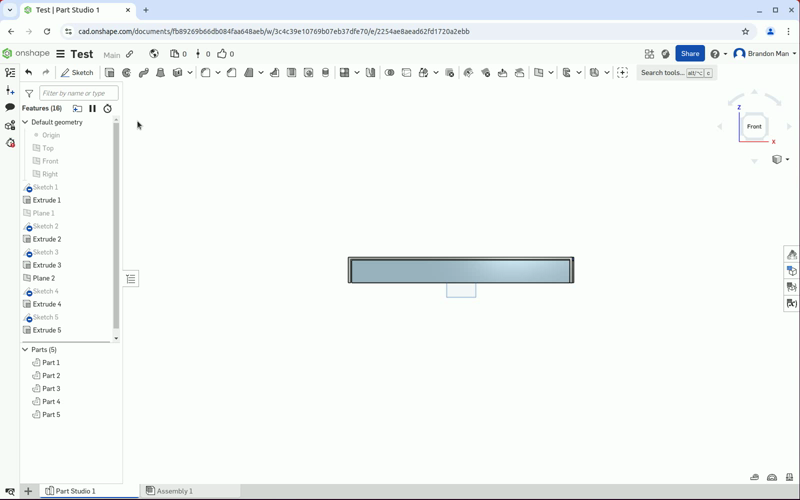
key(shift+h)
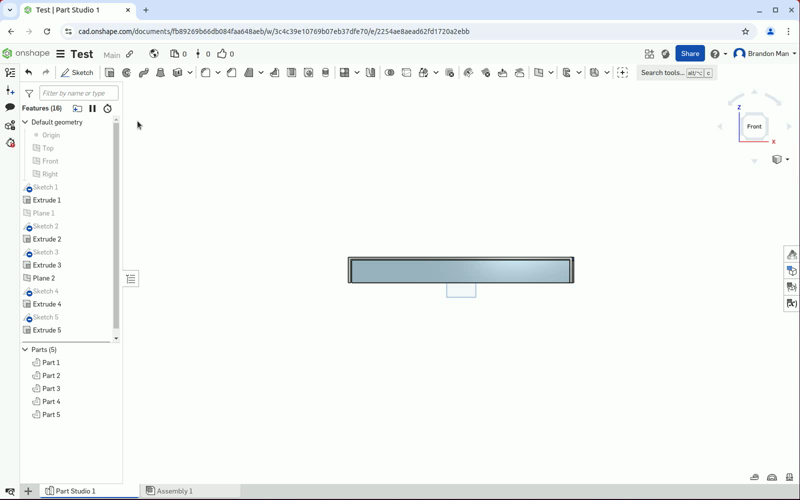
key(shift+h)
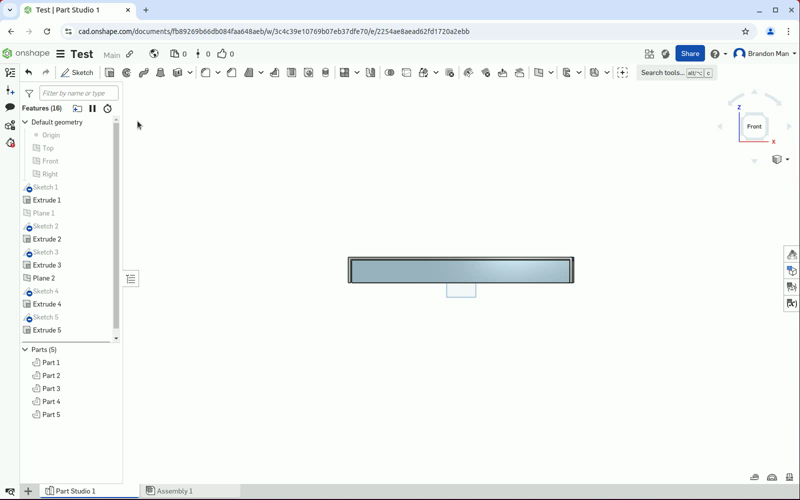
key(shift+7)
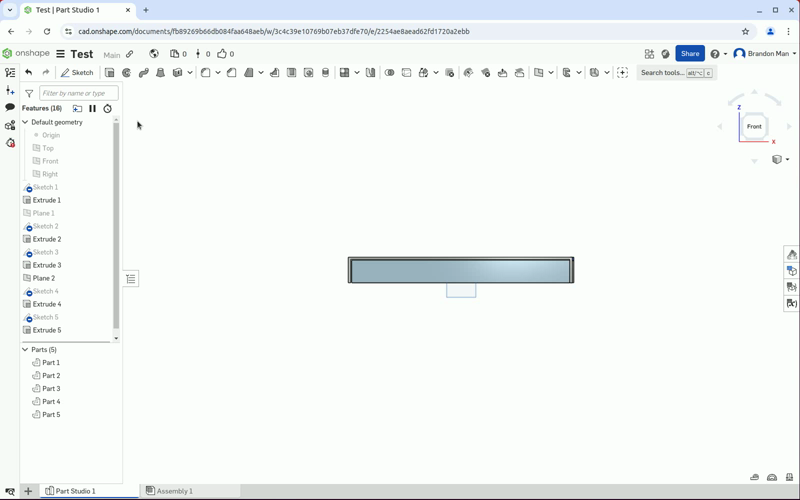
key(left, 2)
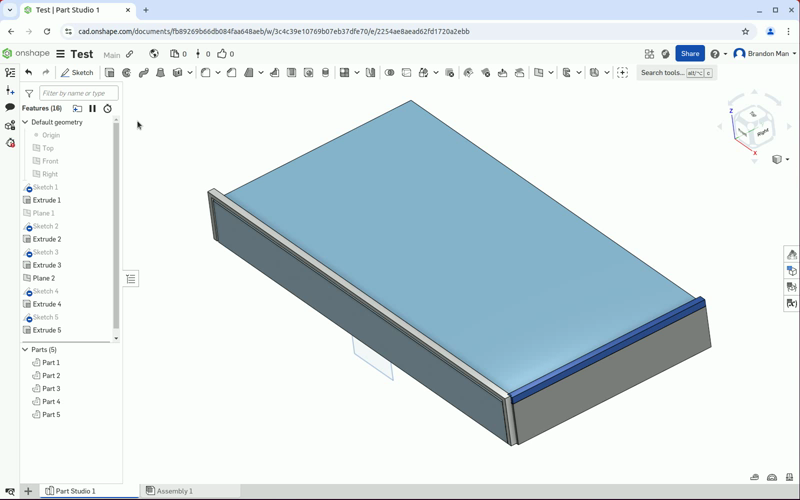
key(down, 2)
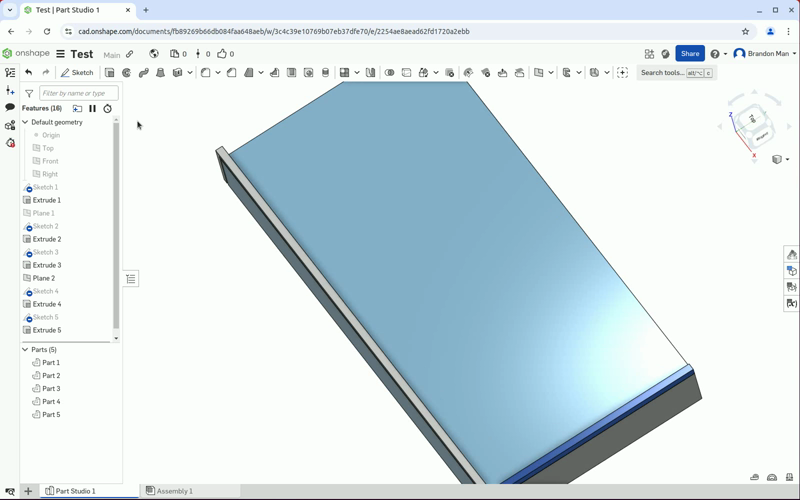
key(up, 2)
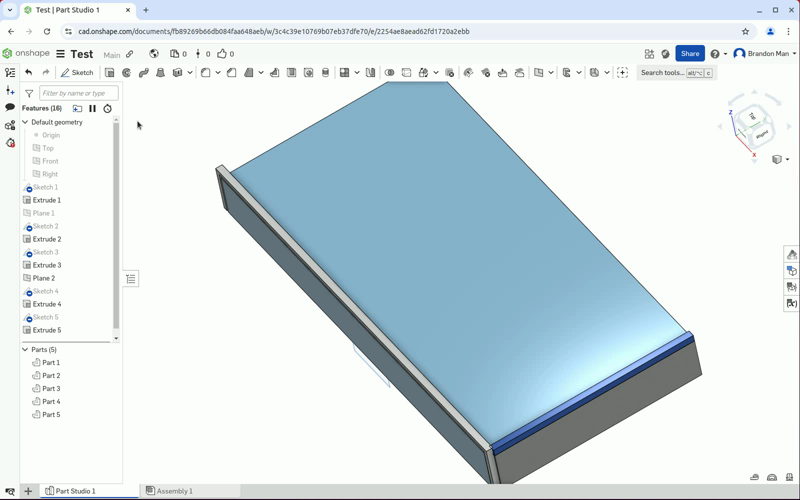
key(right, 2)
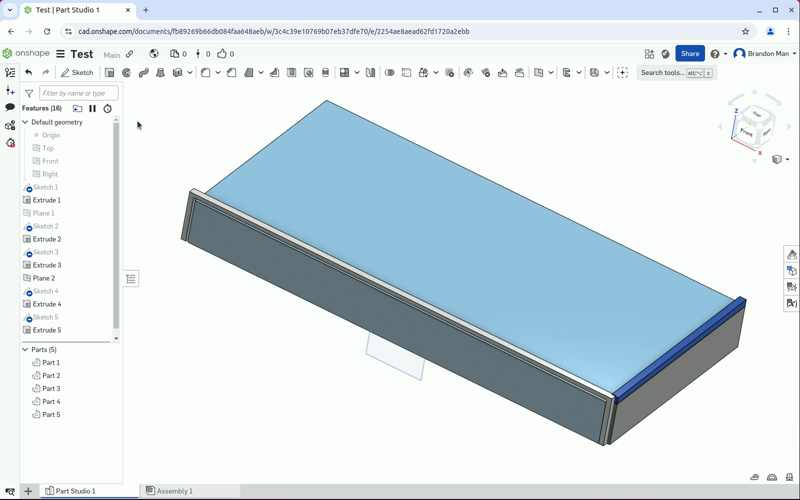
mouse_move(69, 189)
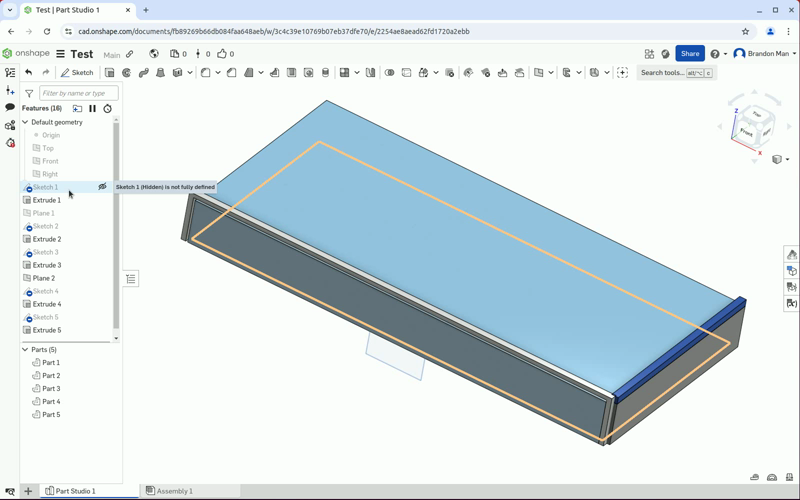
click(69, 189)